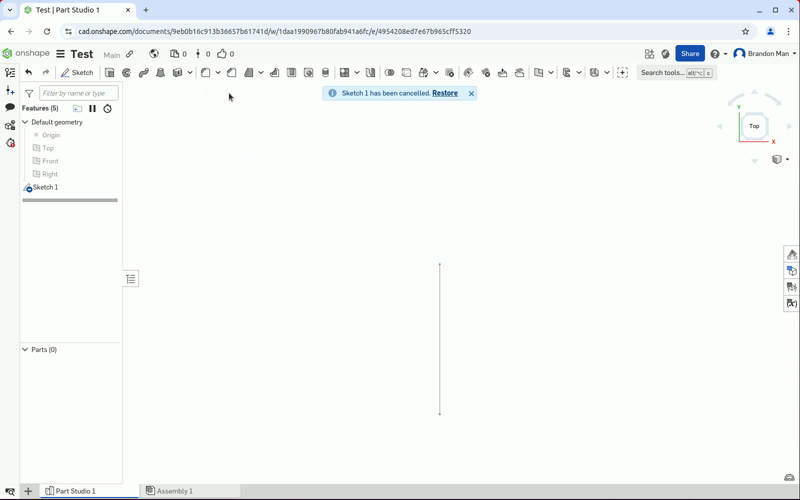
key(shift+h)
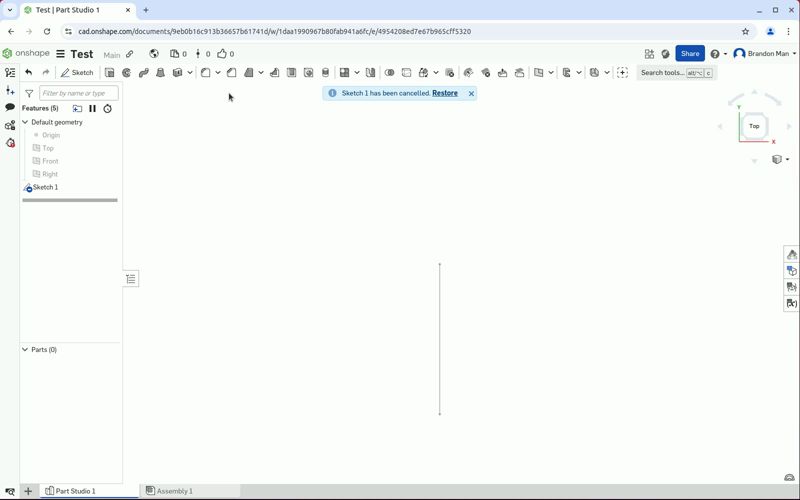
key(shift+s)
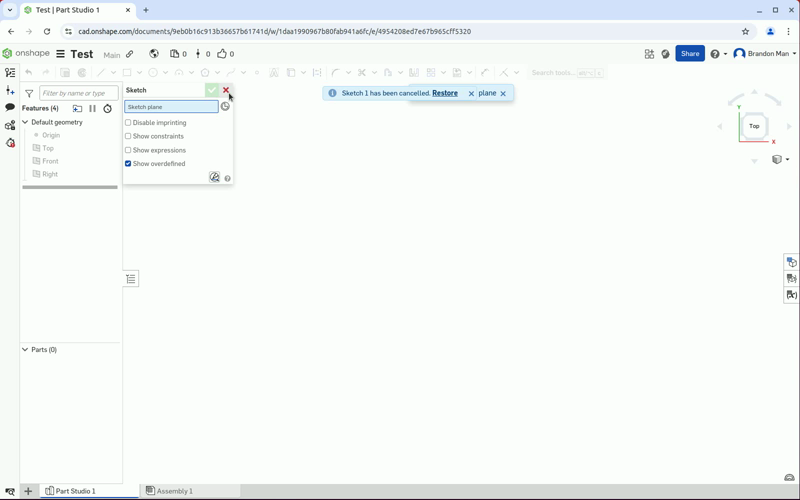
mouse_move(73, 150)
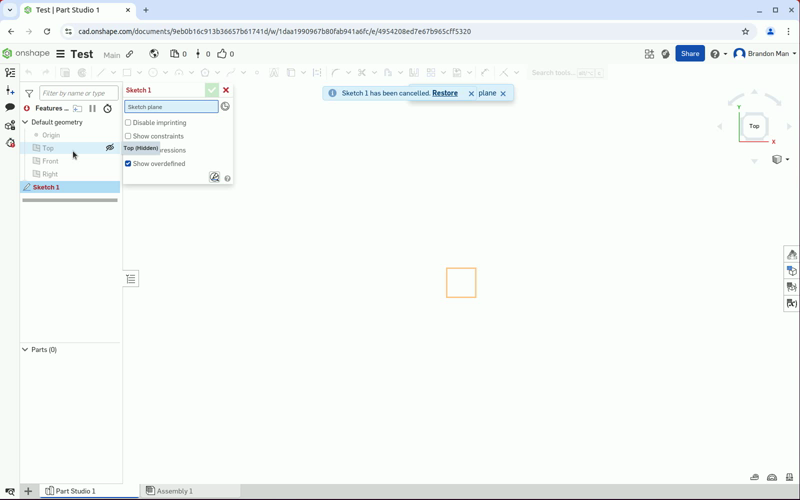
click(73, 150)
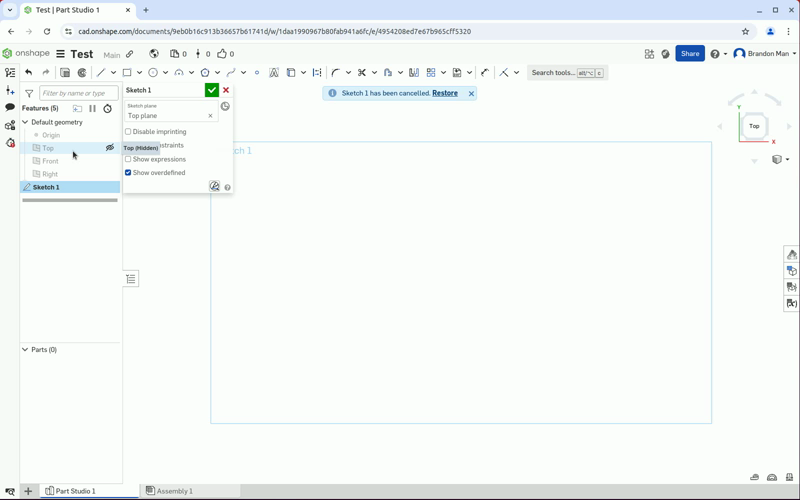
mouse_move(73, 352)
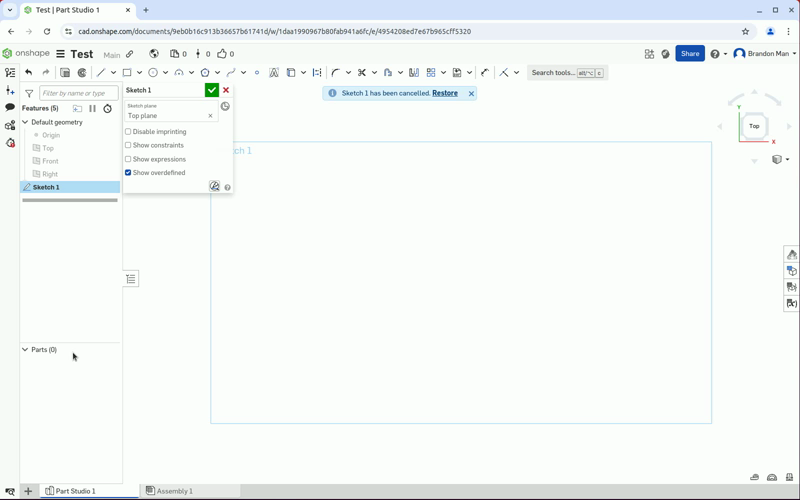
key(y)
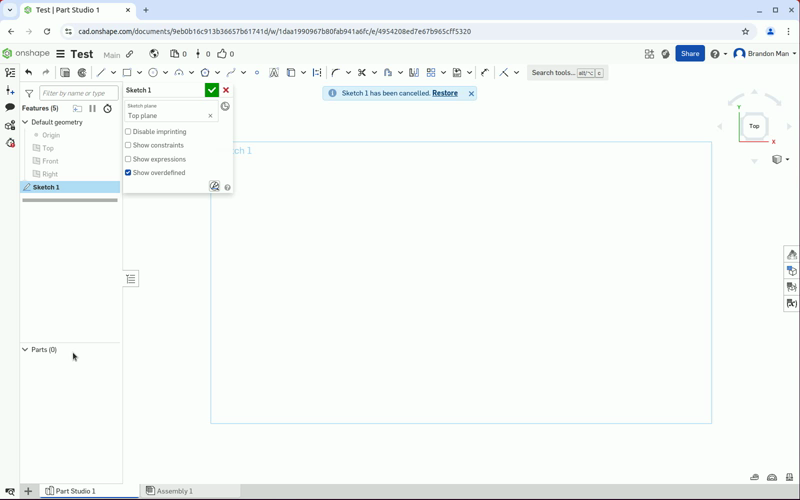
key(l)
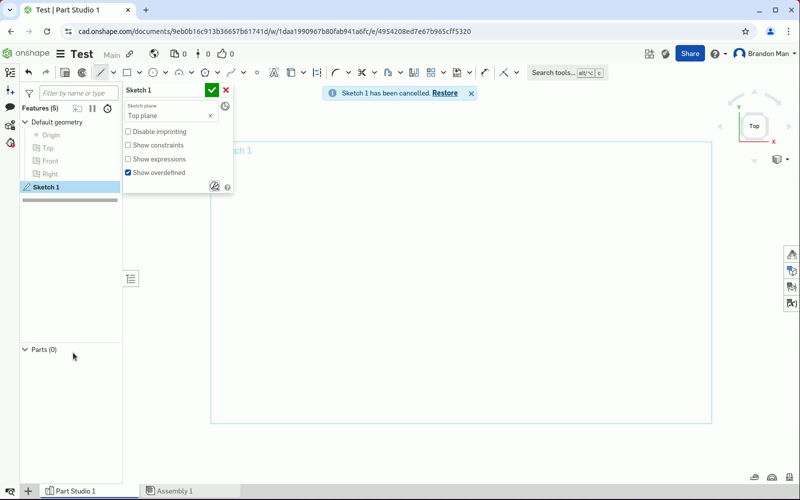
key_down(shift)
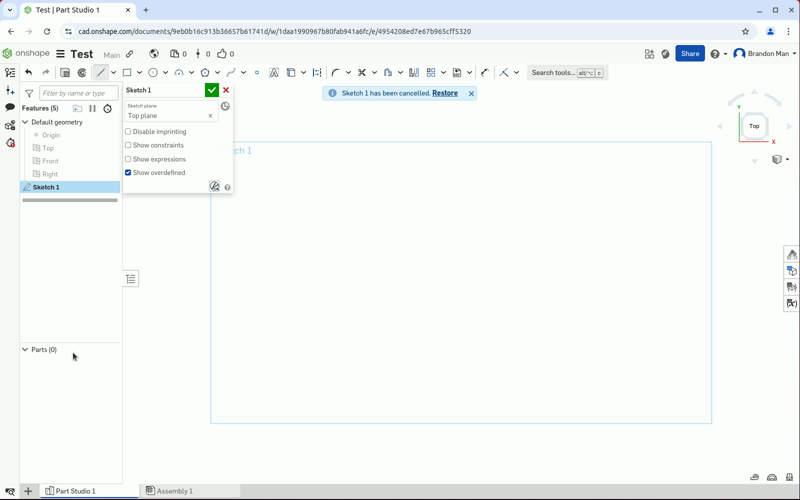
mouse_move(348, 395)
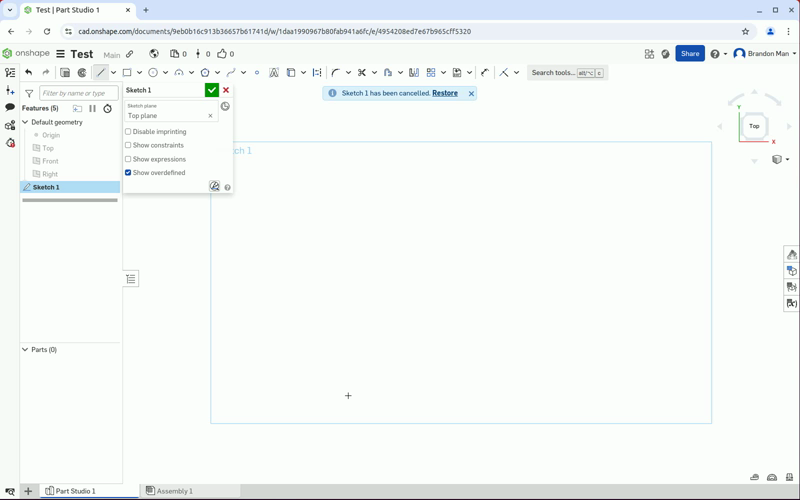
click(348, 395)
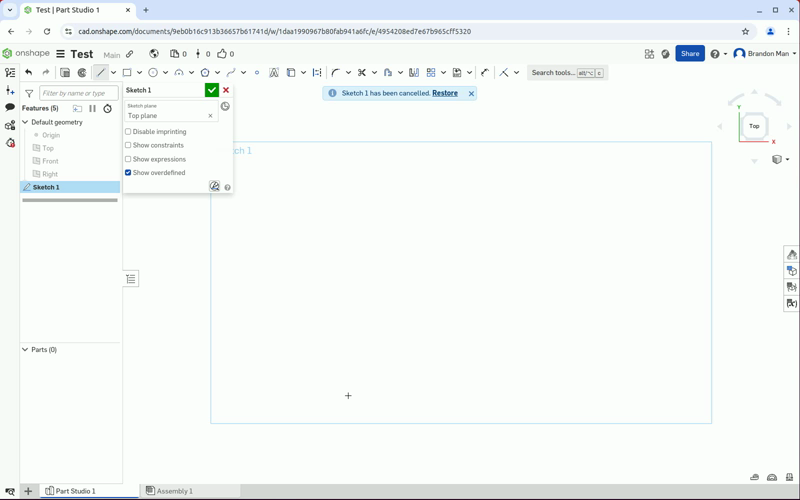
key_up(shift)
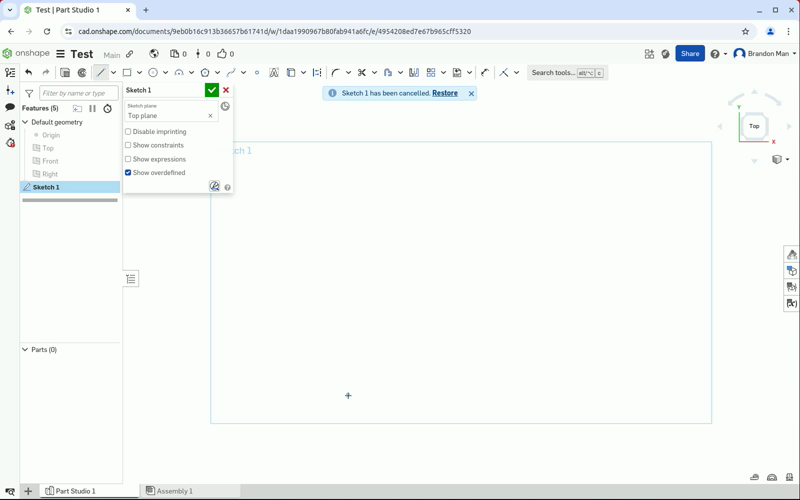
key_down(shift)
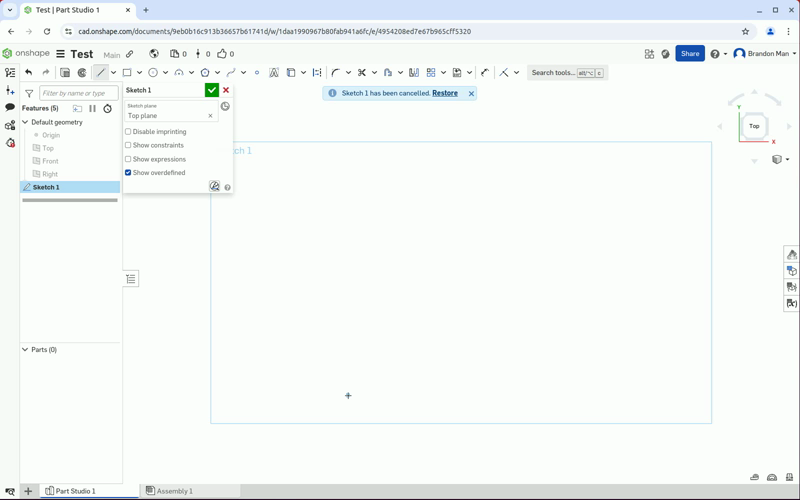
mouse_move(572, 395)
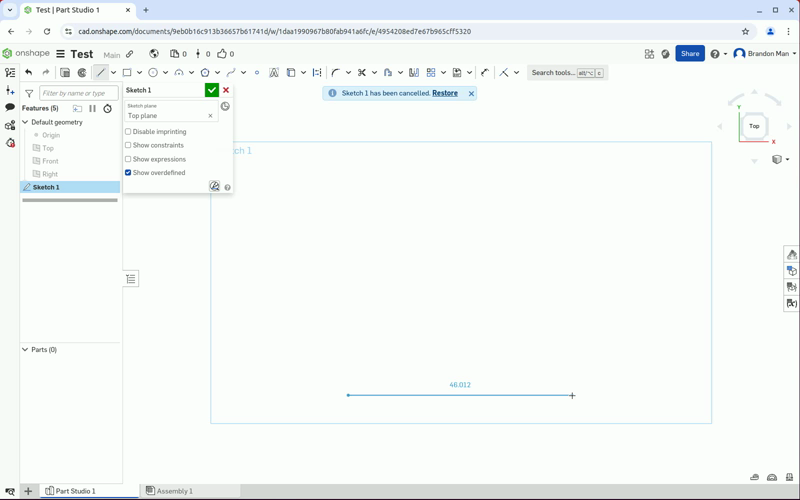
click(572, 395)
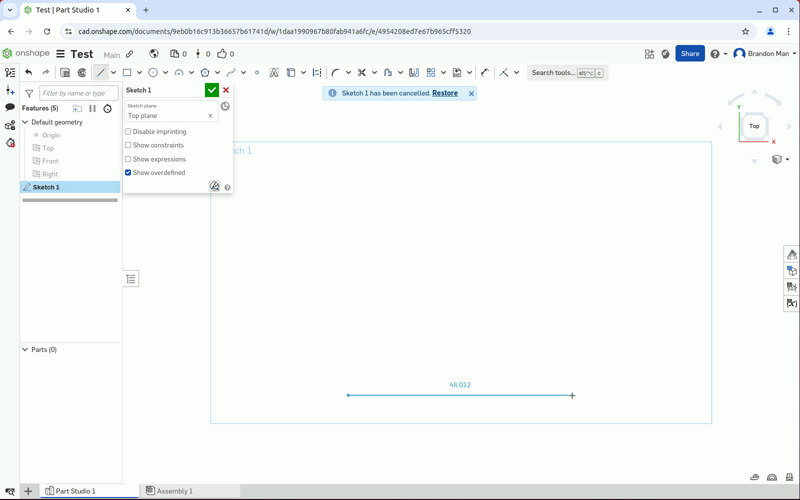
key_up(shift)
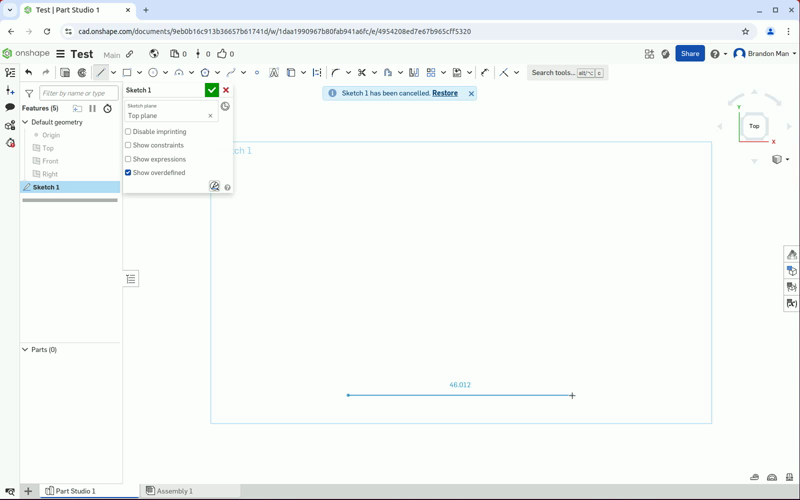
key_down(shift)
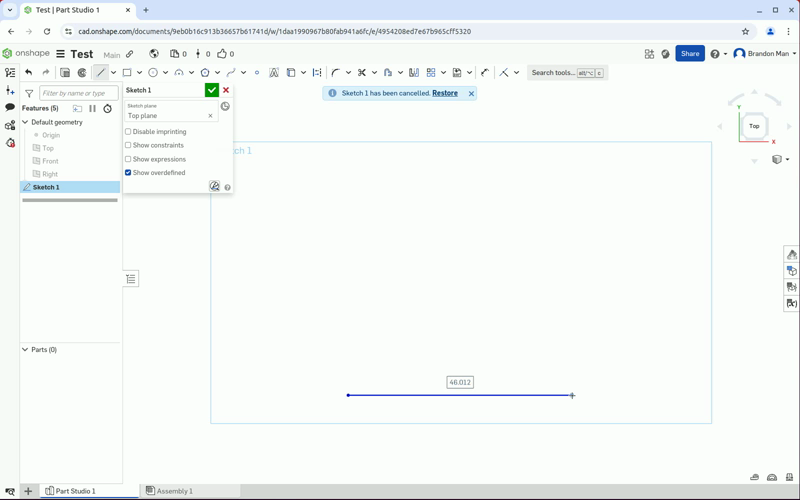
mouse_move(589, 395)
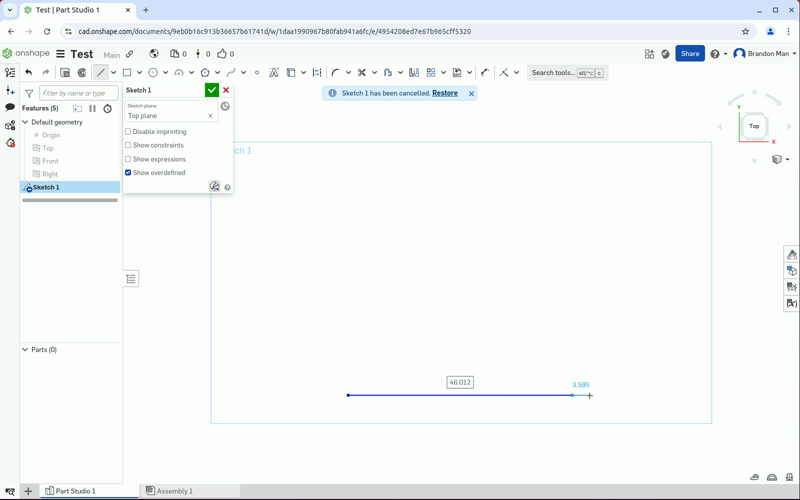
mouse_move(572, 390)
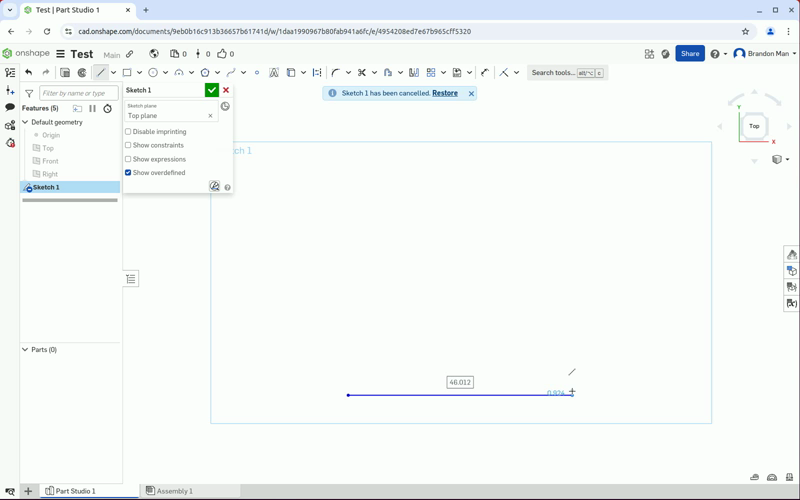
scroll(6)
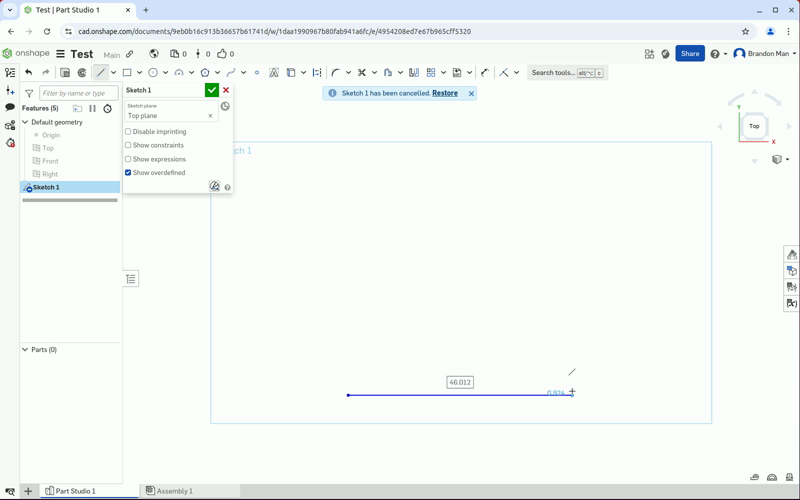
scroll(6)
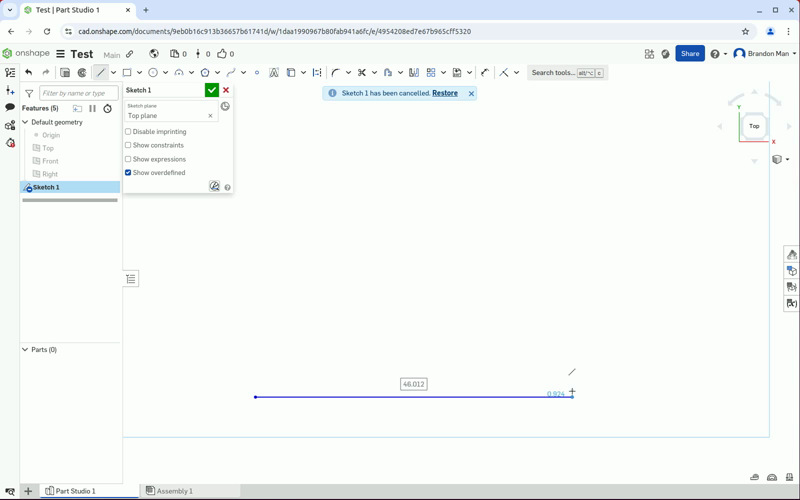
scroll(6)
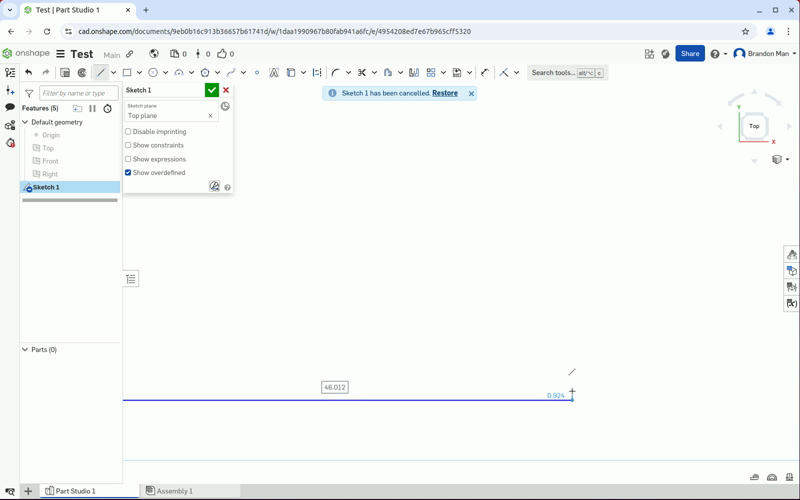
scroll(6)
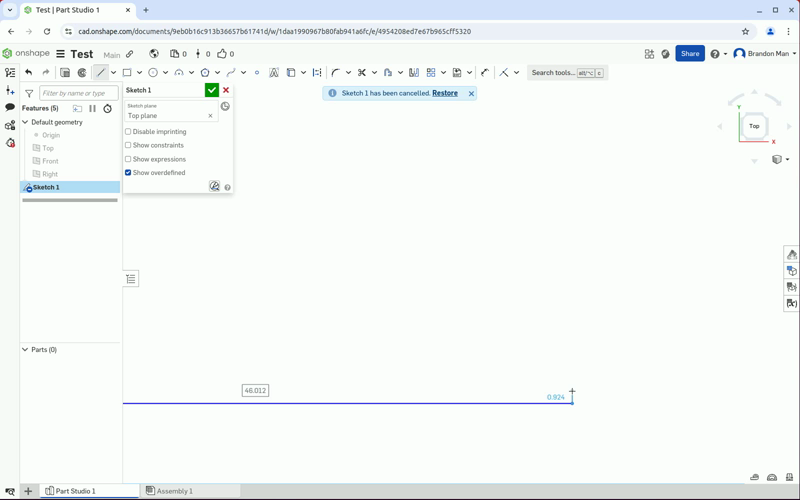
scroll(6)
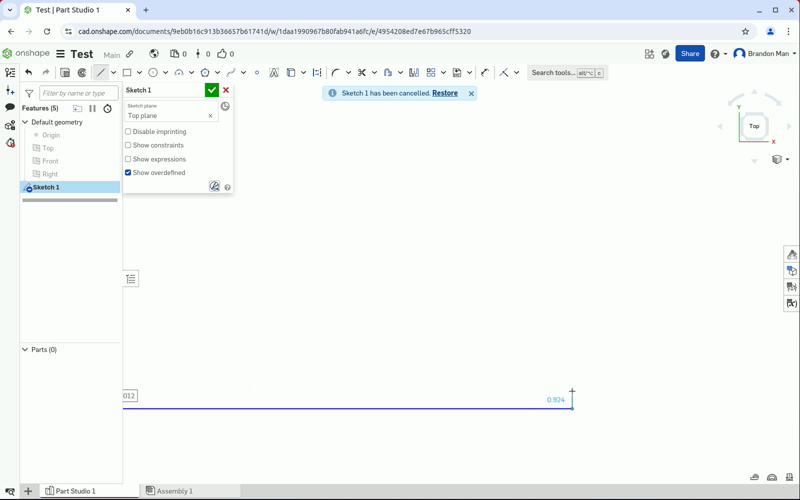
scroll(6)
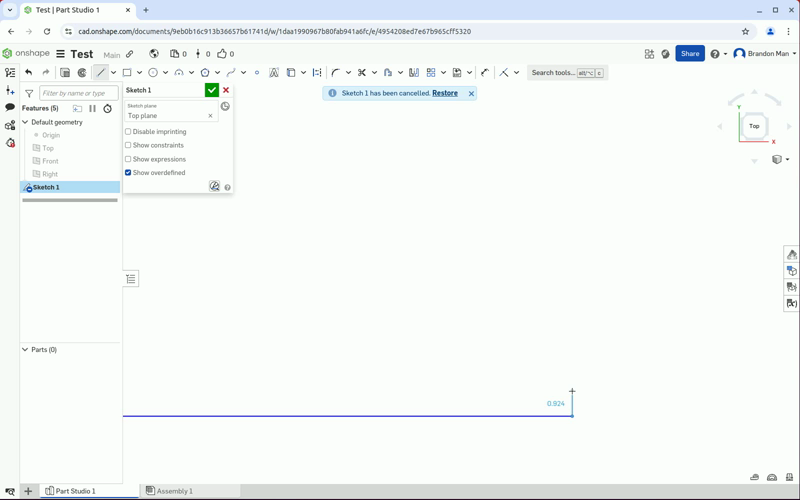
scroll(6)
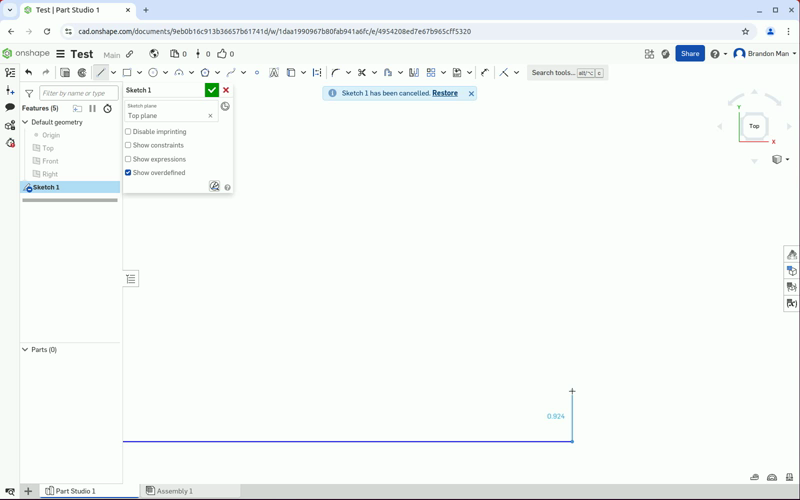
click(572, 390)
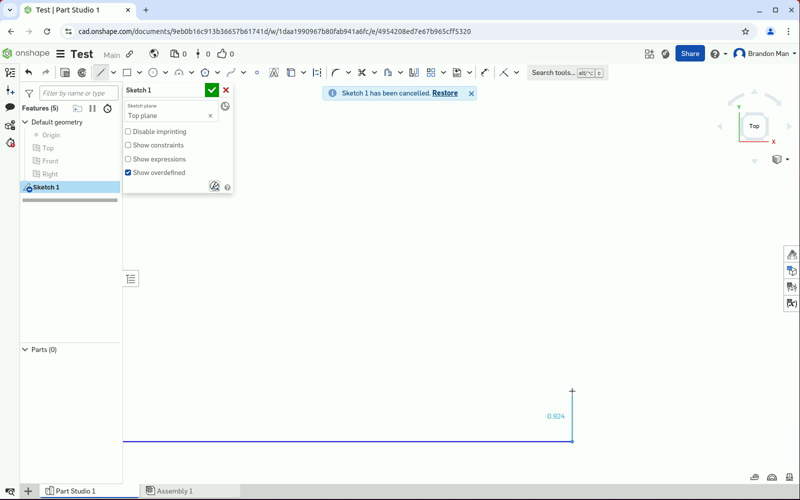
scroll(-6)
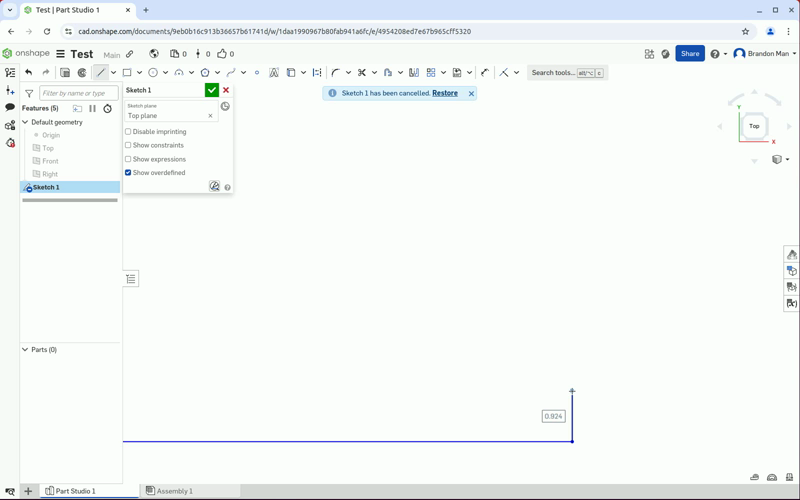
scroll(-6)
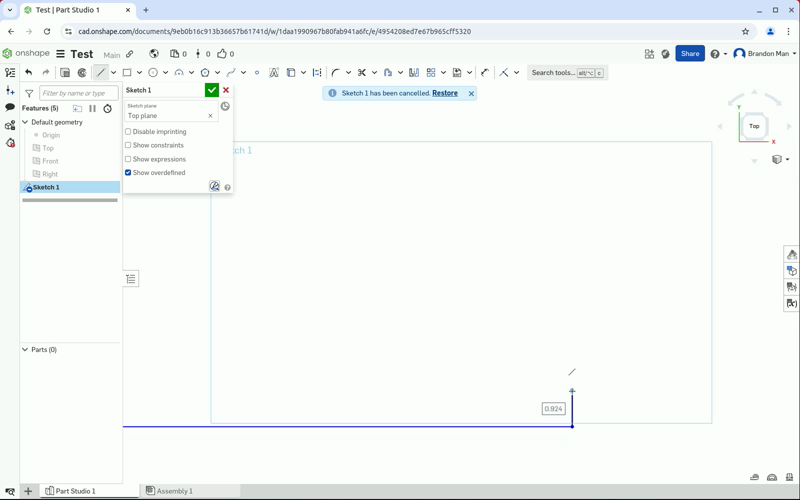
scroll(-6)
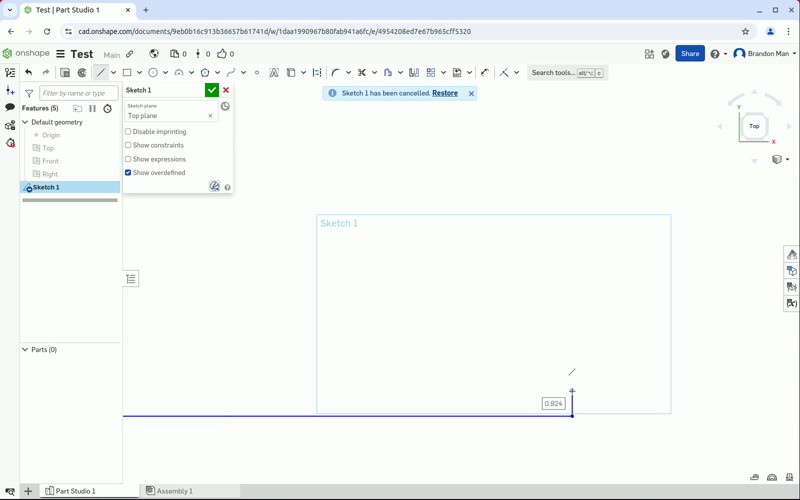
scroll(-6)
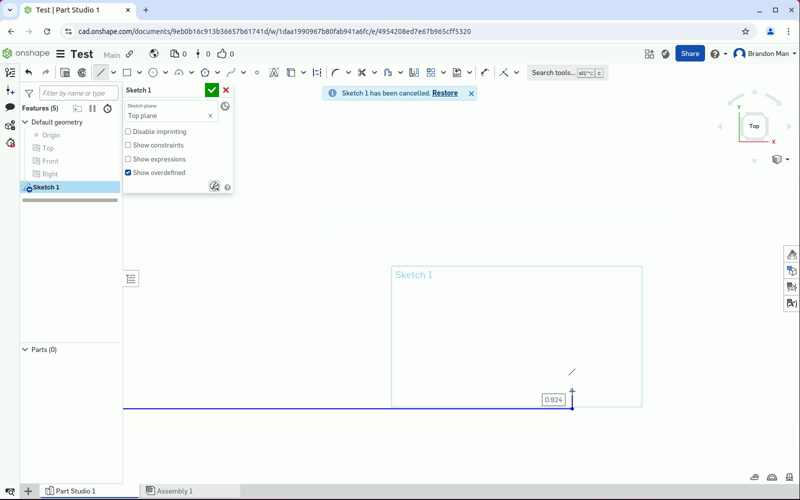
scroll(-6)
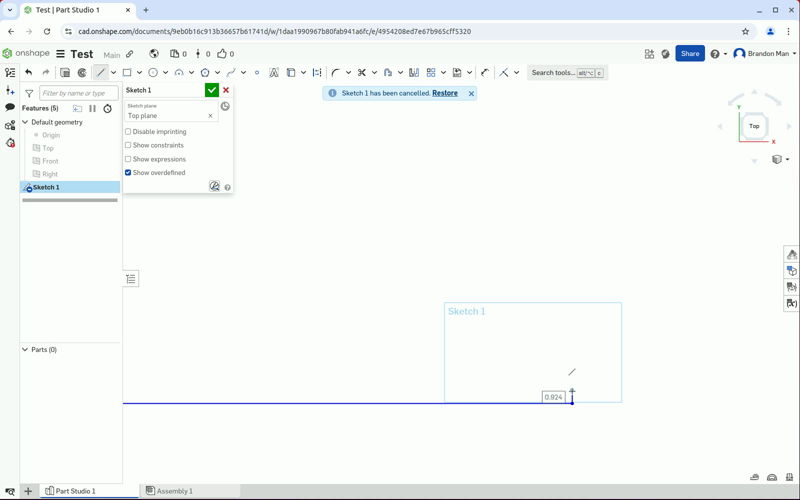
scroll(-6)
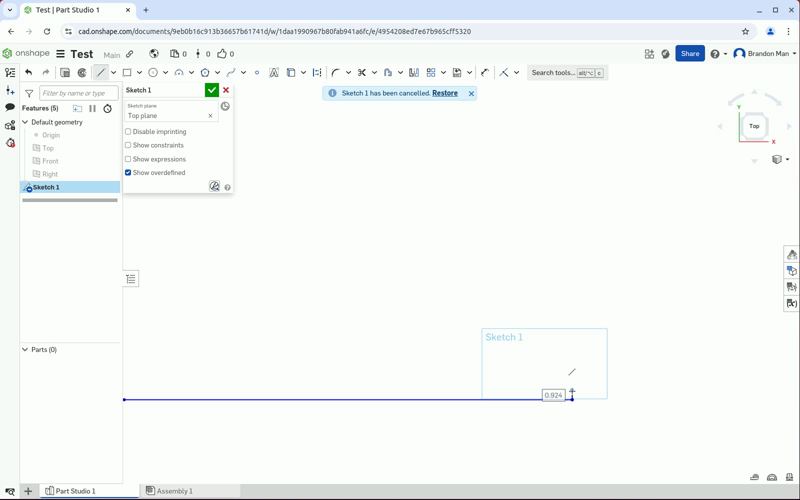
scroll(-6)
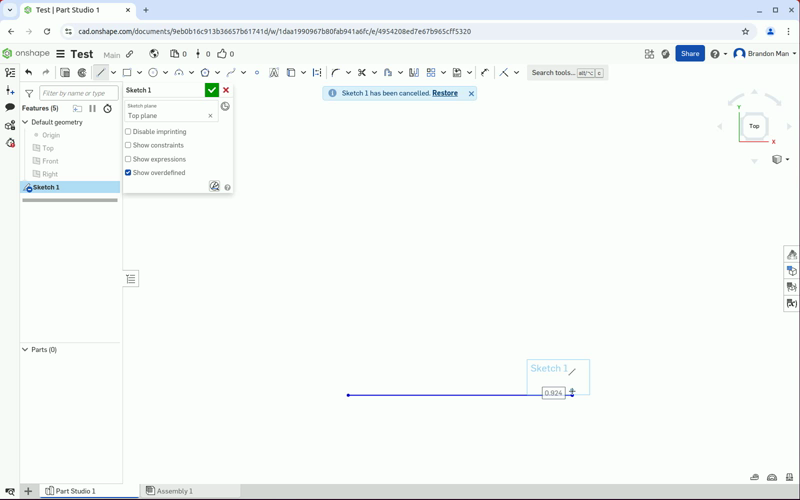
key_up(shift)
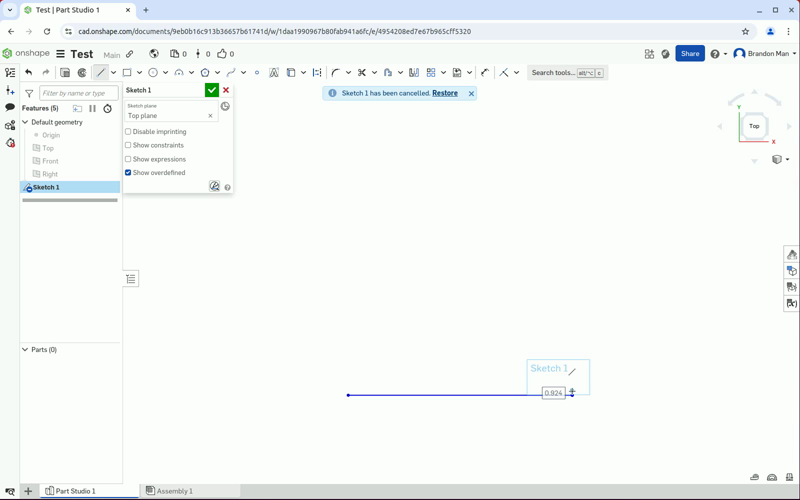
key_down(shift)
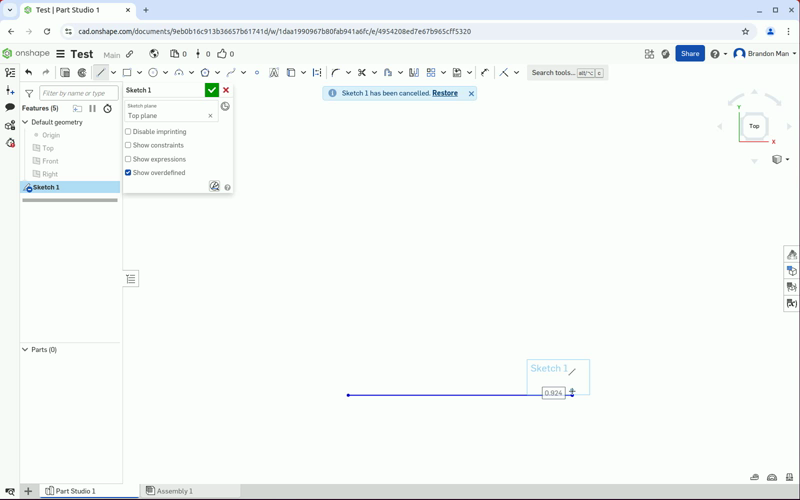
mouse_move(589, 390)
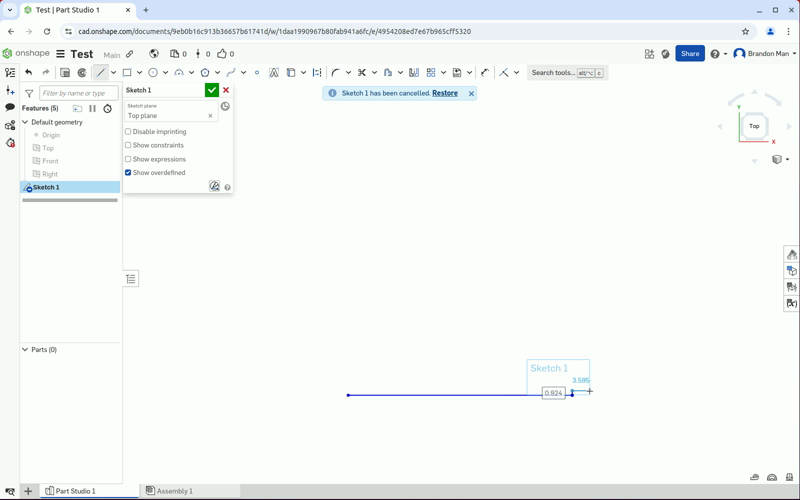
mouse_move(558, 390)
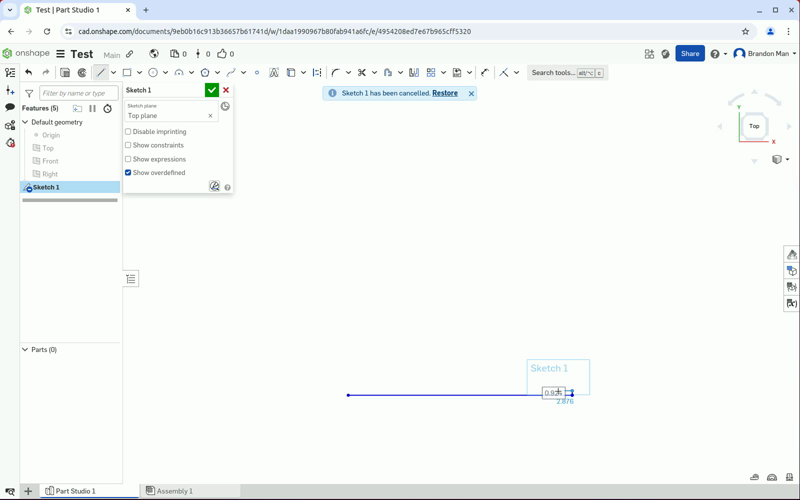
click(558, 390)
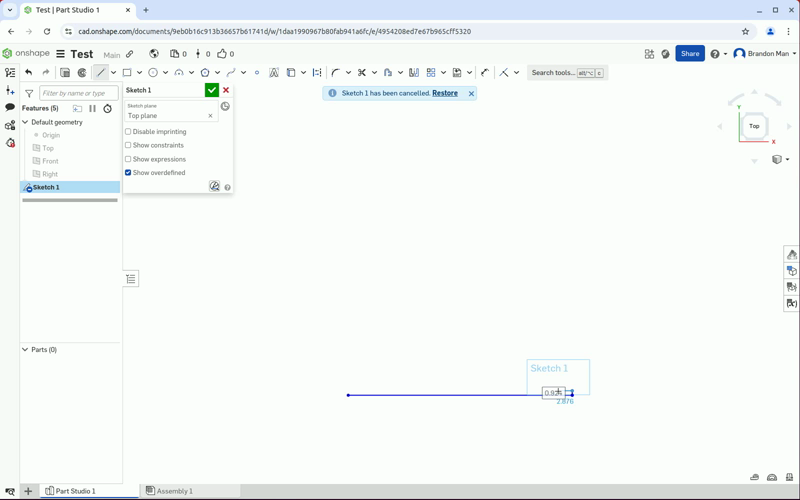
key_up(shift)
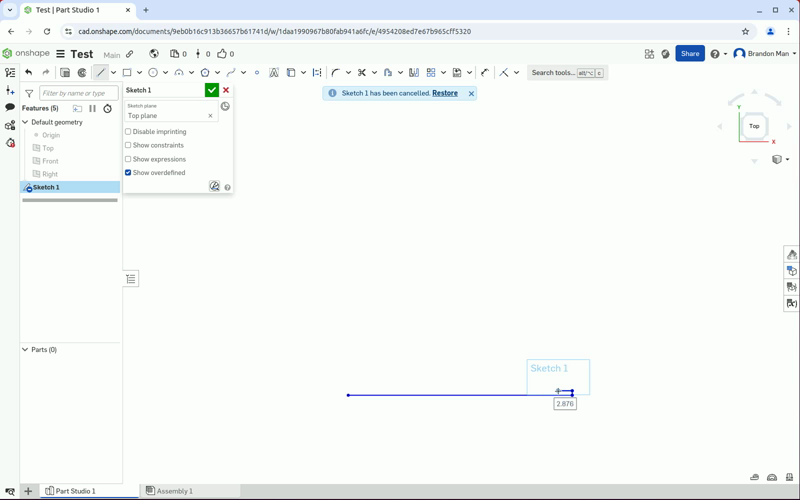
key_down(shift)
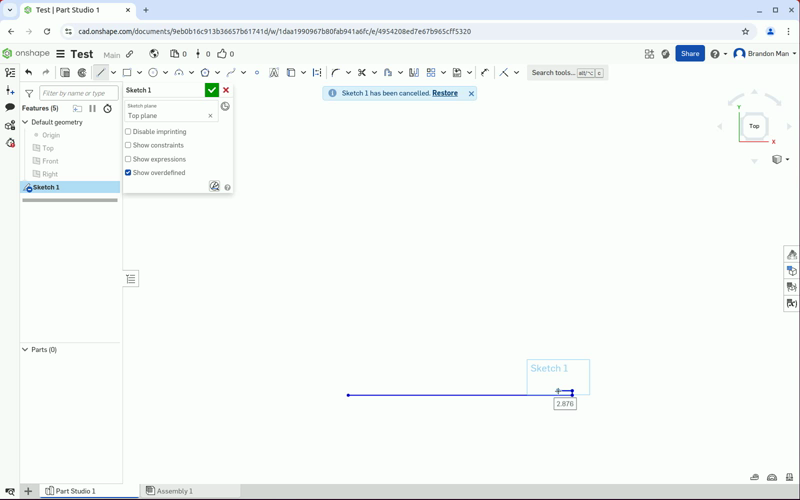
mouse_move(588, 390)
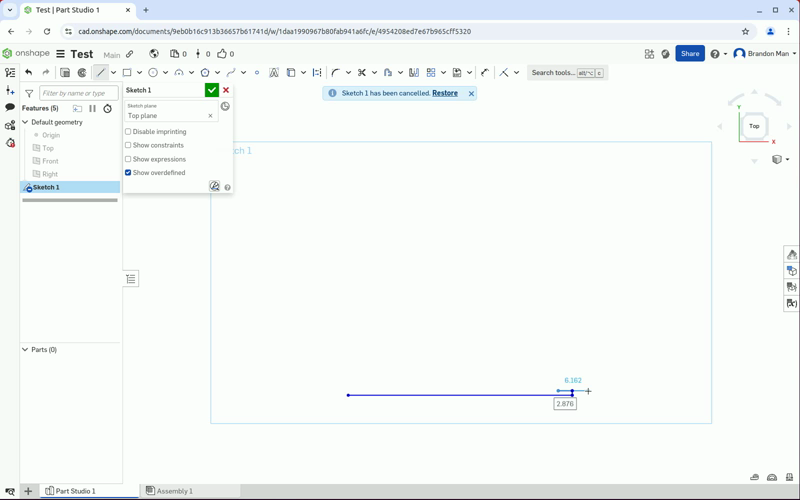
mouse_move(555, 390)
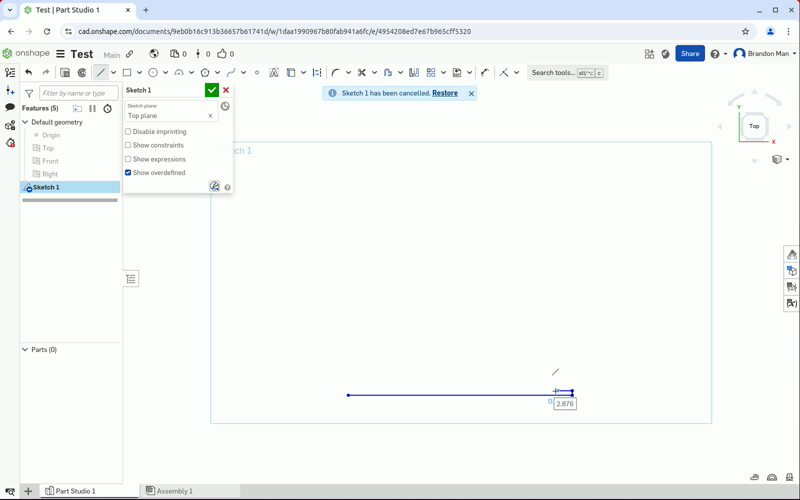
scroll(6)
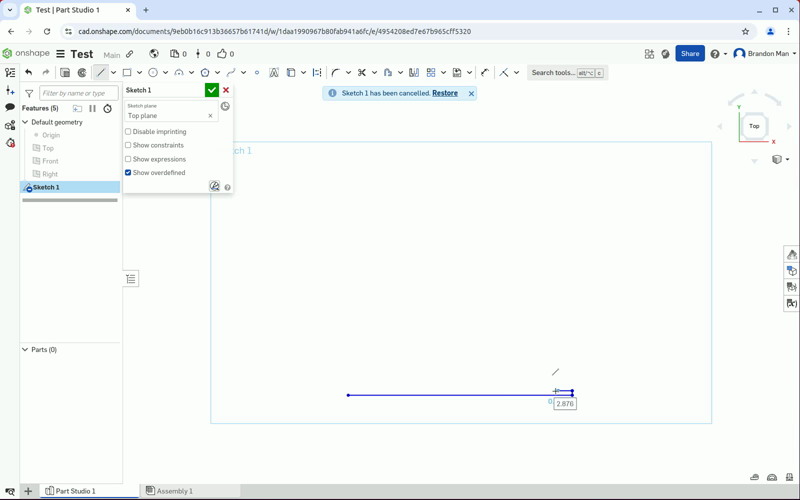
scroll(6)
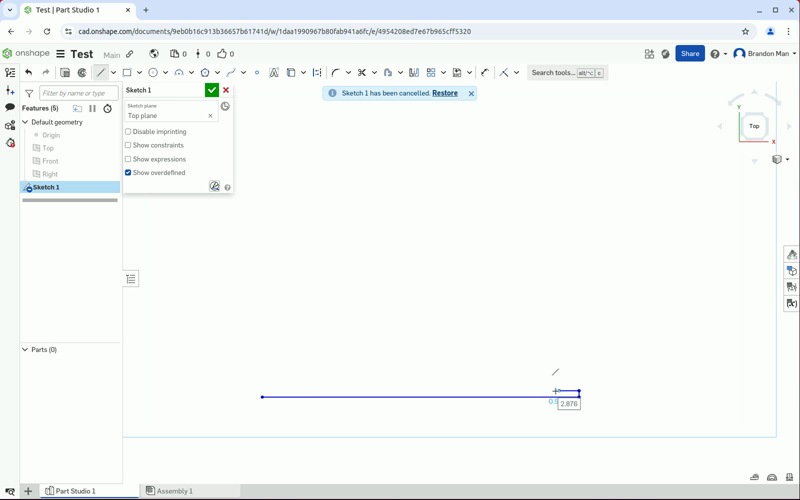
scroll(6)
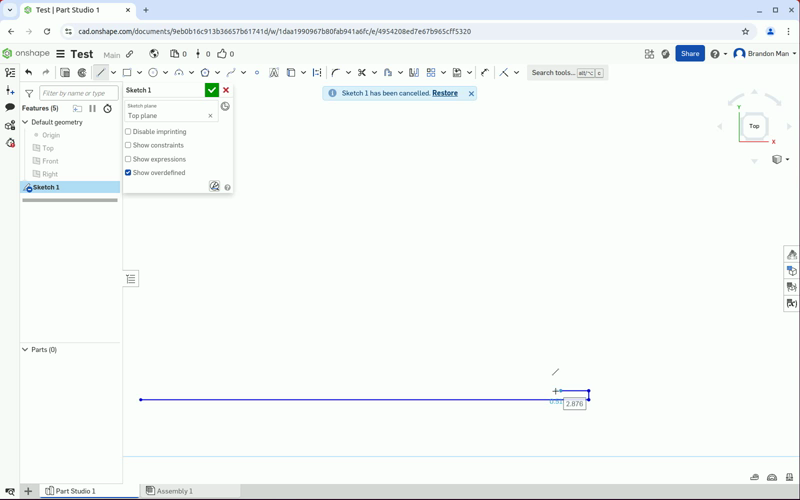
scroll(6)
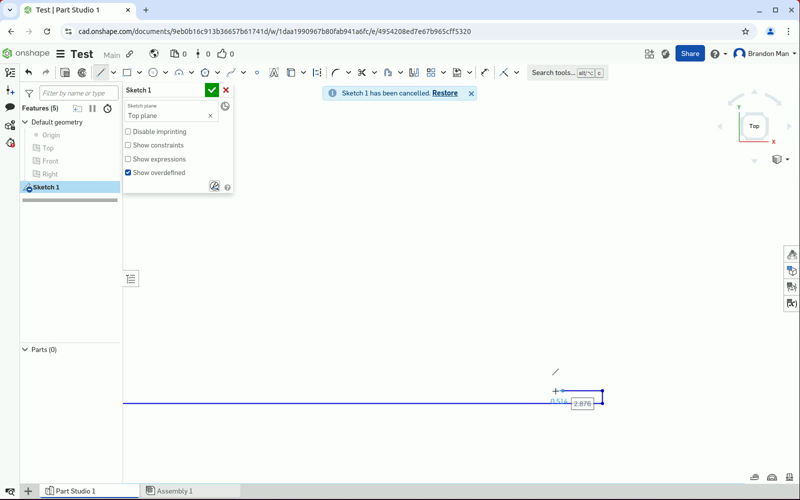
scroll(6)
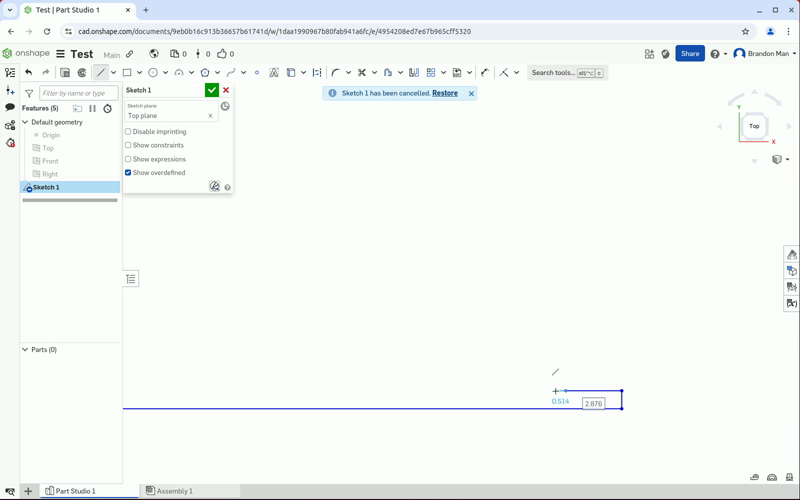
scroll(6)
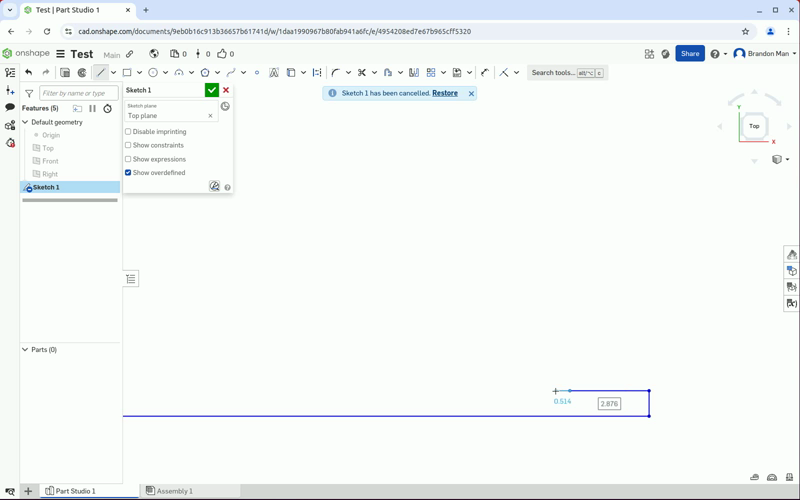
scroll(6)
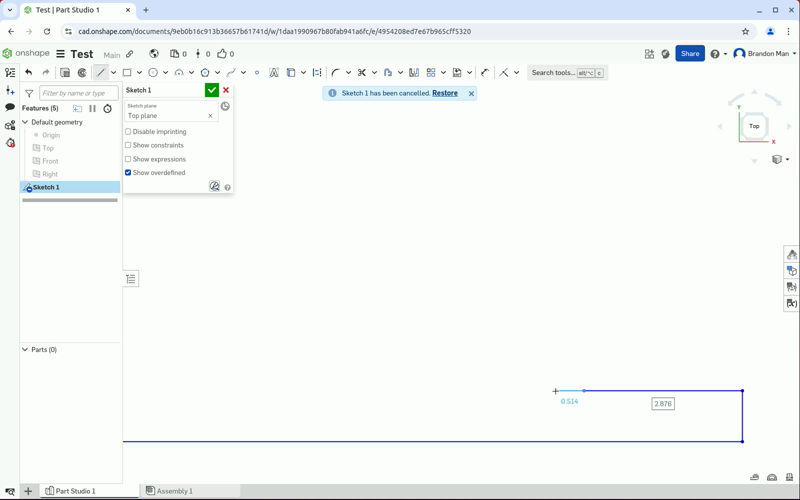
click(555, 390)
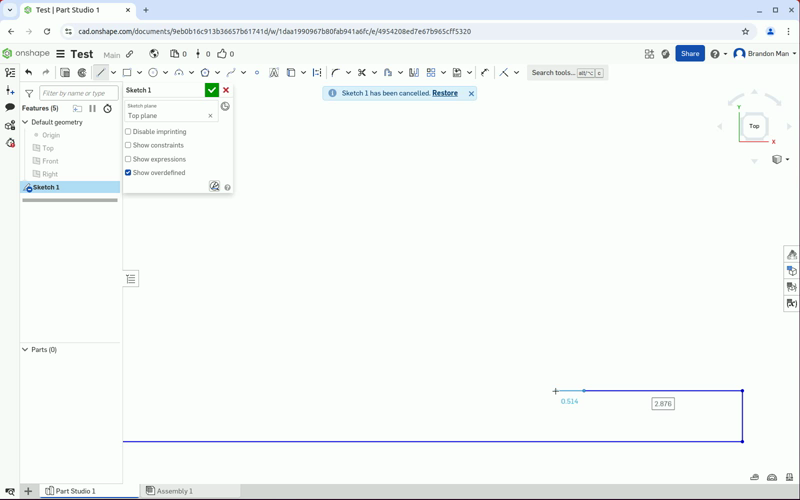
scroll(-6)
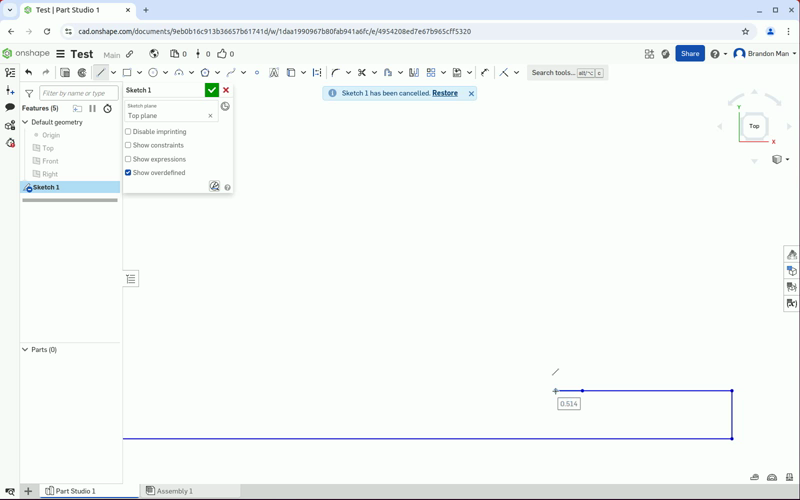
scroll(-6)
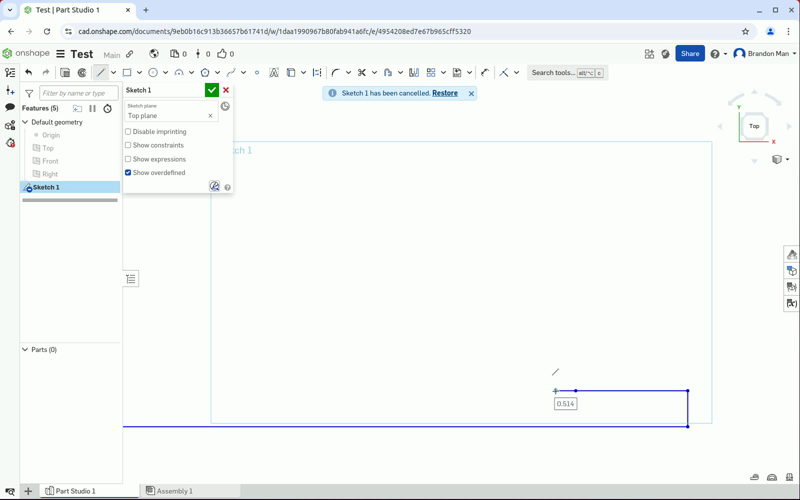
scroll(-6)
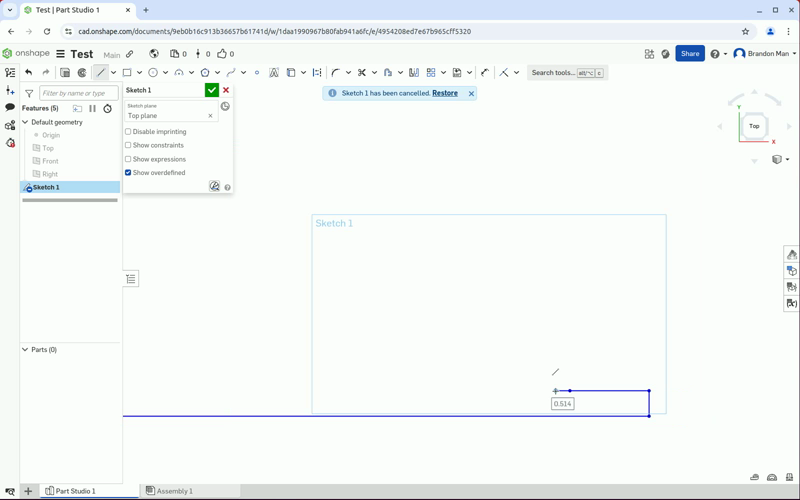
scroll(-6)
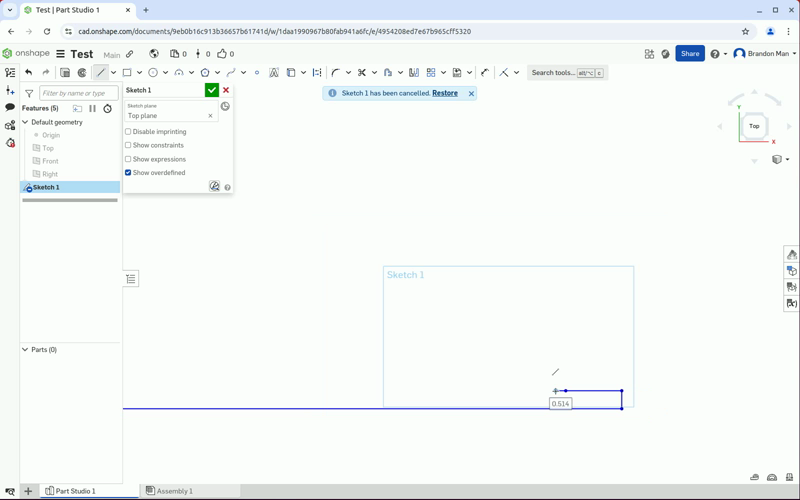
scroll(-6)
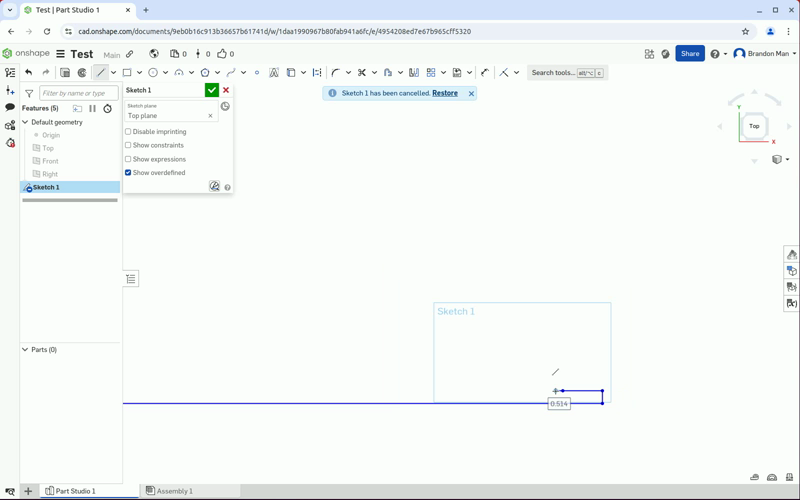
scroll(-6)
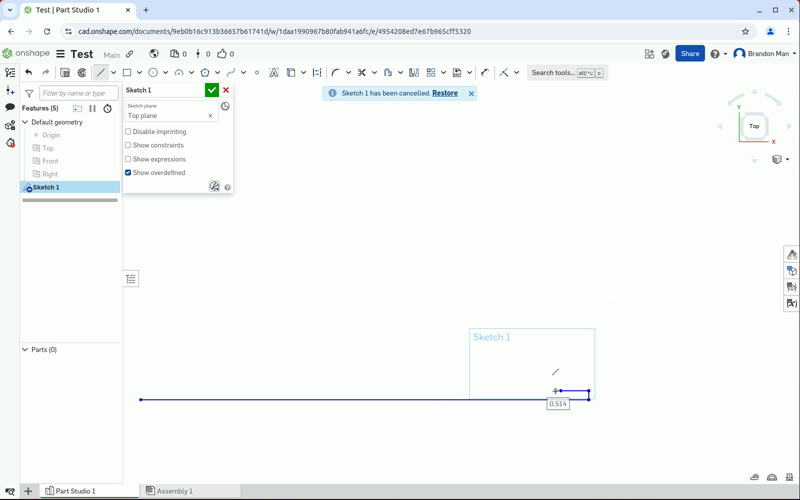
scroll(-6)
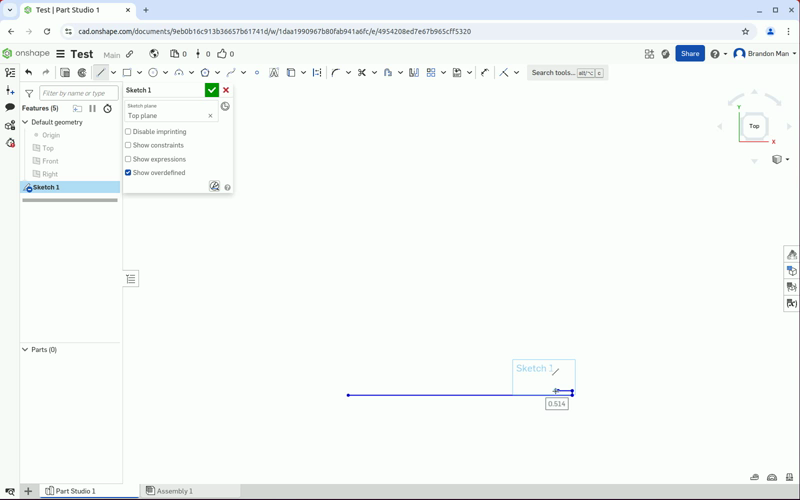
key_up(shift)
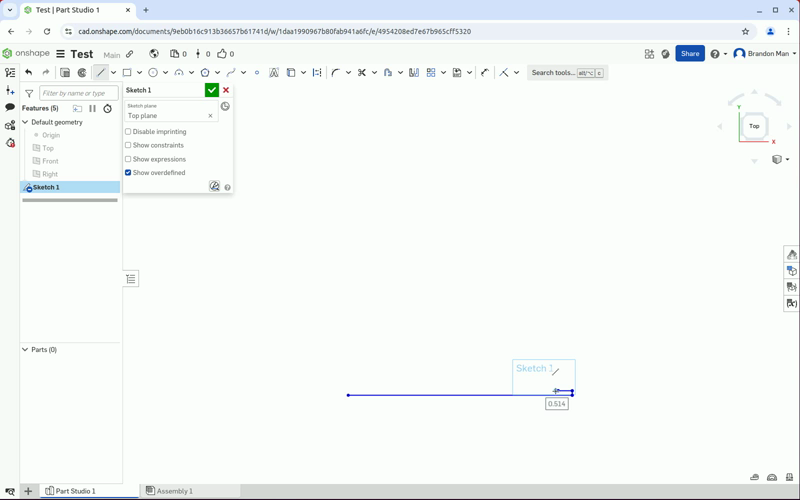
key_down(shift)
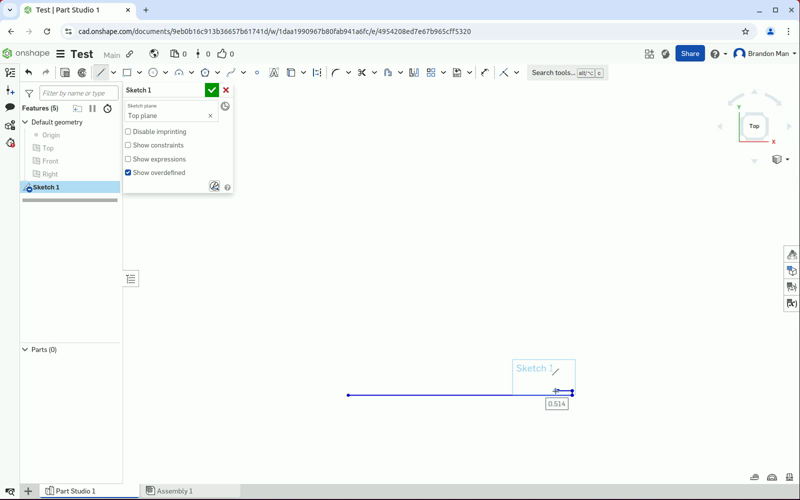
mouse_move(364, 390)
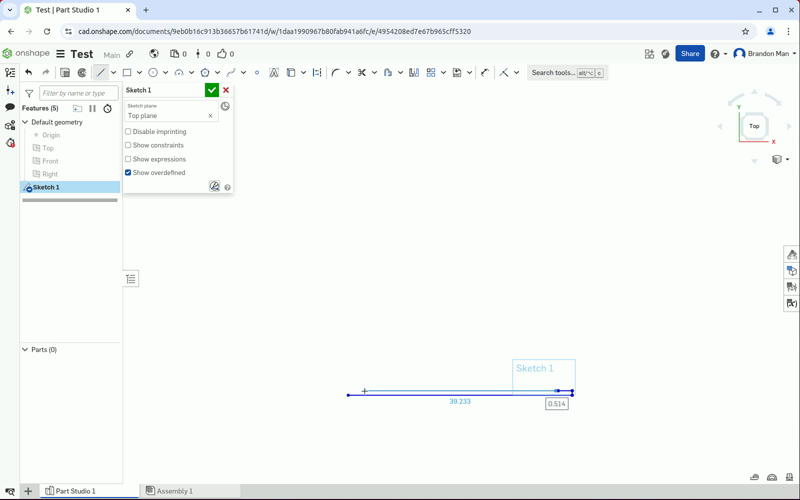
click(364, 390)
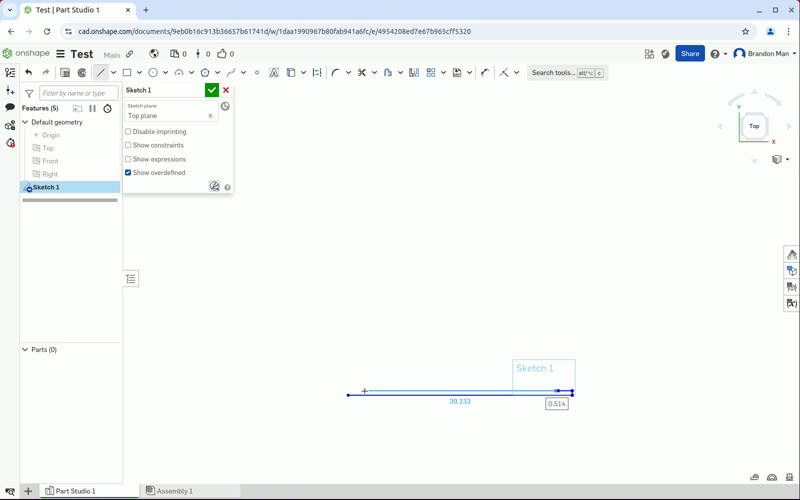
key_up(shift)
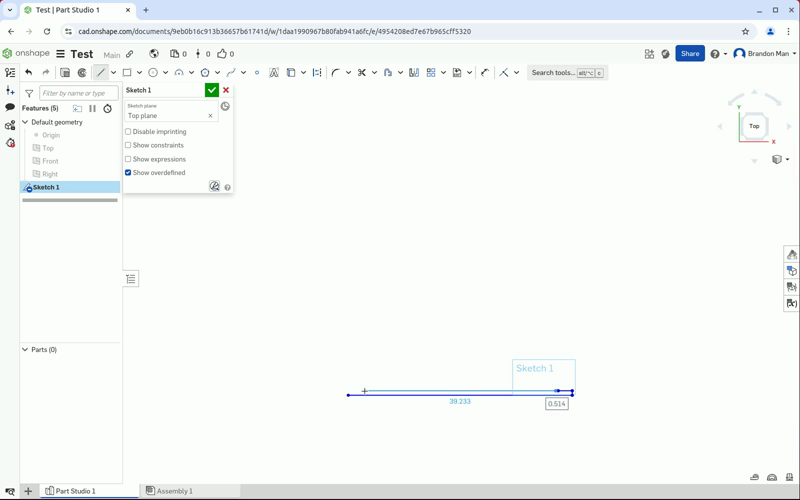
key_down(shift)
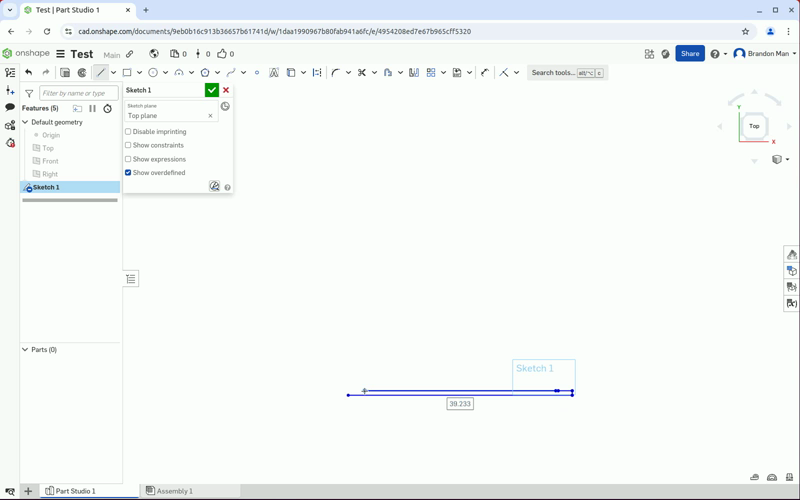
mouse_move(394, 390)
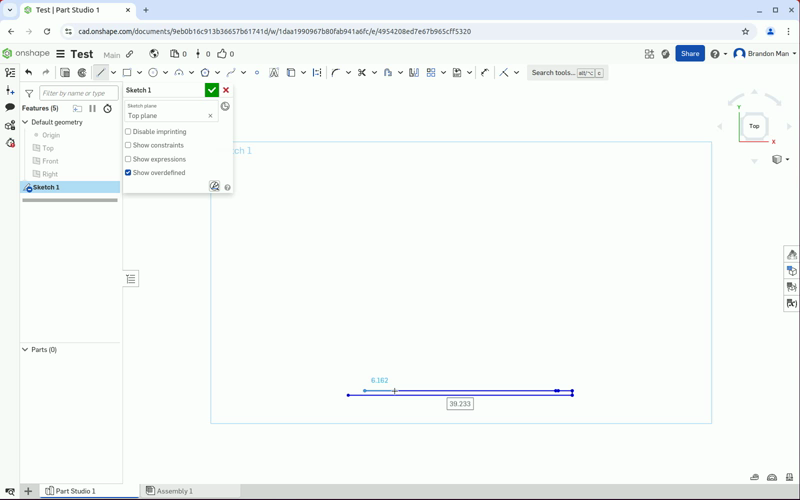
mouse_move(362, 390)
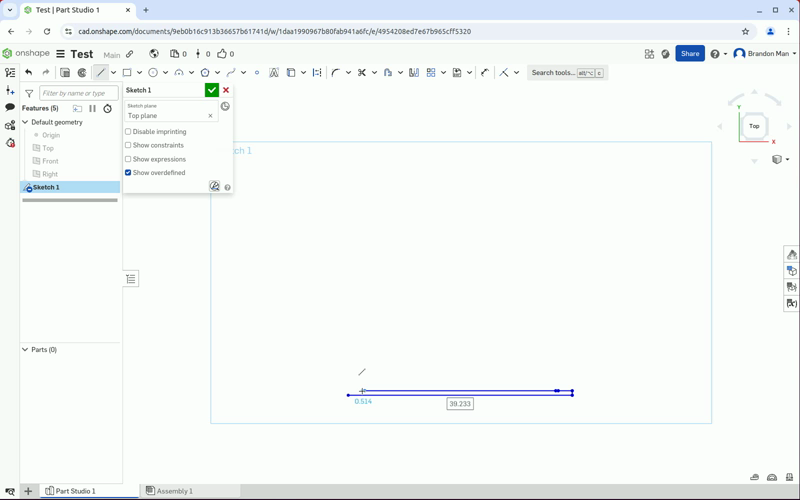
scroll(6)
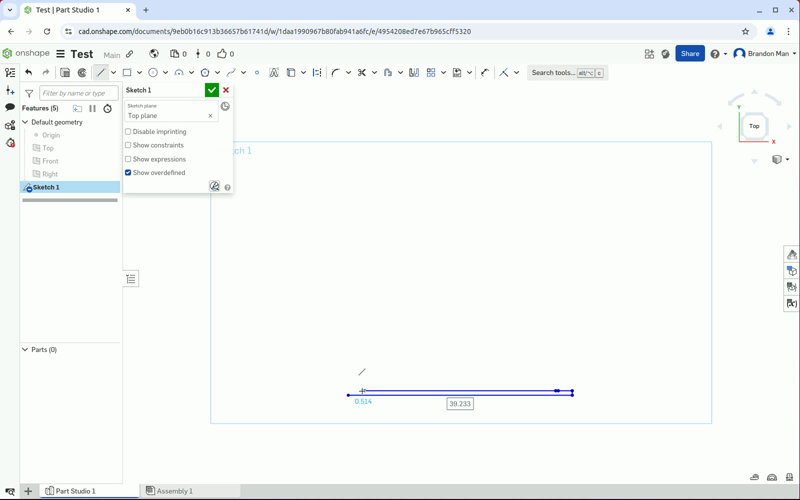
scroll(6)
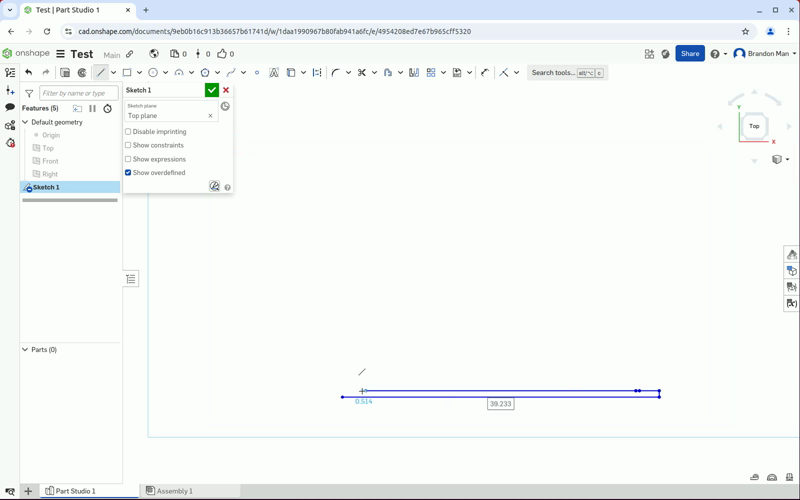
scroll(6)
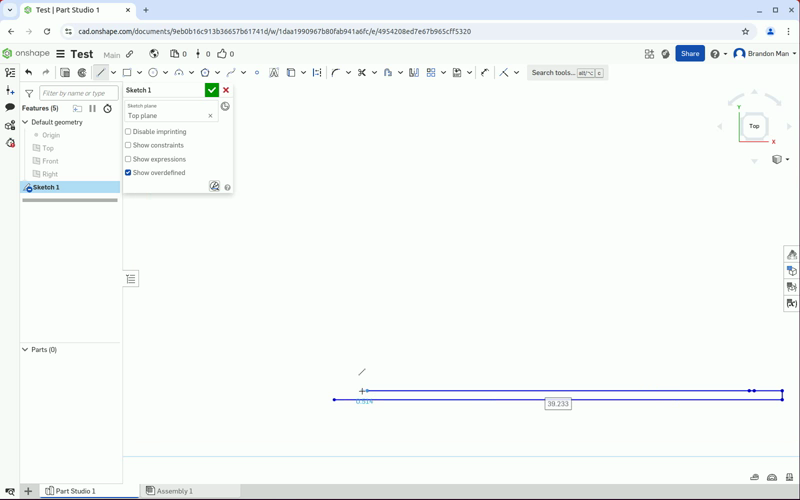
scroll(6)
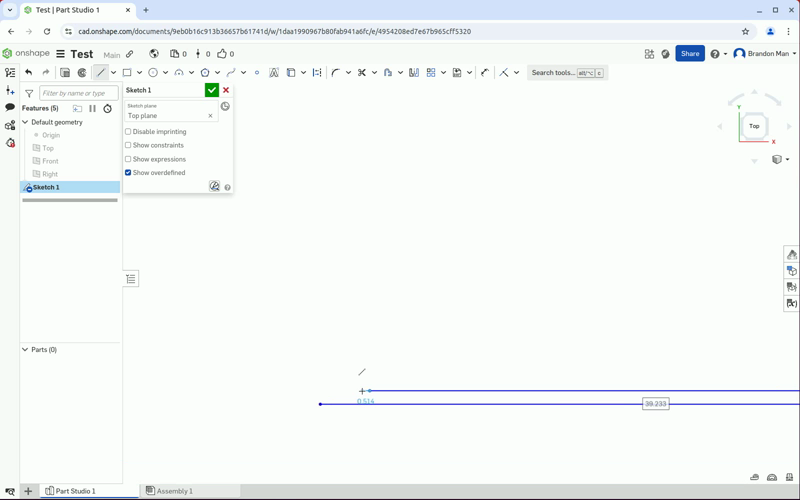
scroll(6)
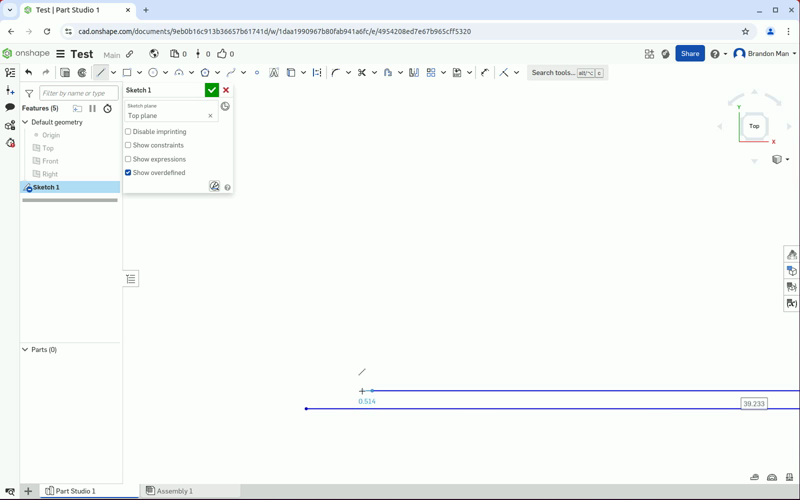
scroll(6)
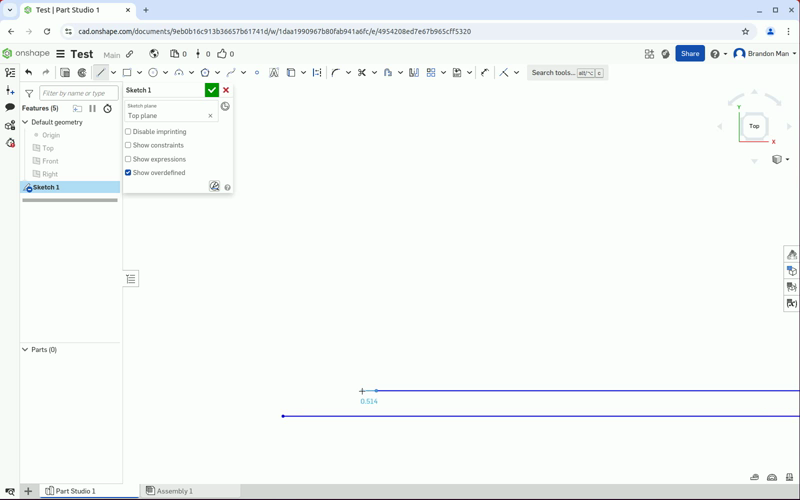
scroll(6)
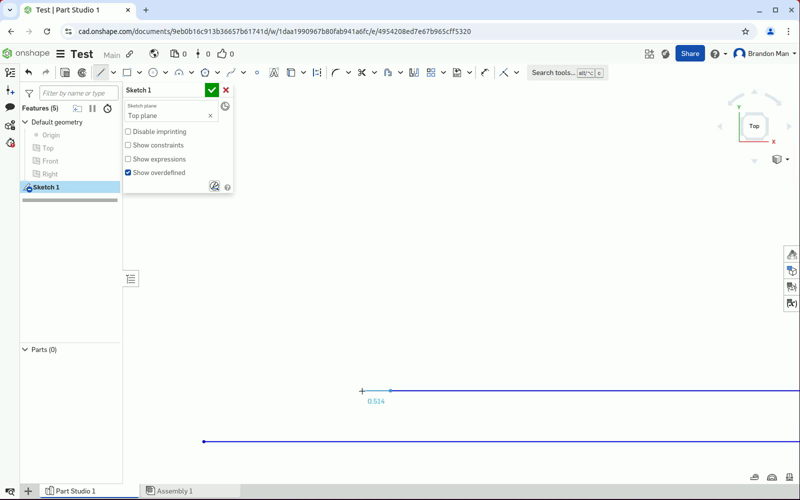
click(362, 390)
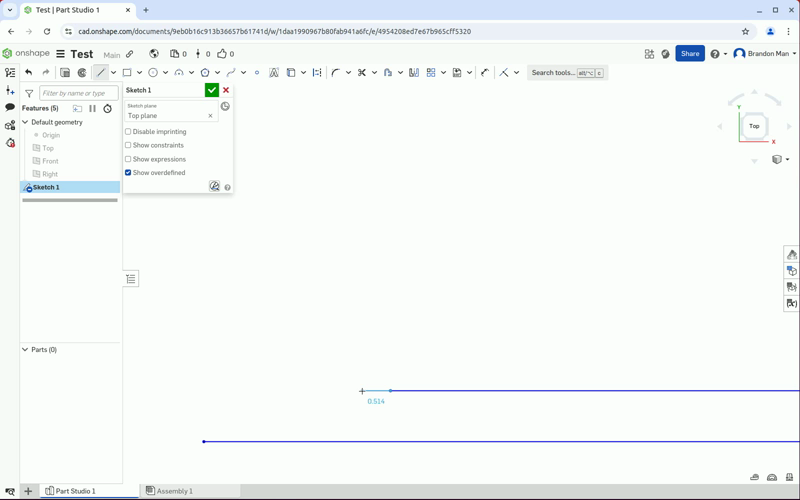
scroll(-6)
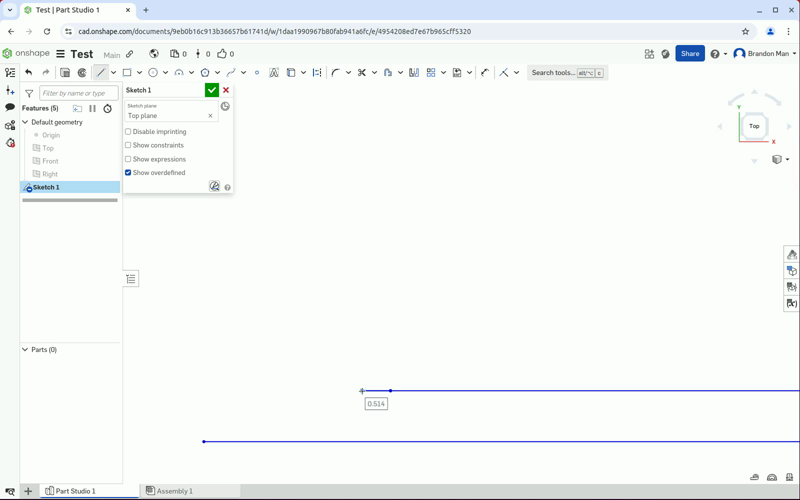
scroll(-6)
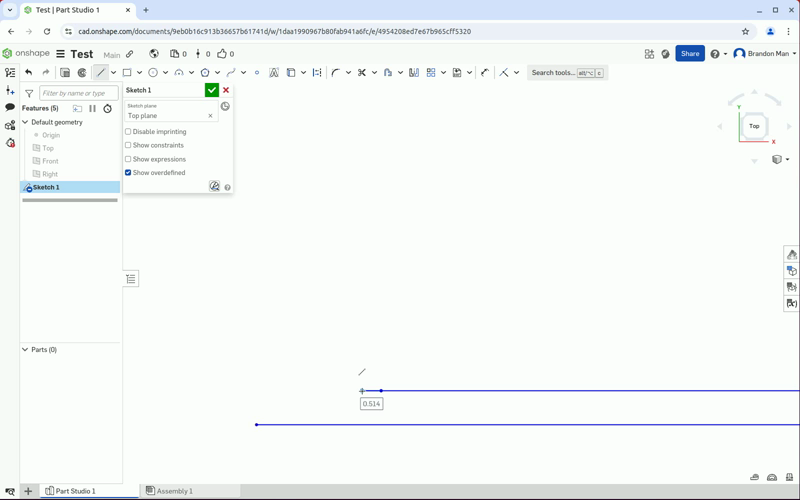
scroll(-6)
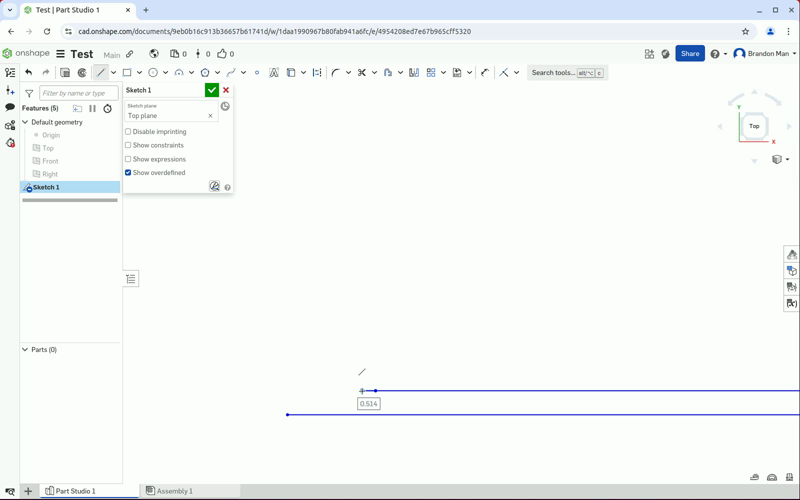
scroll(-6)
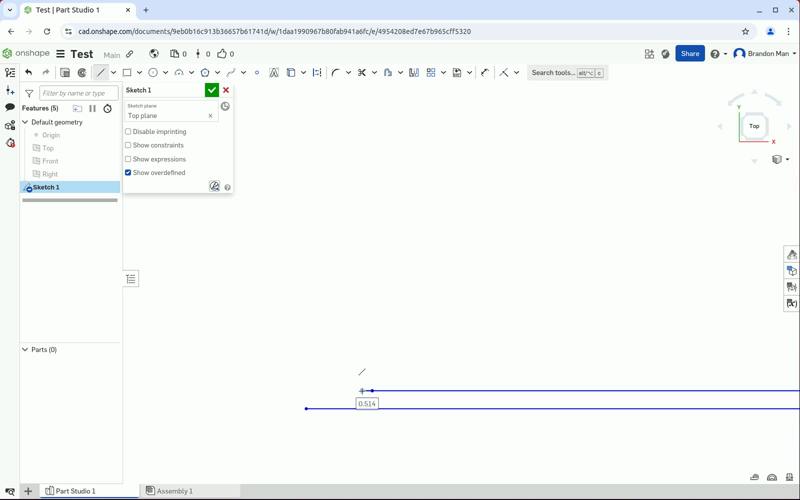
scroll(-6)
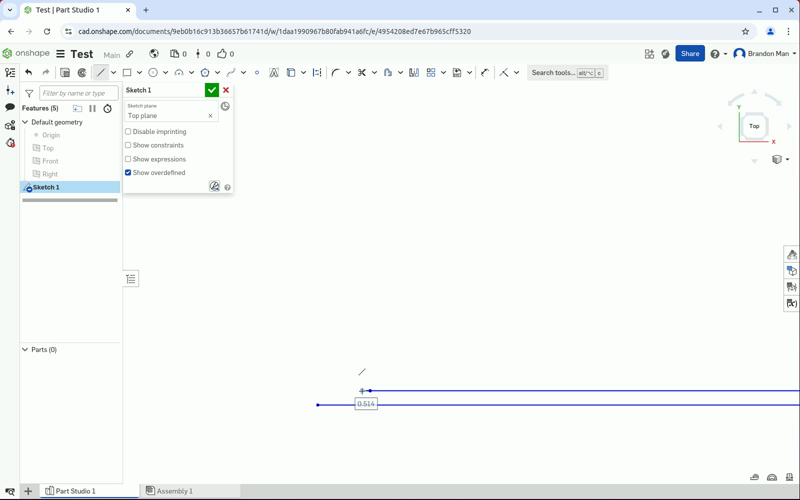
scroll(-6)
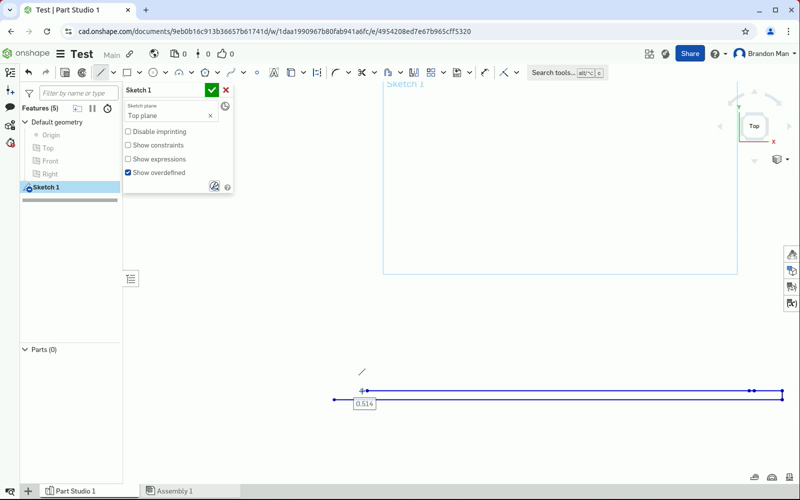
scroll(-6)
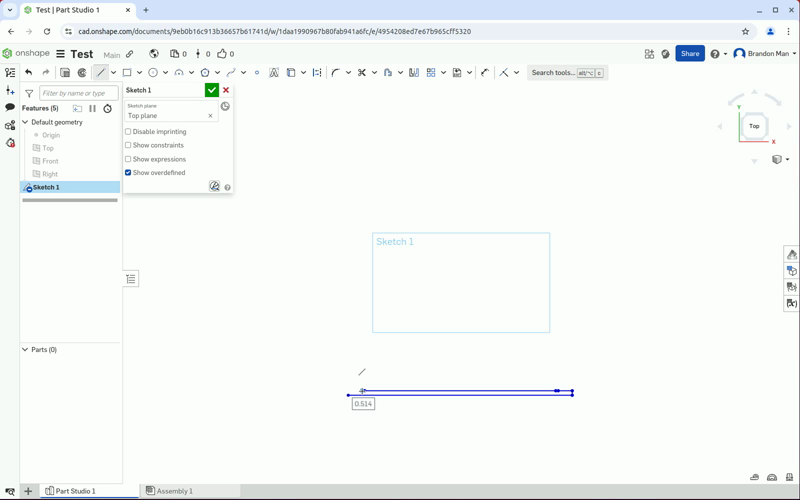
key_up(shift)
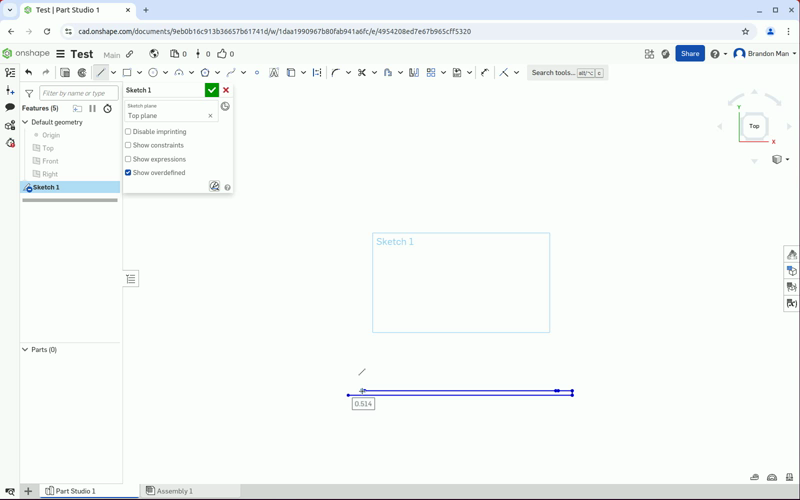
key_down(shift)
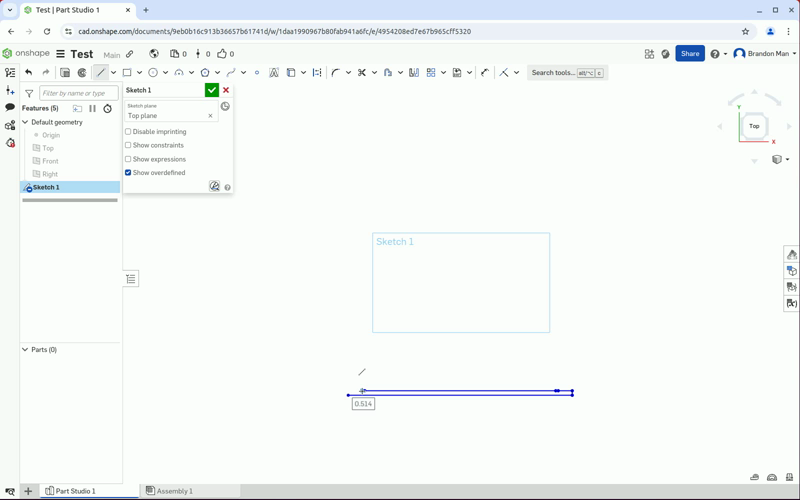
mouse_move(392, 390)
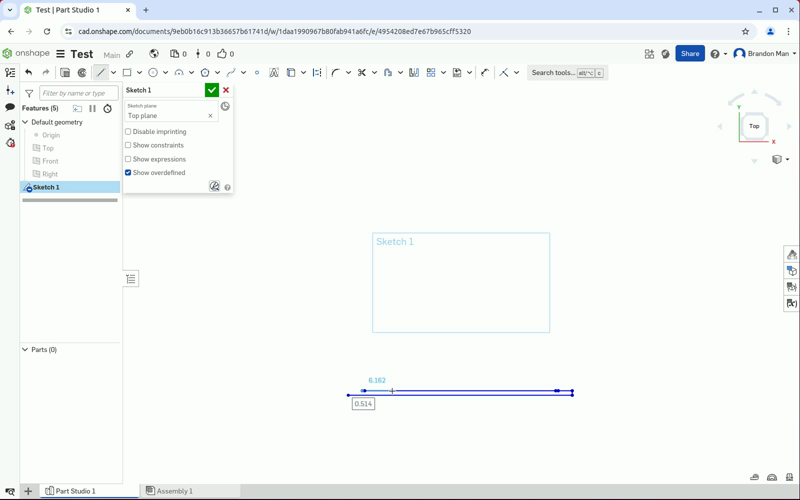
mouse_move(348, 390)
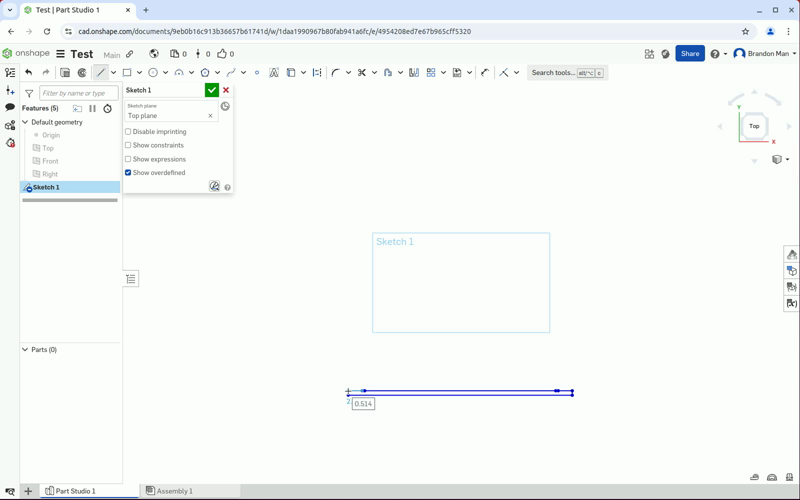
click(348, 390)
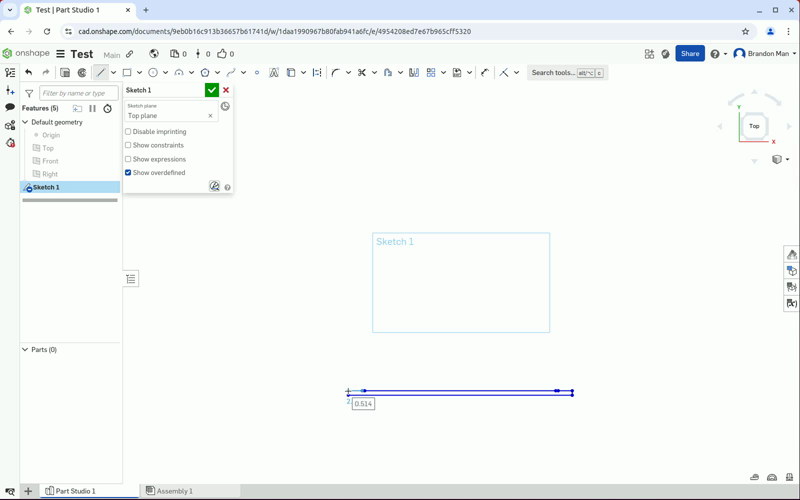
key_up(shift)
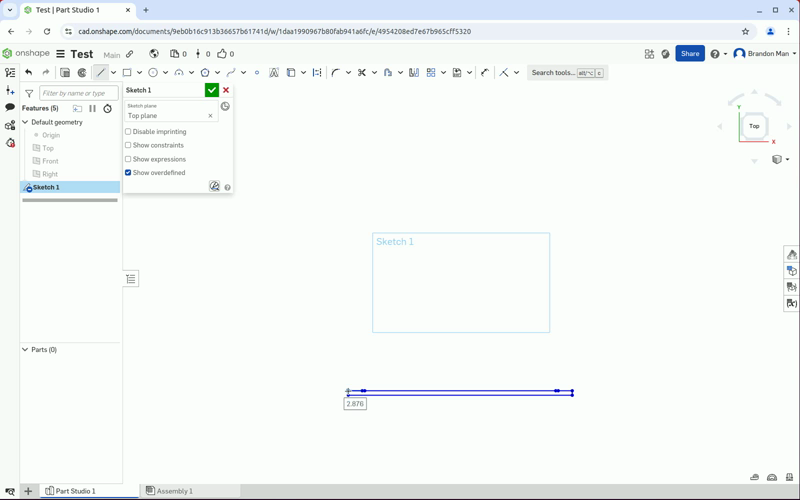
mouse_move(378, 390)
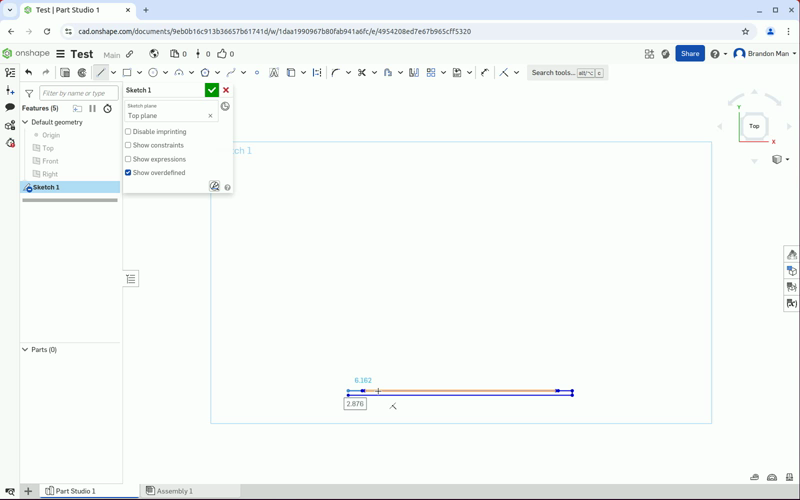
key_down(shift)
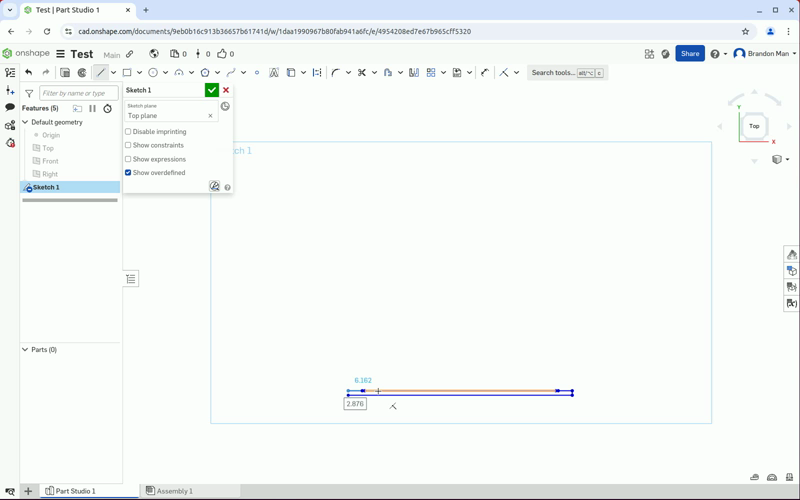
mouse_move(348, 395)
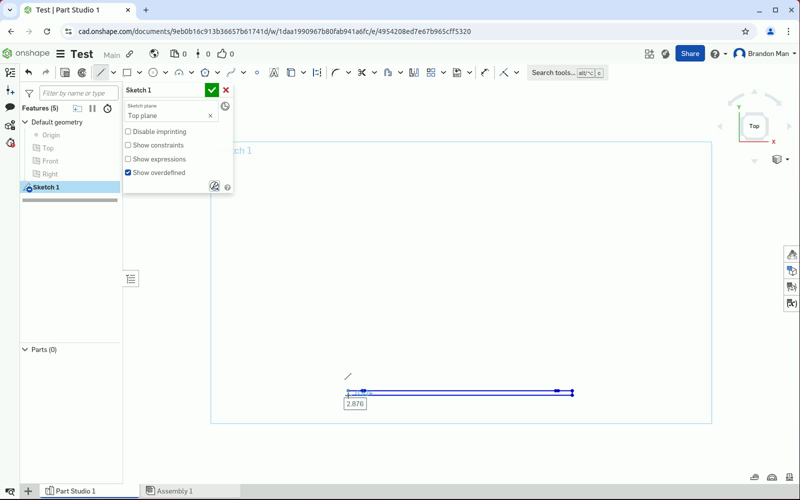
scroll(6)
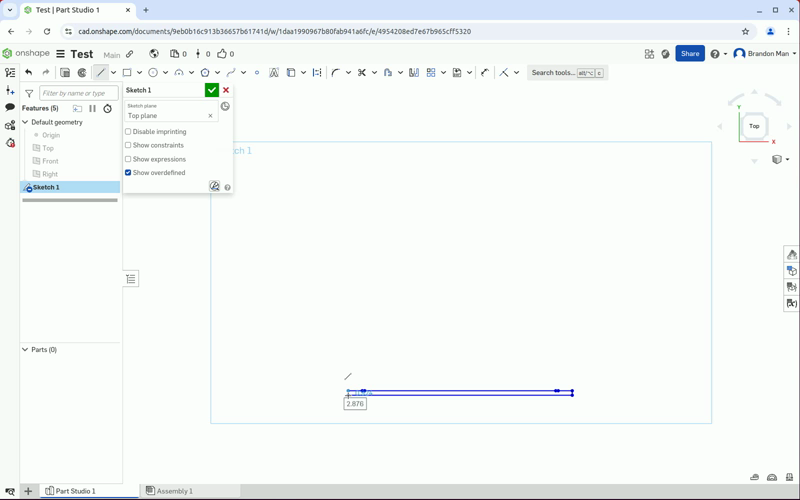
scroll(6)
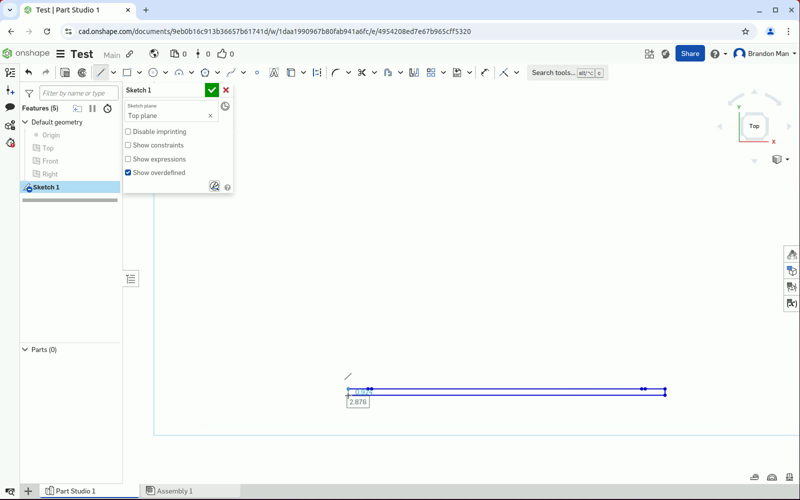
scroll(6)
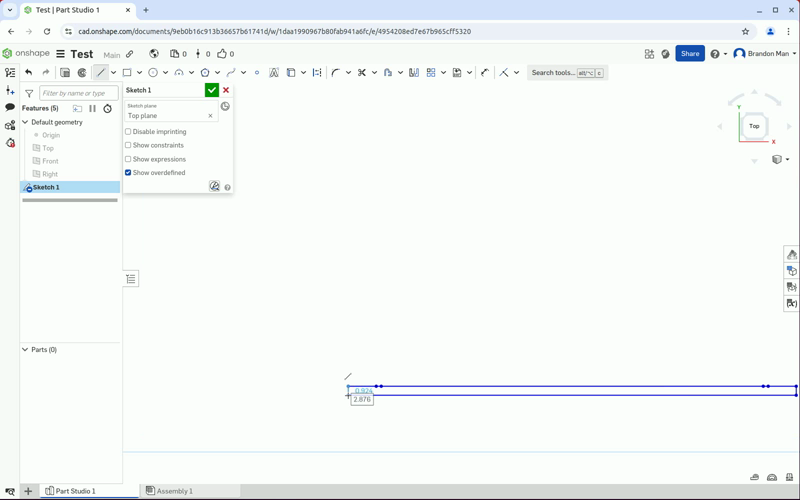
scroll(6)
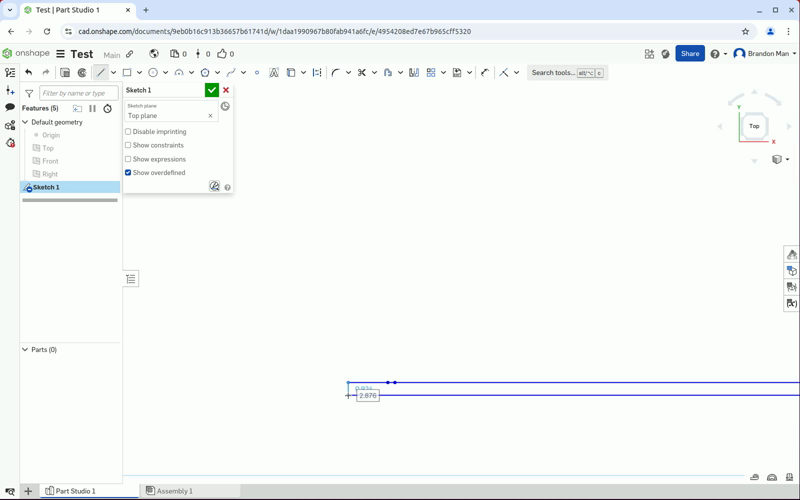
scroll(6)
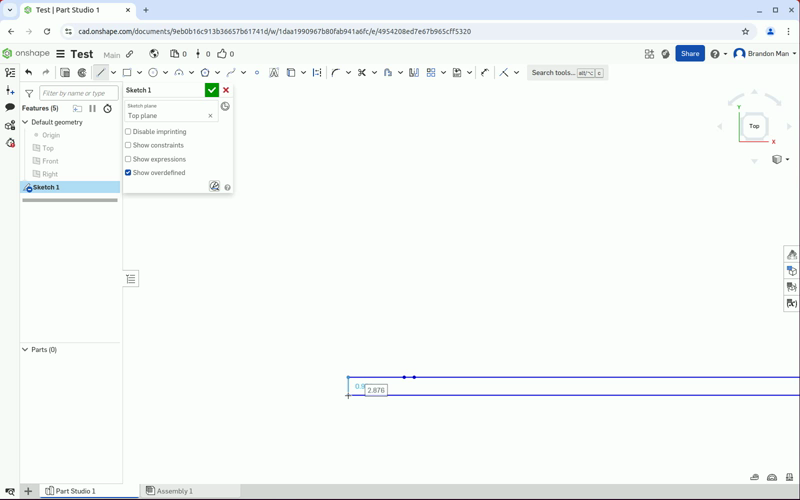
scroll(6)
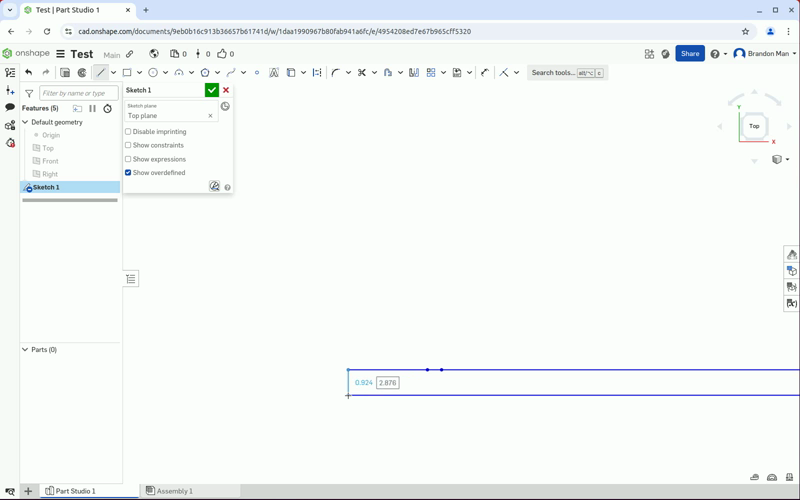
scroll(6)
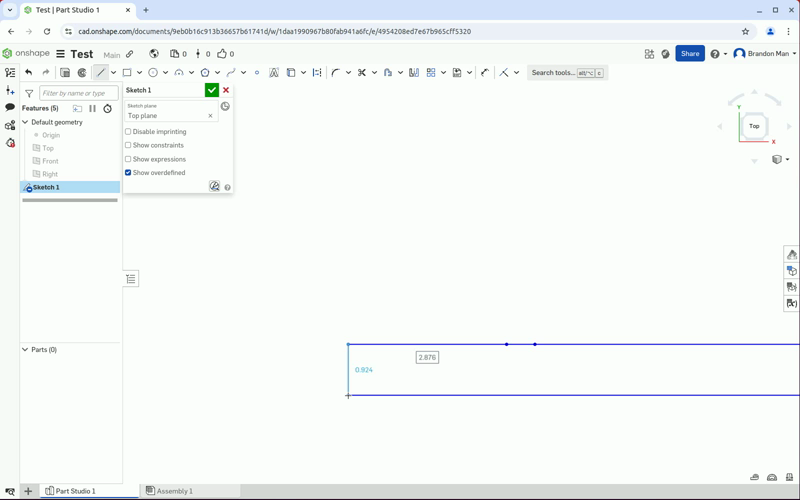
key_up(shift)
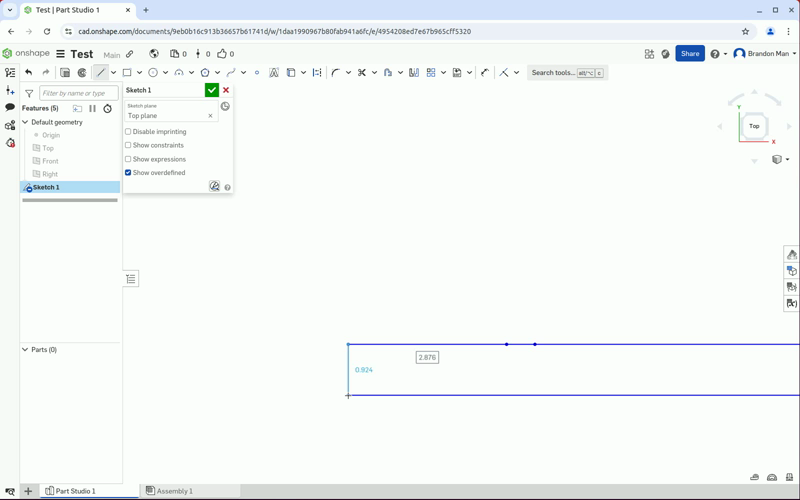
click(348, 395)
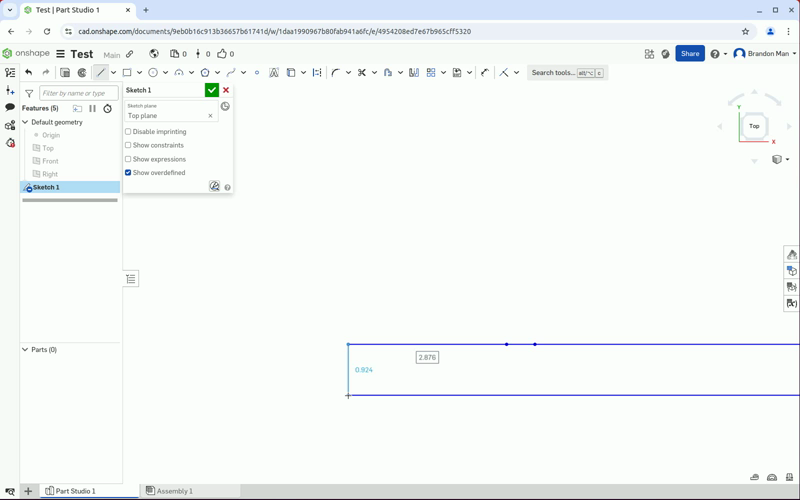
scroll(-6)
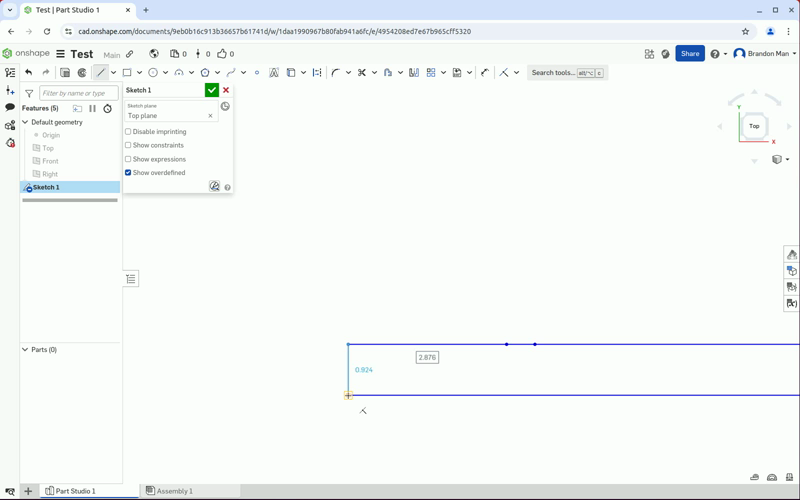
scroll(-6)
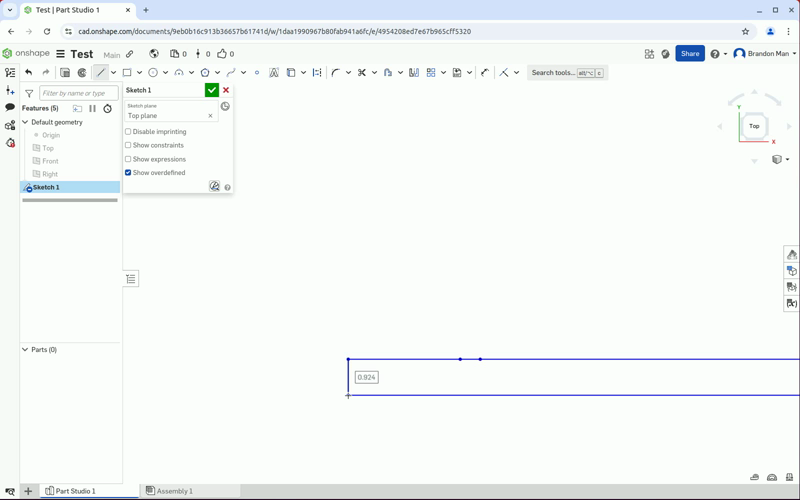
scroll(-6)
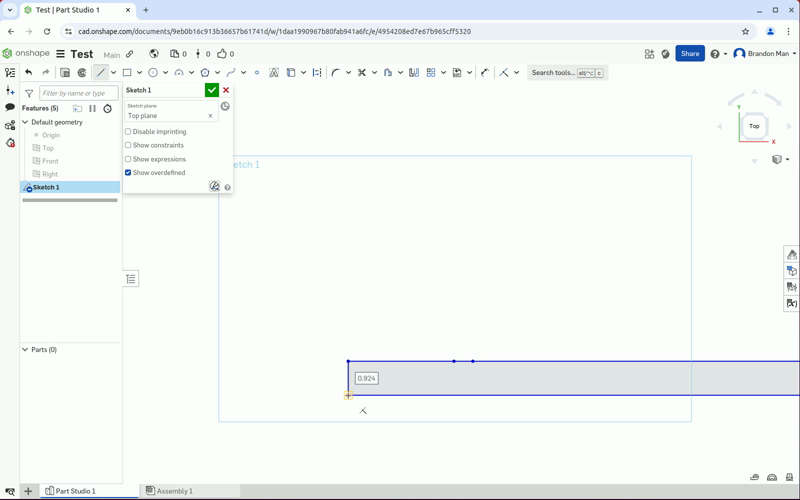
scroll(-6)
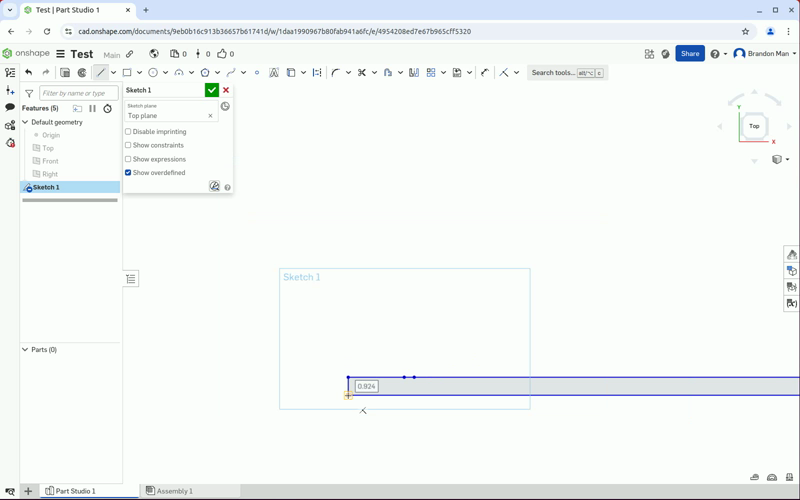
scroll(-6)
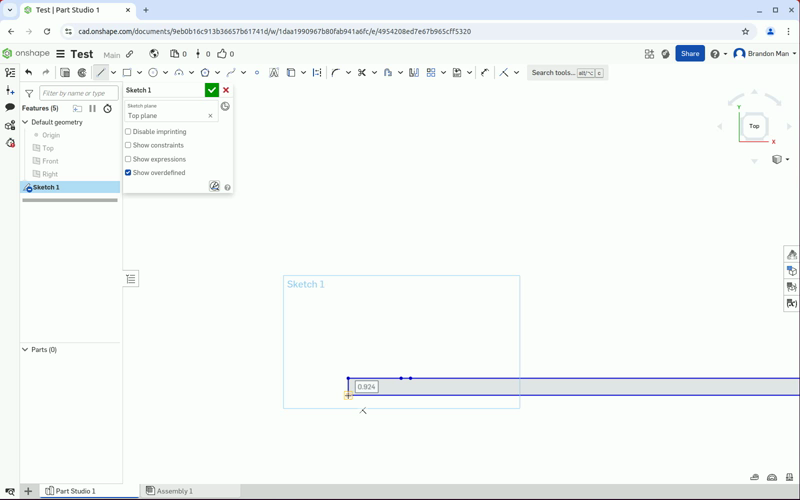
scroll(-6)
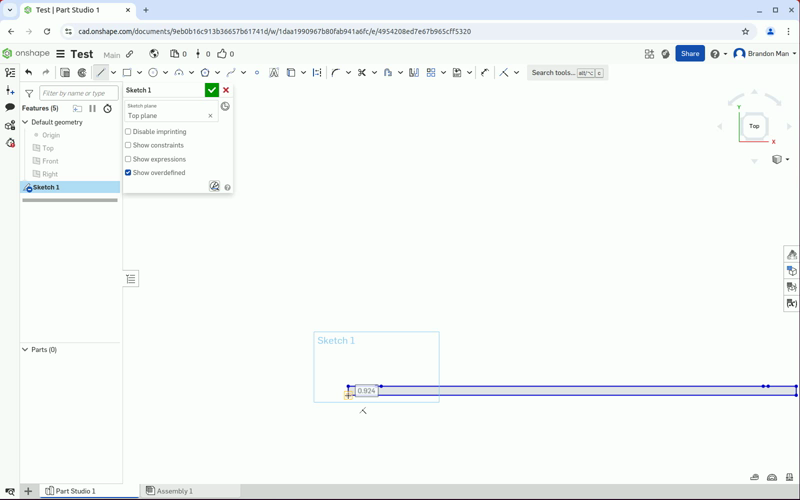
scroll(-6)
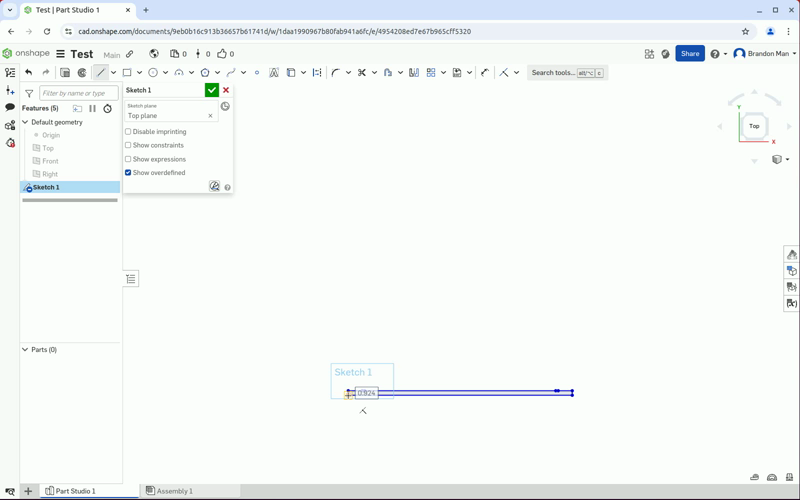
key(esc)
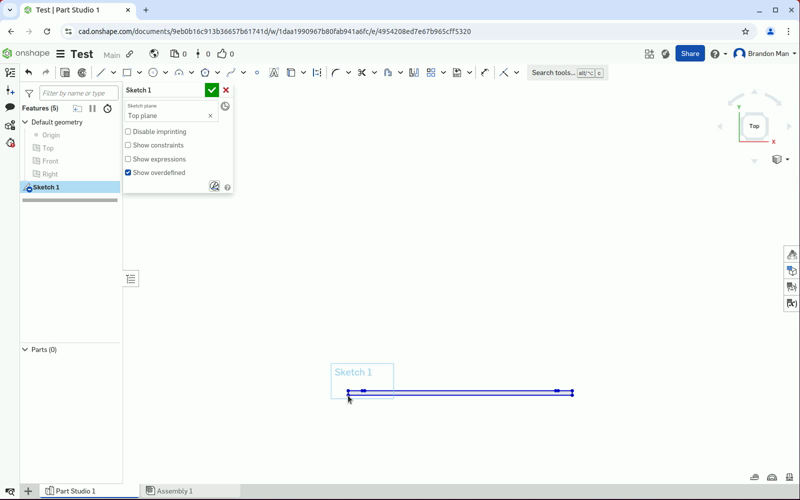
mouse_move(412, 393)
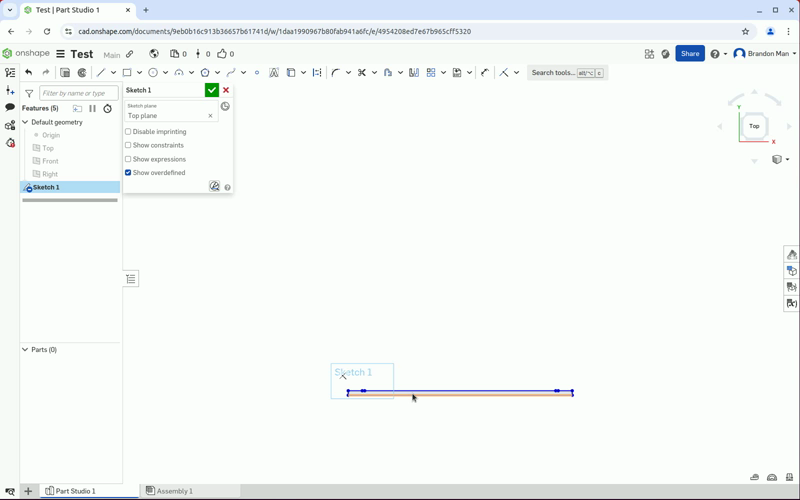
scroll(6)
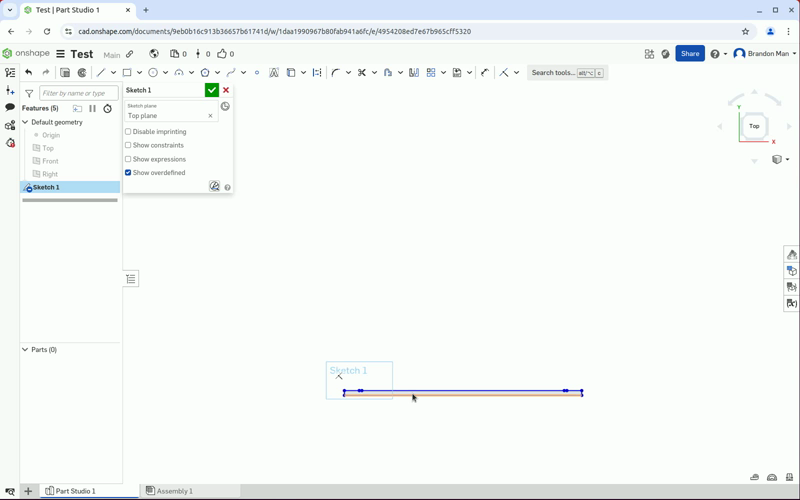
scroll(6)
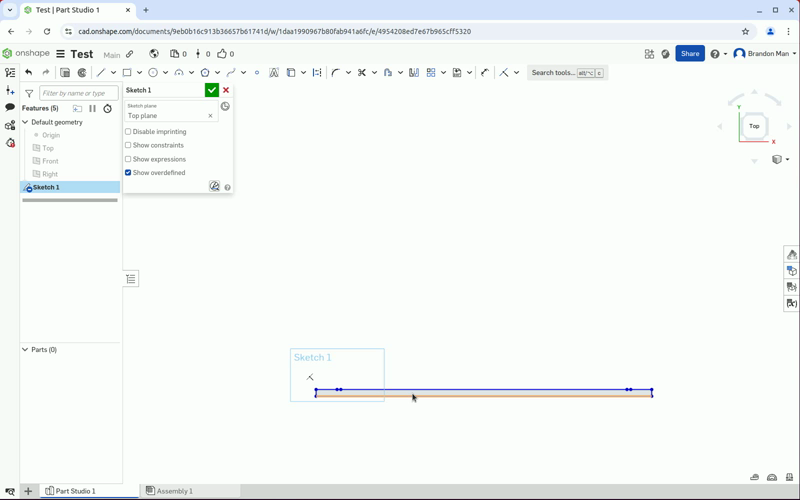
scroll(6)
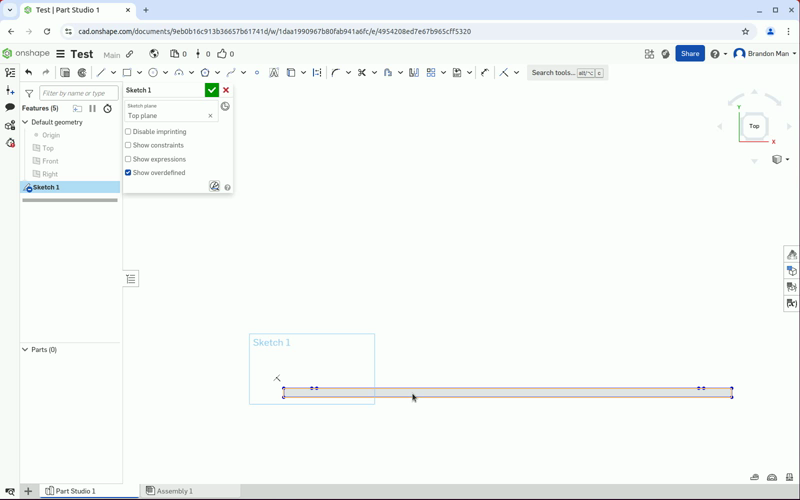
scroll(6)
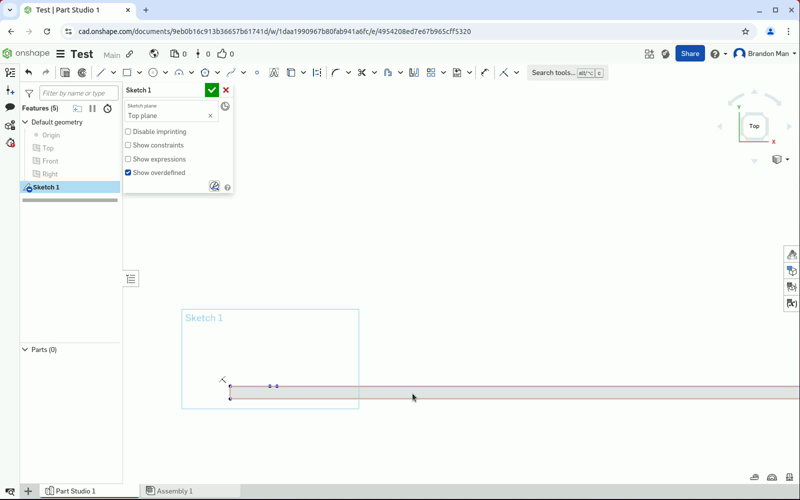
scroll(6)
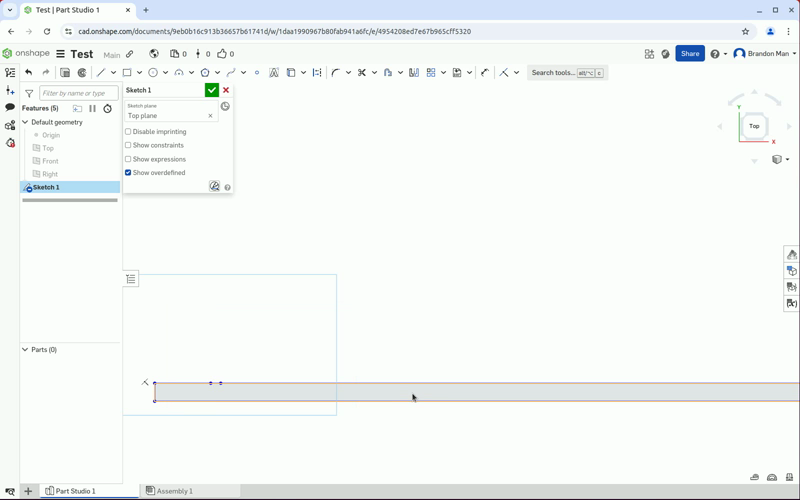
scroll(6)
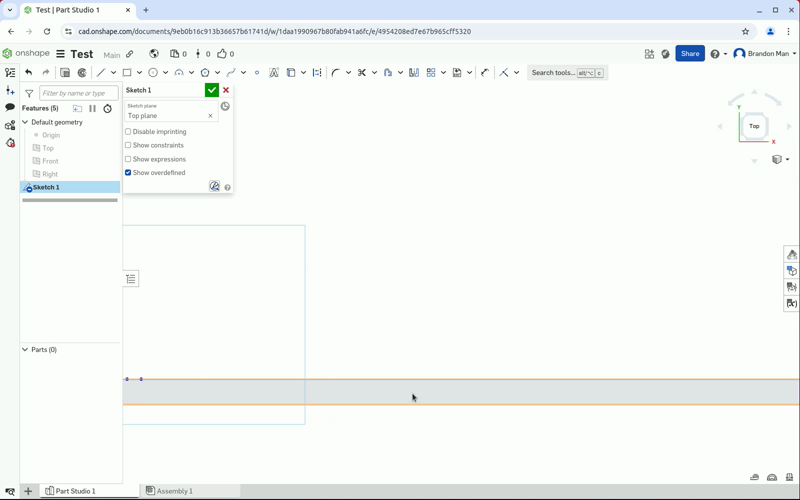
scroll(6)
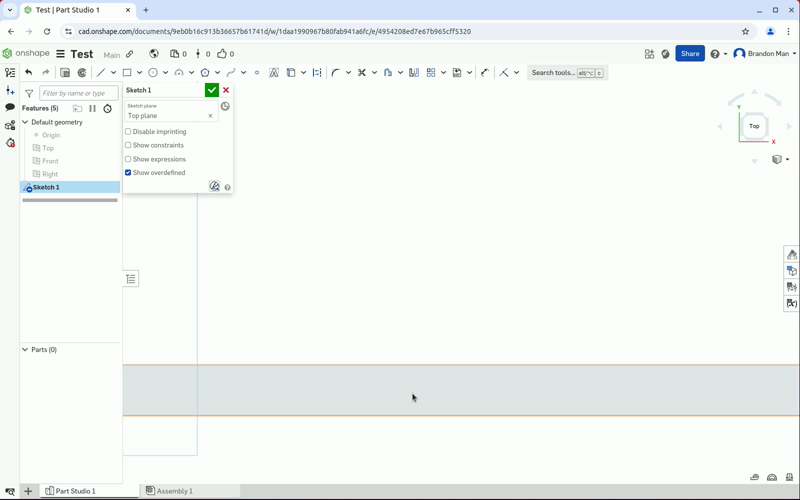
click(412, 393)
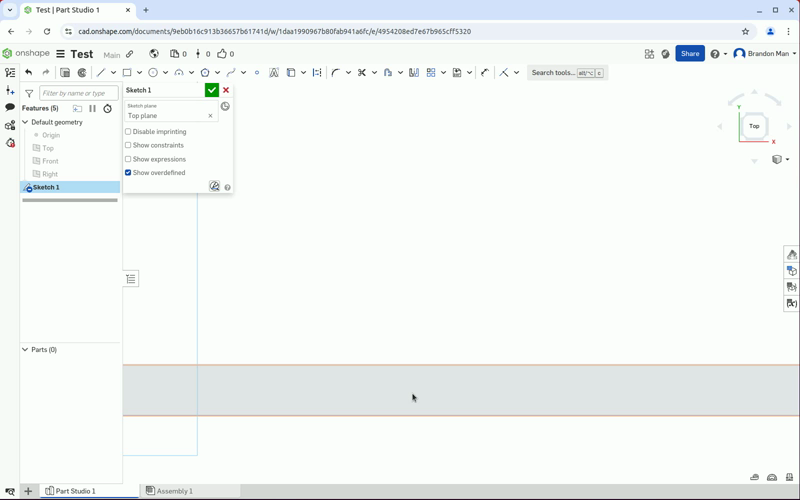
scroll(-6)
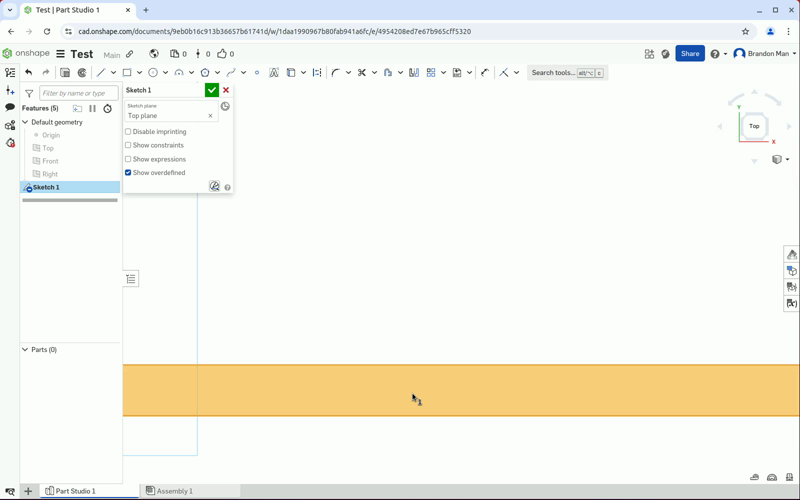
scroll(-6)
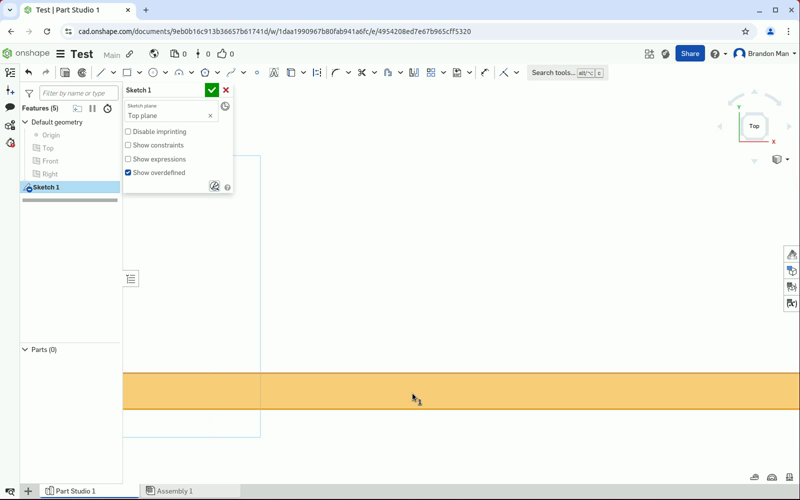
scroll(-6)
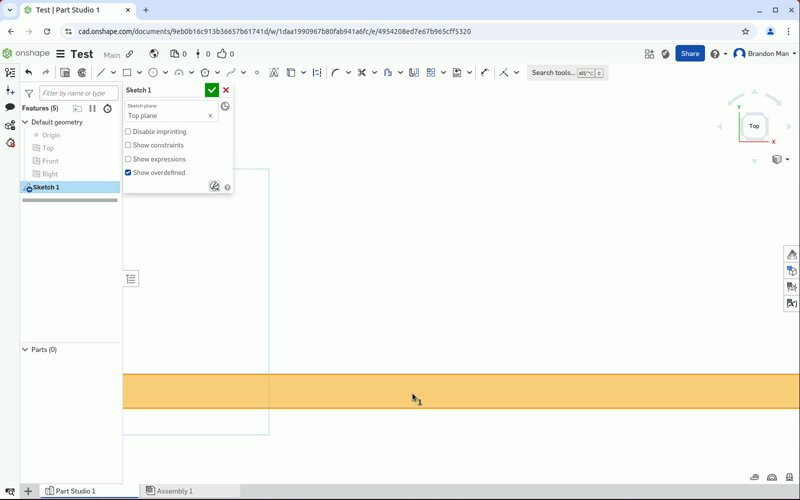
scroll(-6)
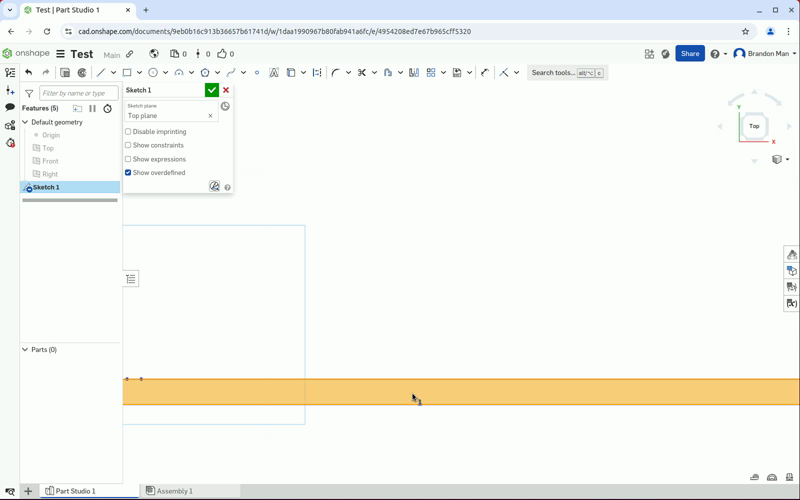
scroll(-6)
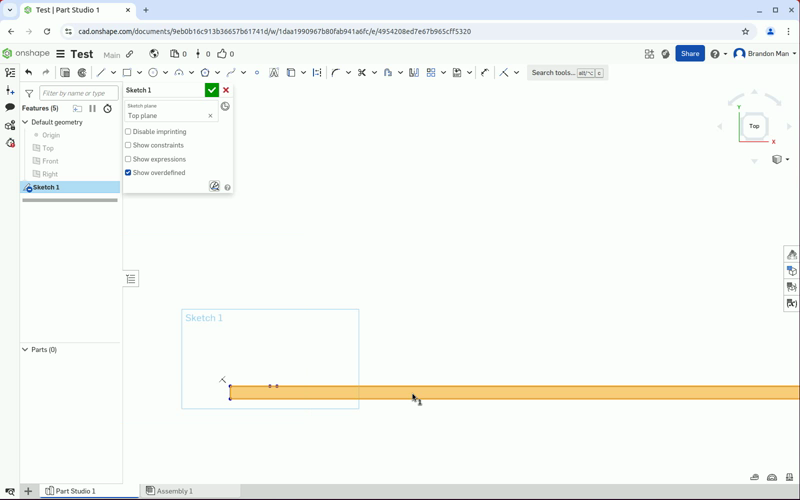
scroll(-6)
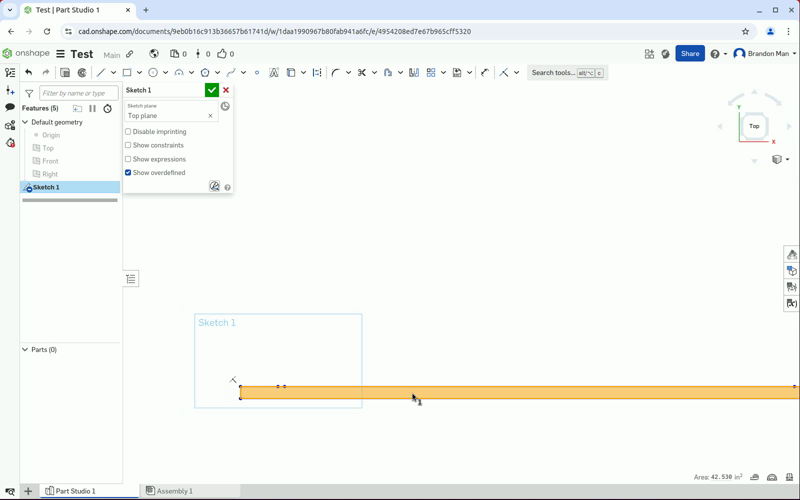
scroll(-6)
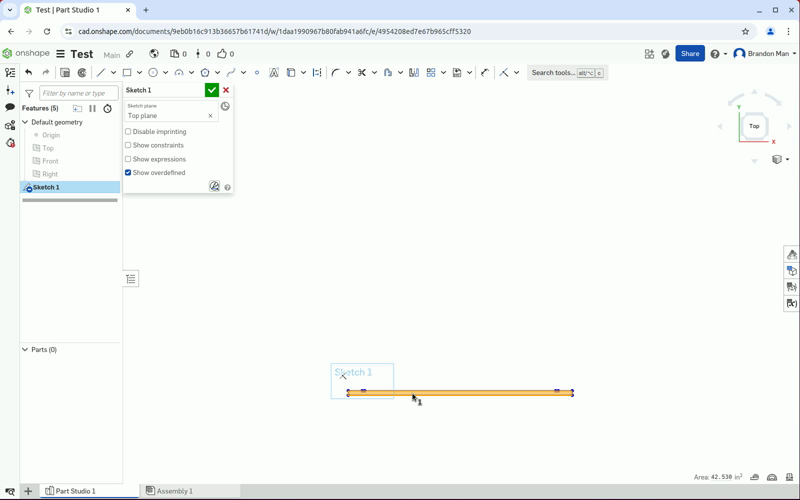
mouse_move(73, 352)
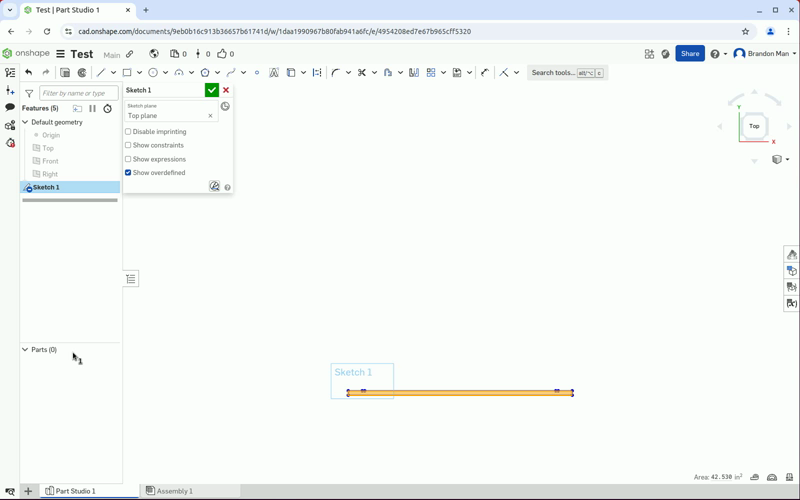
key(shift+y)
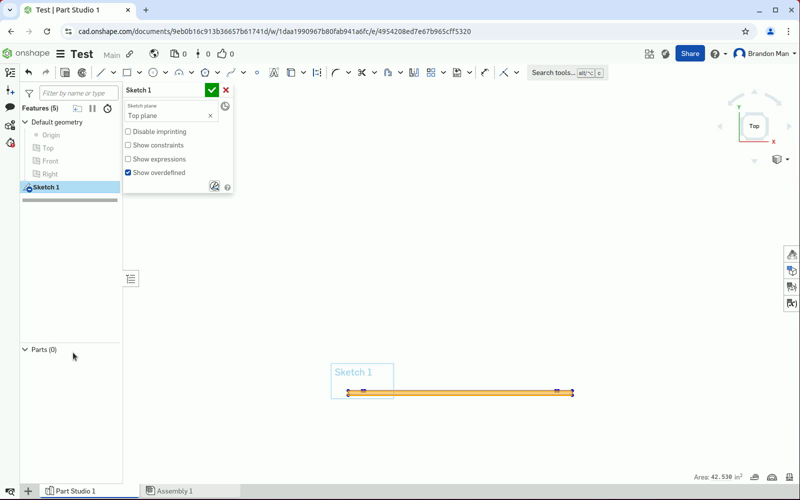
key(shift+e)
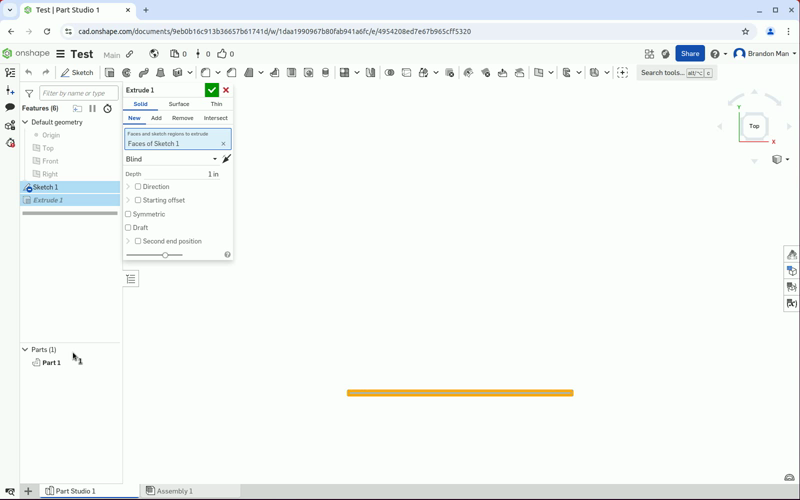
mouse_move(143, 106)
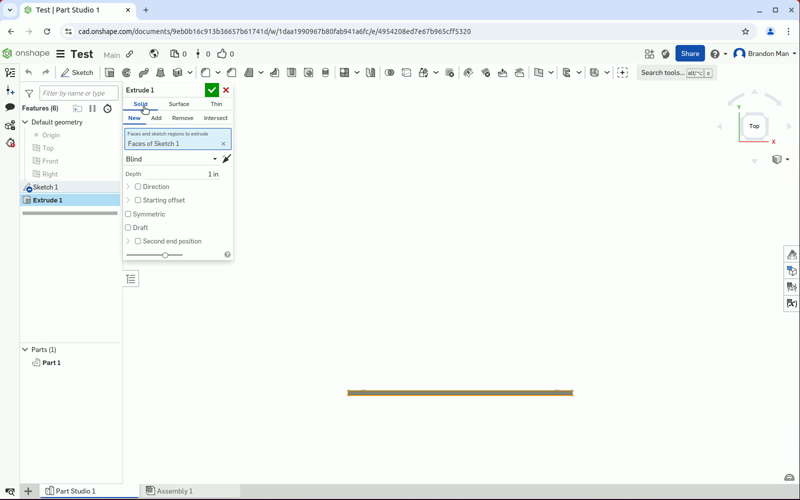
click(143, 106)
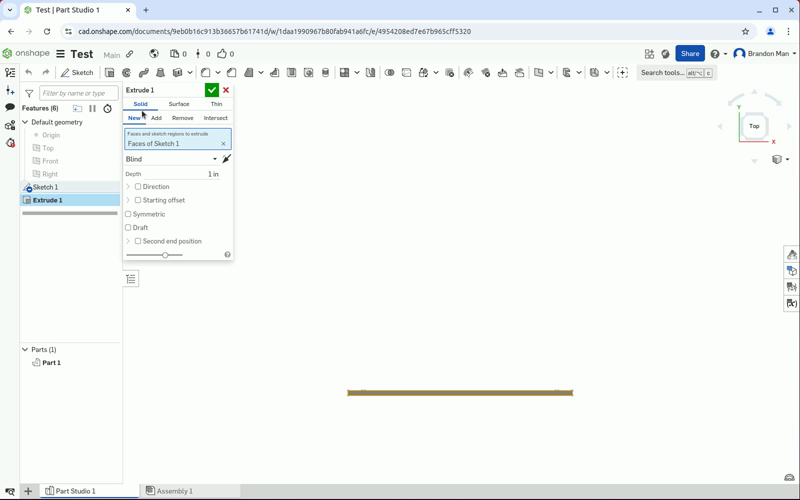
mouse_move(137, 120)
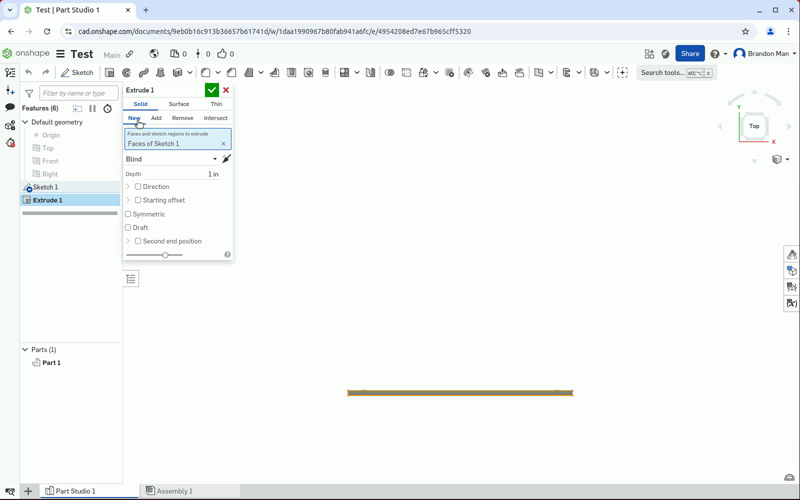
click(137, 120)
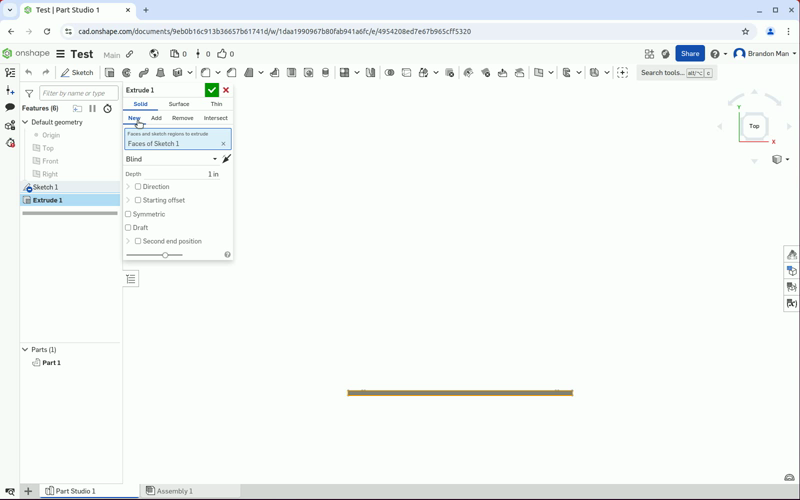
key(tab, 4)
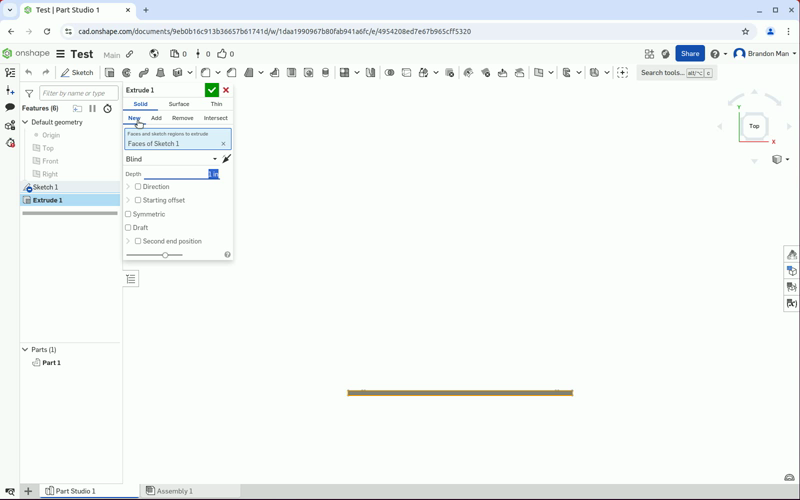
text(7.221)
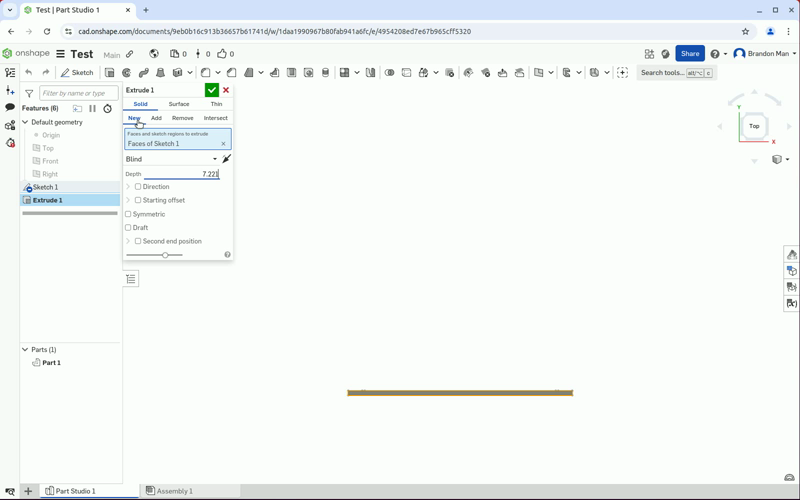
key(enter)
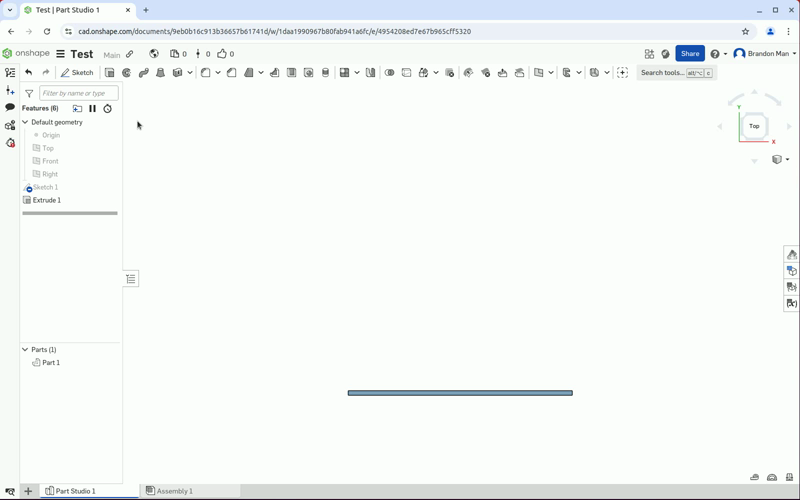
key(shift+h)
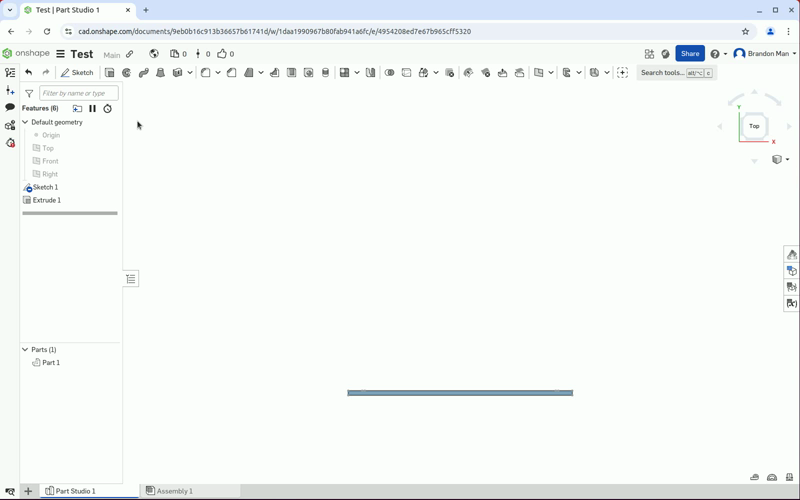
key(shift+h)
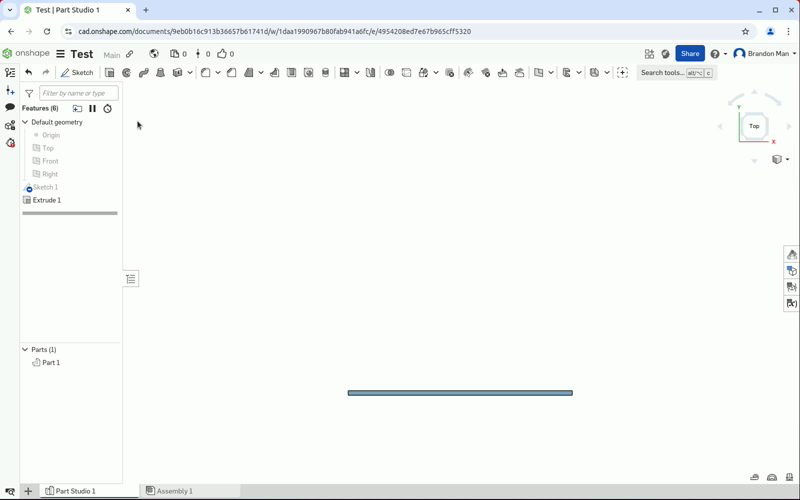
mouse_move(73, 189)
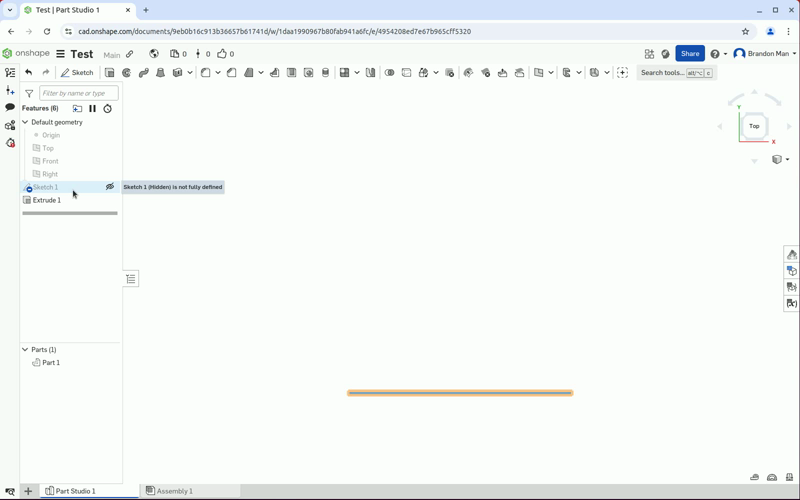
click(73, 189)
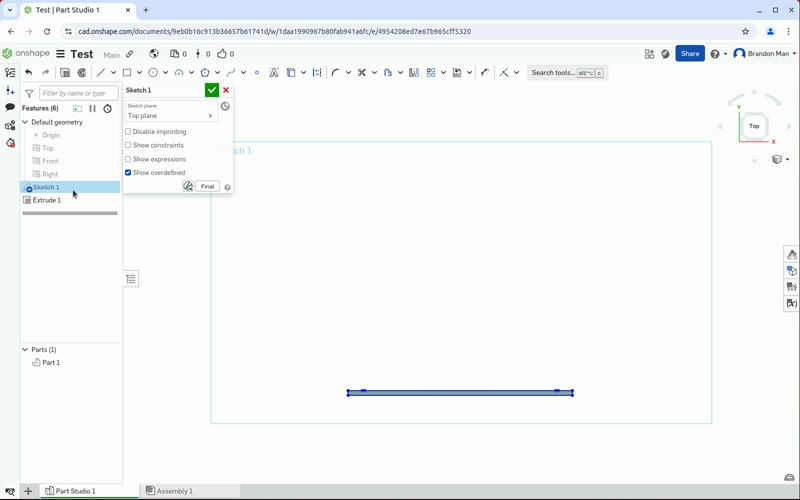
mouse_move(229, 92)
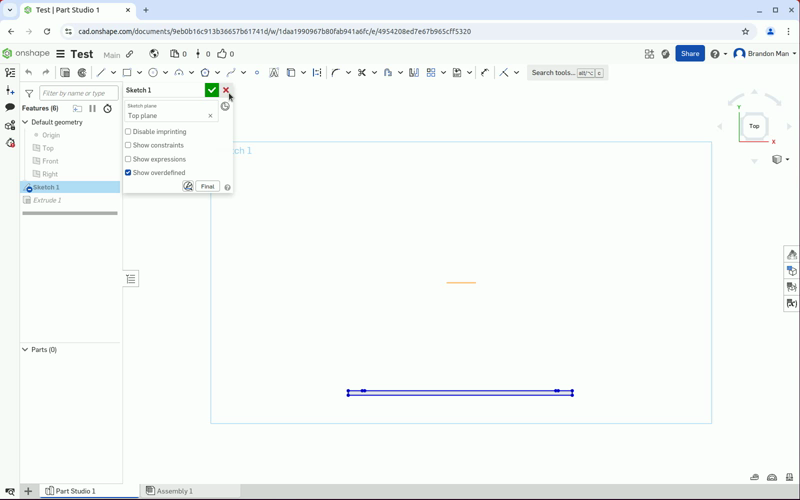
click(229, 92)
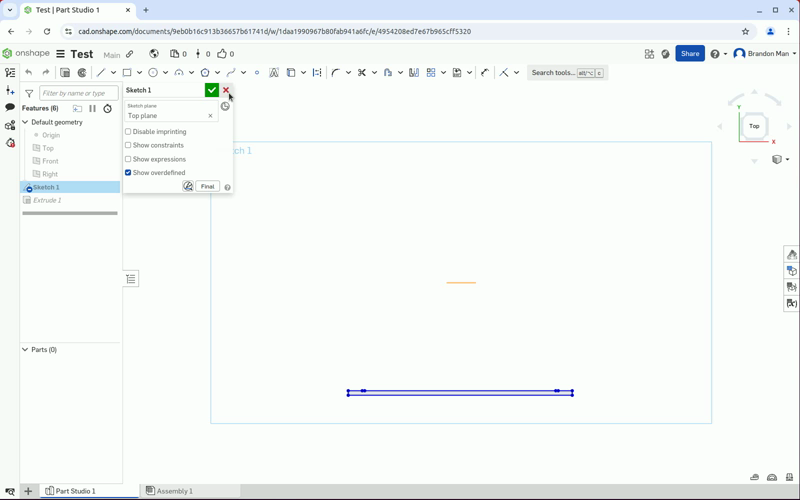
key(shift+s)
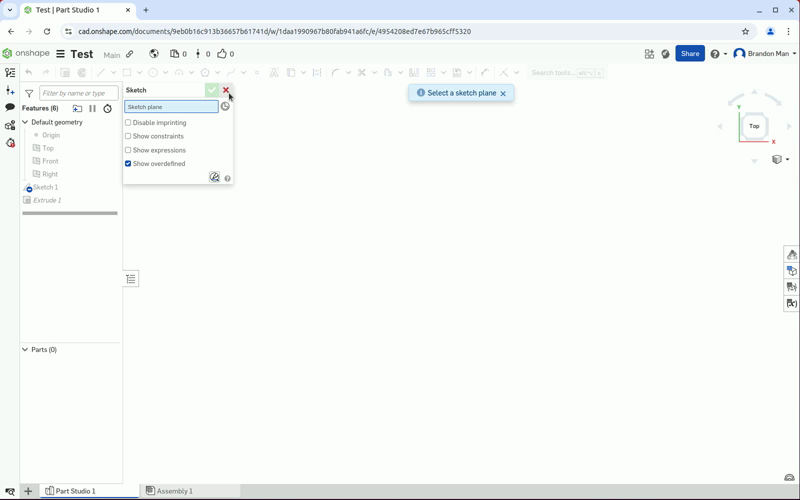
mouse_move(73, 150)
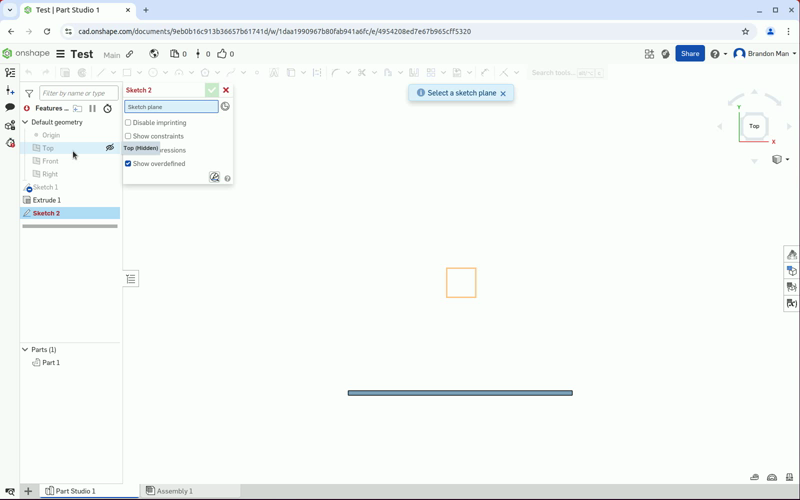
click(73, 150)
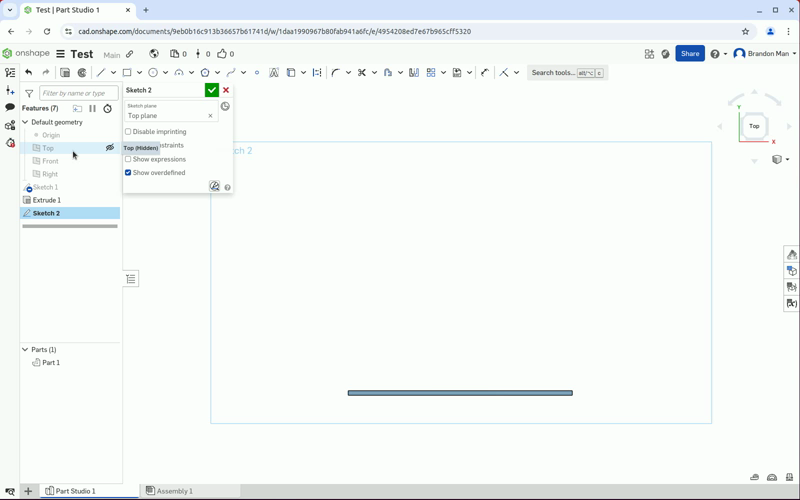
mouse_move(73, 352)
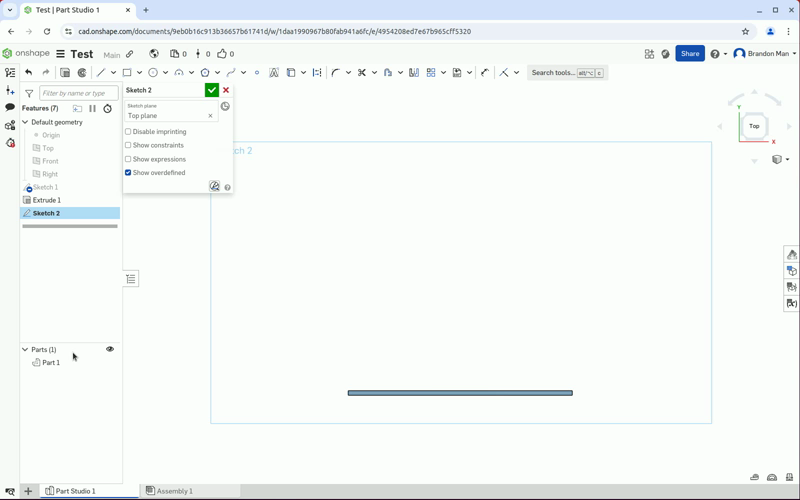
key(y)
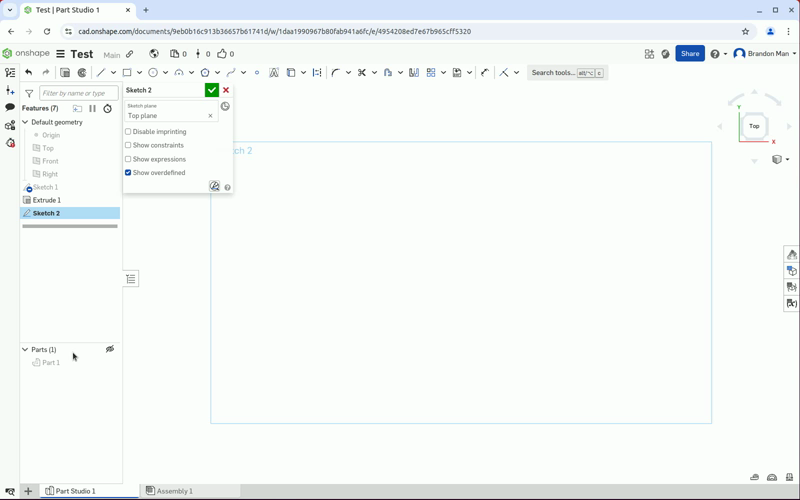
key(l)
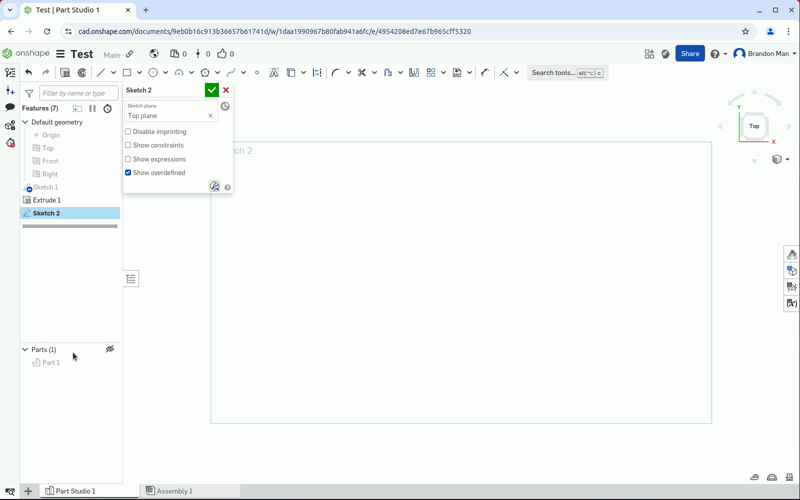
key_down(shift)
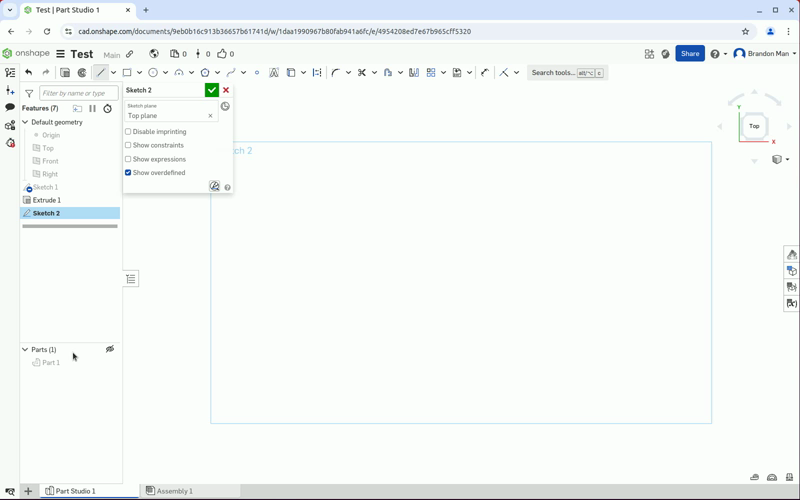
mouse_move(348, 174)
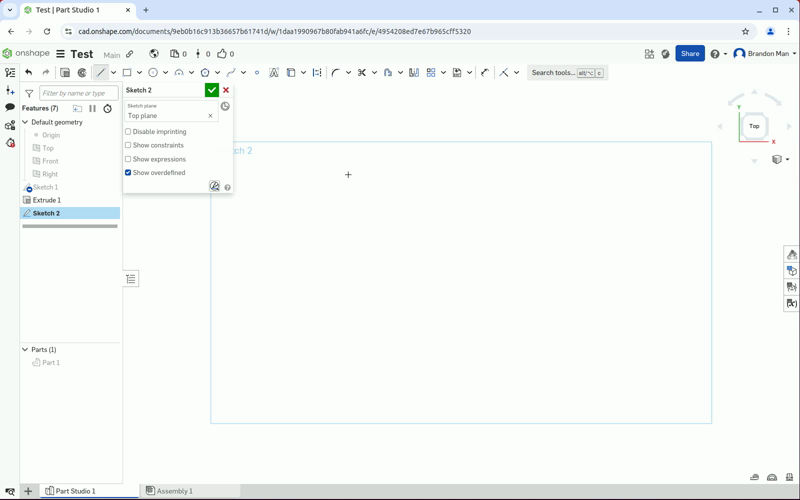
click(348, 174)
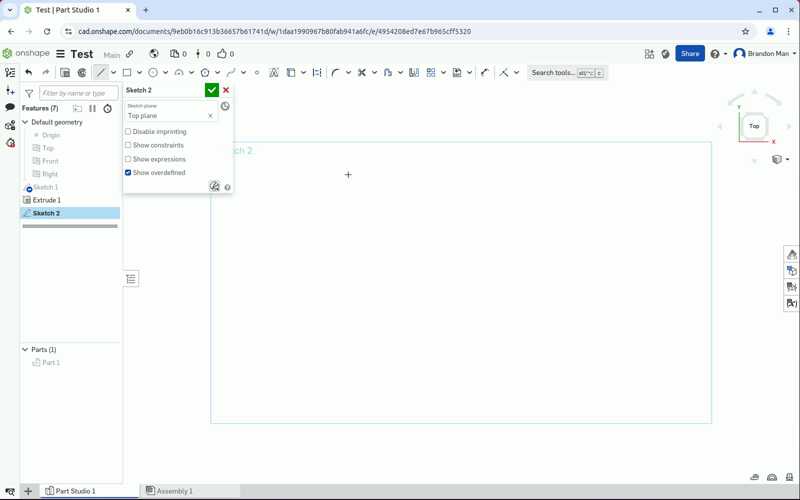
key_up(shift)
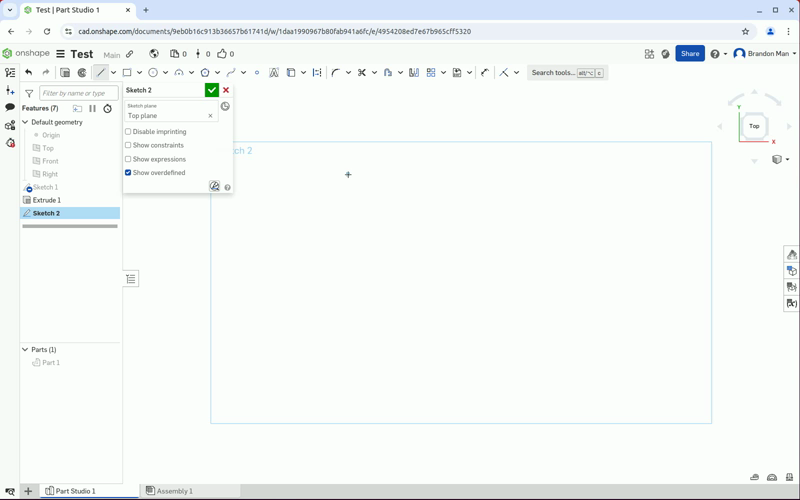
key_down(shift)
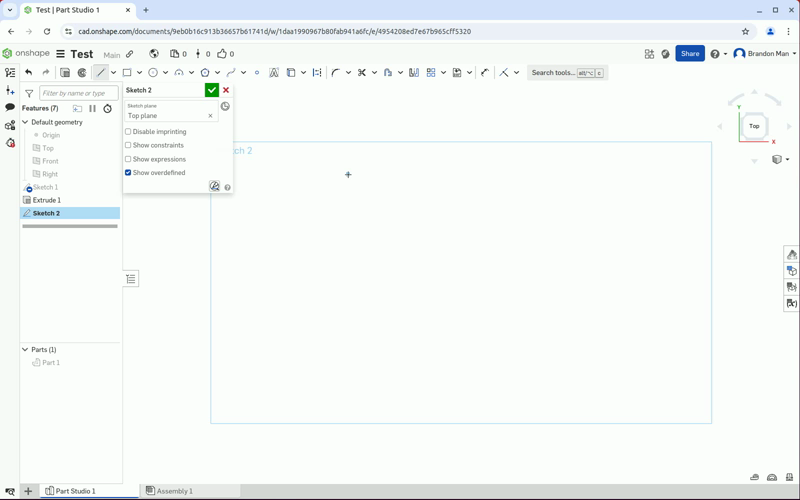
mouse_move(378, 174)
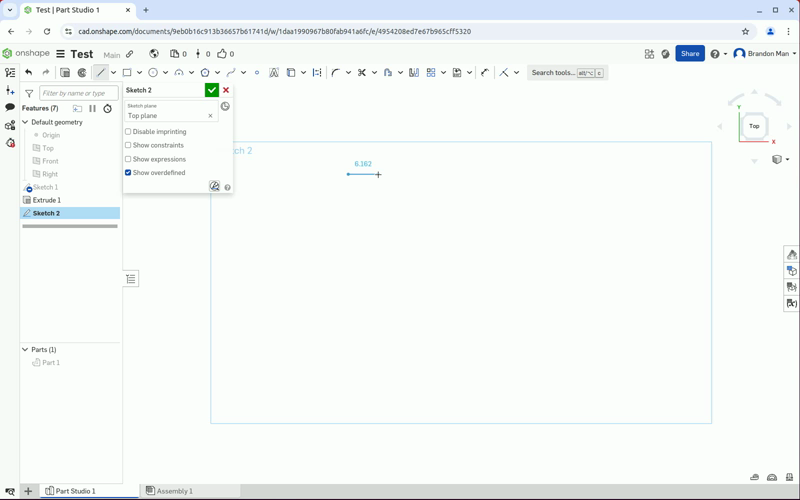
mouse_move(362, 174)
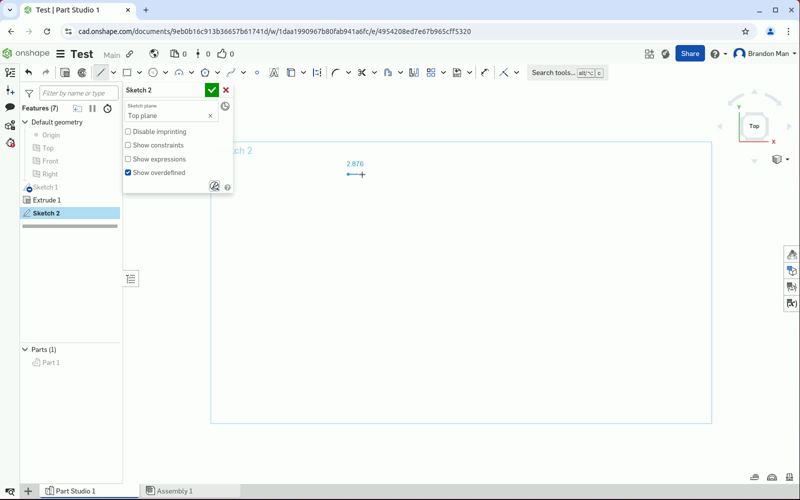
click(362, 174)
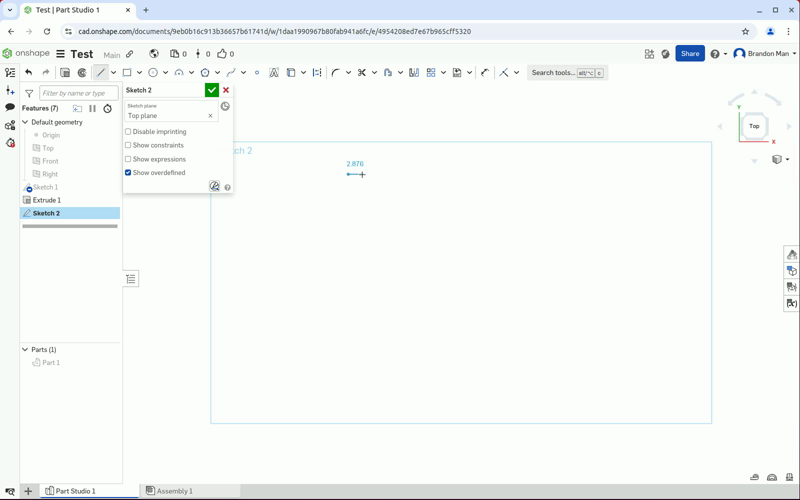
key_up(shift)
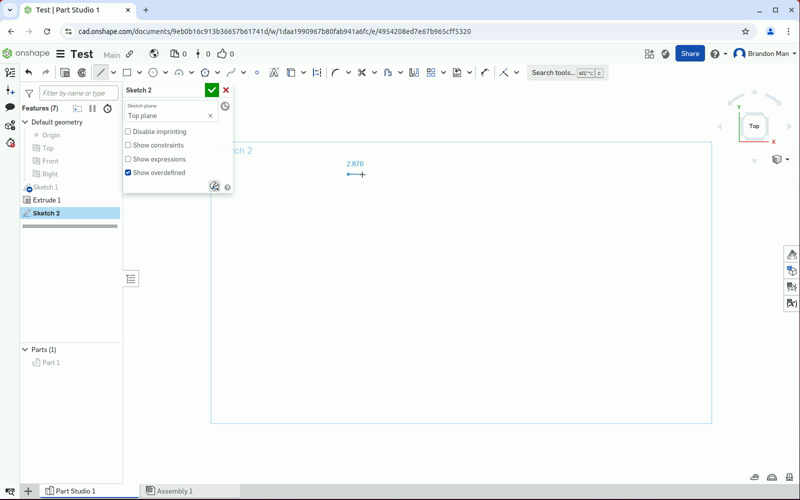
key_down(shift)
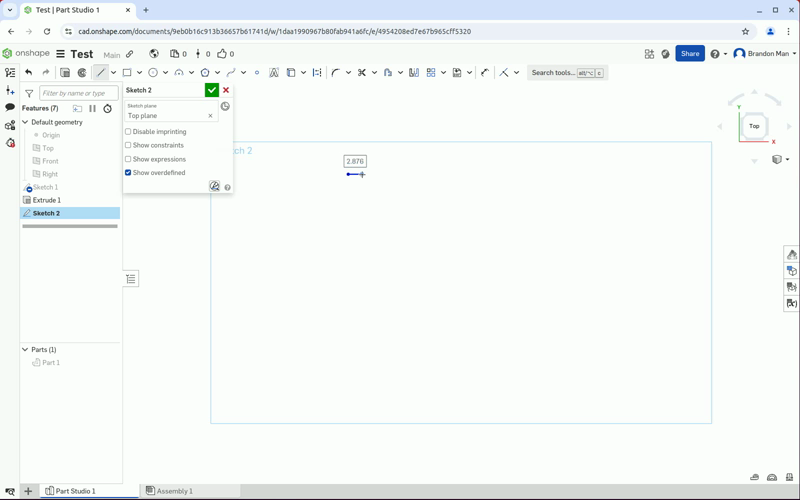
mouse_move(392, 174)
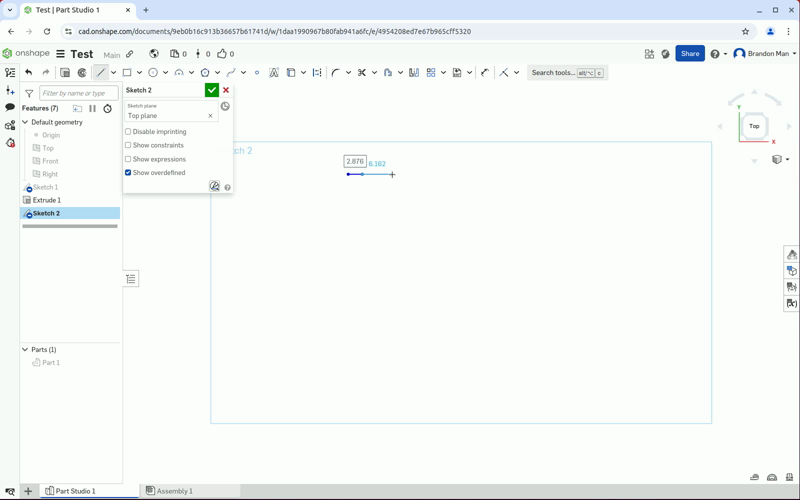
mouse_move(364, 174)
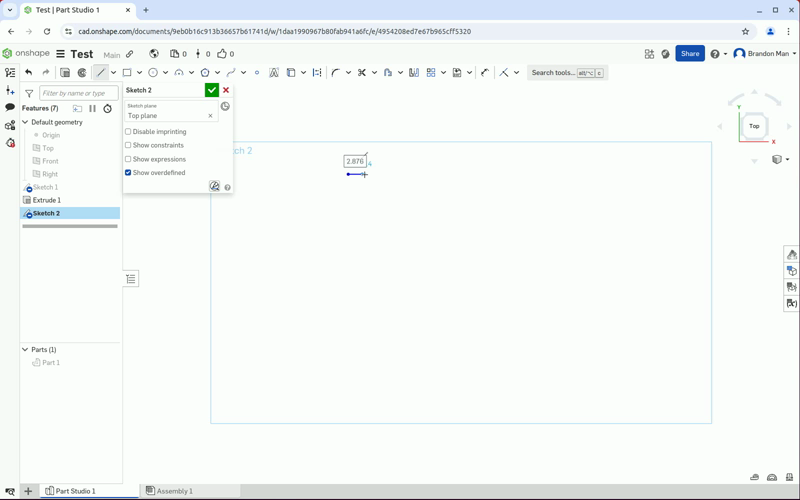
scroll(6)
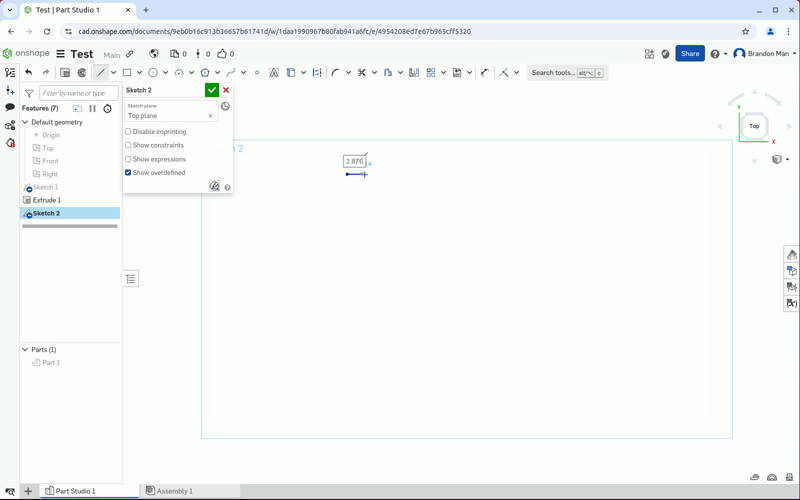
scroll(6)
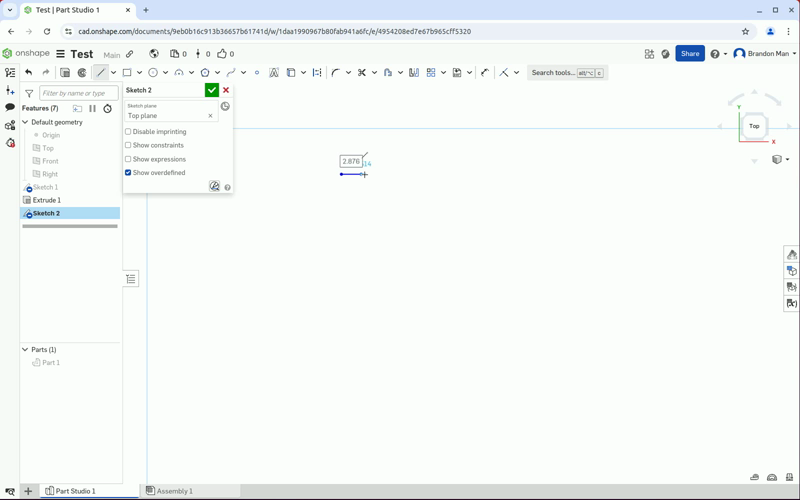
scroll(6)
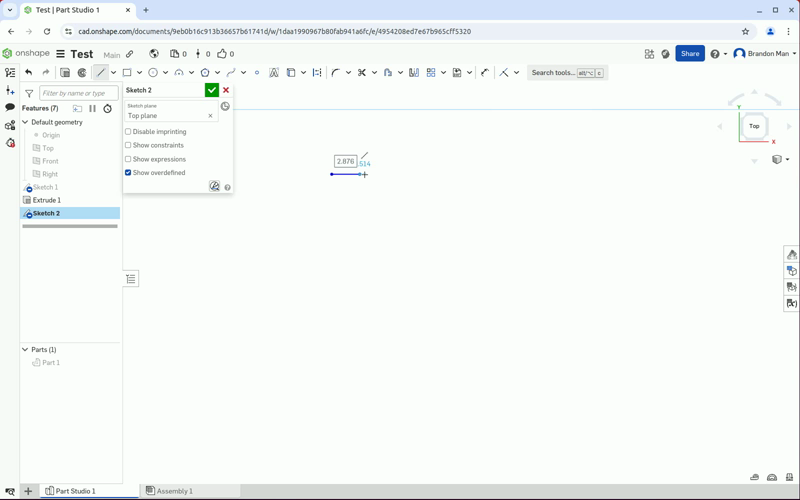
scroll(6)
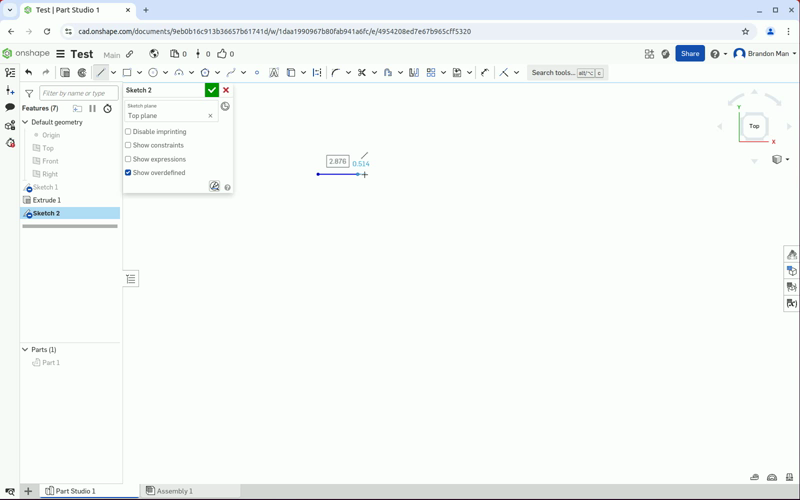
scroll(6)
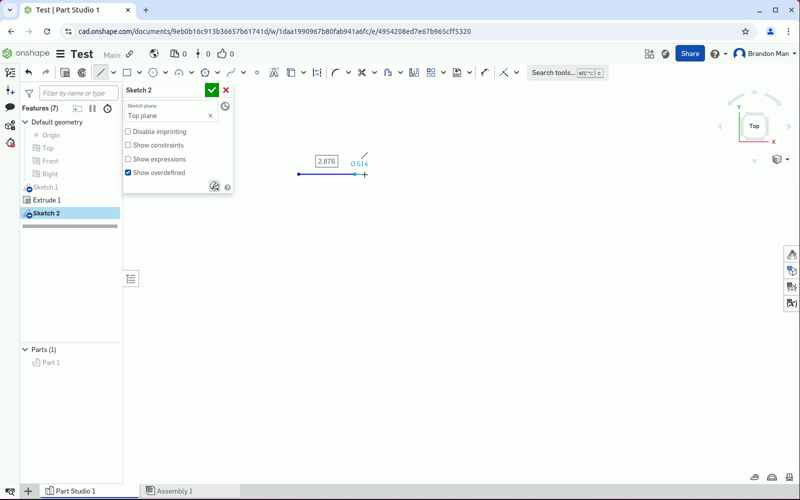
scroll(6)
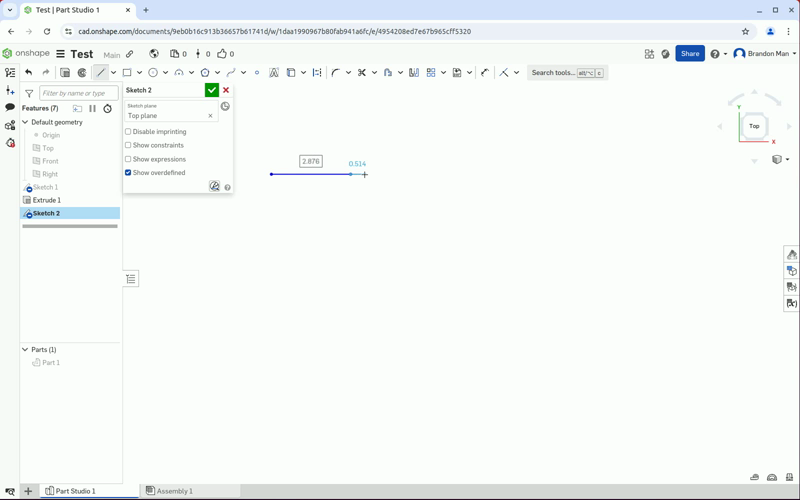
scroll(6)
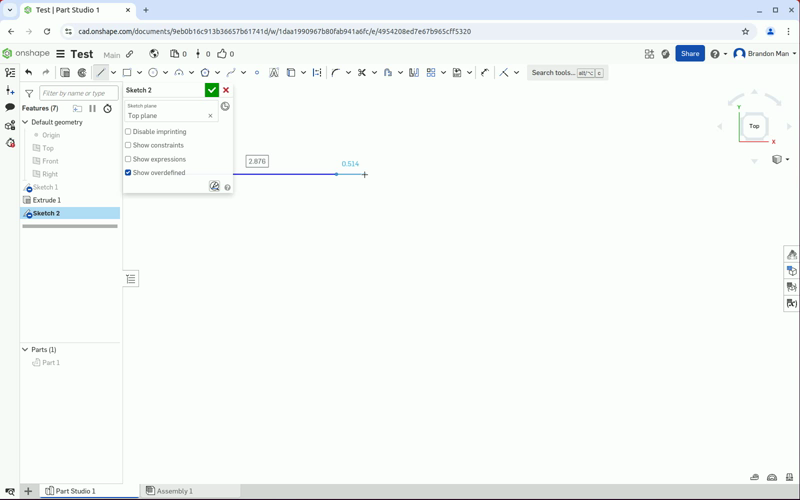
click(364, 174)
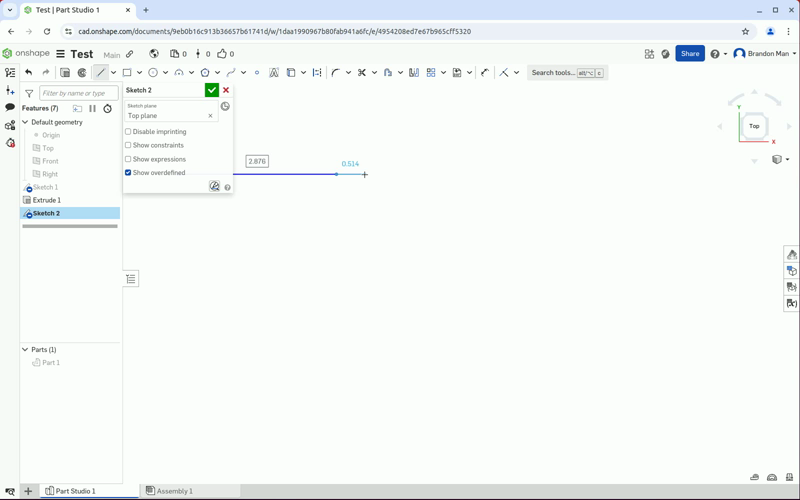
scroll(-6)
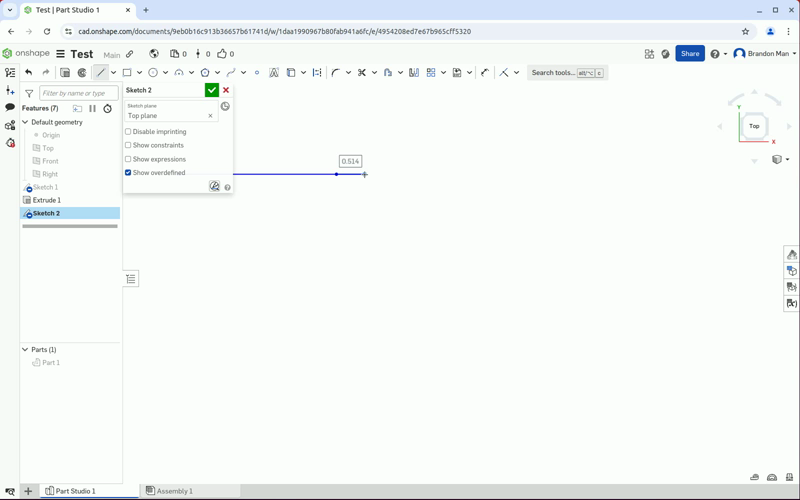
scroll(-6)
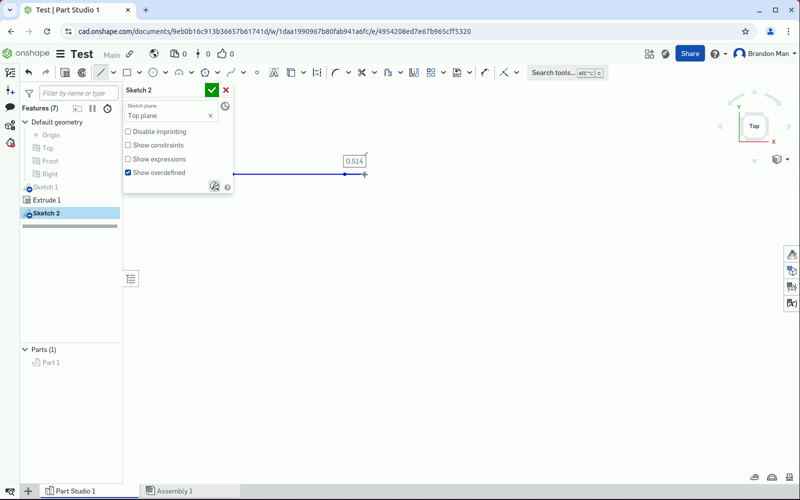
scroll(-6)
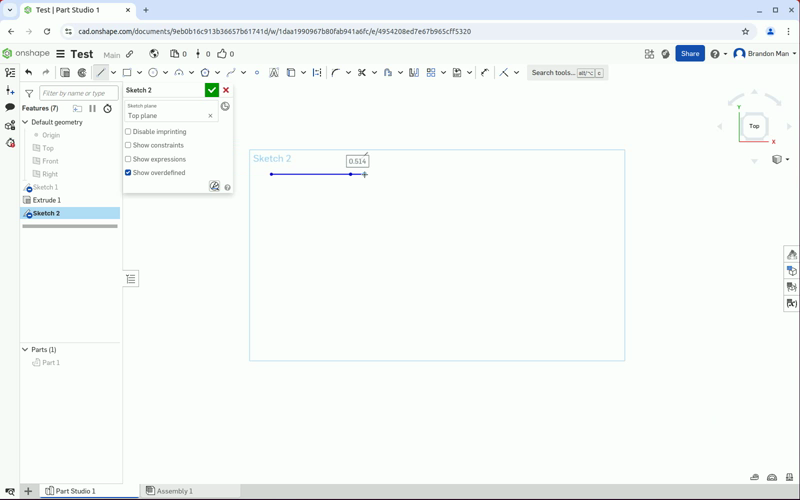
scroll(-6)
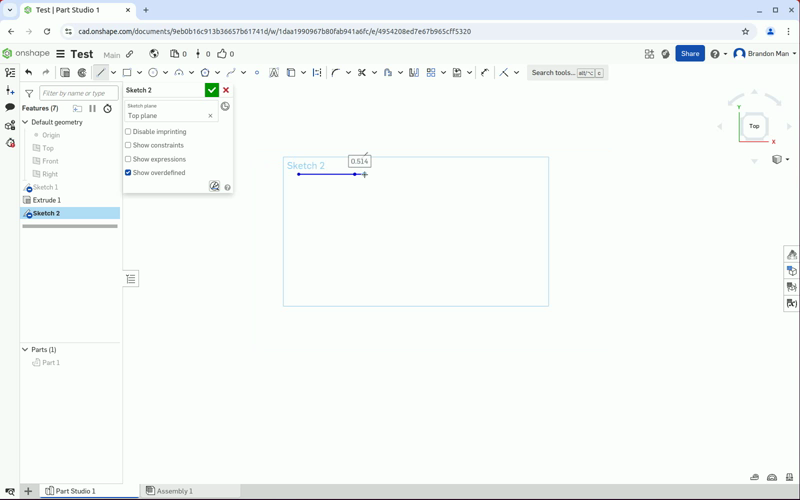
scroll(-6)
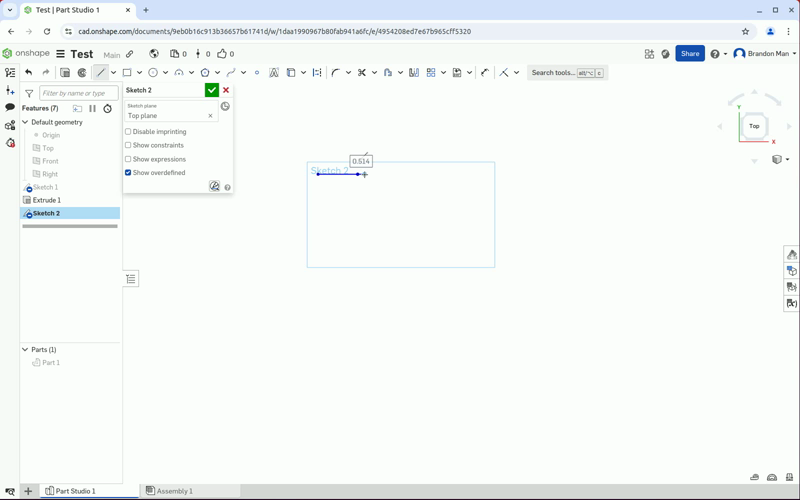
scroll(-6)
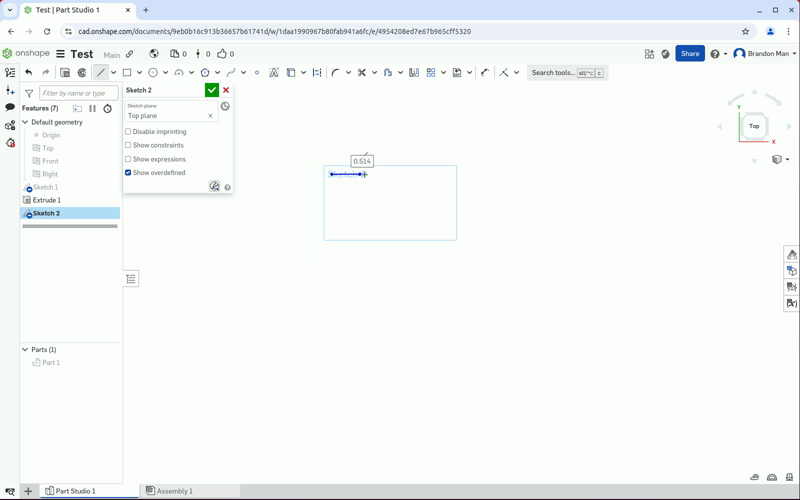
scroll(-6)
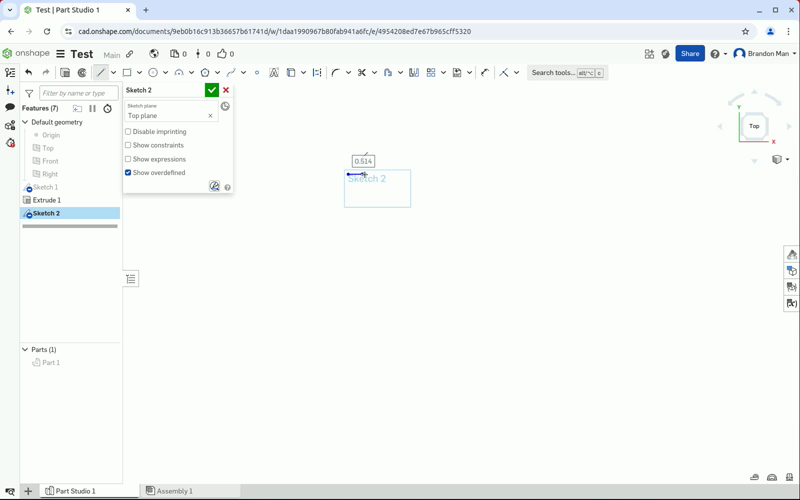
key_up(shift)
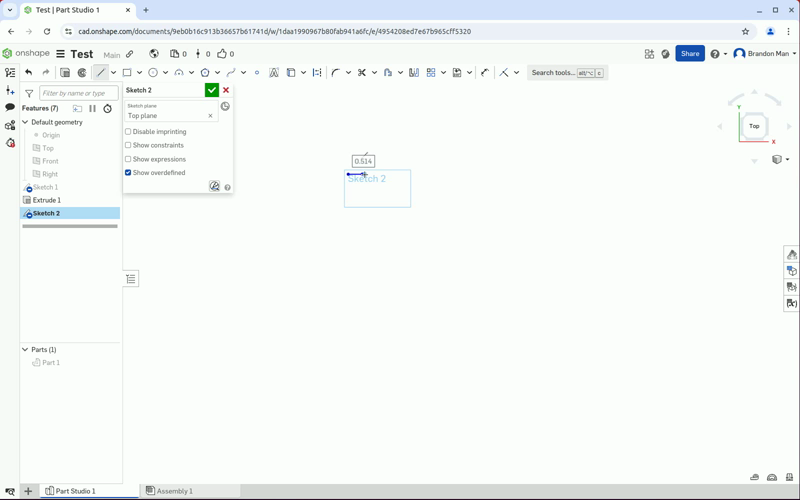
key_down(shift)
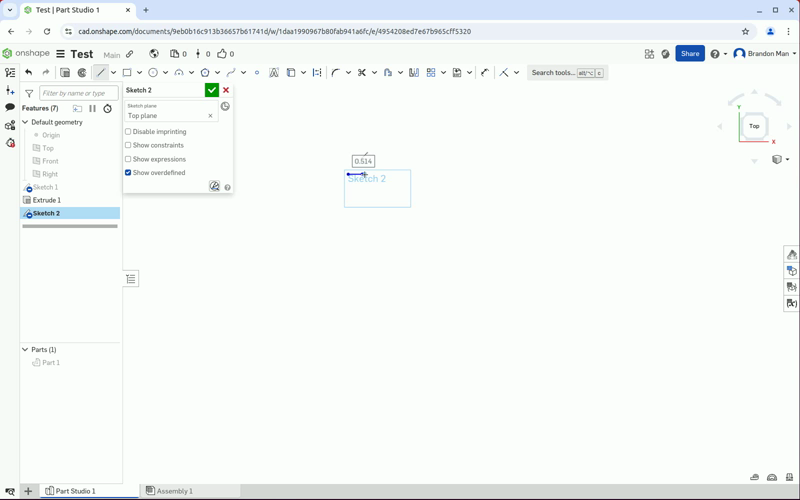
mouse_move(555, 174)
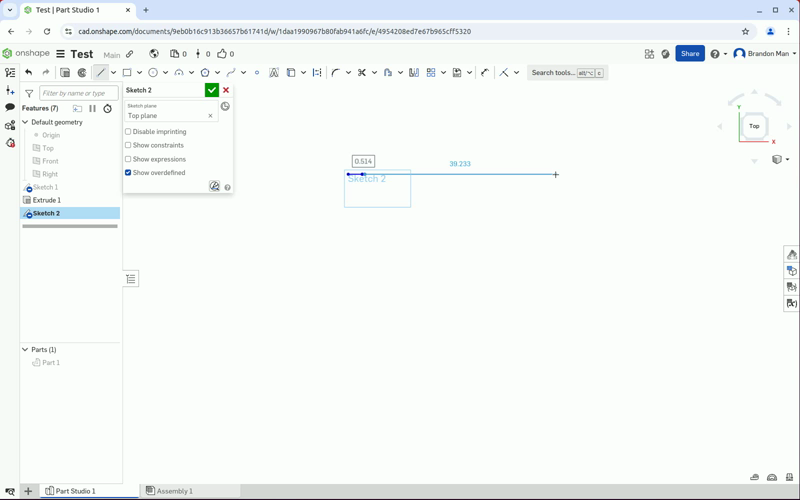
click(555, 174)
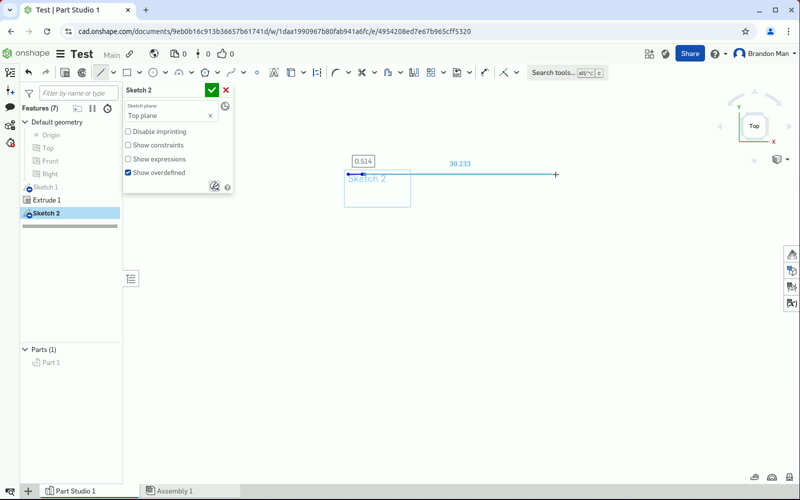
key_up(shift)
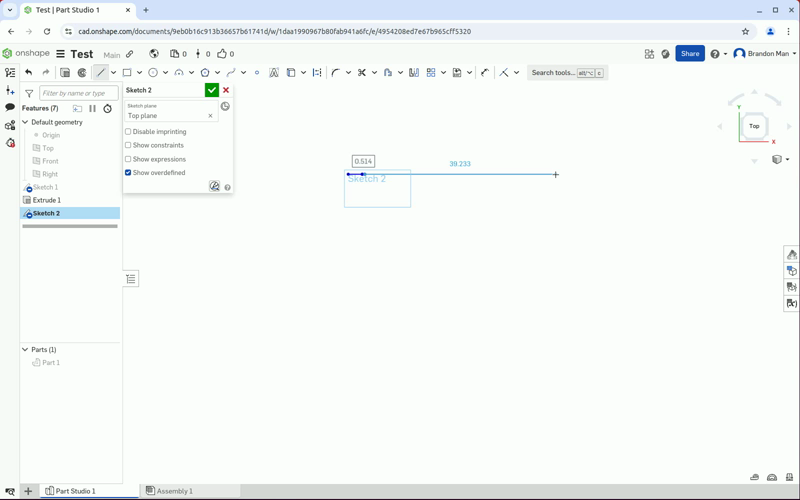
key_down(shift)
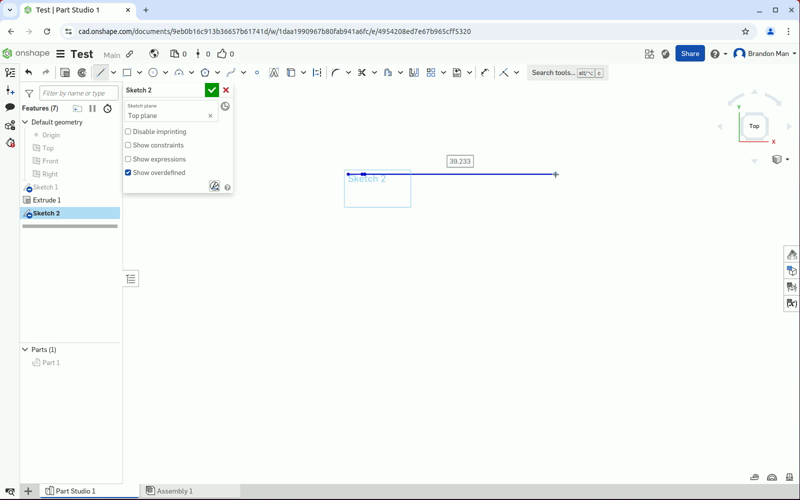
mouse_move(585, 174)
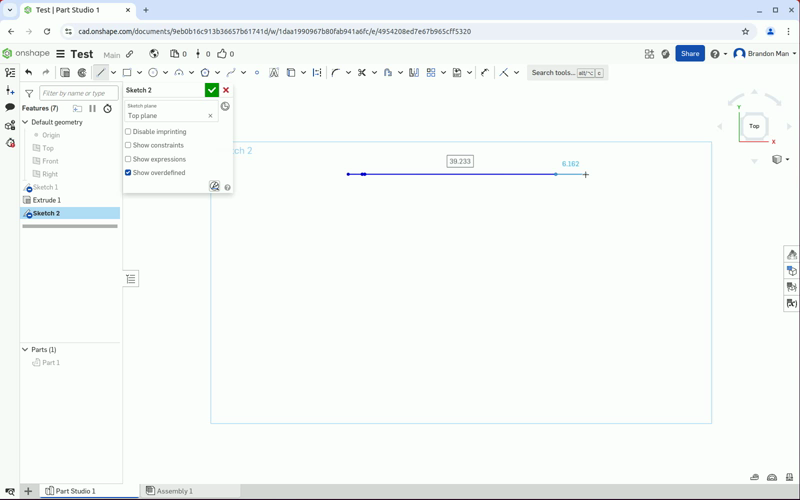
mouse_move(558, 174)
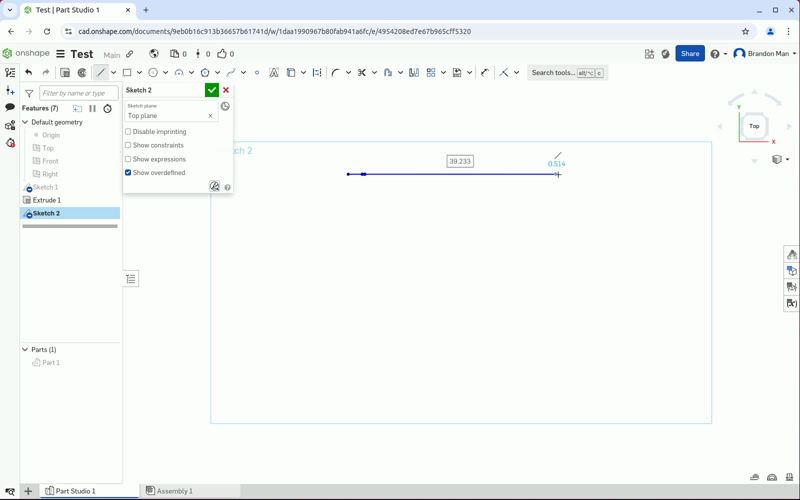
scroll(6)
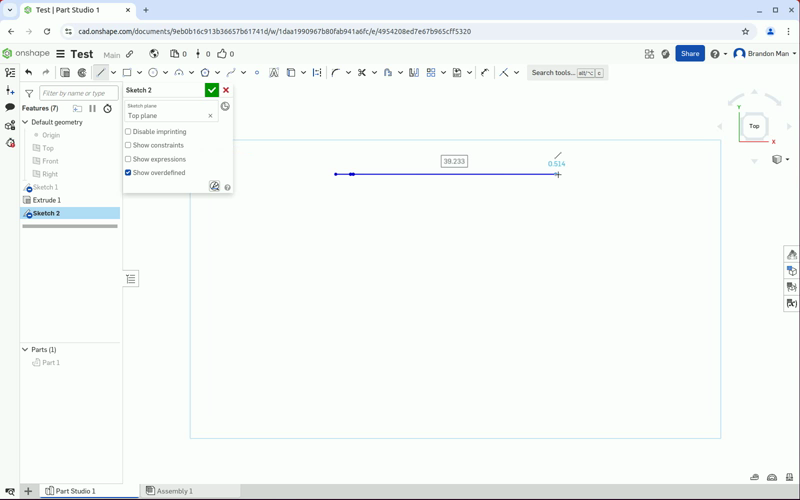
scroll(6)
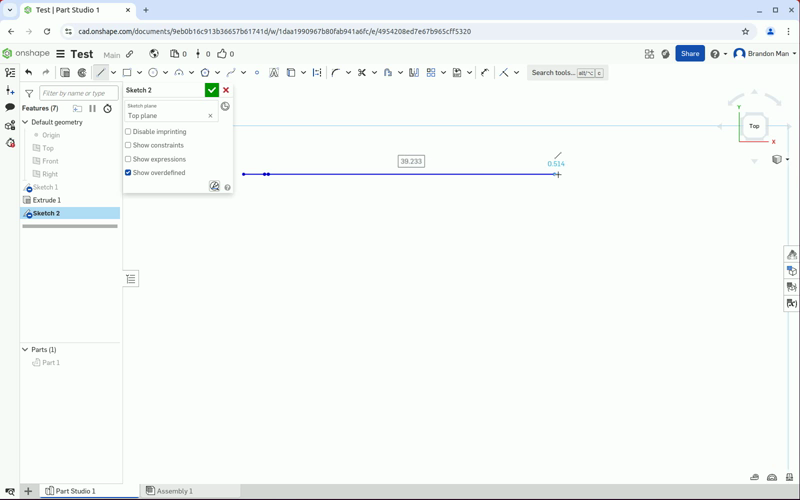
scroll(6)
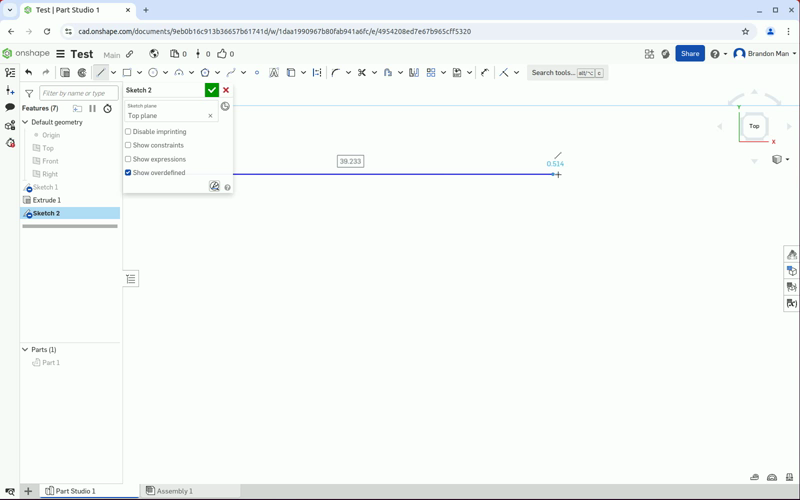
scroll(6)
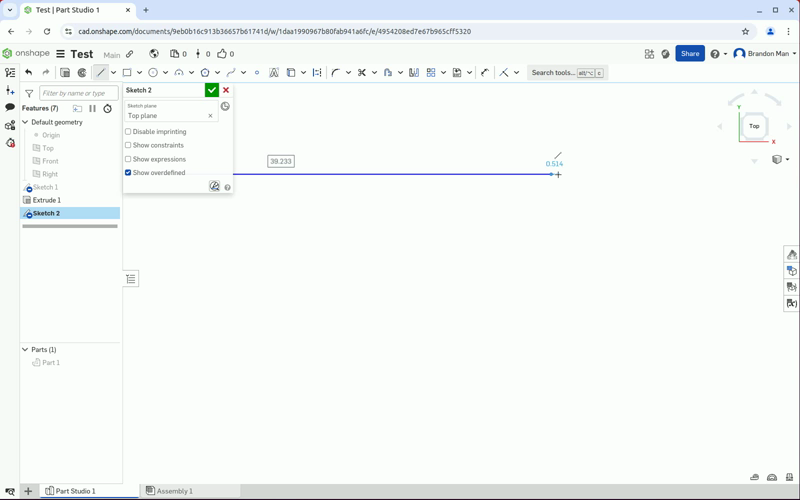
scroll(6)
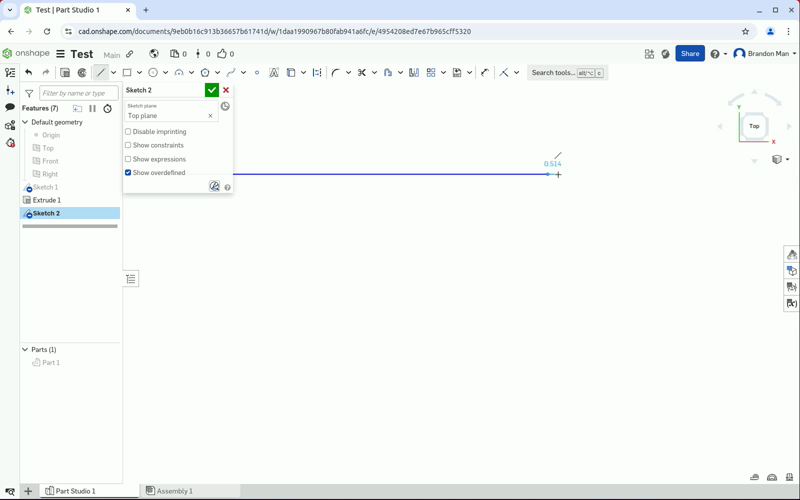
scroll(6)
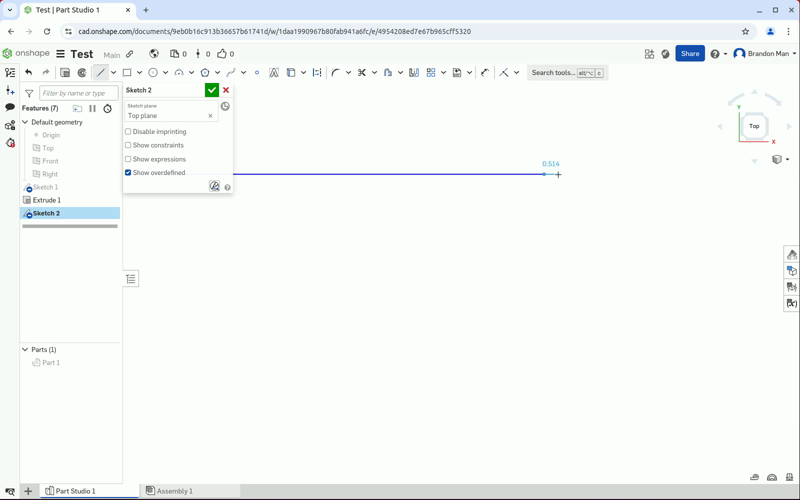
scroll(6)
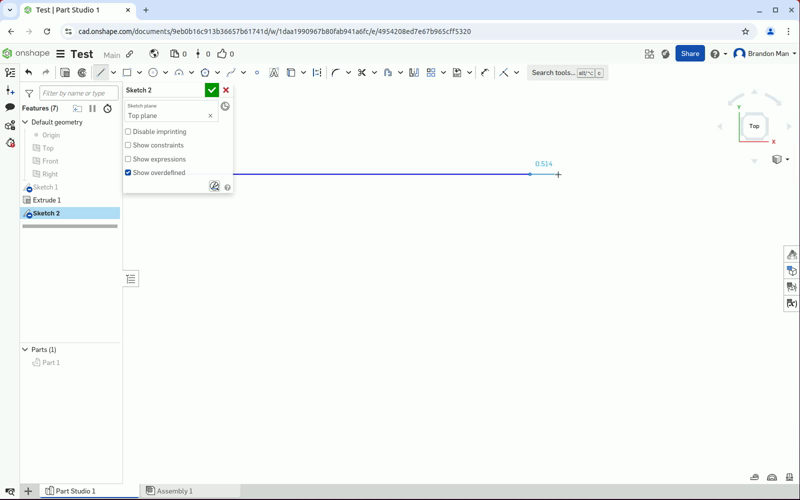
click(558, 174)
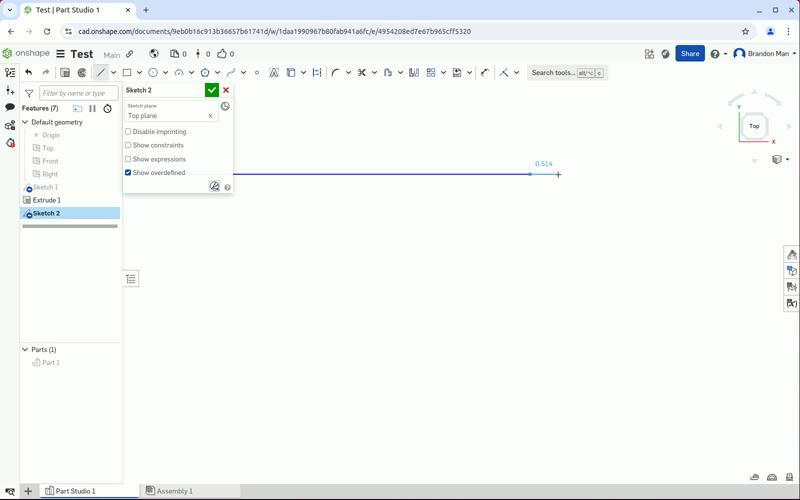
scroll(-6)
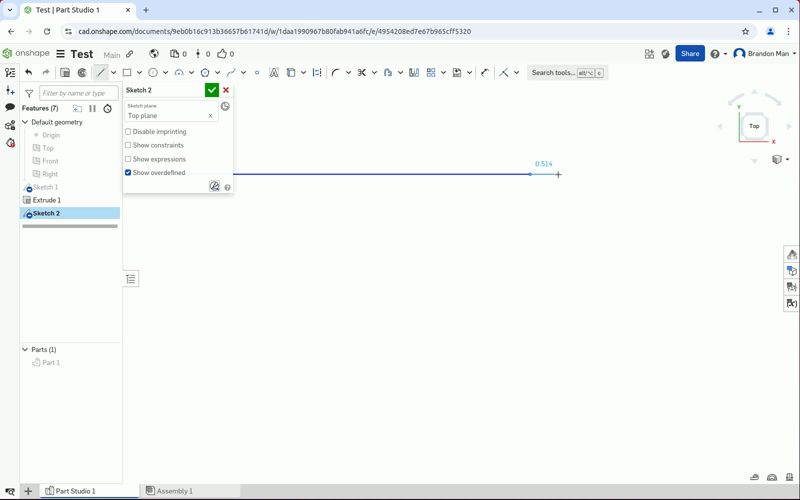
scroll(-6)
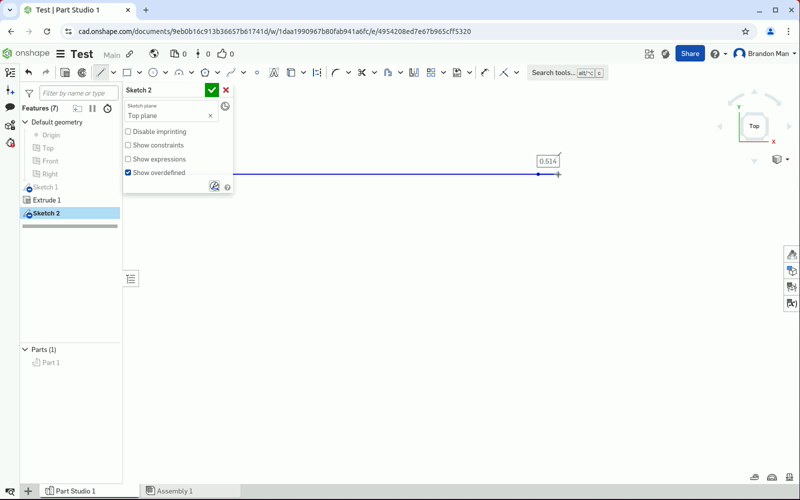
scroll(-6)
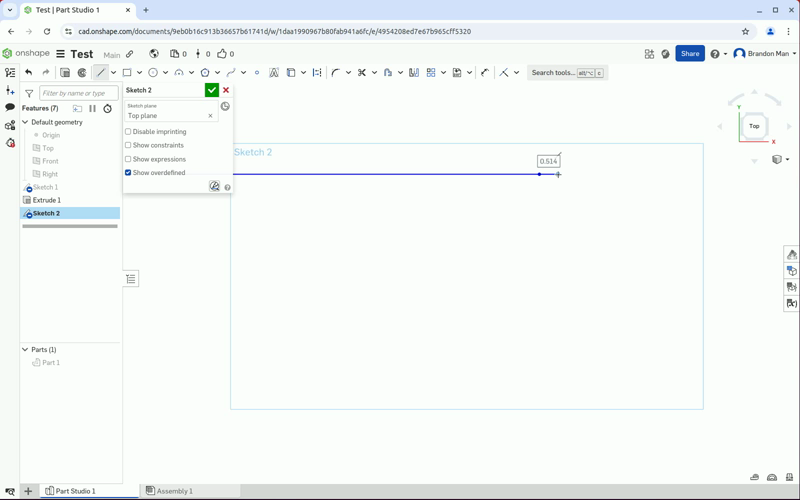
scroll(-6)
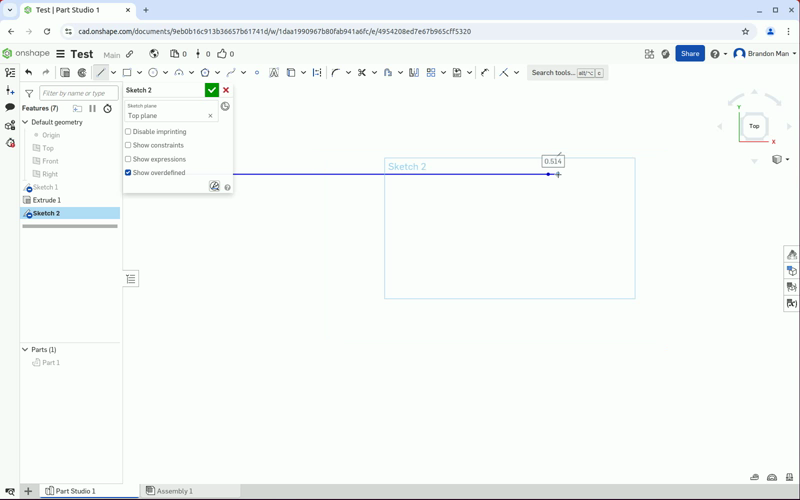
scroll(-6)
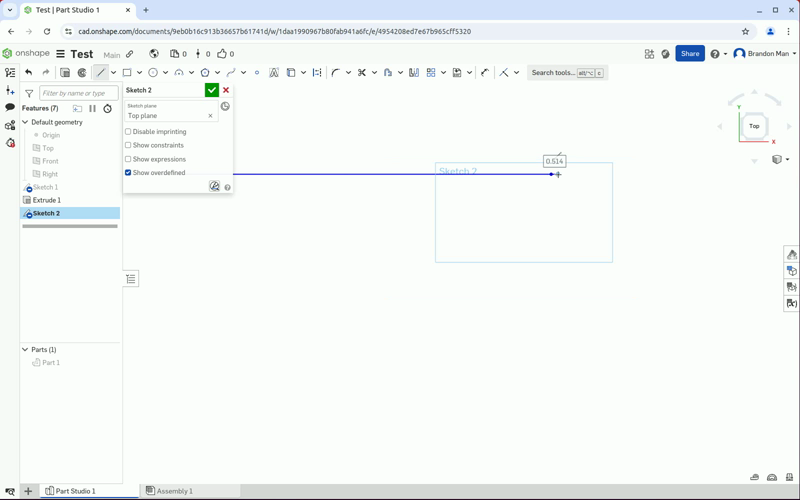
scroll(-6)
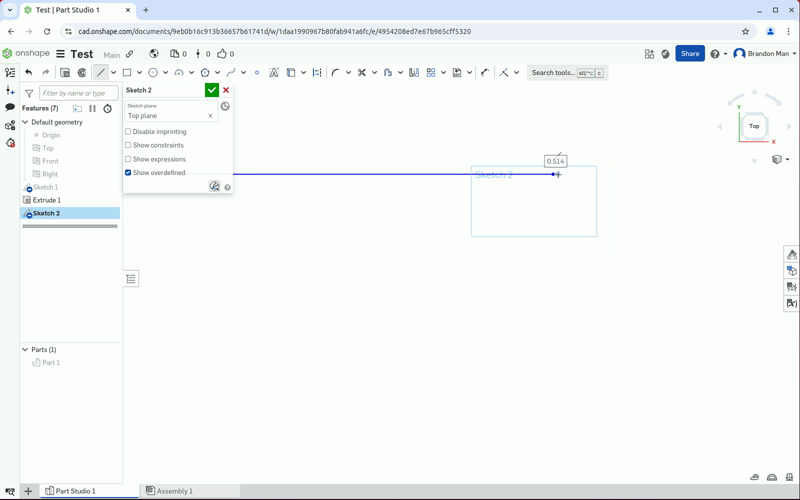
scroll(-6)
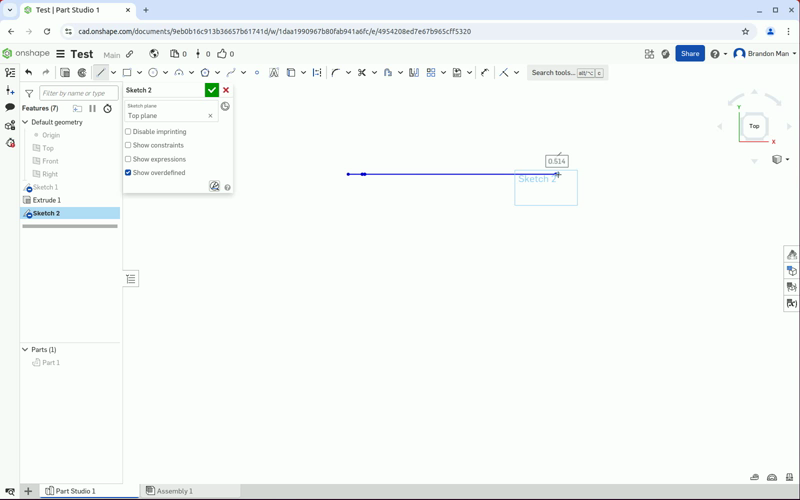
key_up(shift)
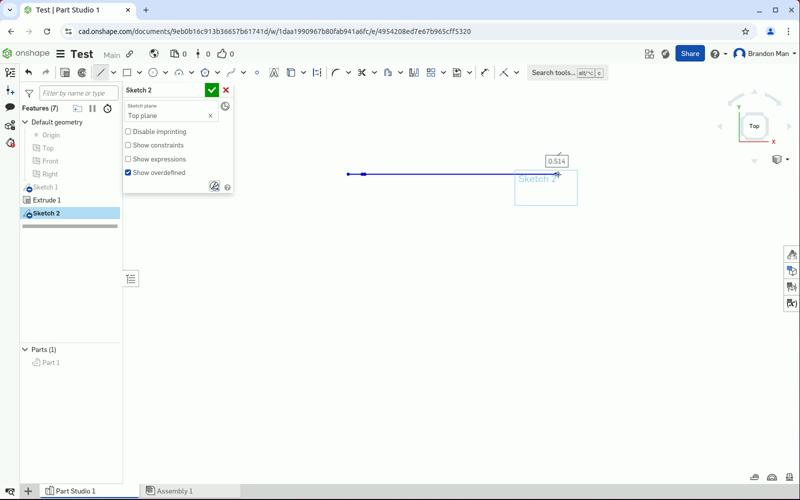
key_down(shift)
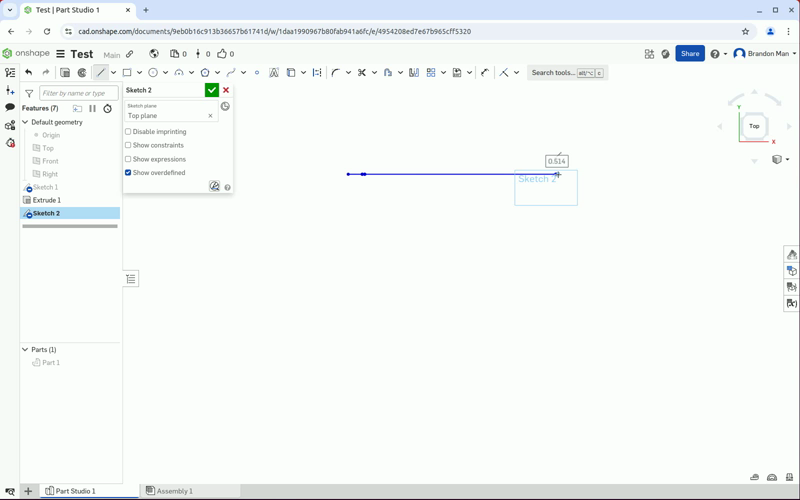
mouse_move(588, 174)
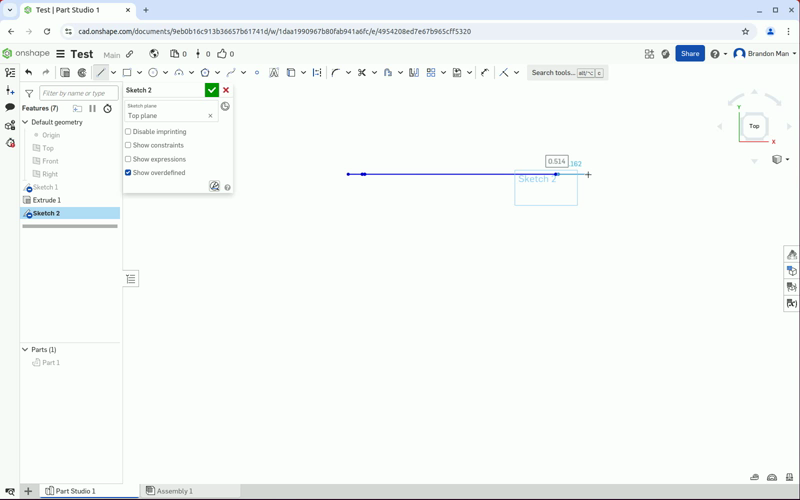
mouse_move(572, 174)
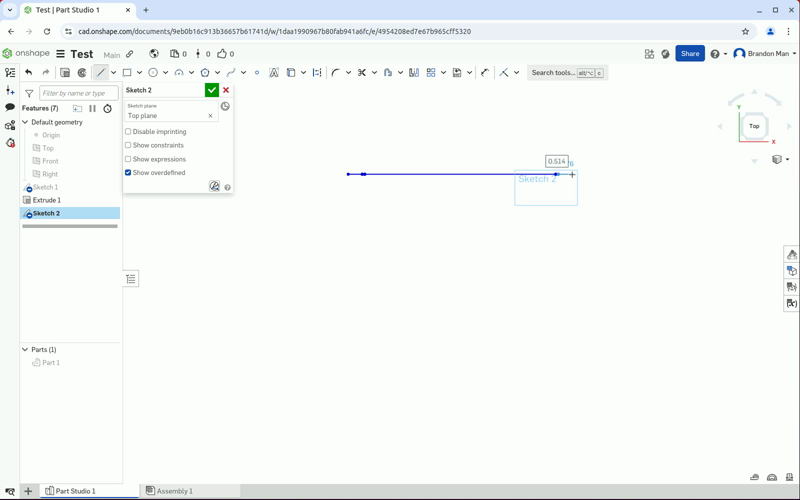
click(572, 174)
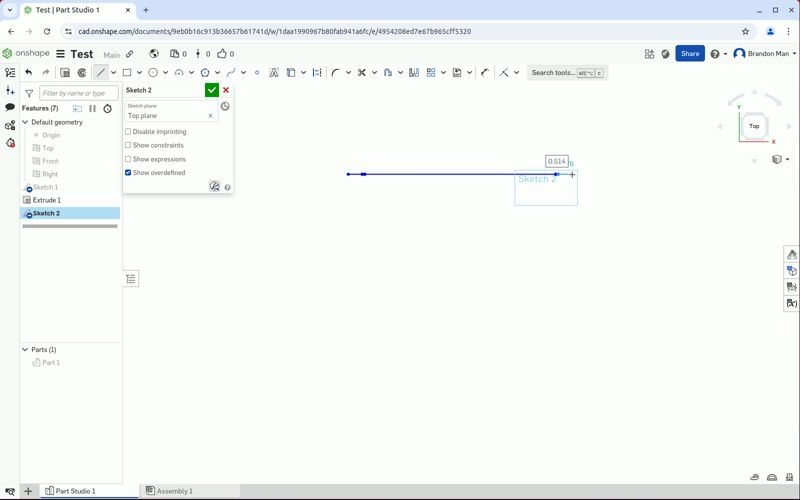
key_up(shift)
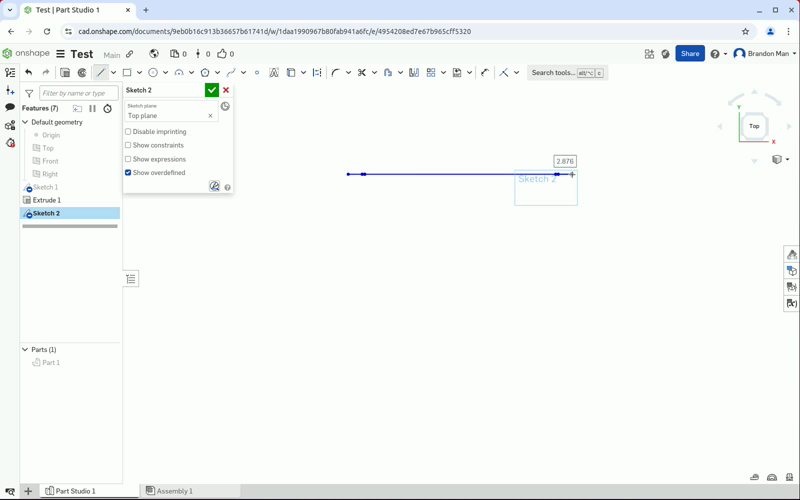
key_down(shift)
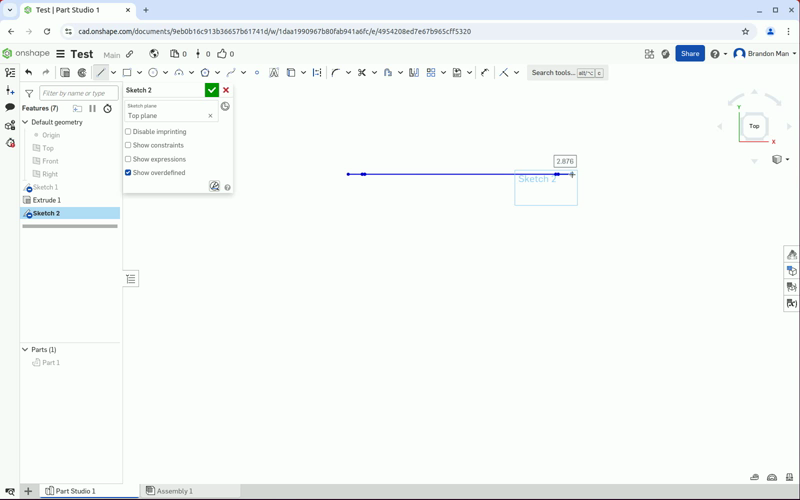
mouse_move(589, 174)
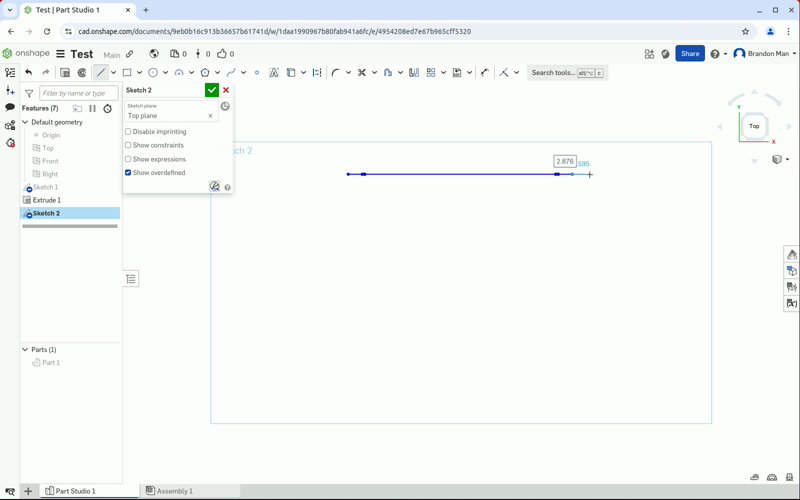
mouse_move(572, 169)
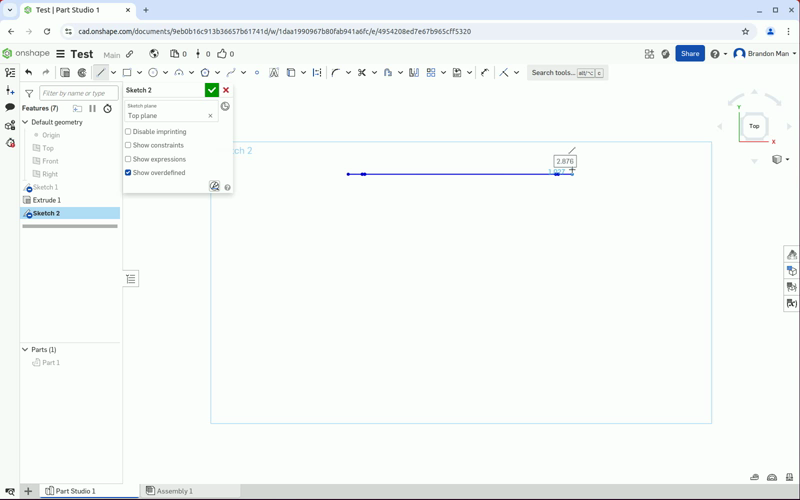
scroll(6)
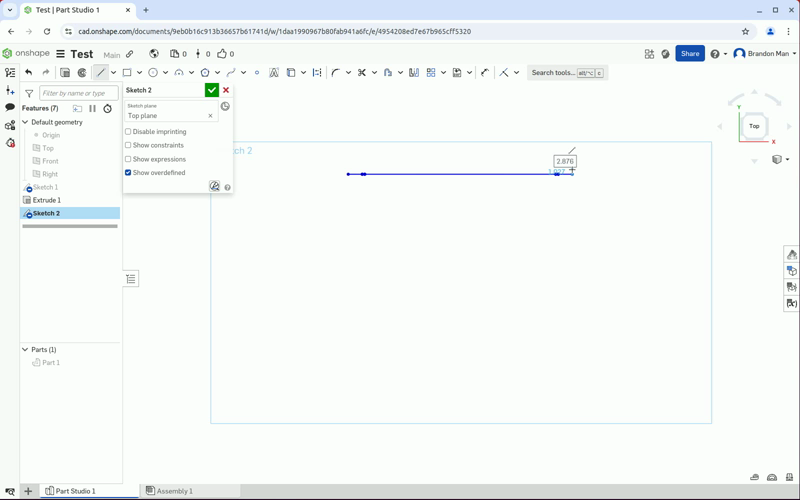
scroll(6)
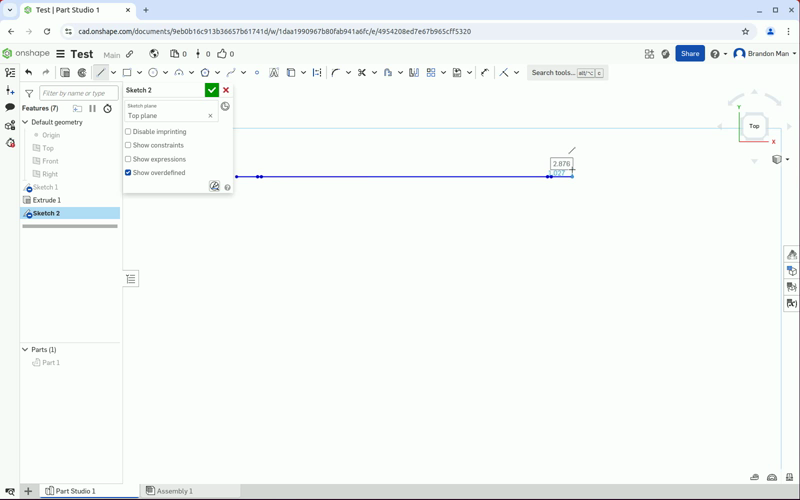
scroll(6)
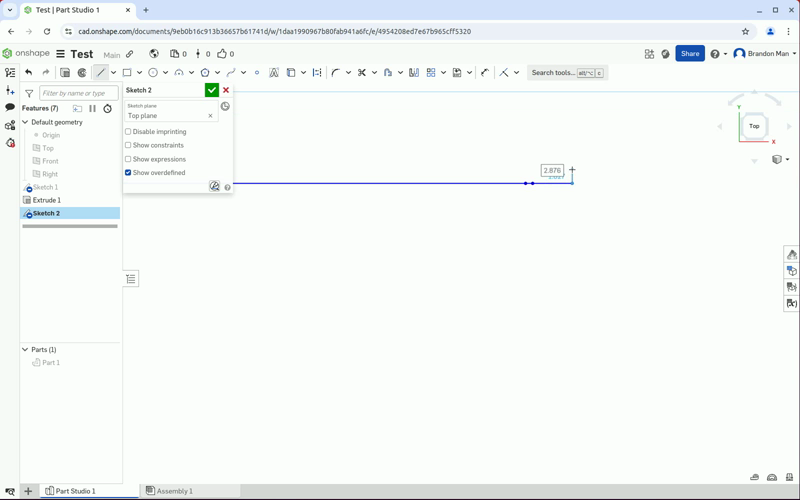
scroll(6)
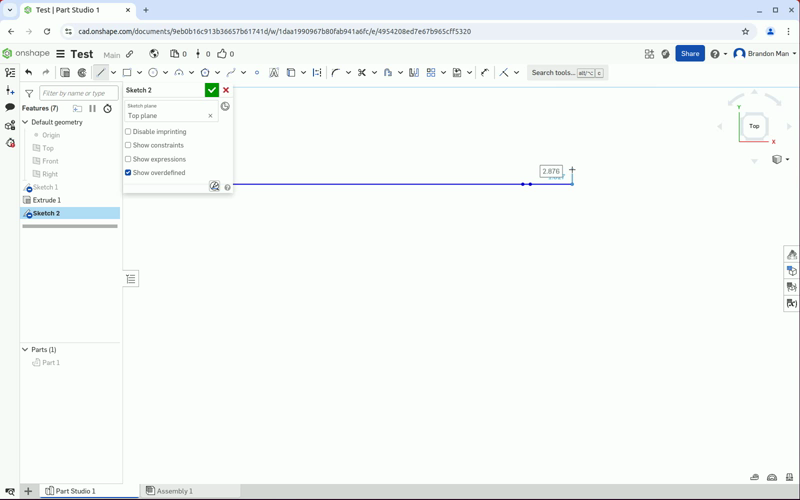
scroll(6)
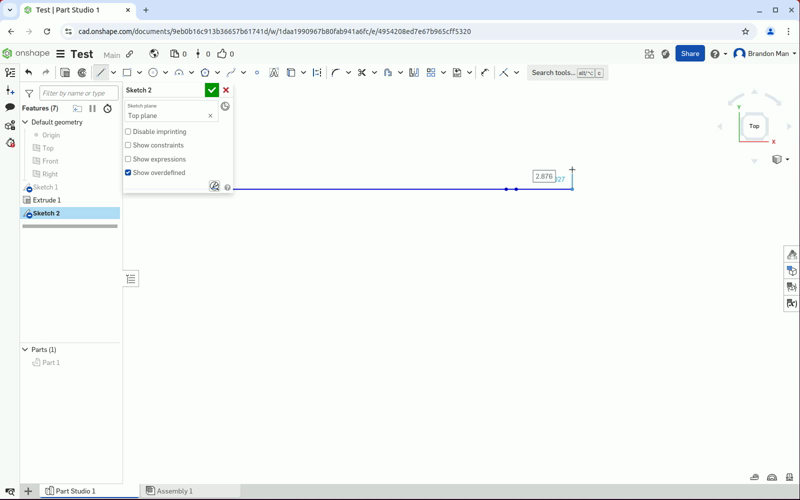
scroll(6)
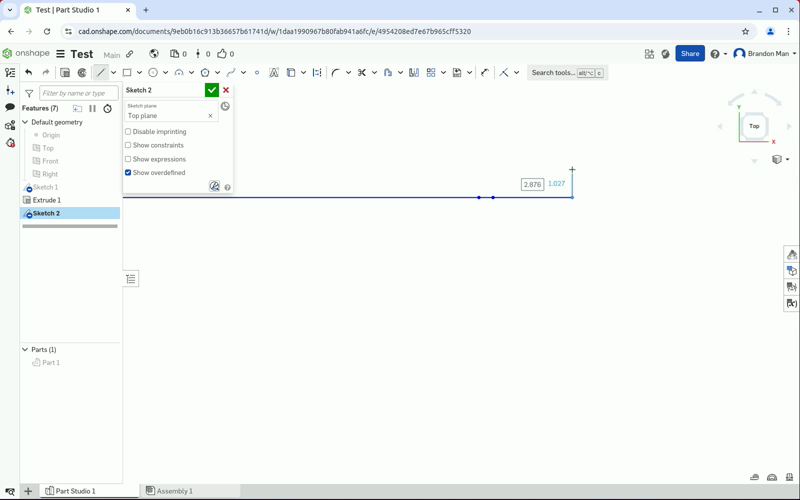
scroll(6)
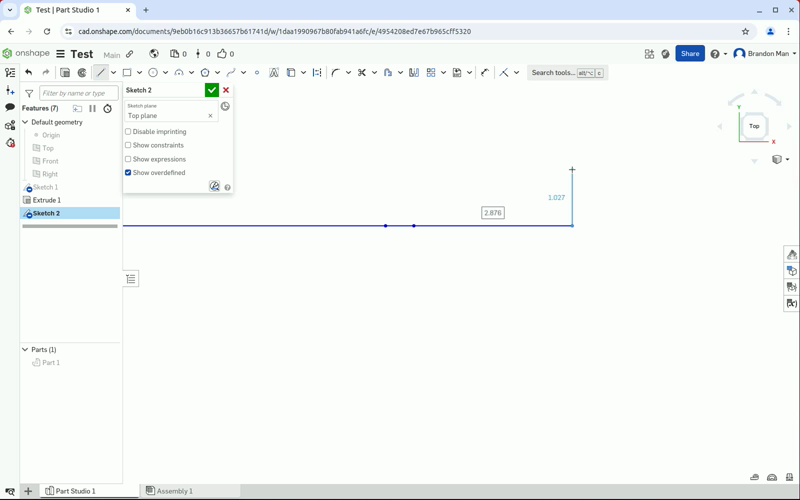
click(572, 169)
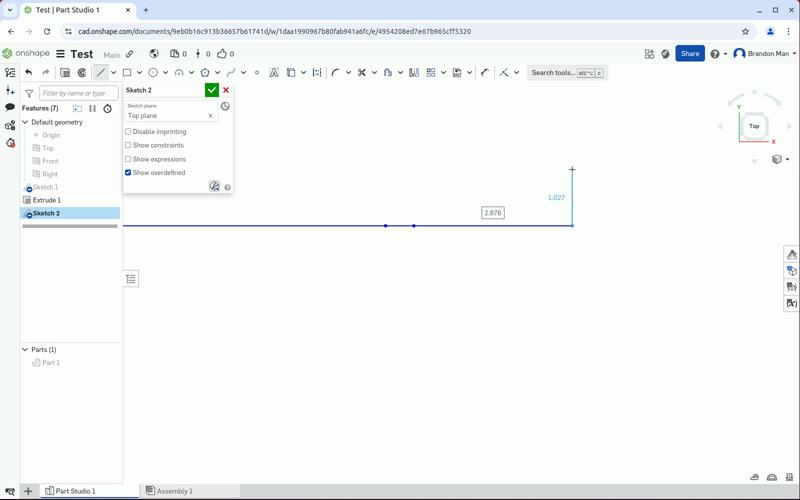
scroll(-6)
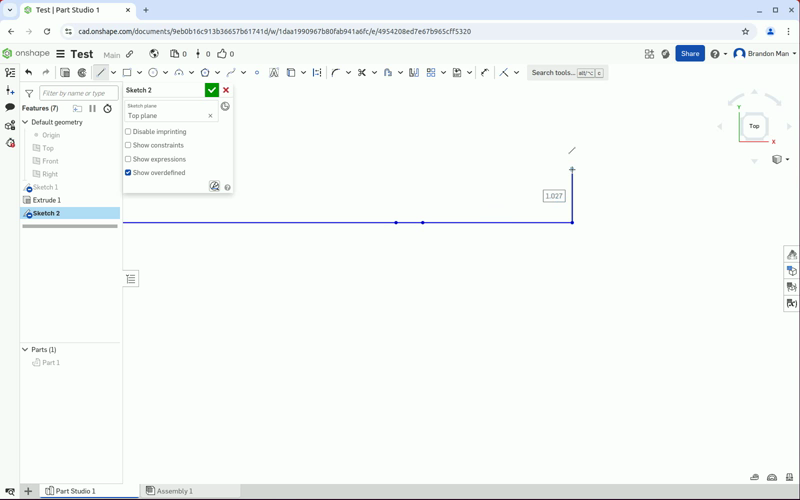
scroll(-6)
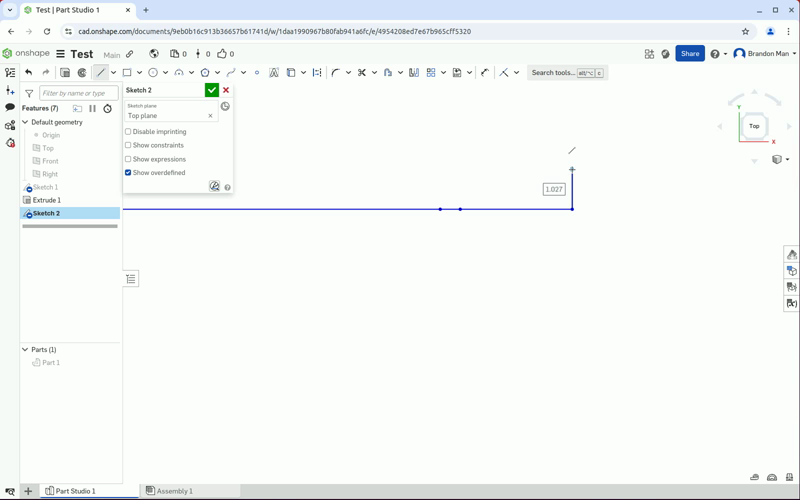
scroll(-6)
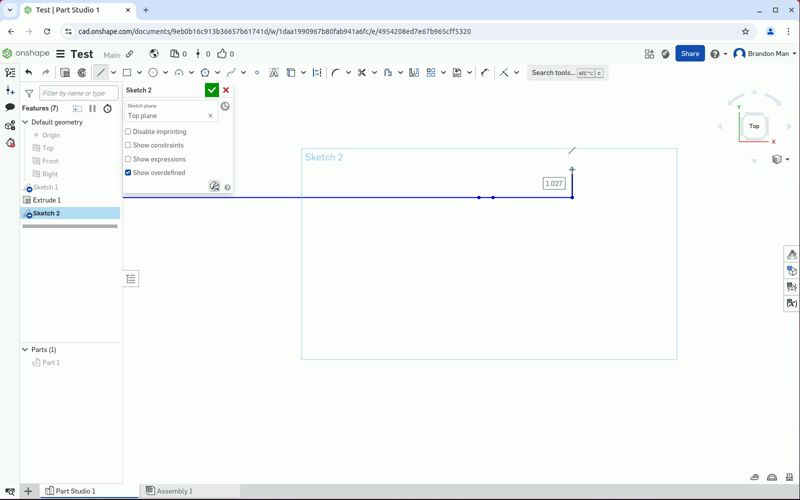
scroll(-6)
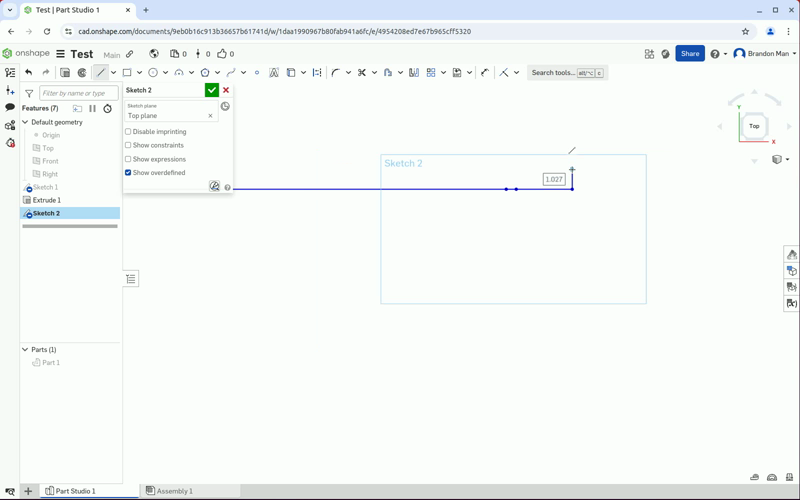
scroll(-6)
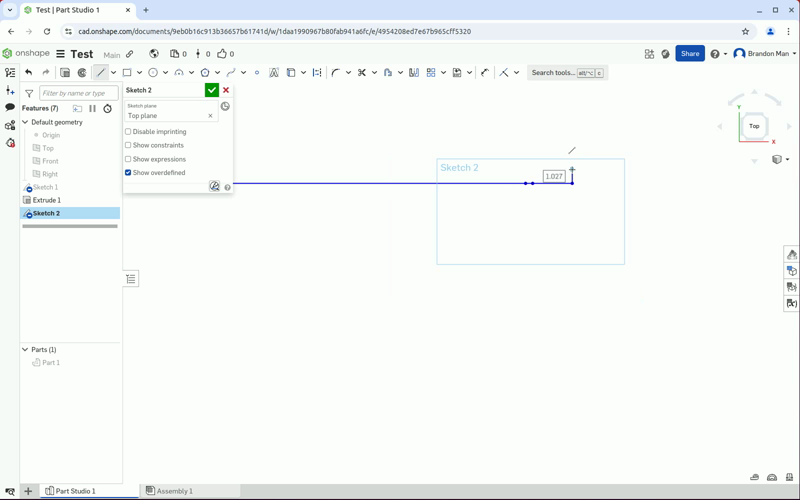
scroll(-6)
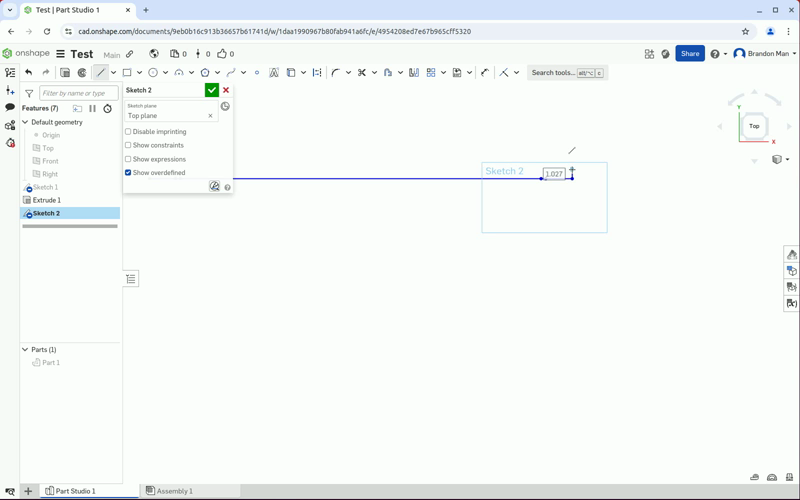
scroll(-6)
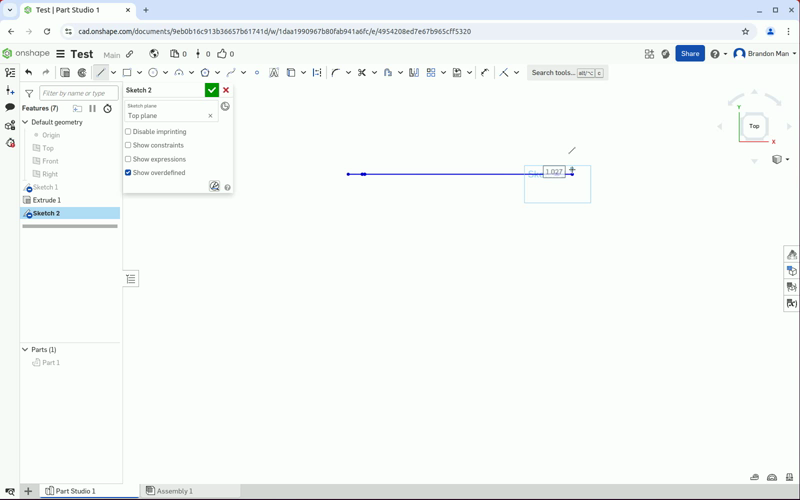
key_up(shift)
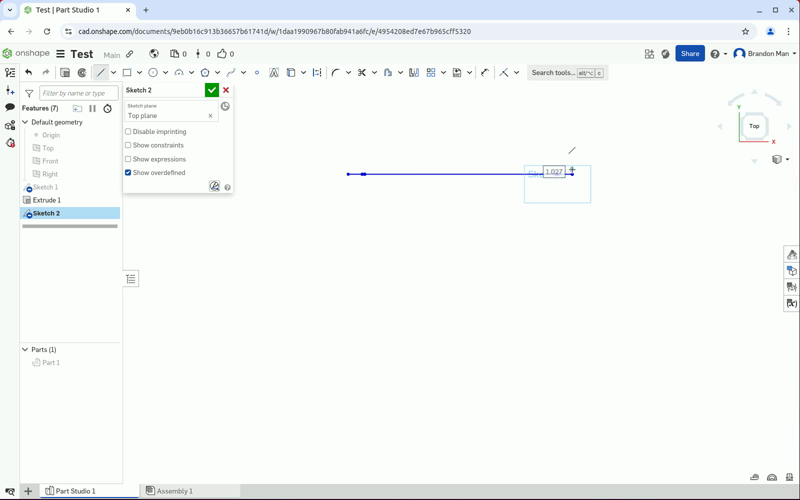
key_down(shift)
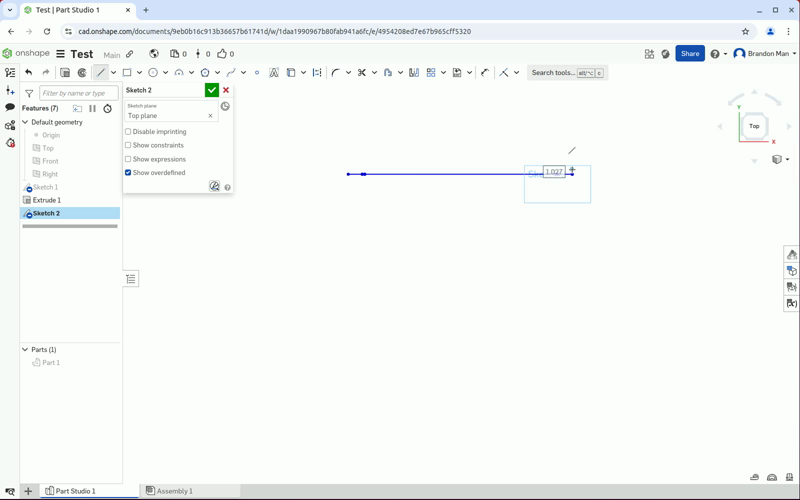
mouse_move(348, 169)
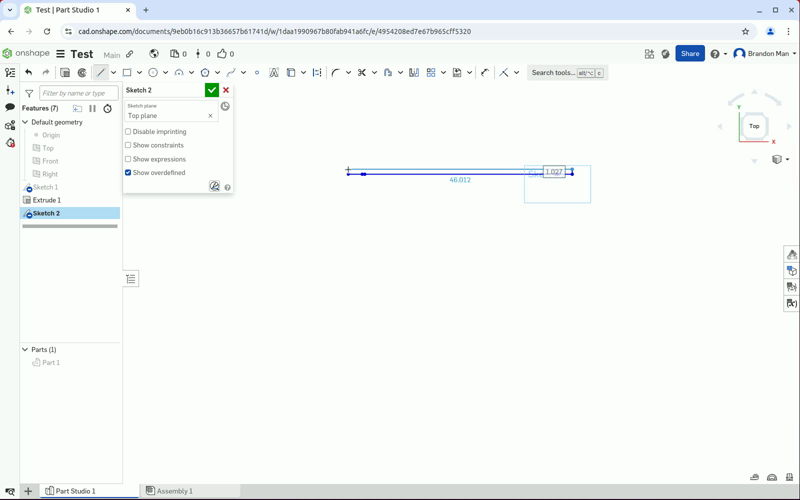
click(348, 169)
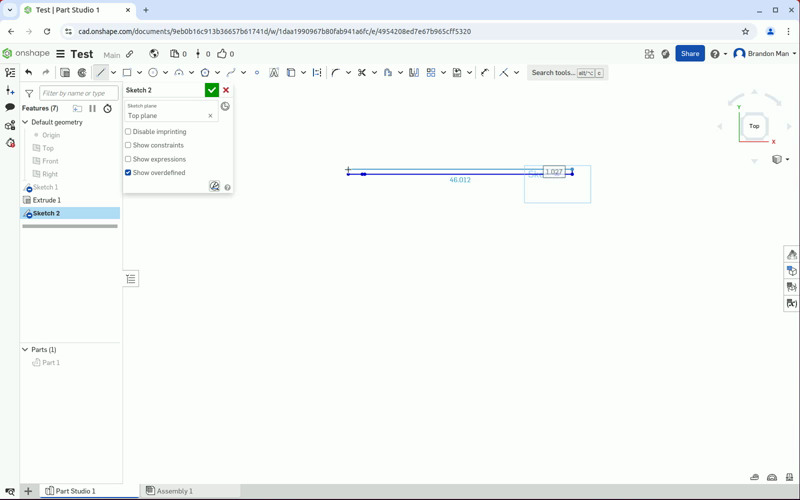
key_up(shift)
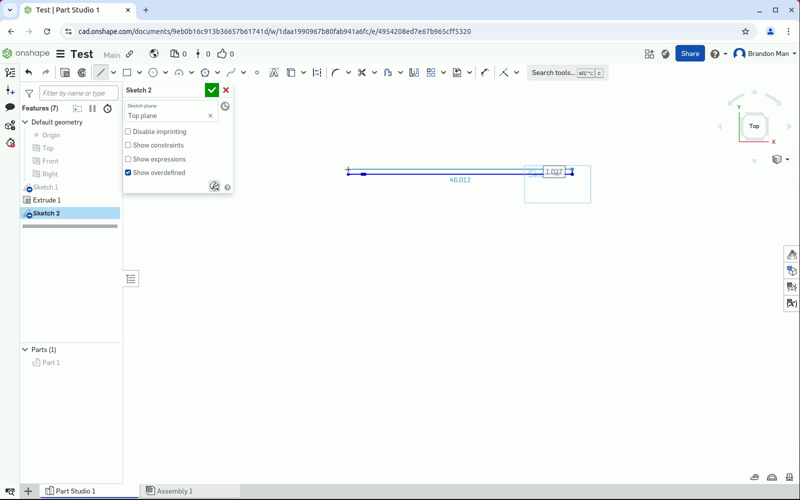
mouse_move(378, 169)
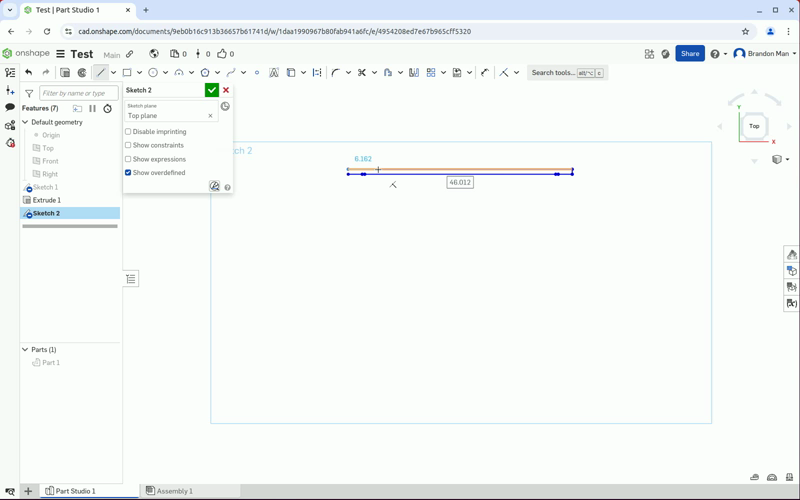
key_down(shift)
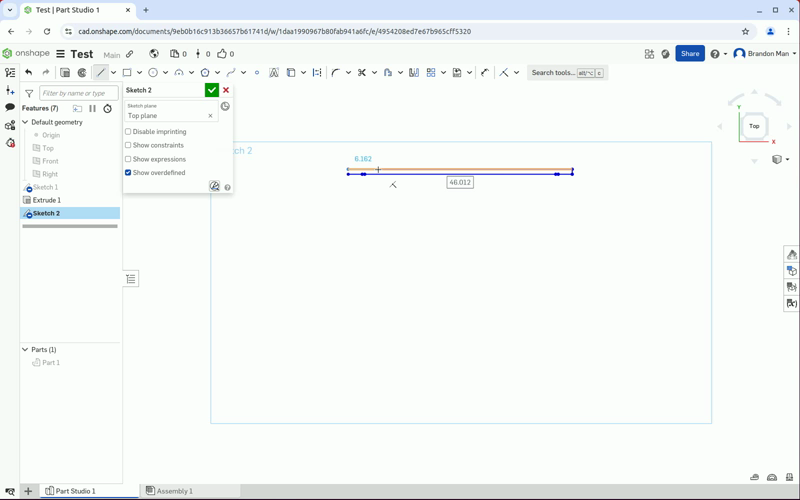
mouse_move(348, 174)
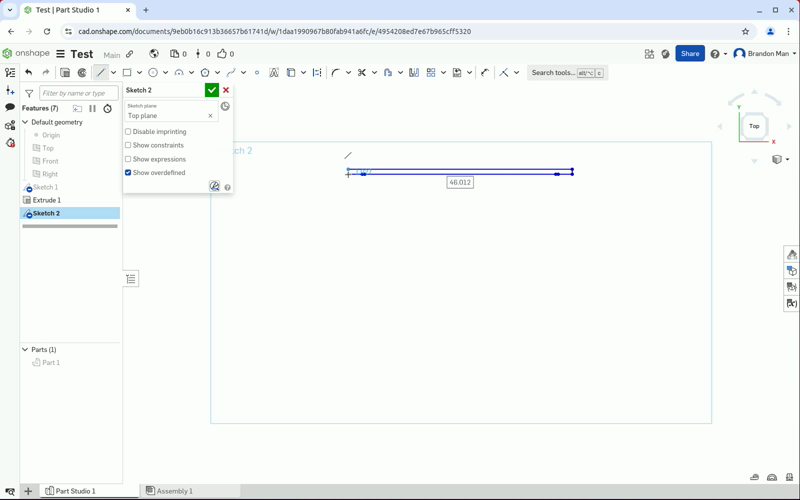
scroll(6)
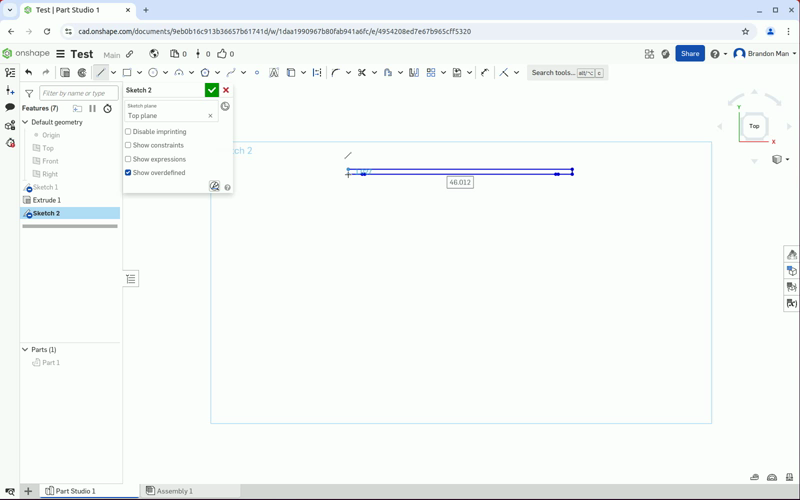
scroll(6)
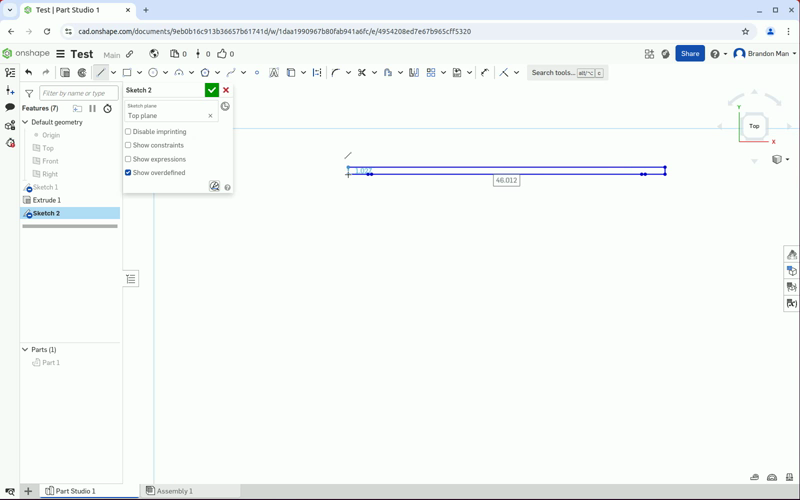
scroll(6)
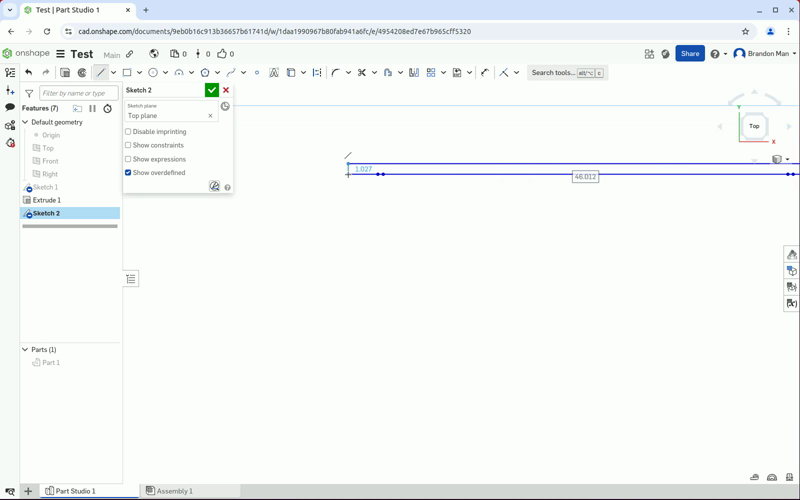
scroll(6)
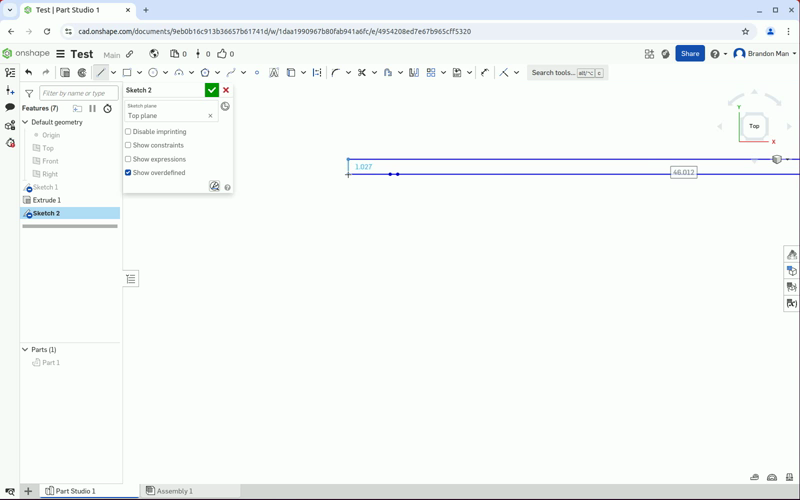
scroll(6)
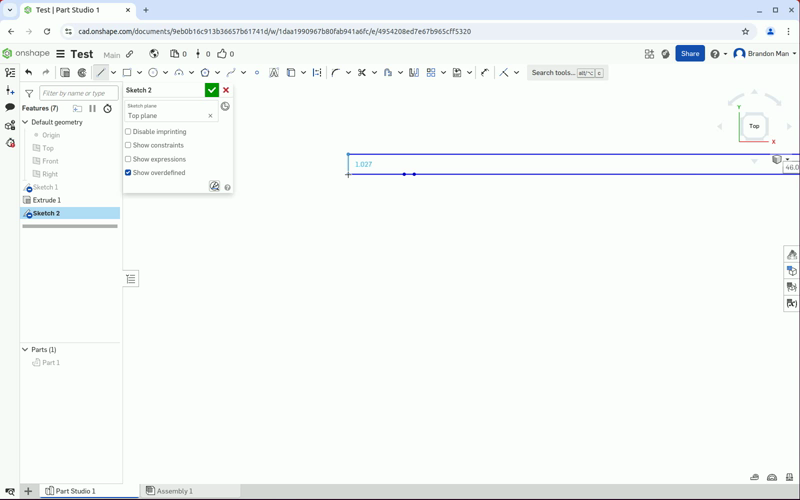
scroll(6)
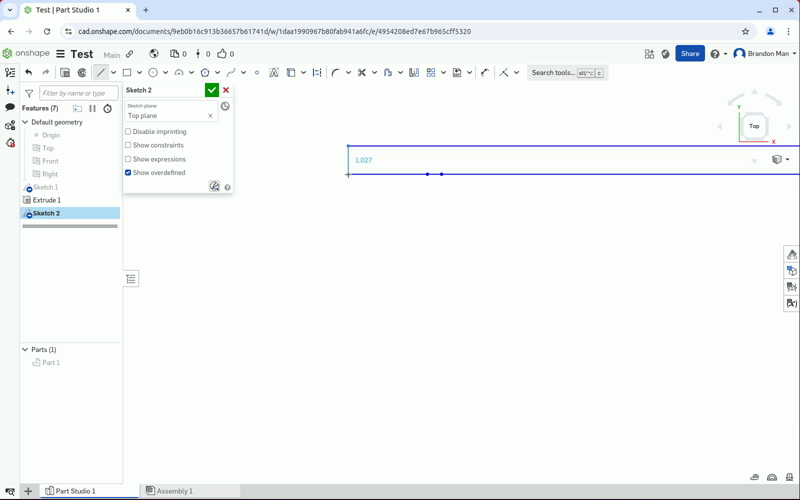
scroll(6)
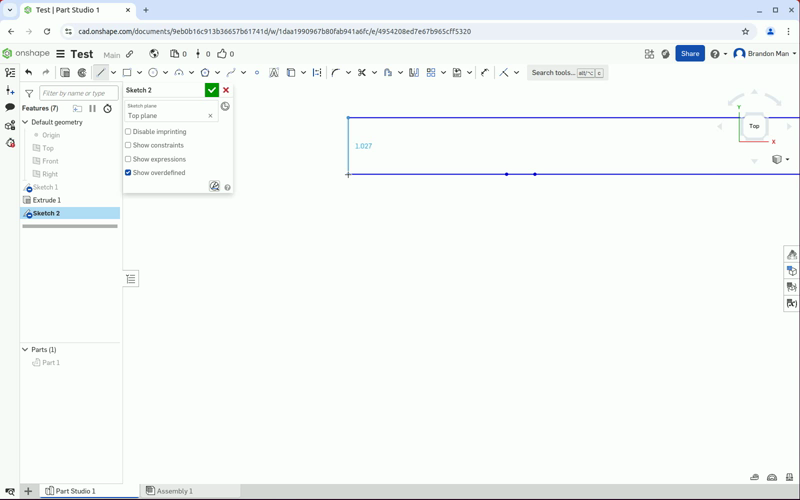
key_up(shift)
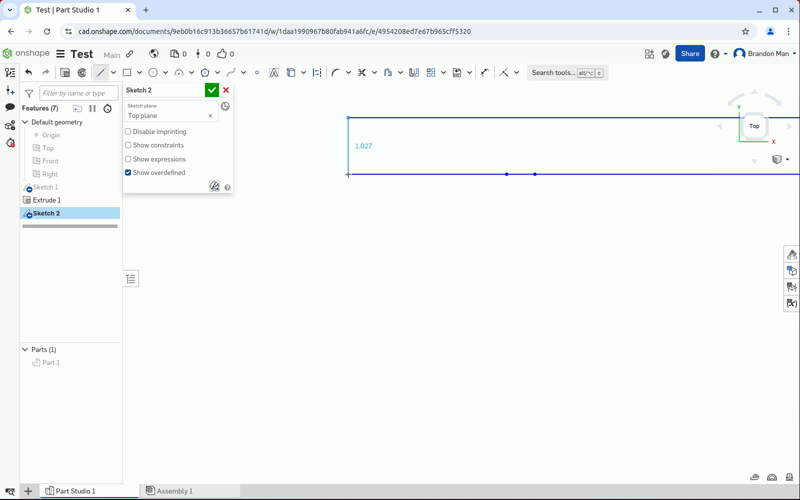
click(348, 174)
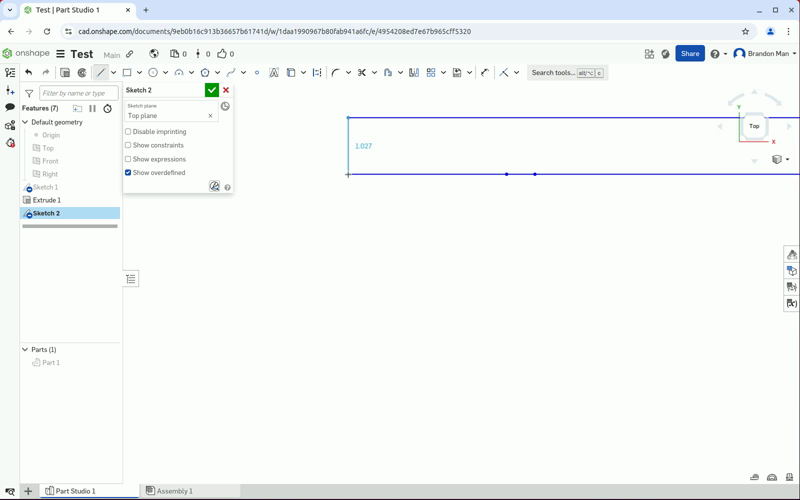
scroll(-6)
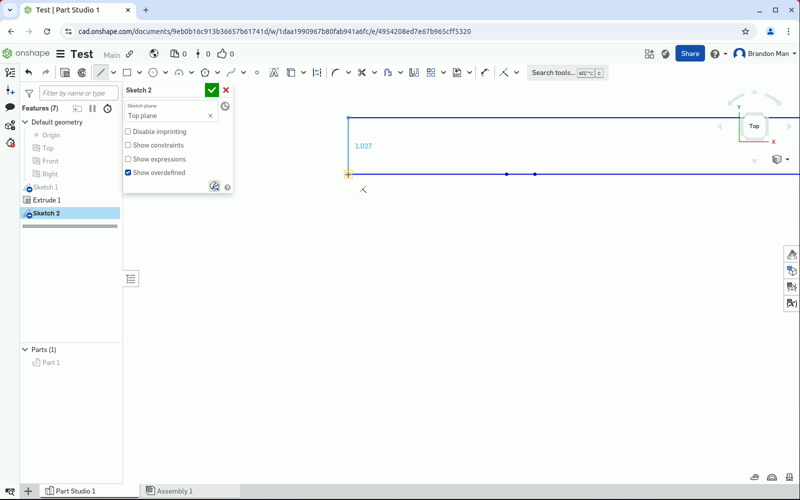
scroll(-6)
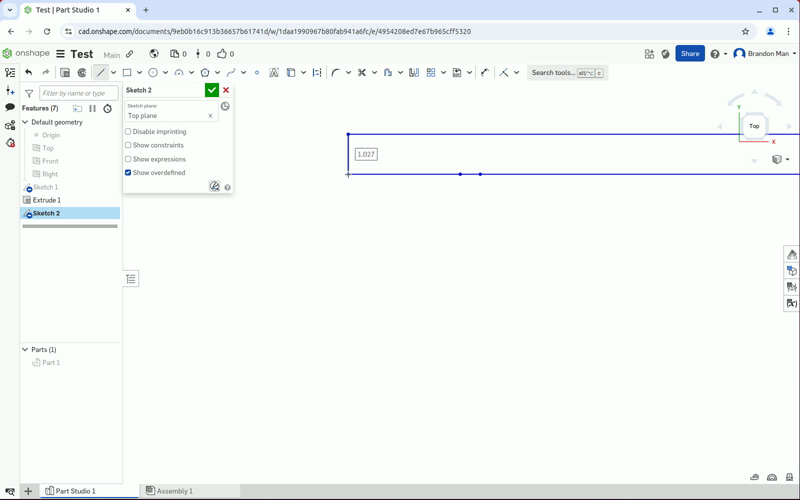
scroll(-6)
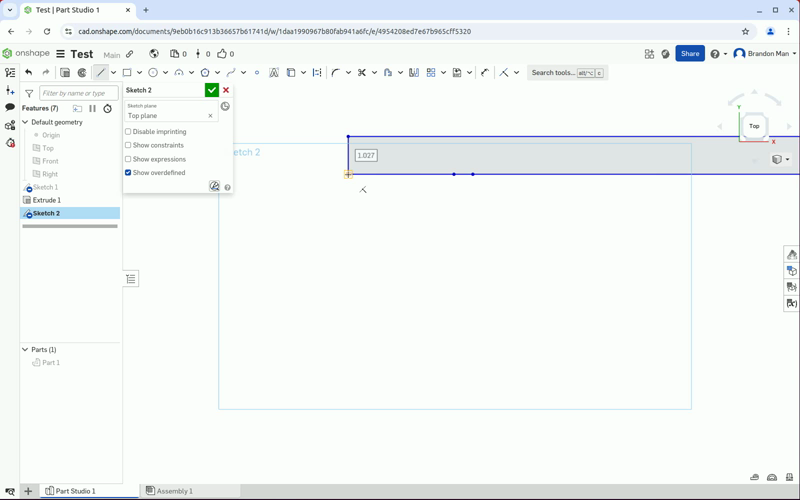
scroll(-6)
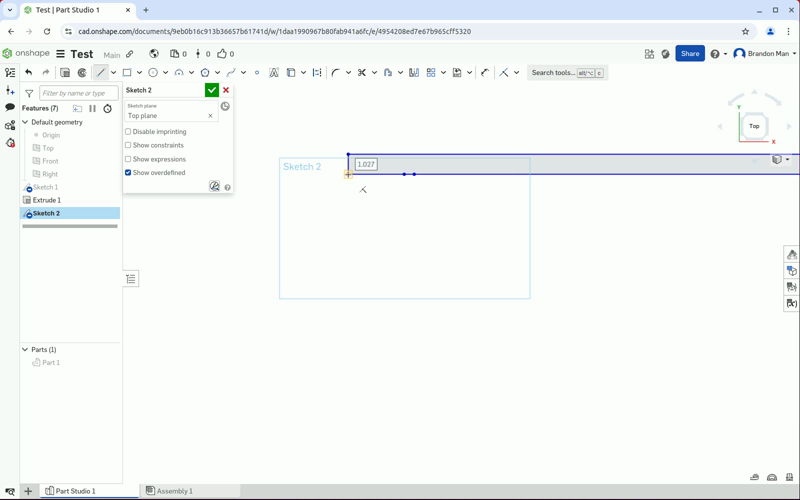
scroll(-6)
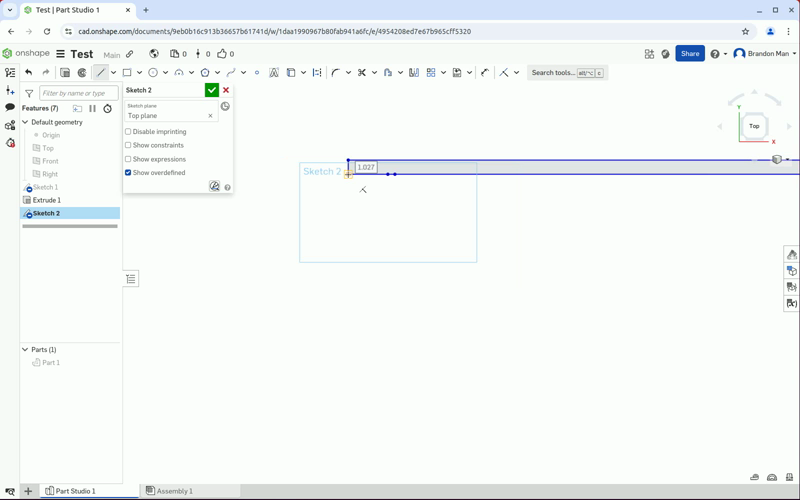
scroll(-6)
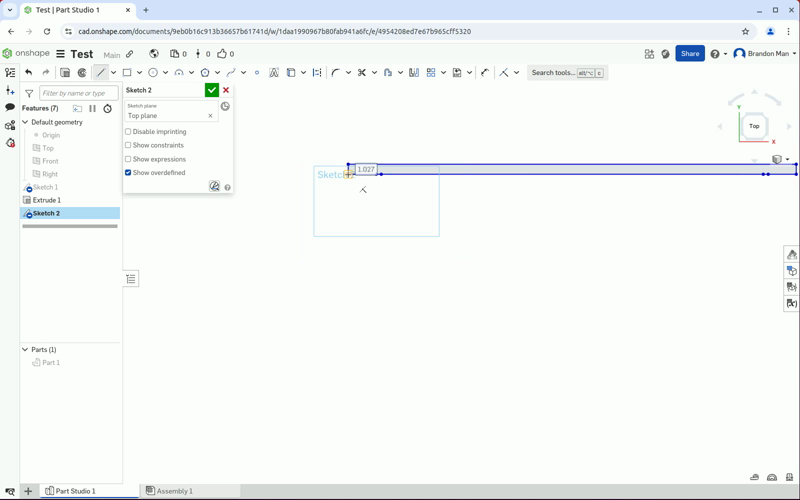
scroll(-6)
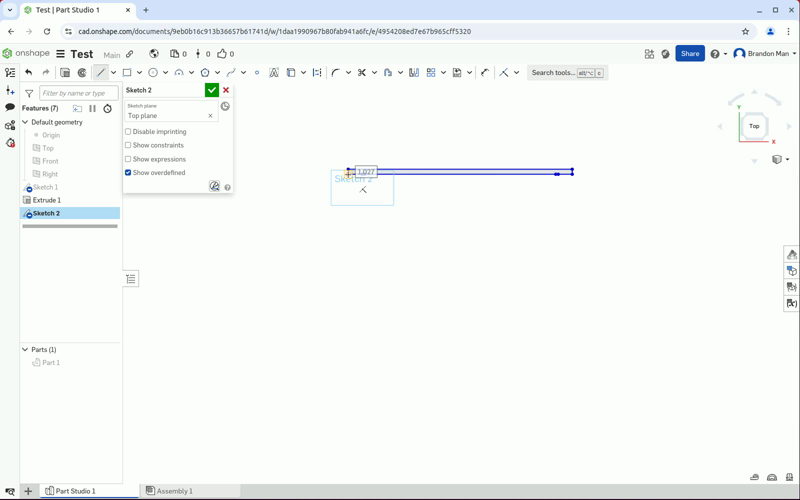
key(esc)
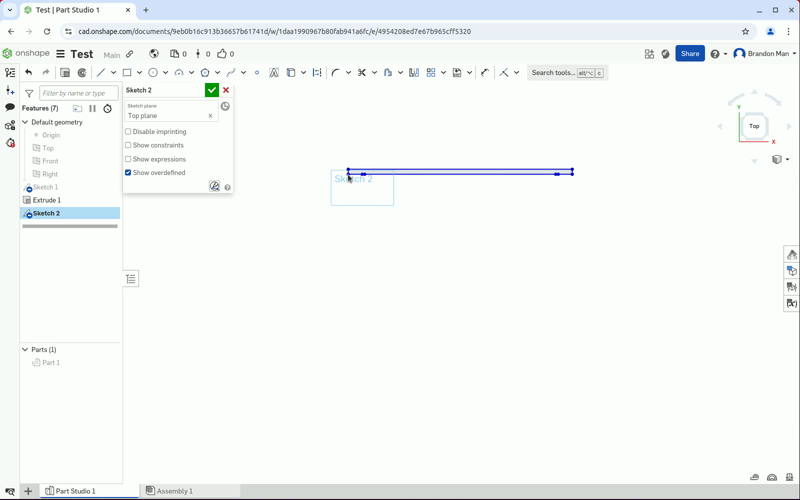
mouse_move(529, 172)
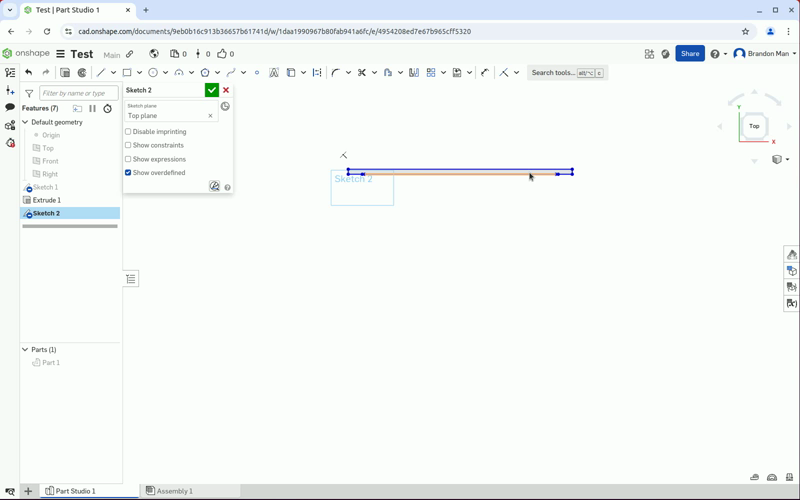
scroll(6)
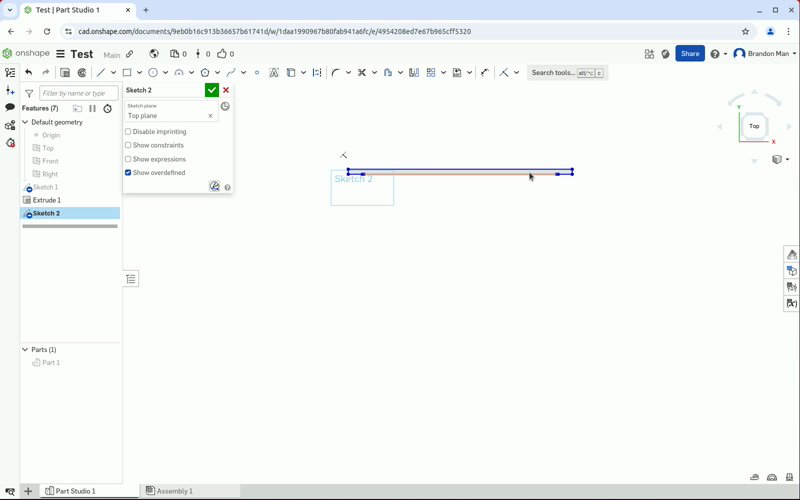
scroll(6)
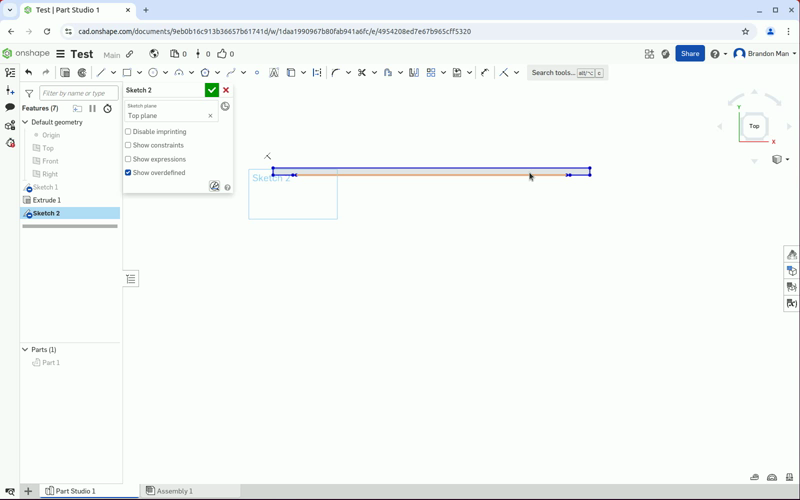
scroll(6)
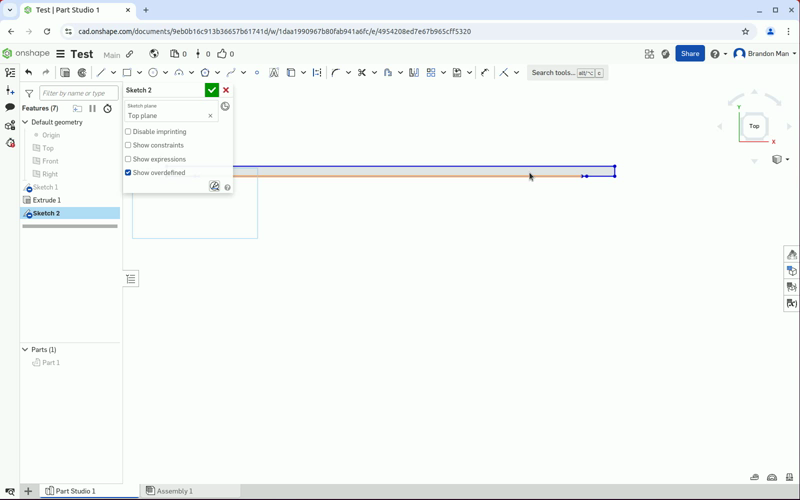
scroll(6)
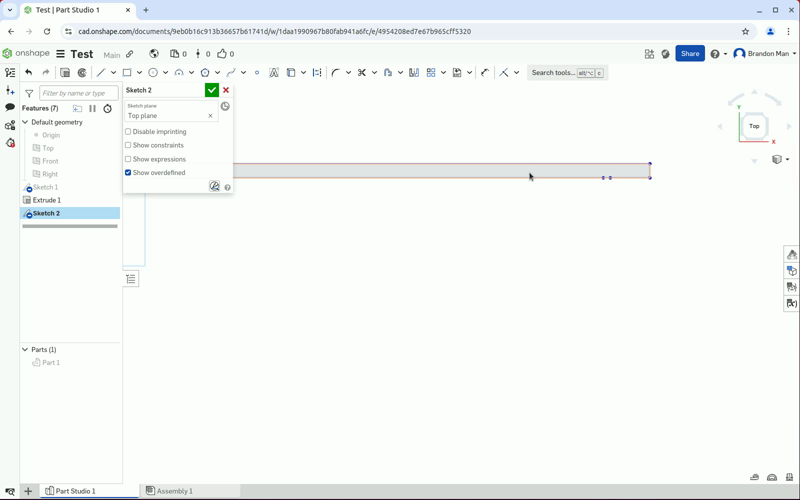
scroll(6)
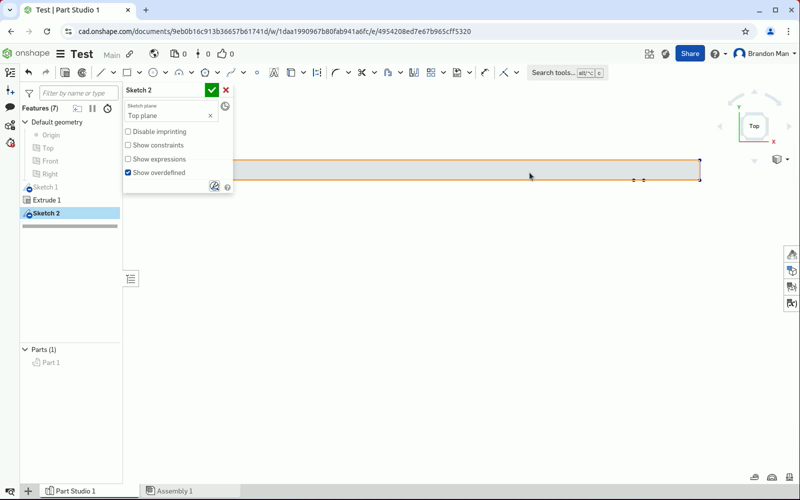
scroll(6)
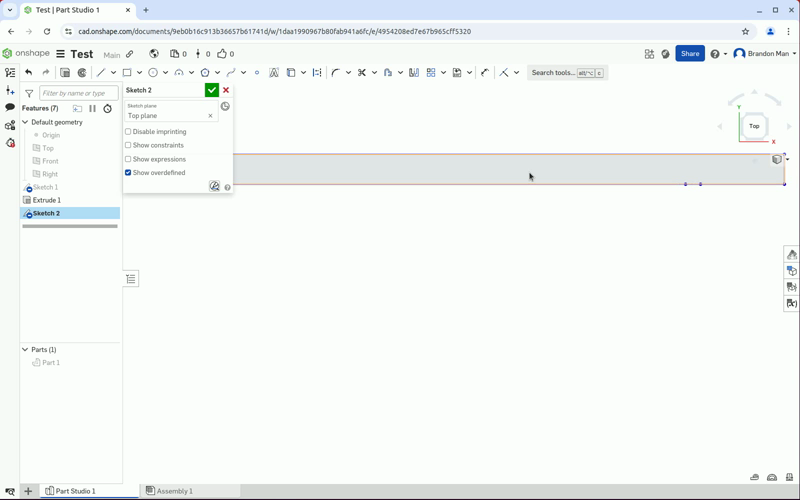
scroll(6)
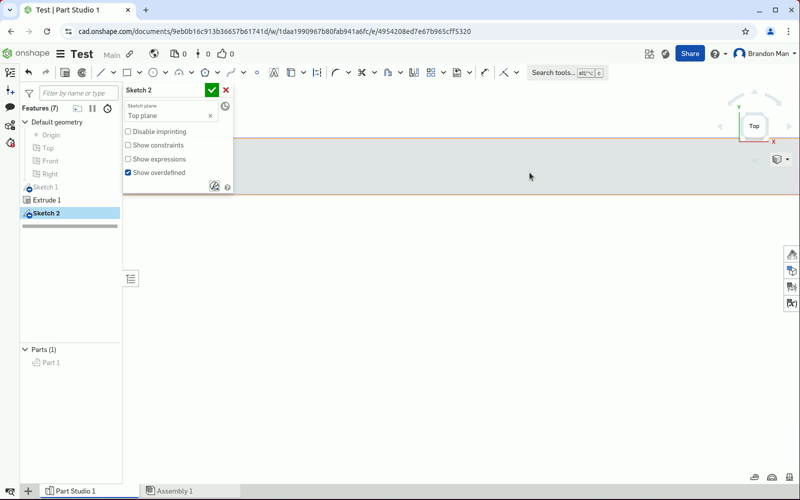
click(529, 172)
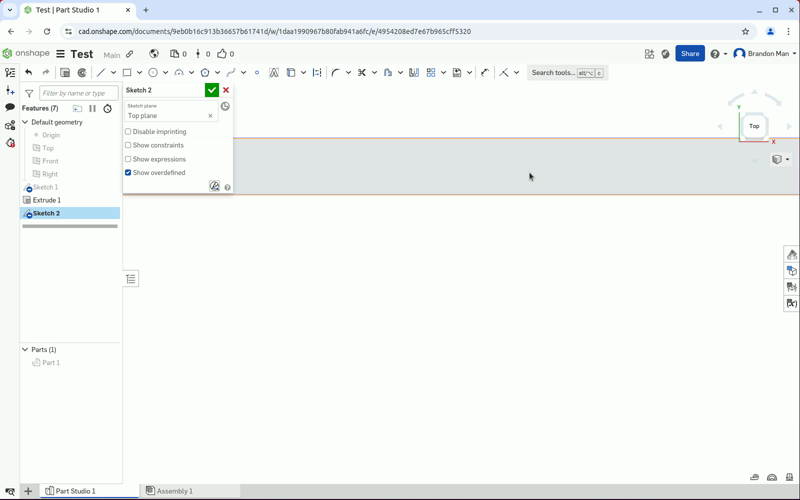
scroll(-6)
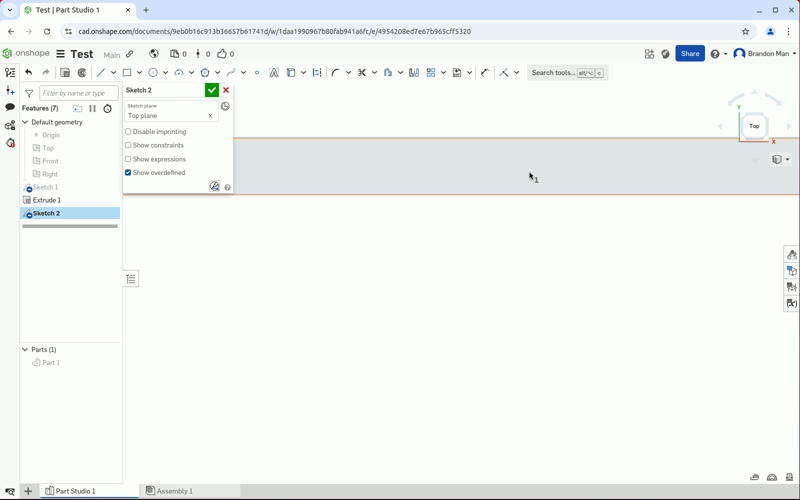
scroll(-6)
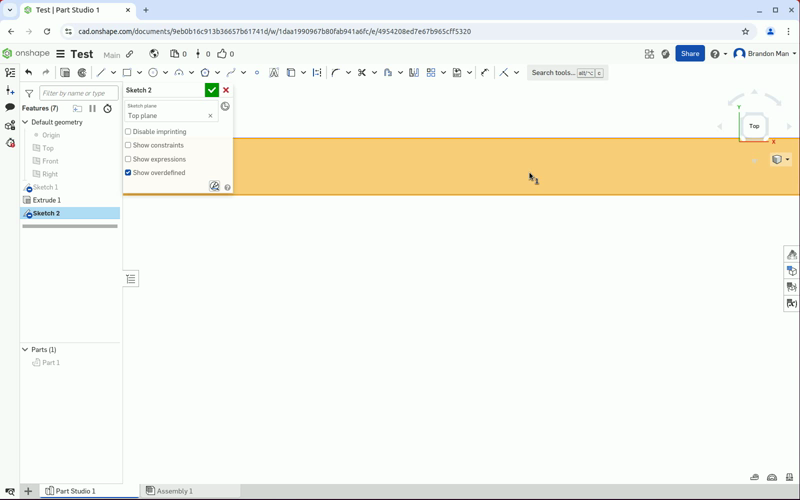
scroll(-6)
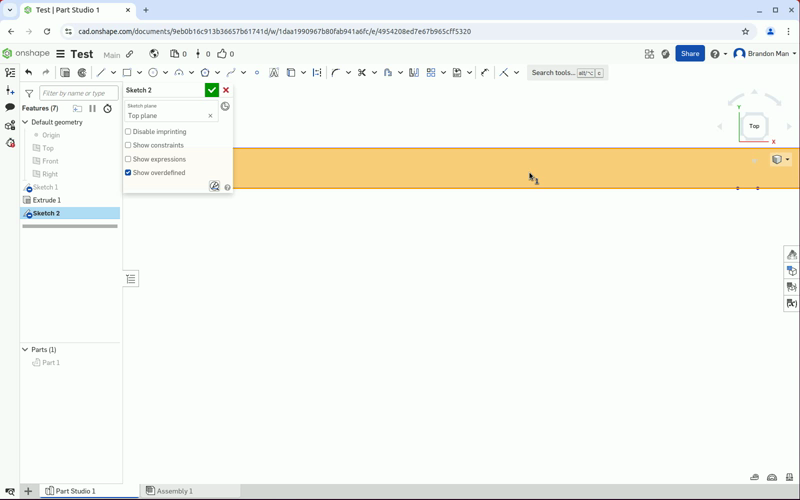
scroll(-6)
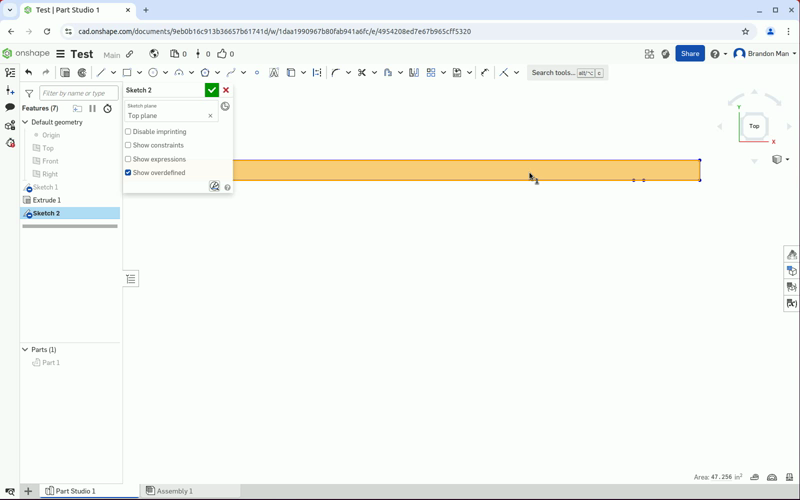
scroll(-6)
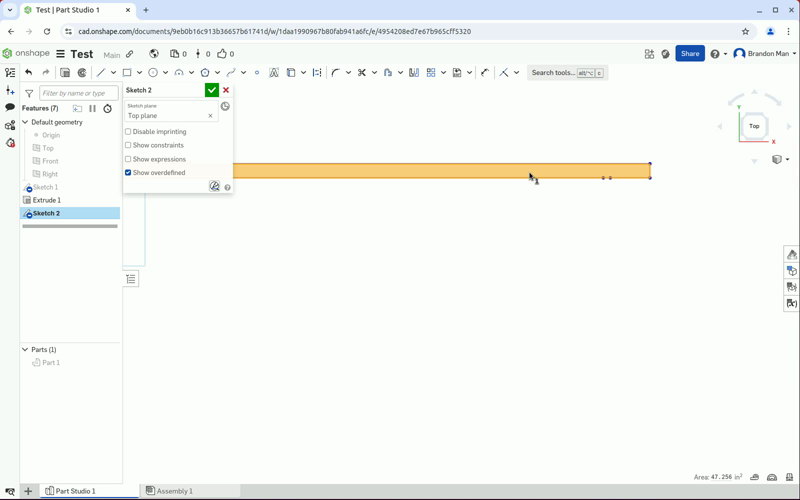
scroll(-6)
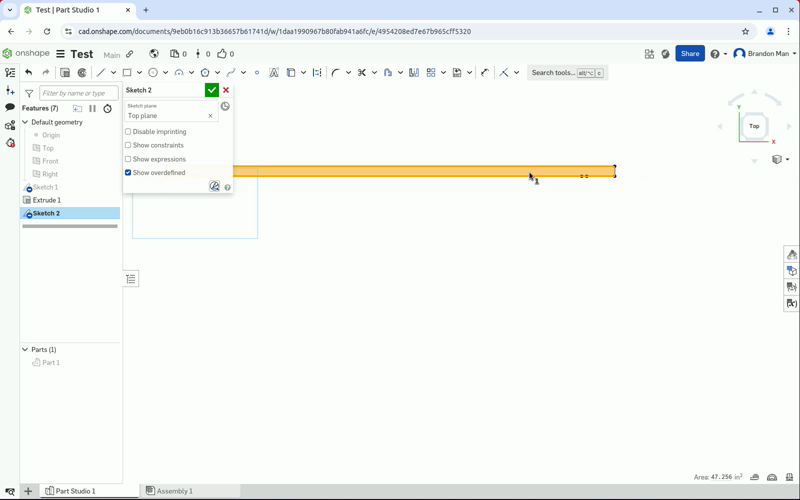
scroll(-6)
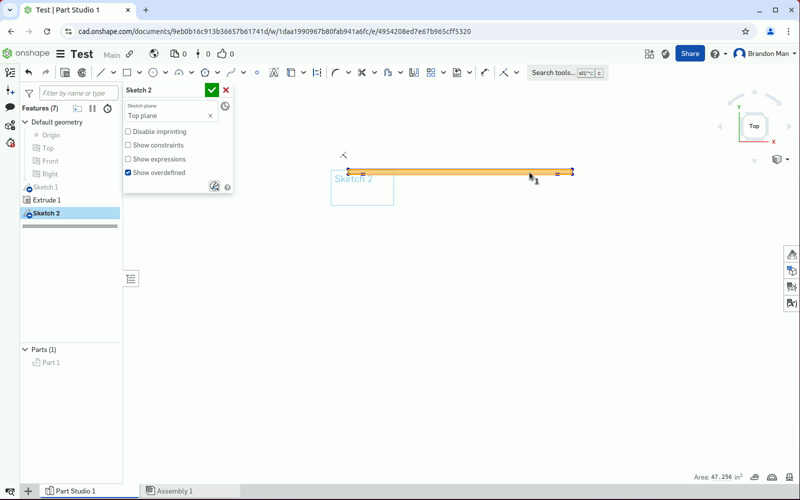
mouse_move(73, 352)
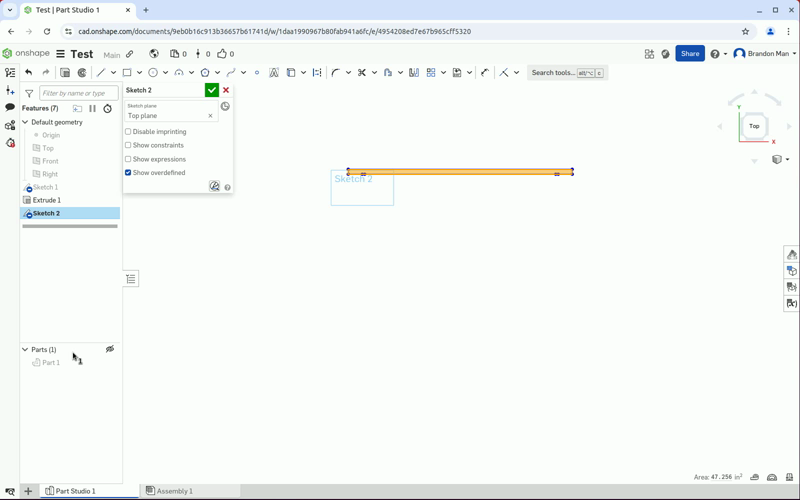
key(shift+y)
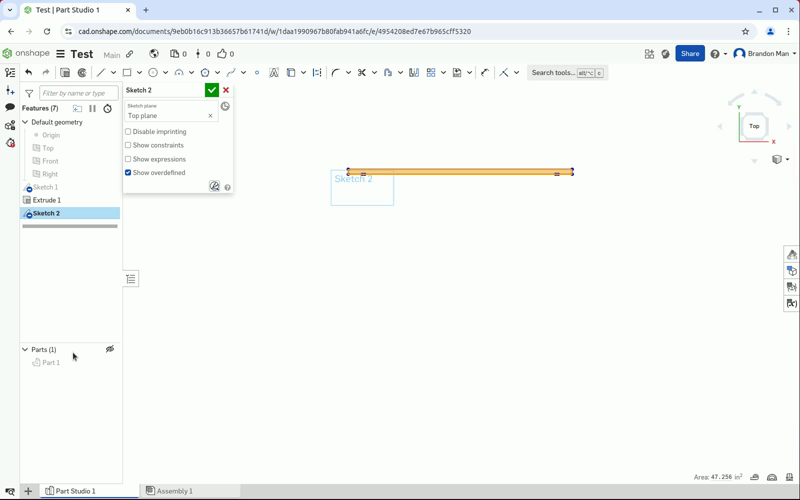
key(shift+e)
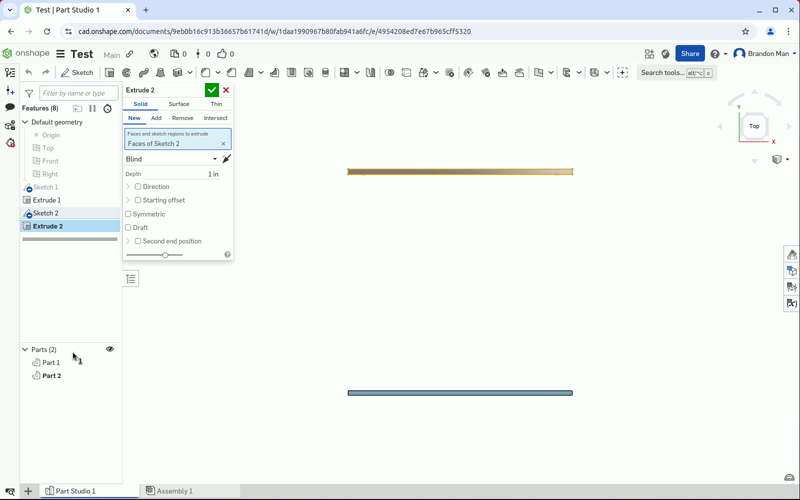
mouse_move(143, 106)
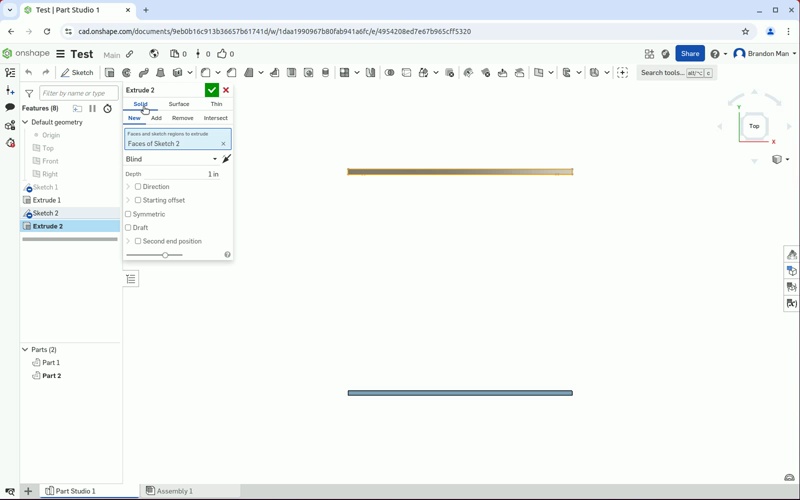
click(143, 106)
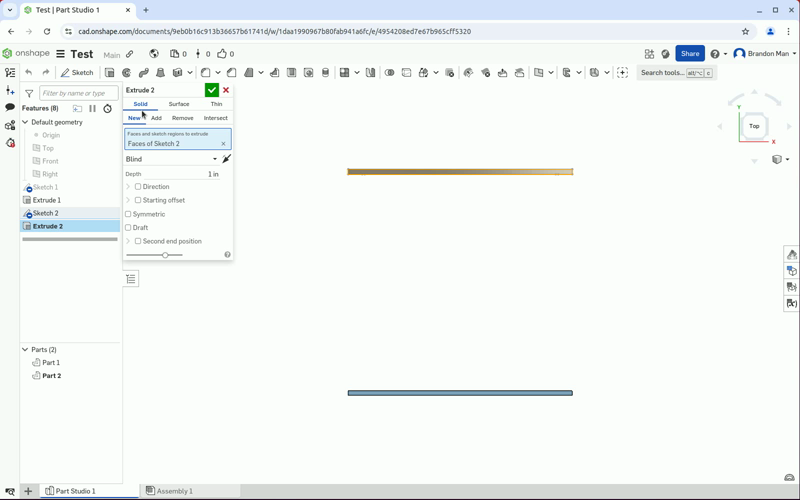
mouse_move(137, 120)
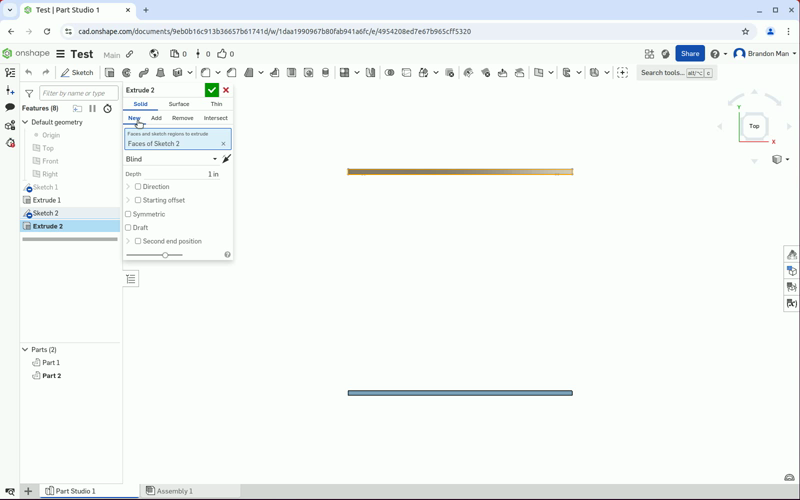
click(137, 120)
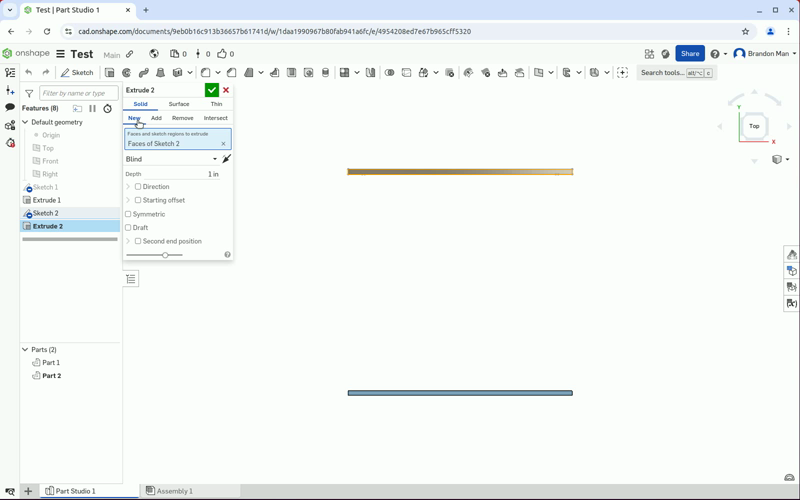
key(tab, 4)
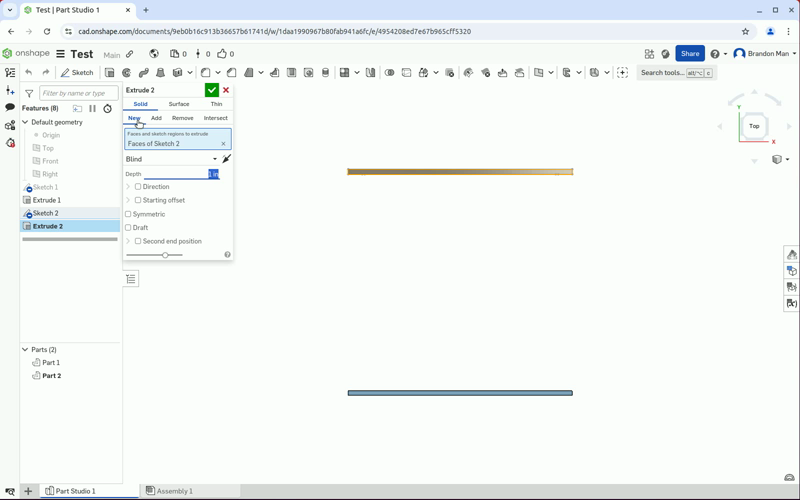
text(7.221)
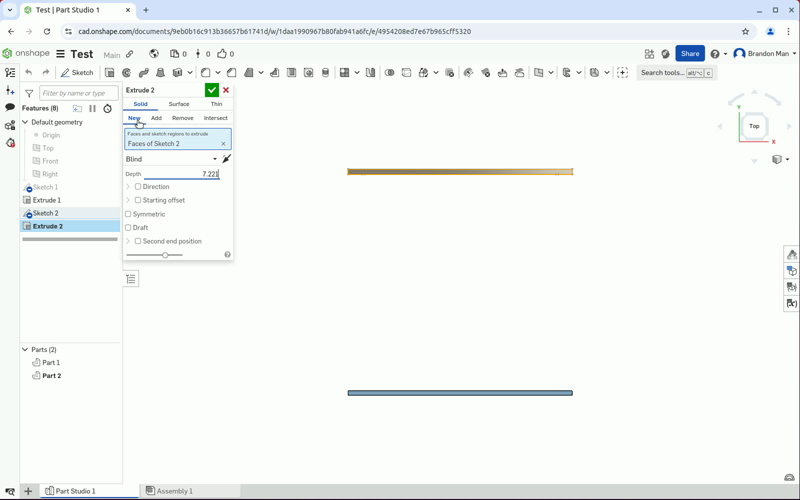
key(enter)
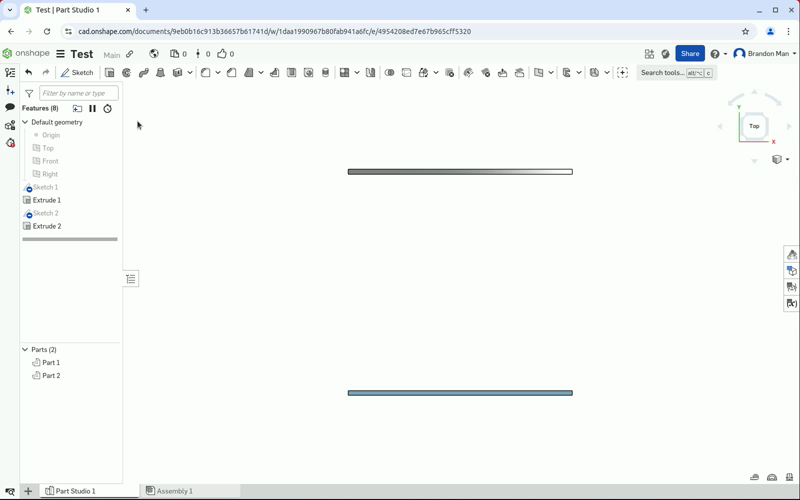
key(shift+h)
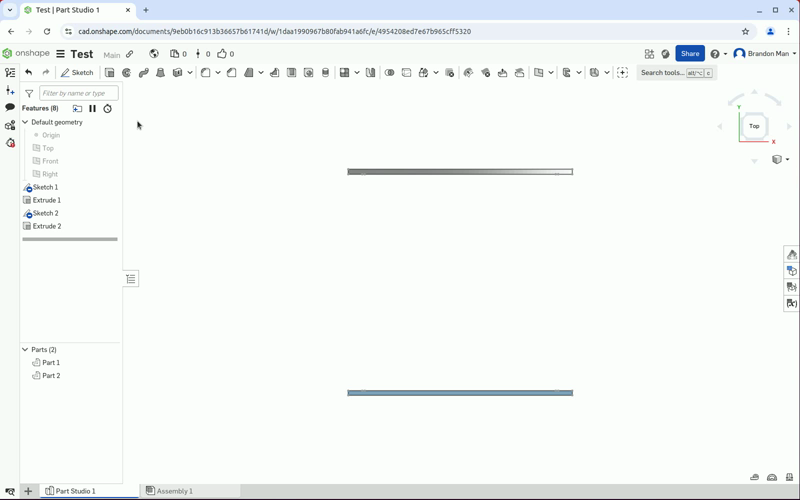
key(shift+h)
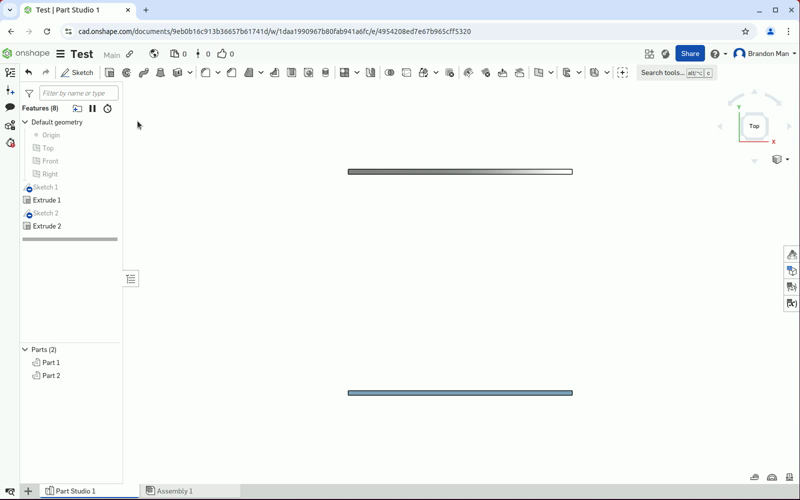
mouse_move(73, 189)
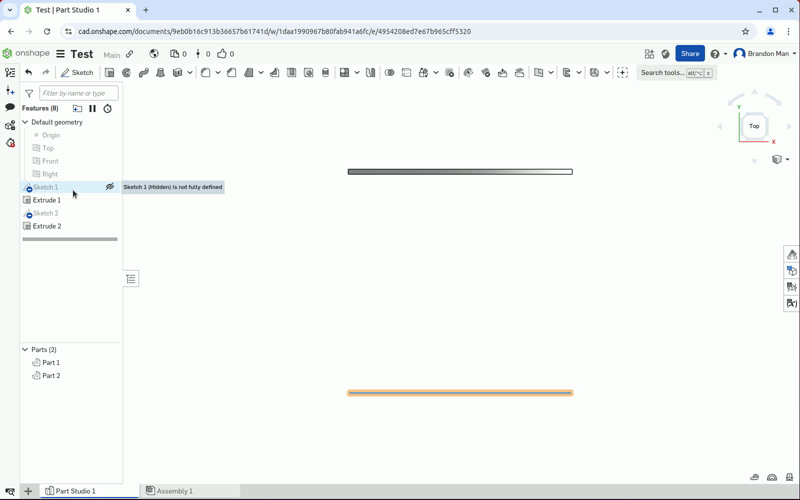
click(73, 189)
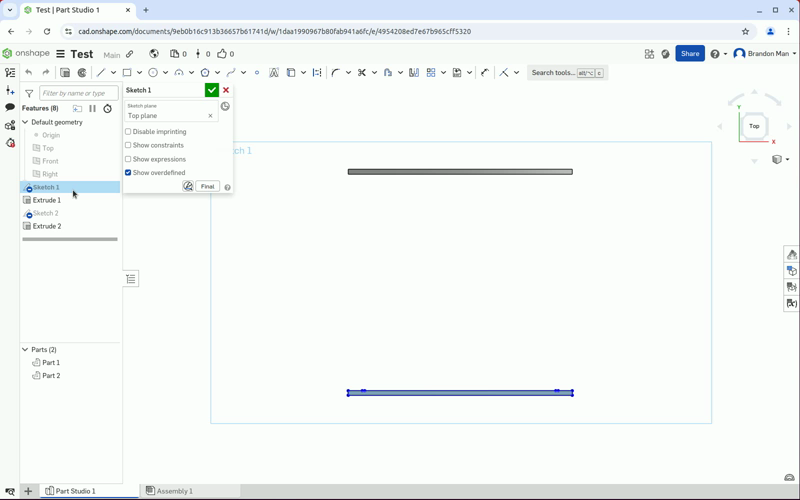
mouse_move(229, 92)
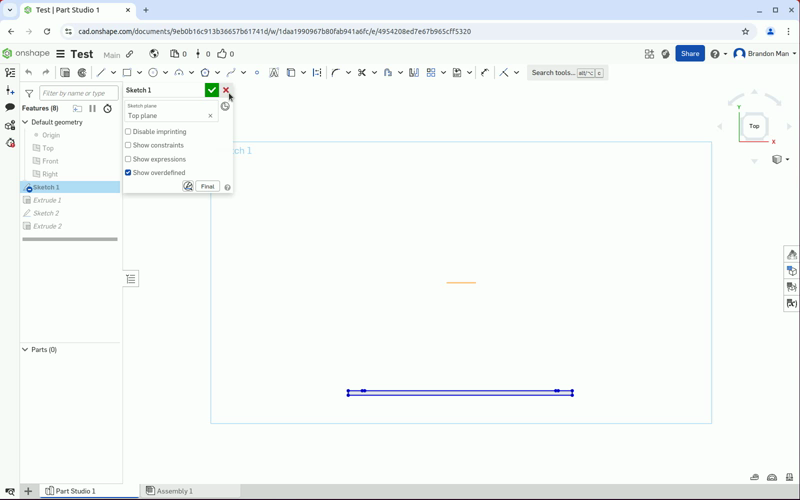
click(229, 92)
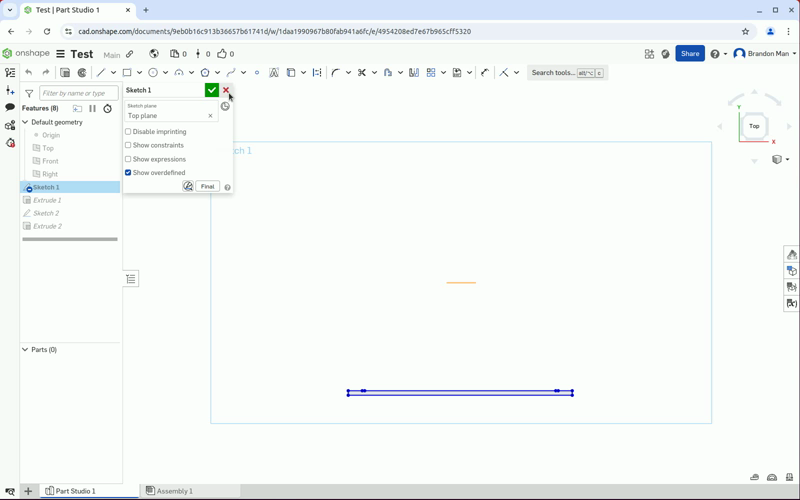
key(shift+s)
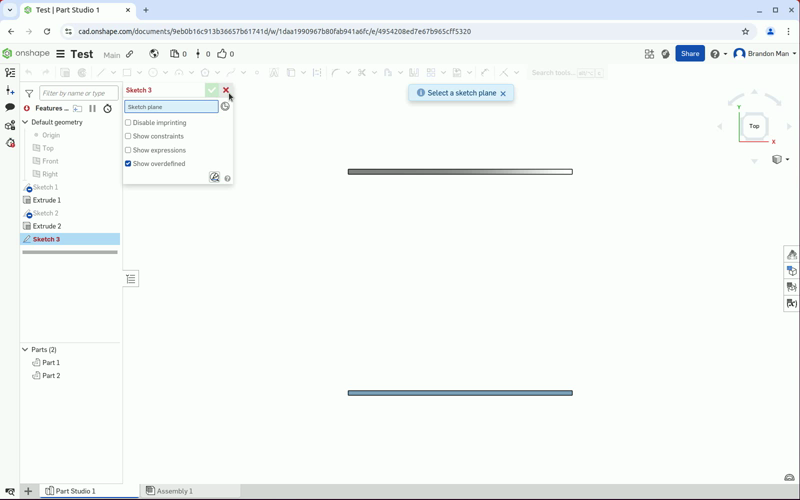
mouse_move(73, 150)
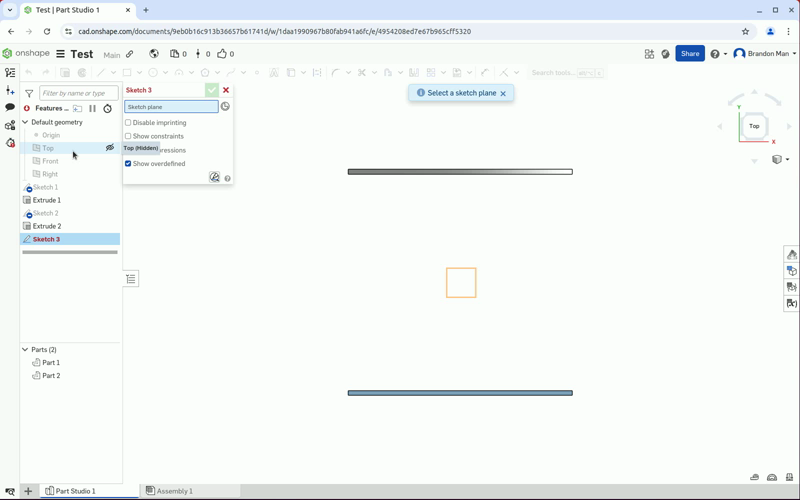
click(73, 150)
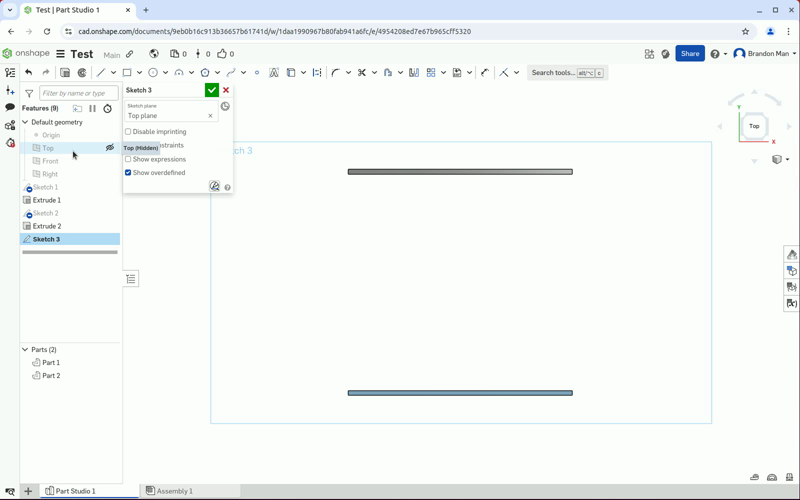
mouse_move(73, 352)
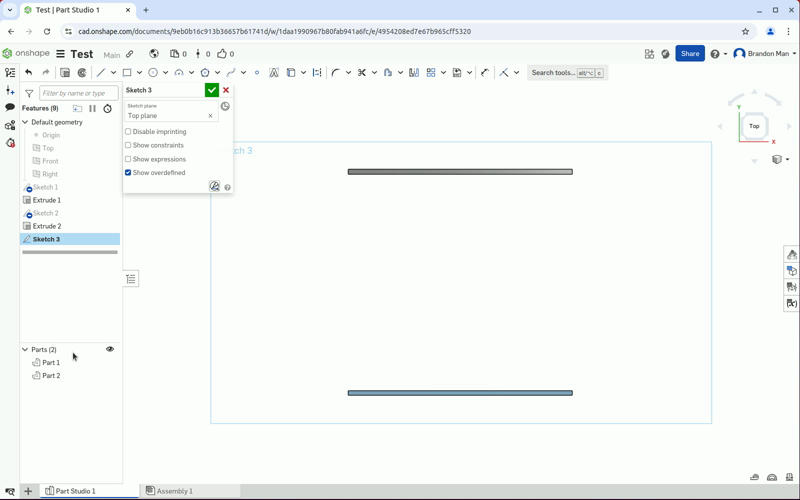
key(y)
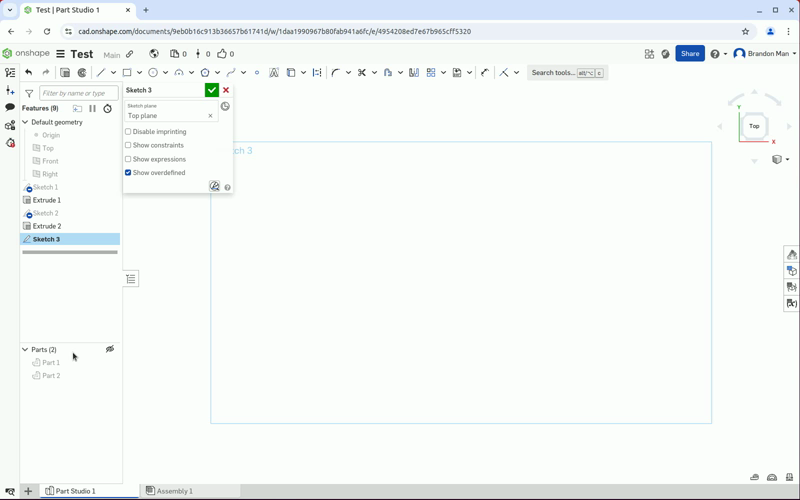
key(l)
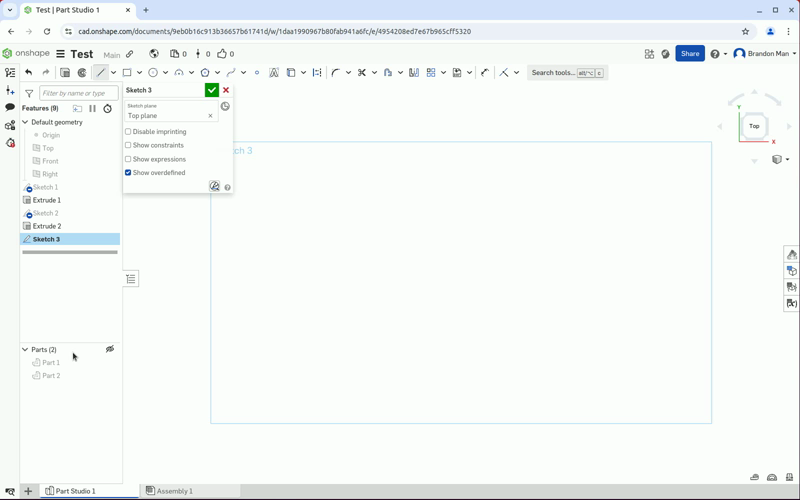
key_down(shift)
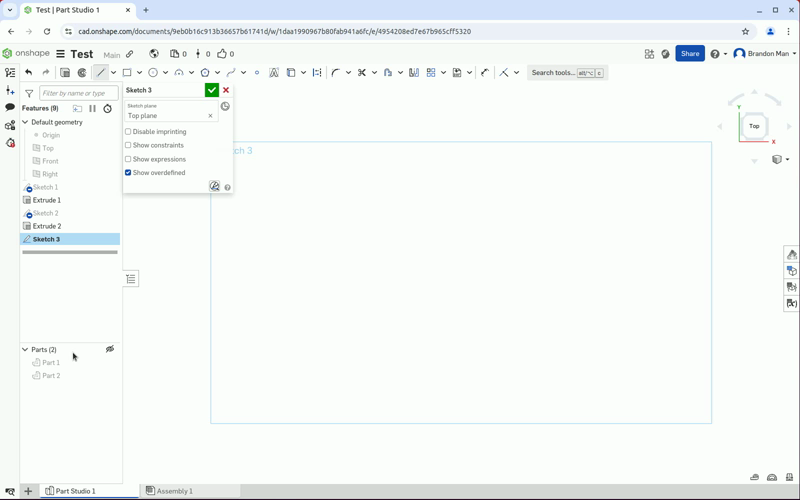
mouse_move(555, 391)
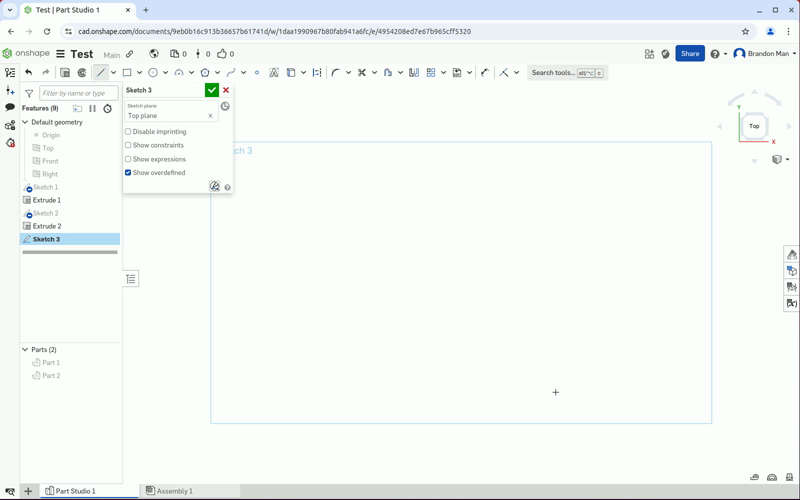
click(555, 391)
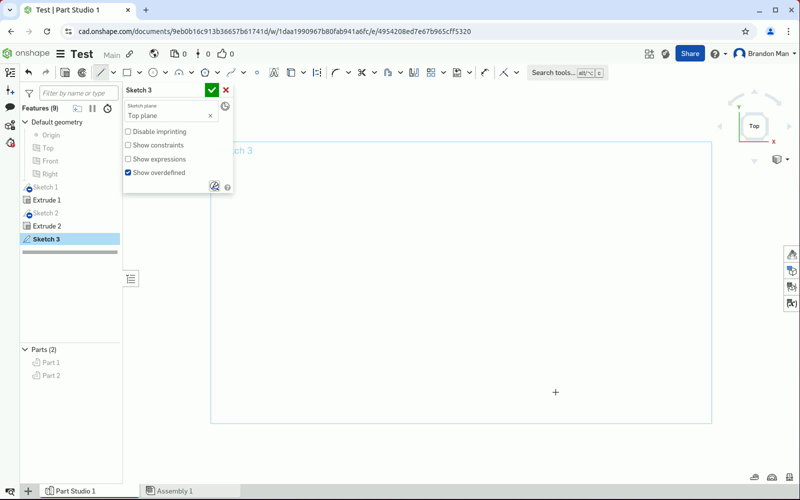
key_up(shift)
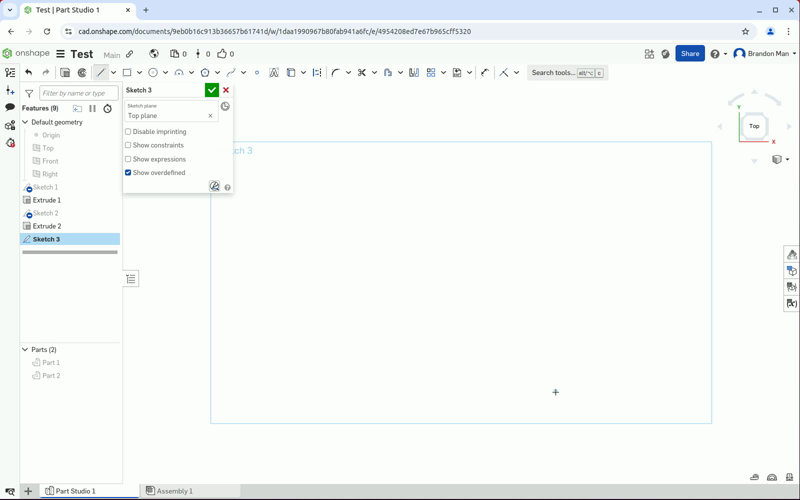
key_down(shift)
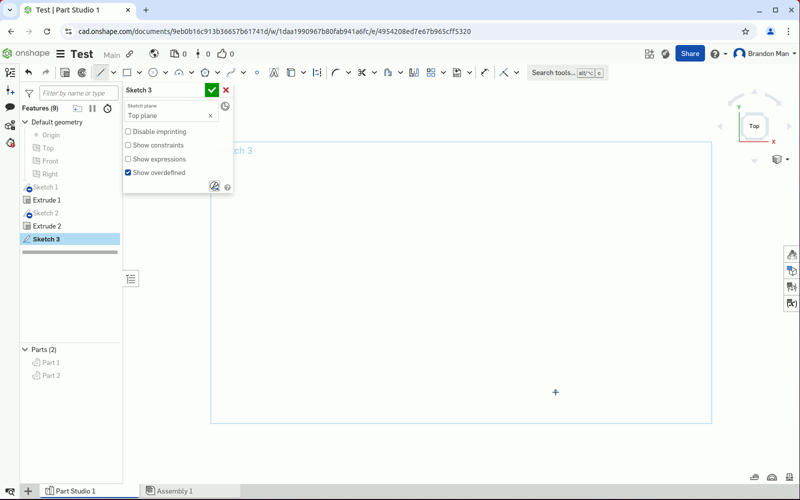
mouse_move(585, 391)
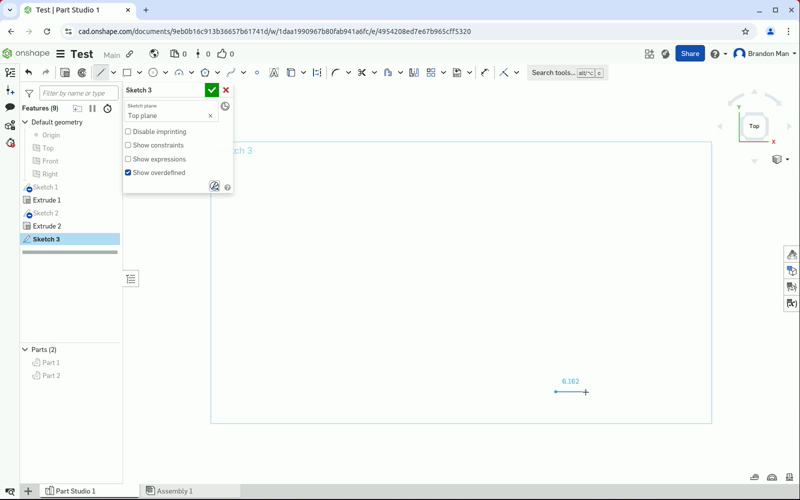
mouse_move(560, 391)
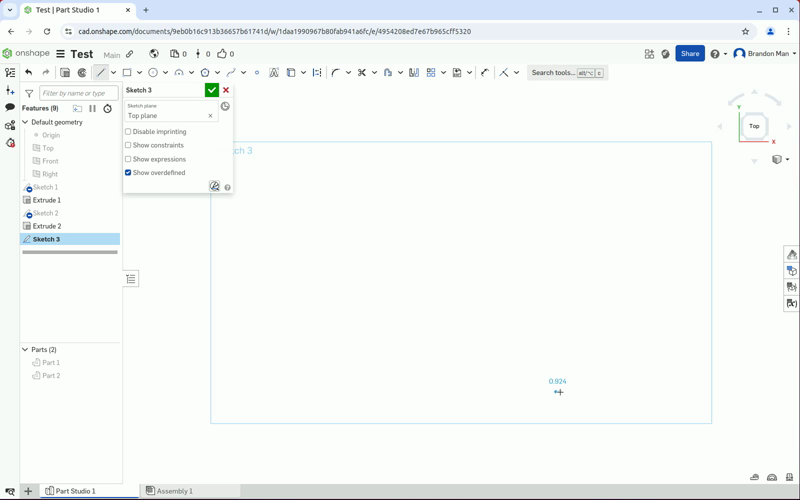
scroll(6)
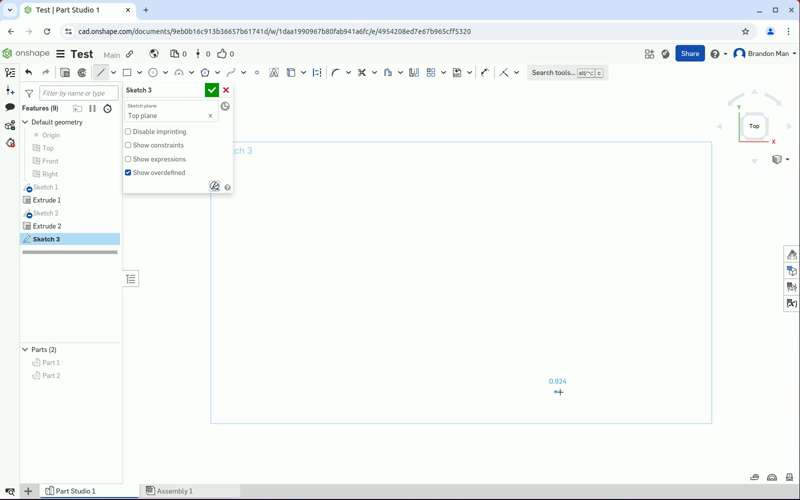
scroll(6)
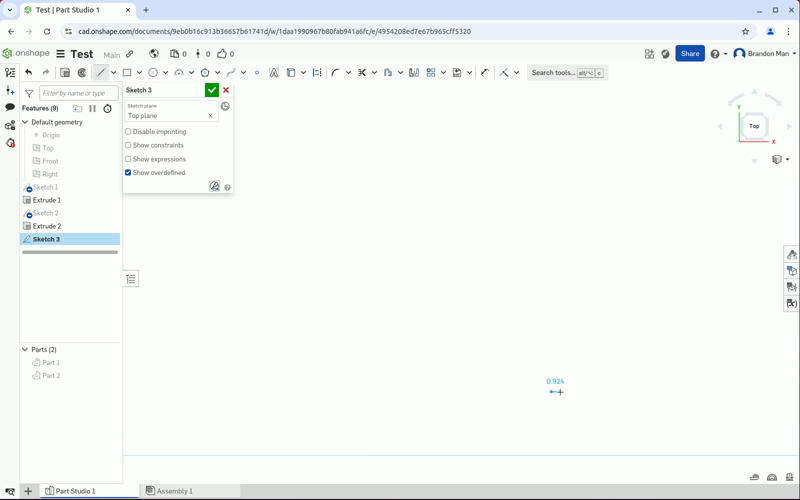
scroll(6)
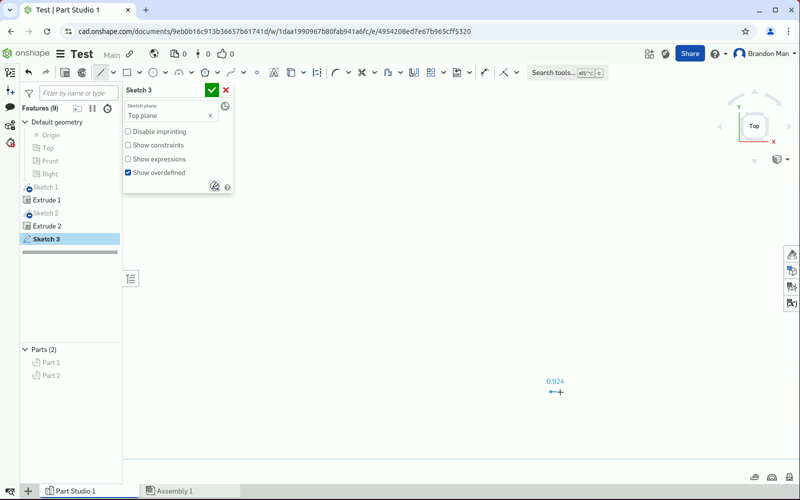
scroll(6)
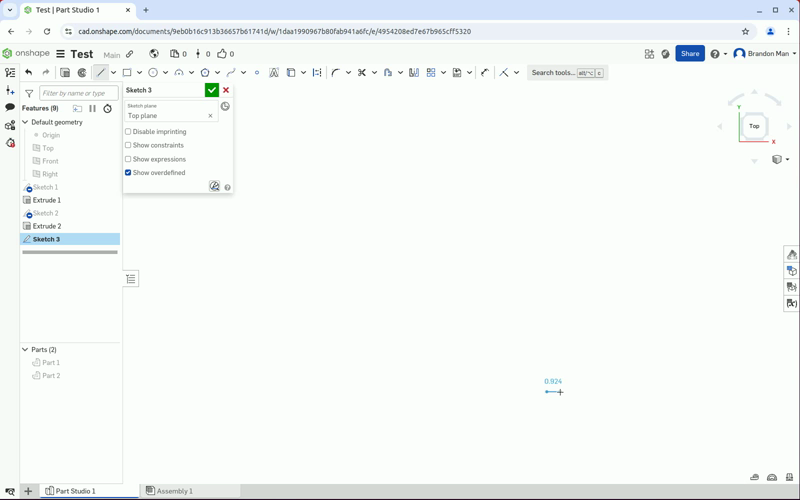
scroll(6)
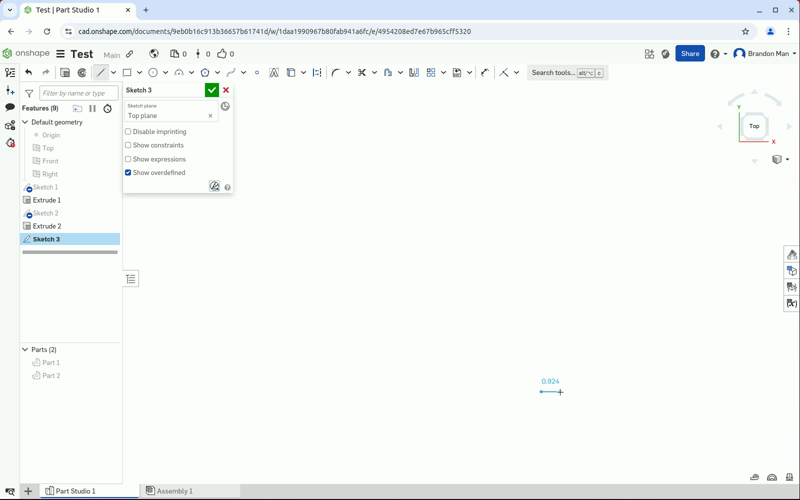
scroll(6)
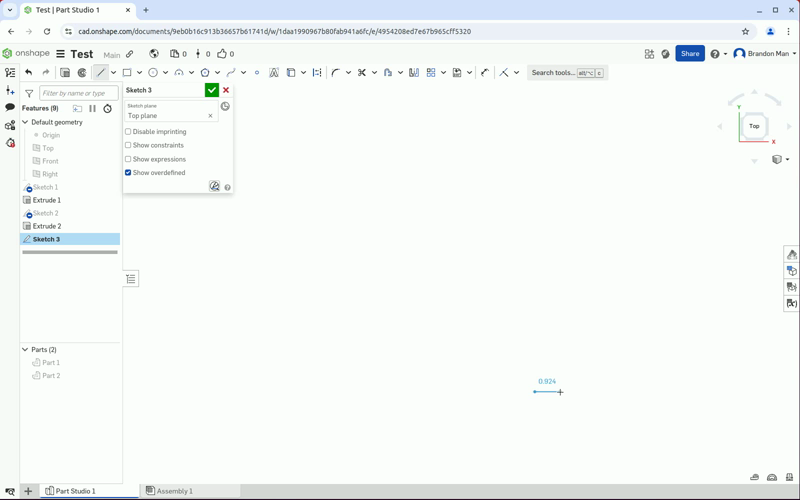
scroll(6)
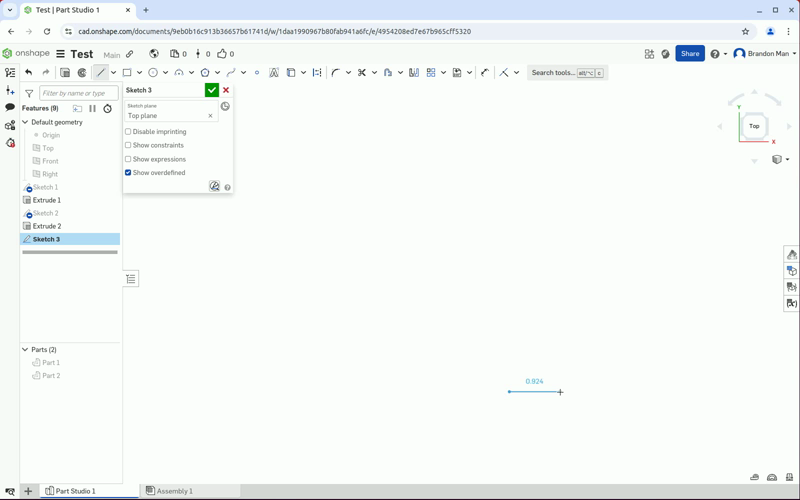
click(560, 391)
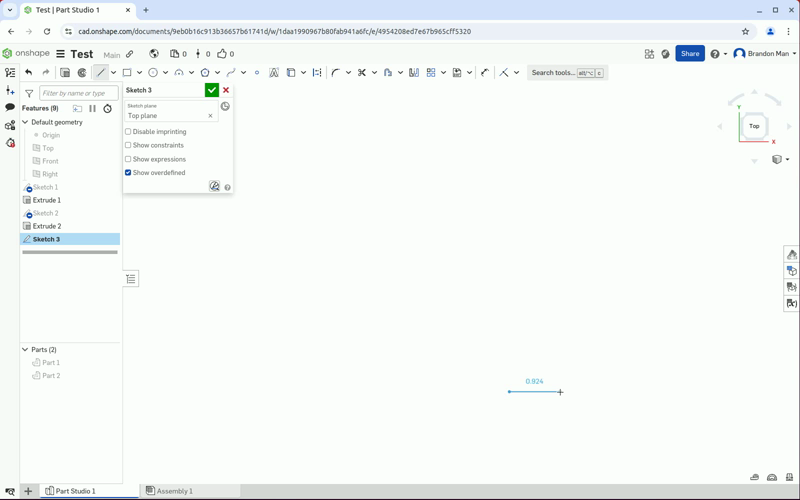
scroll(-6)
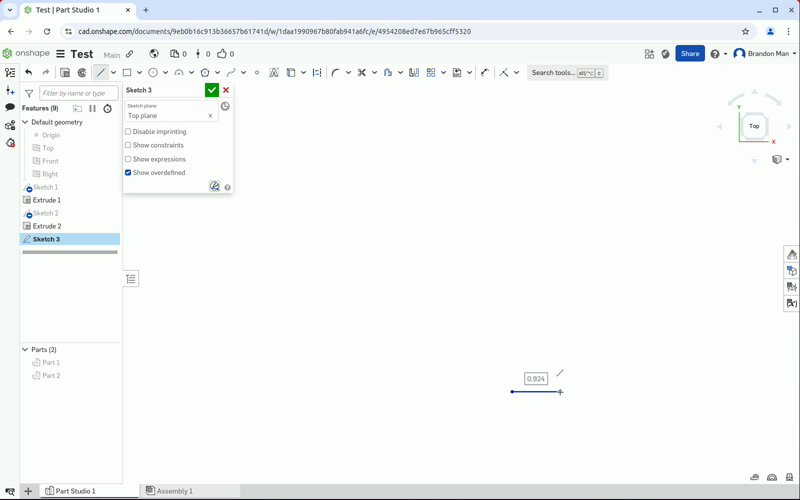
scroll(-6)
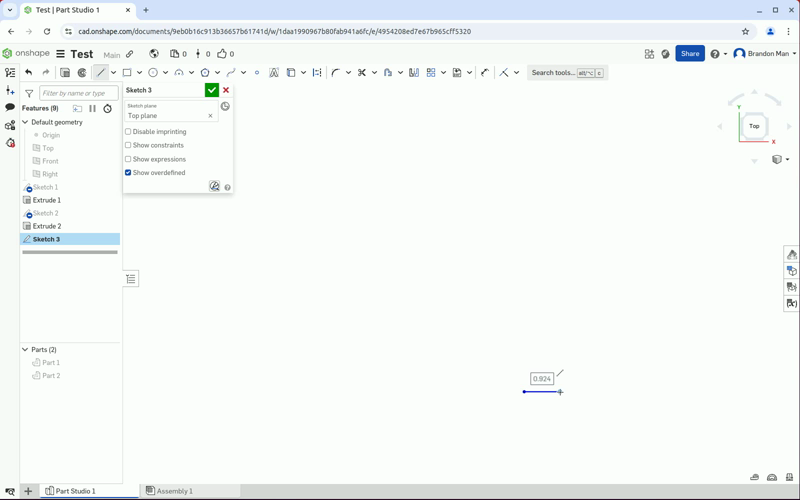
scroll(-6)
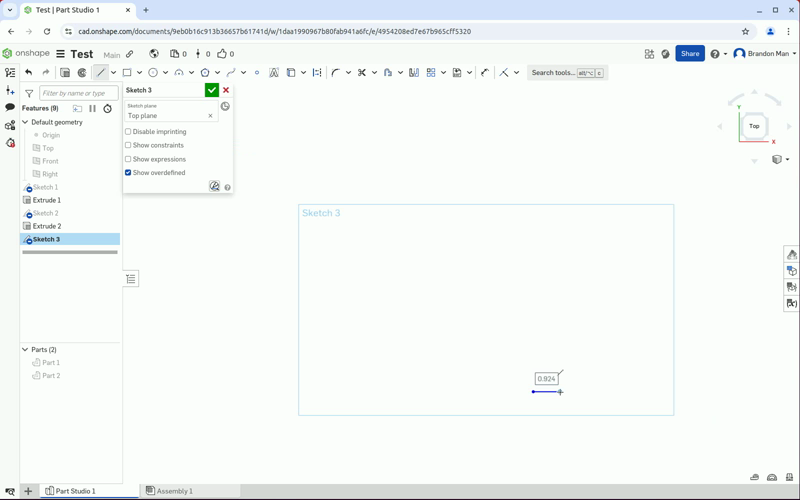
scroll(-6)
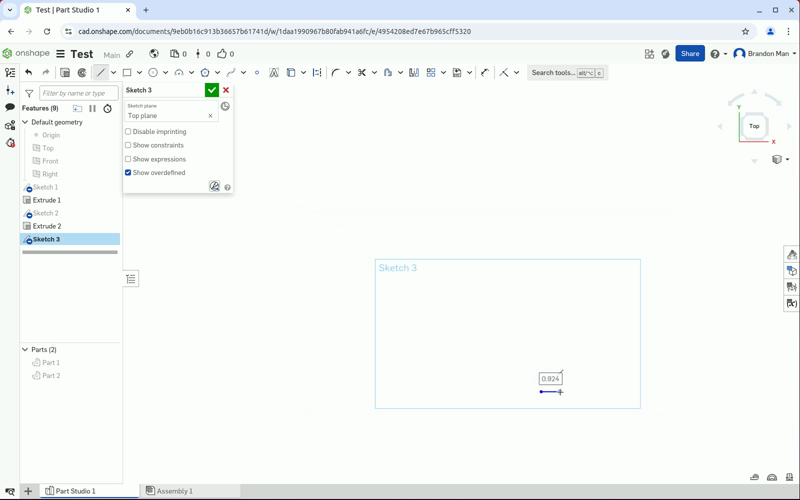
scroll(-6)
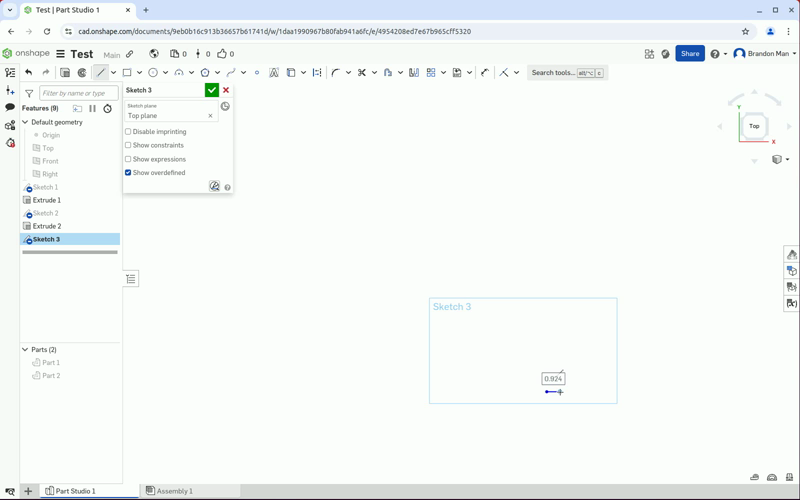
scroll(-6)
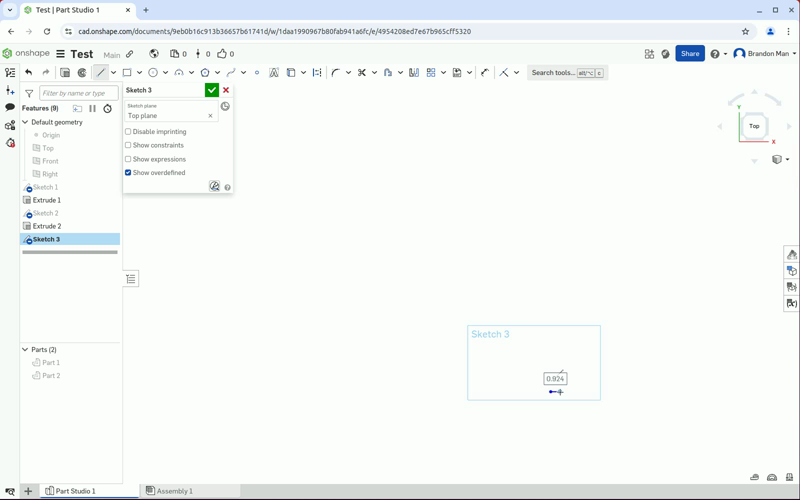
scroll(-6)
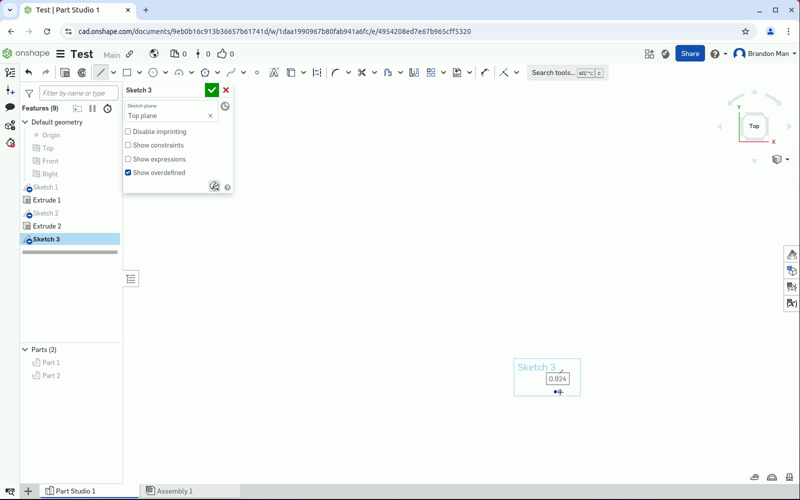
key_up(shift)
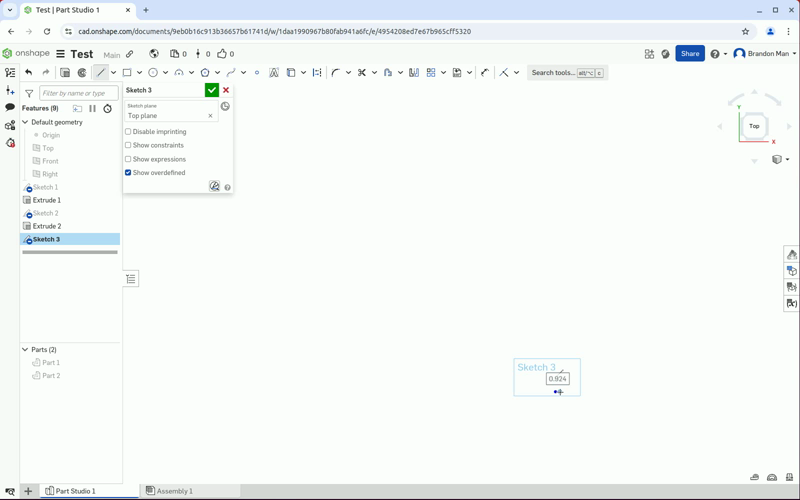
key_down(shift)
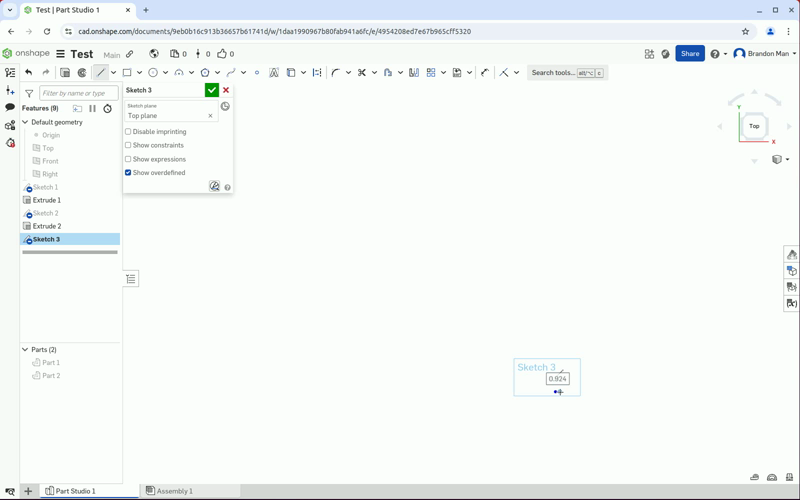
mouse_move(560, 175)
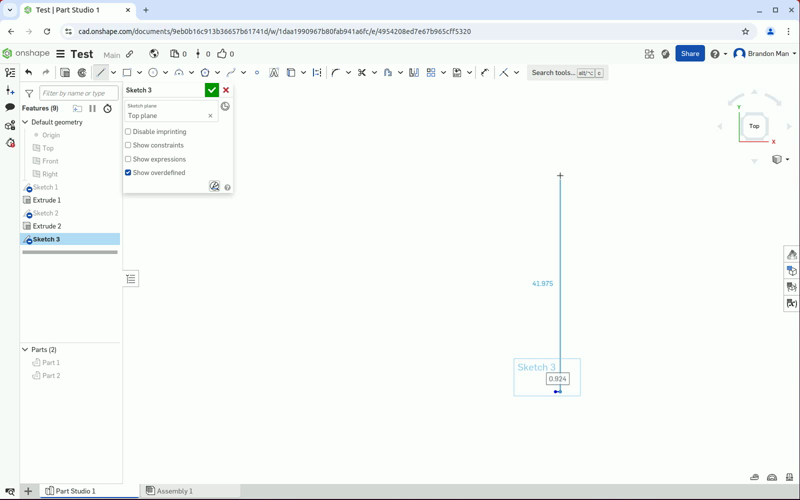
click(560, 175)
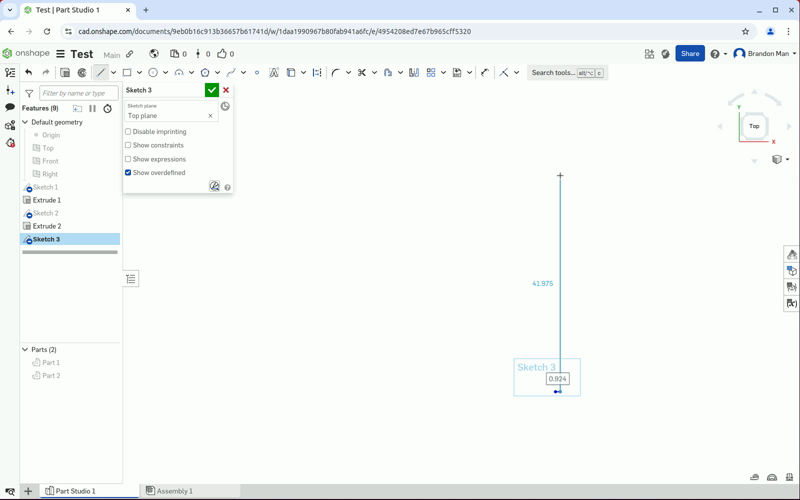
key_up(shift)
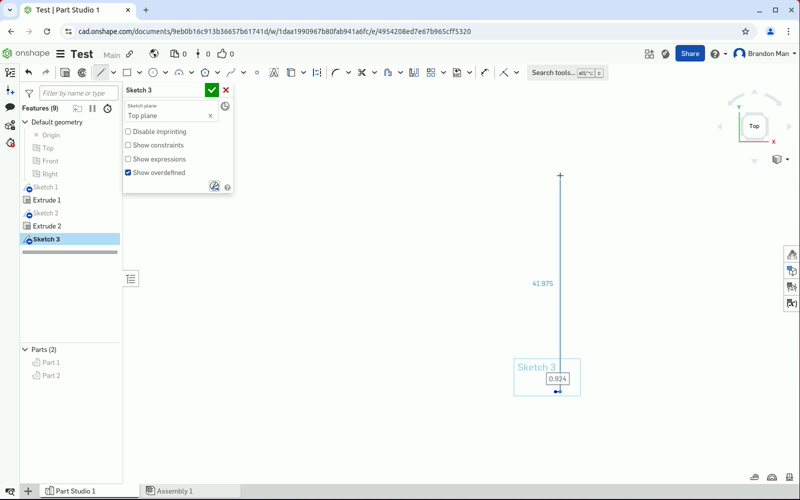
key_down(shift)
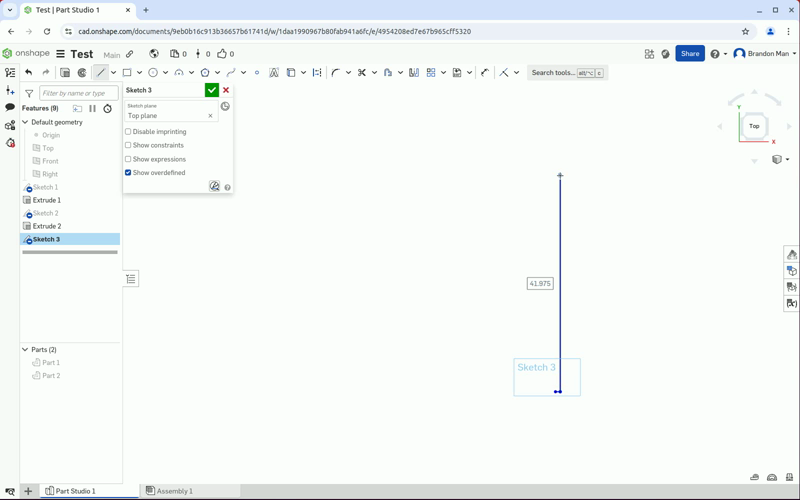
mouse_move(589, 175)
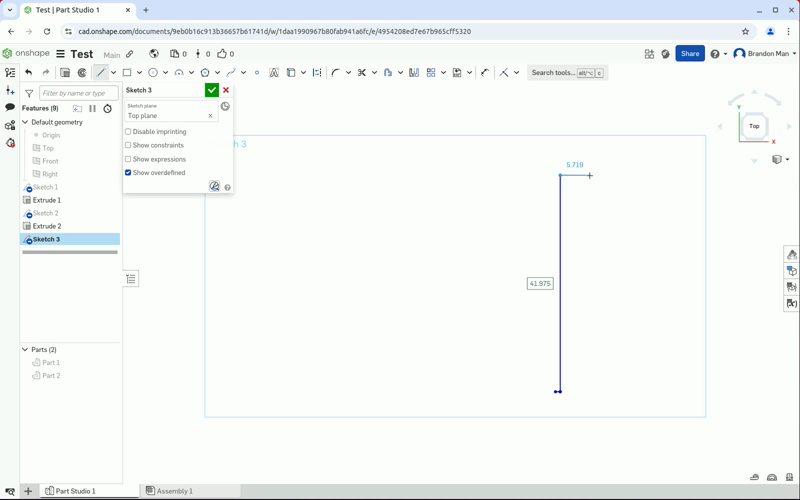
mouse_move(555, 175)
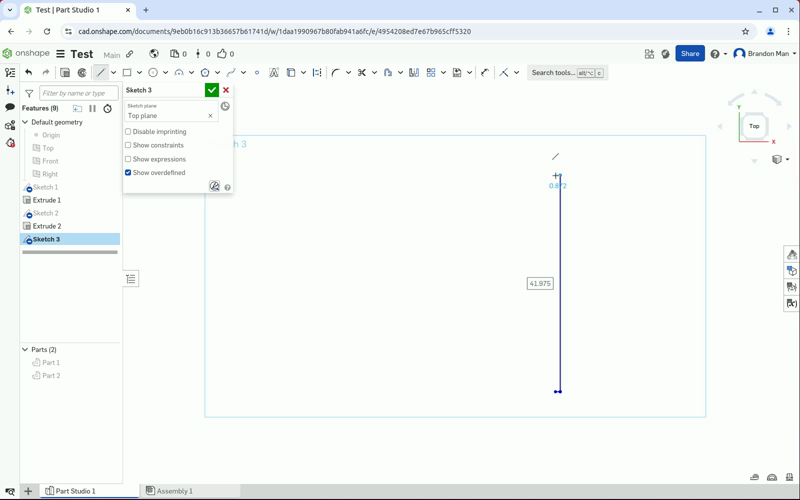
scroll(6)
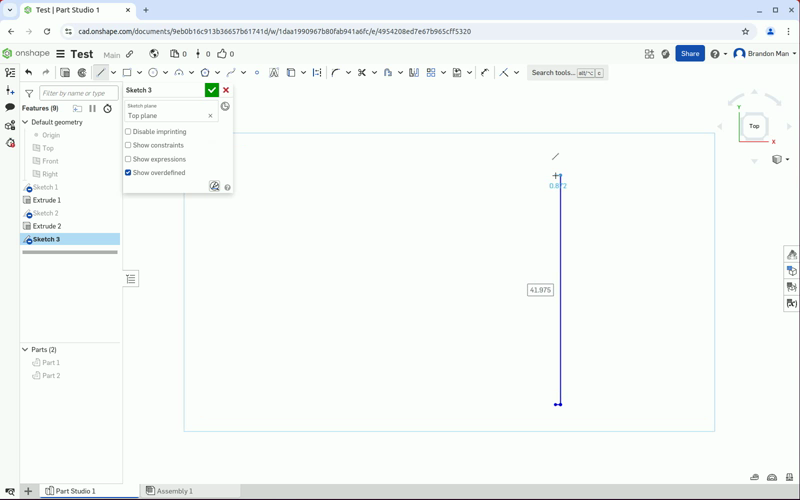
scroll(6)
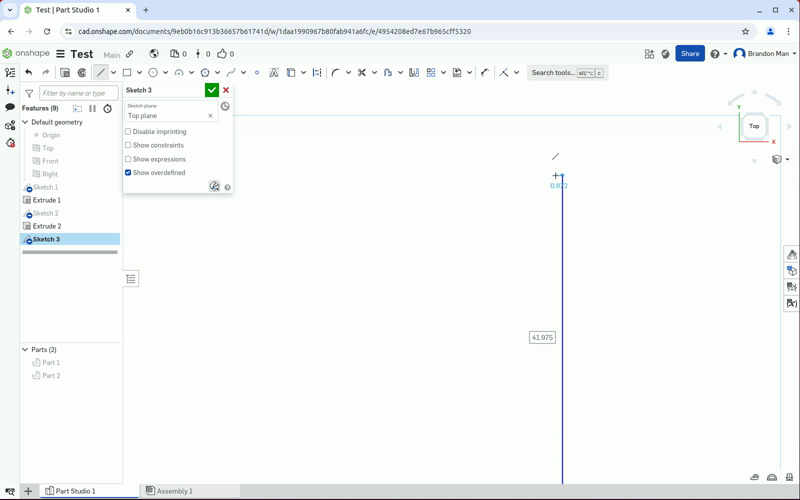
scroll(6)
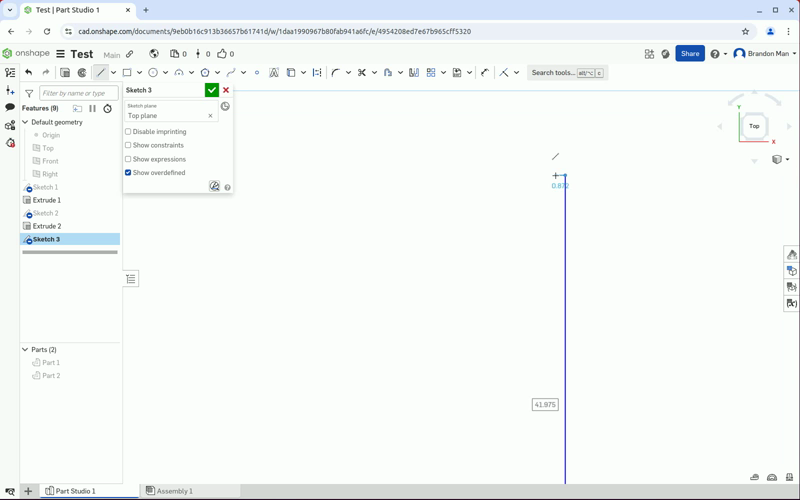
scroll(6)
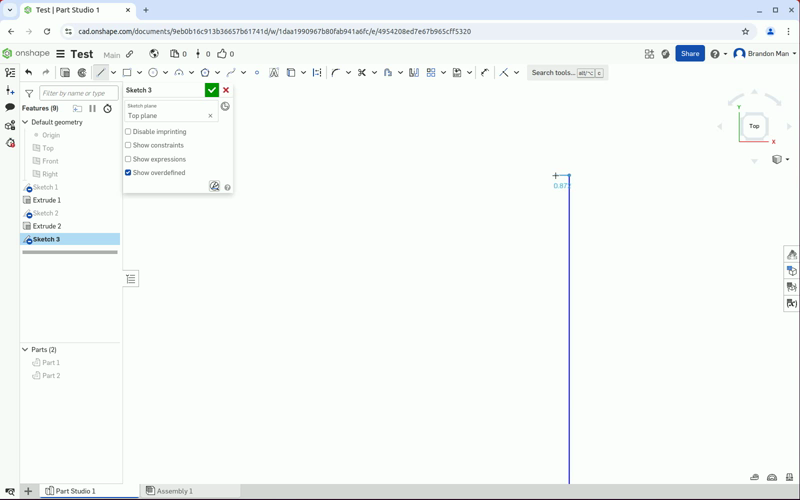
scroll(6)
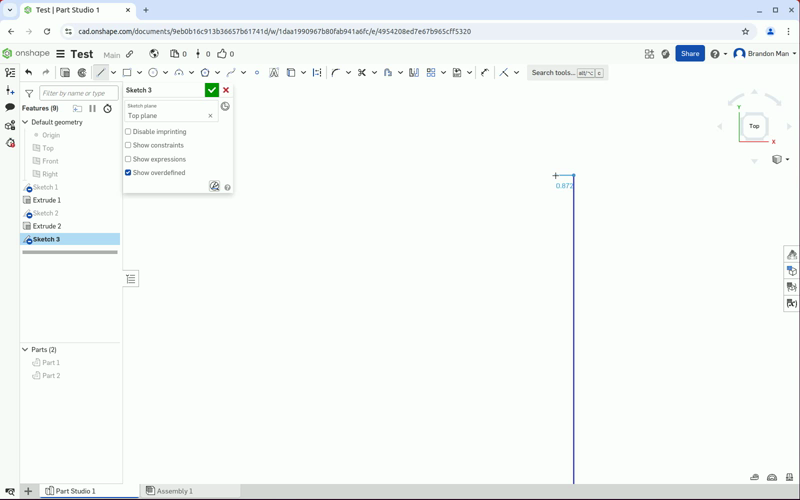
scroll(6)
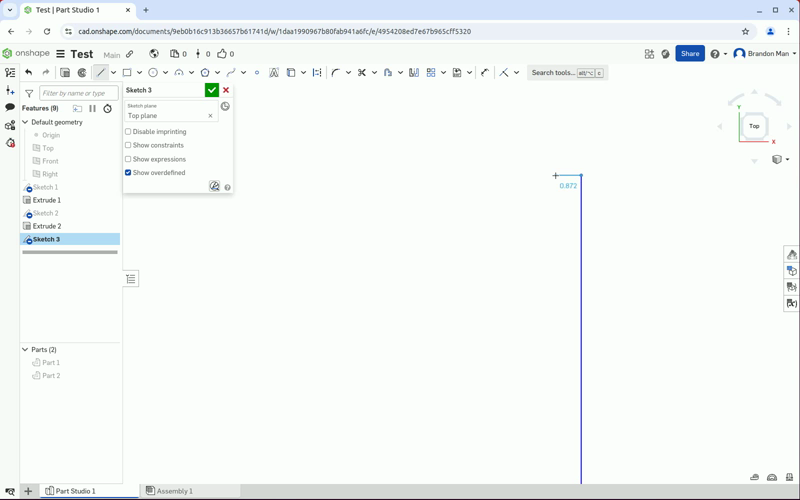
scroll(6)
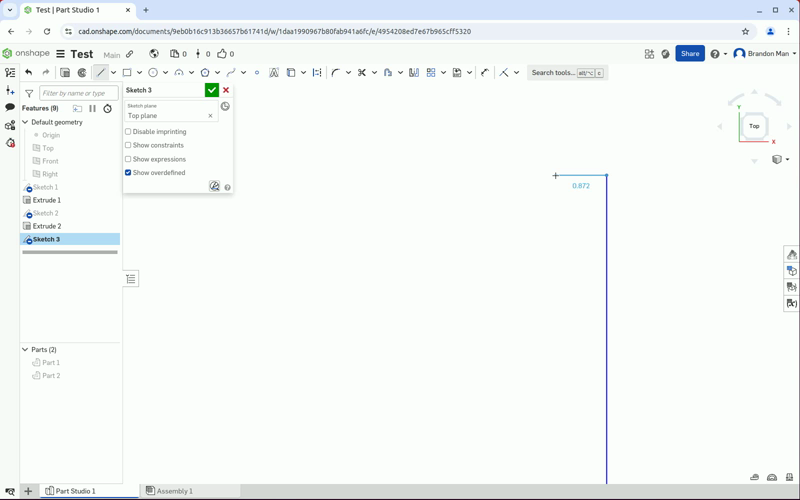
click(555, 175)
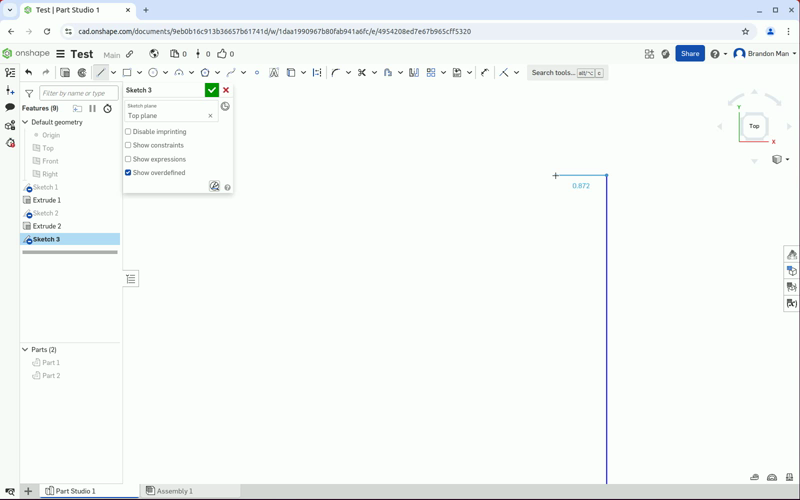
scroll(-6)
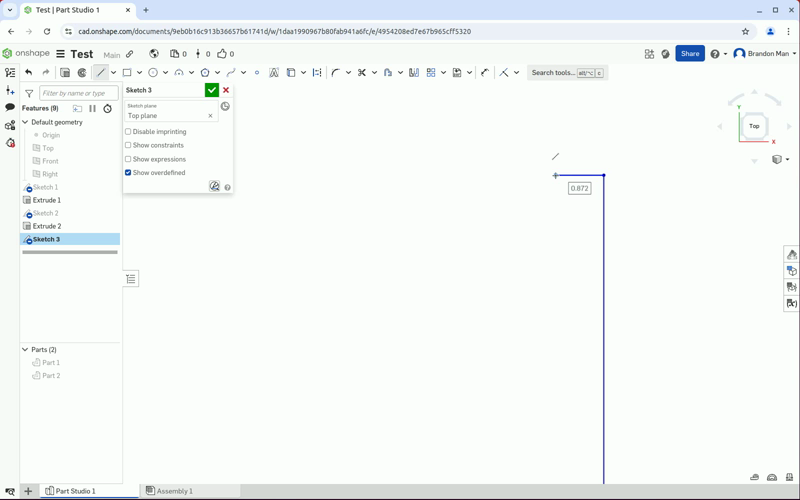
scroll(-6)
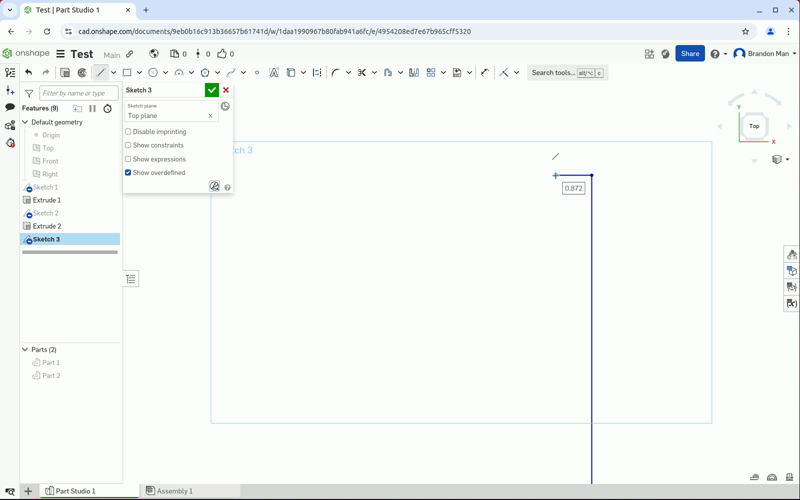
scroll(-6)
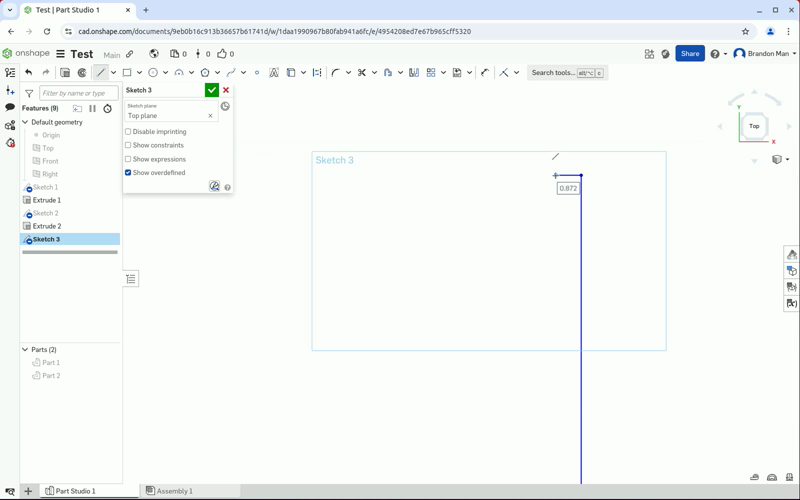
scroll(-6)
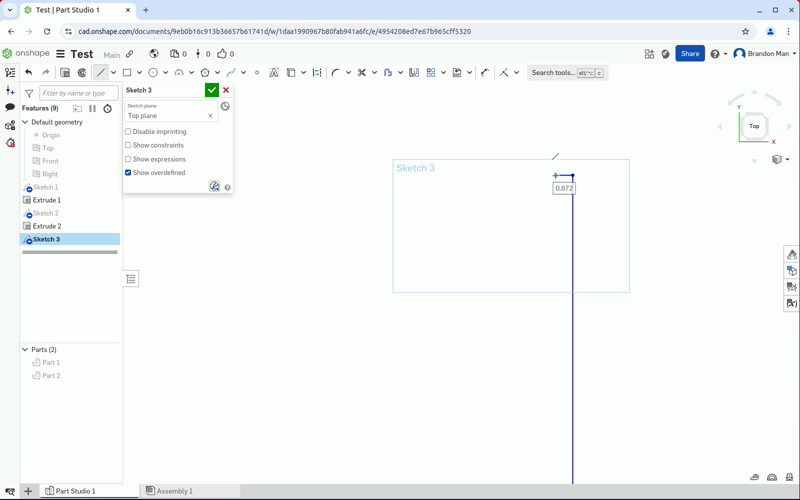
scroll(-6)
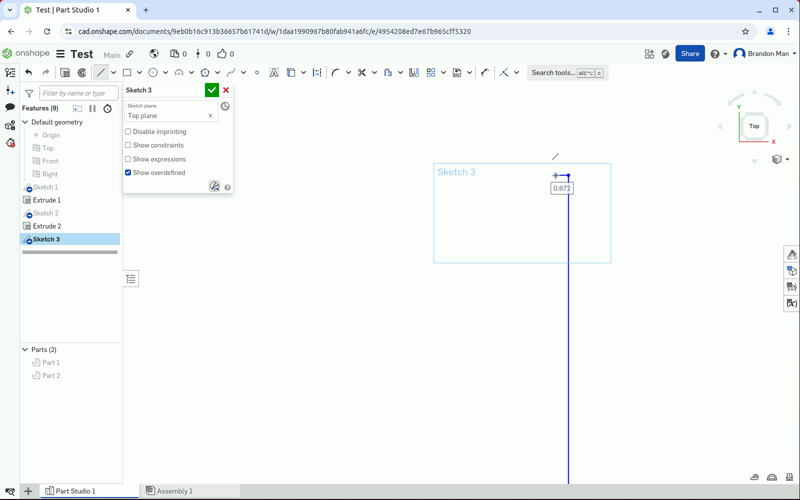
scroll(-6)
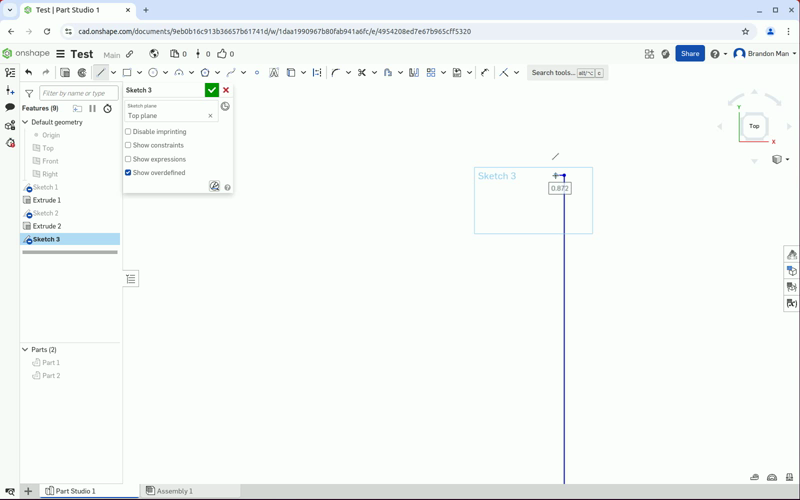
scroll(-6)
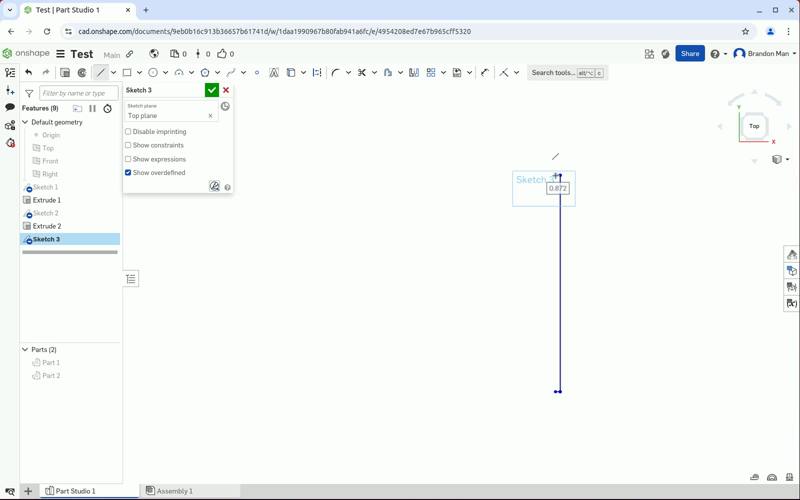
key_up(shift)
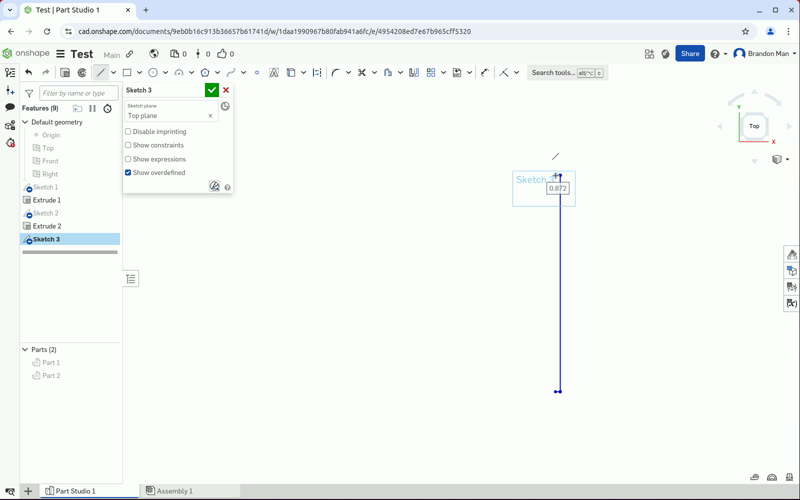
key_down(shift)
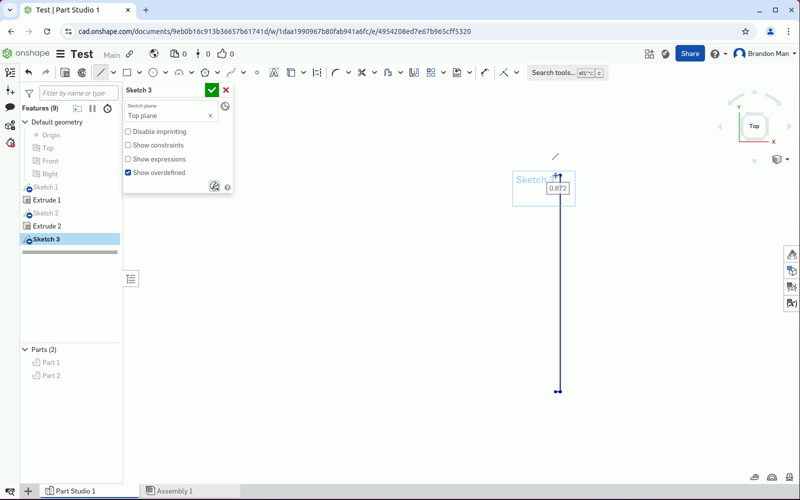
mouse_move(555, 391)
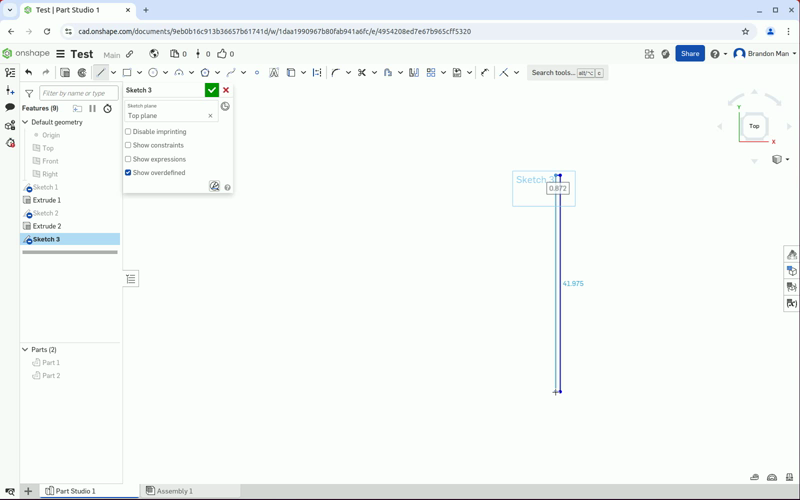
key_up(shift)
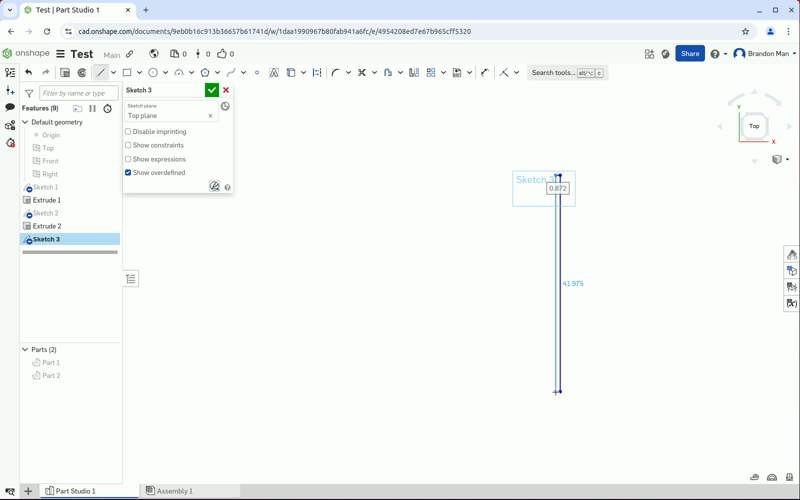
click(555, 391)
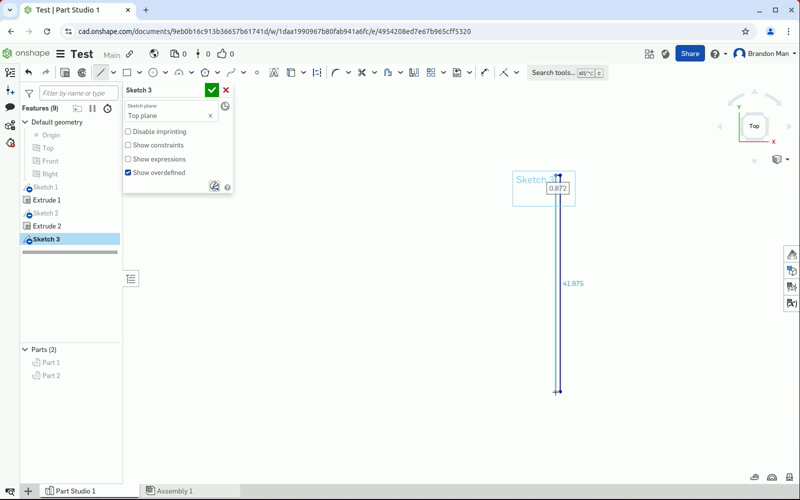
key(esc)
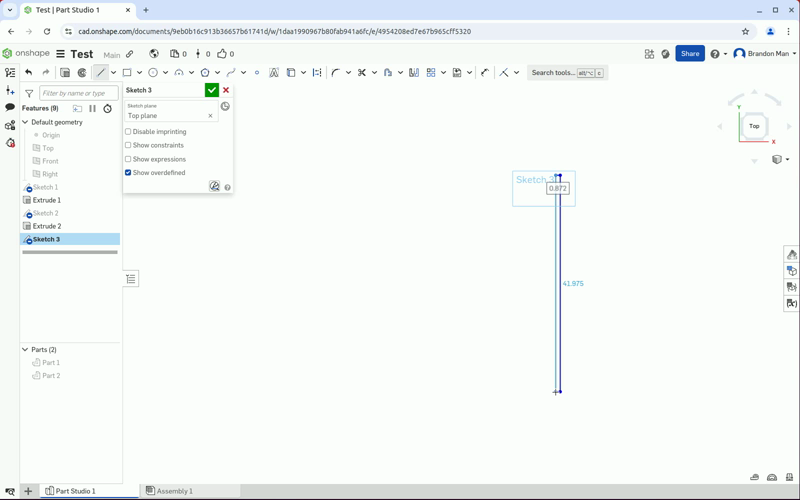
mouse_move(558, 236)
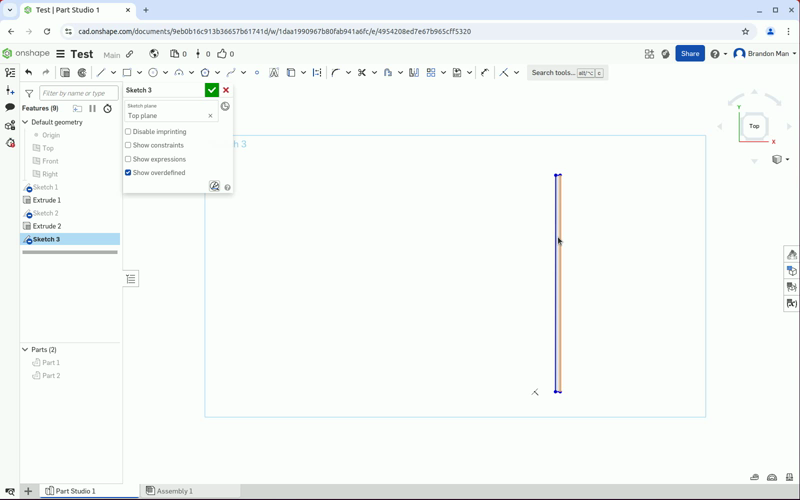
scroll(6)
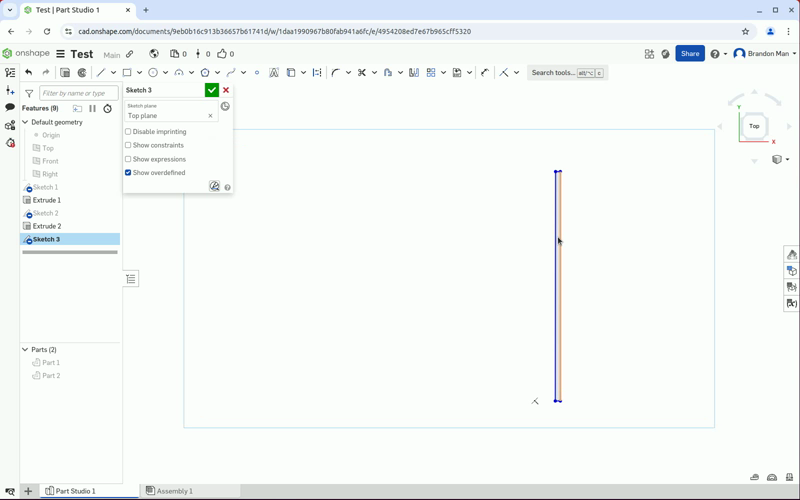
scroll(6)
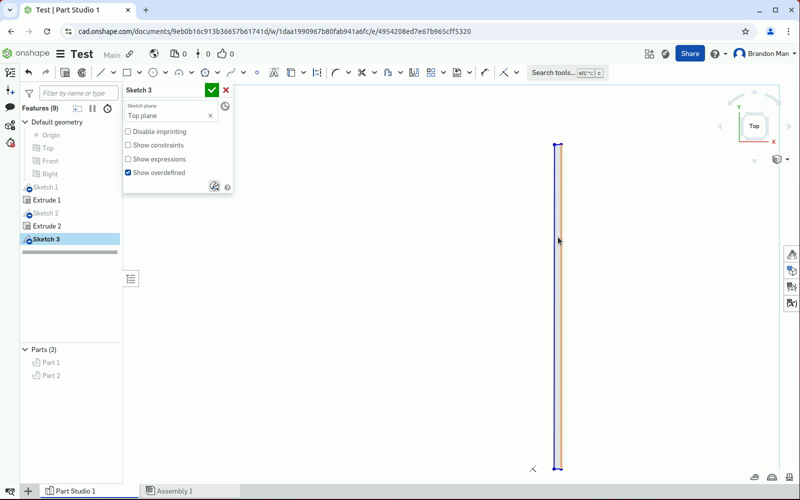
scroll(6)
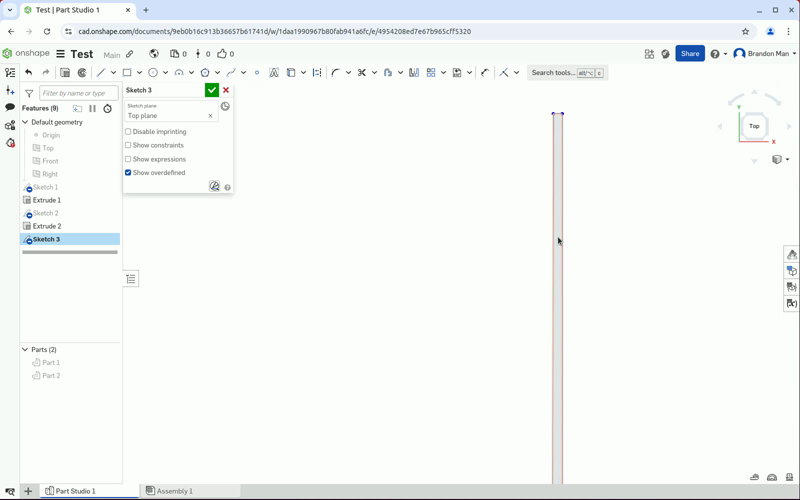
scroll(6)
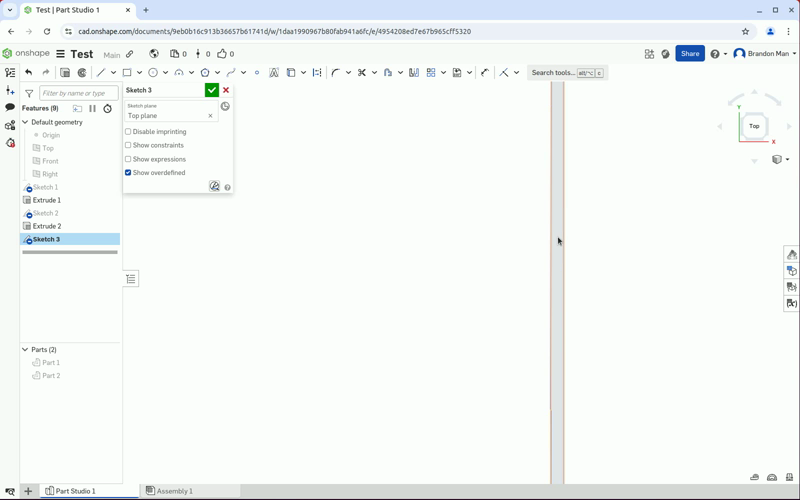
scroll(6)
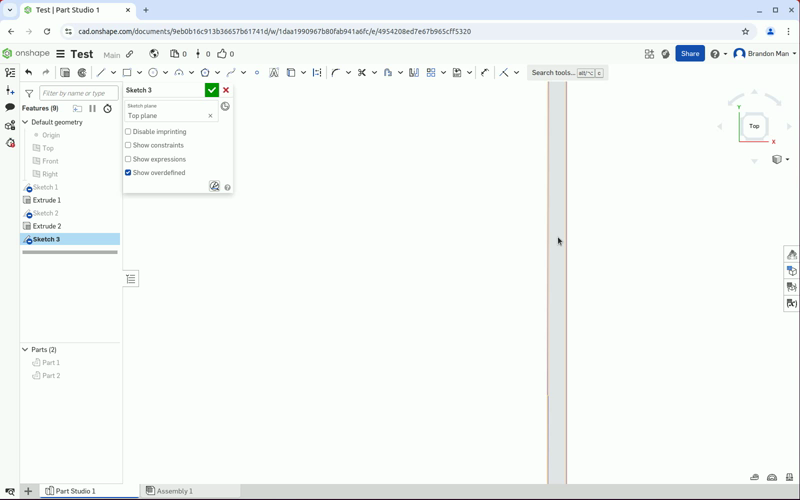
scroll(6)
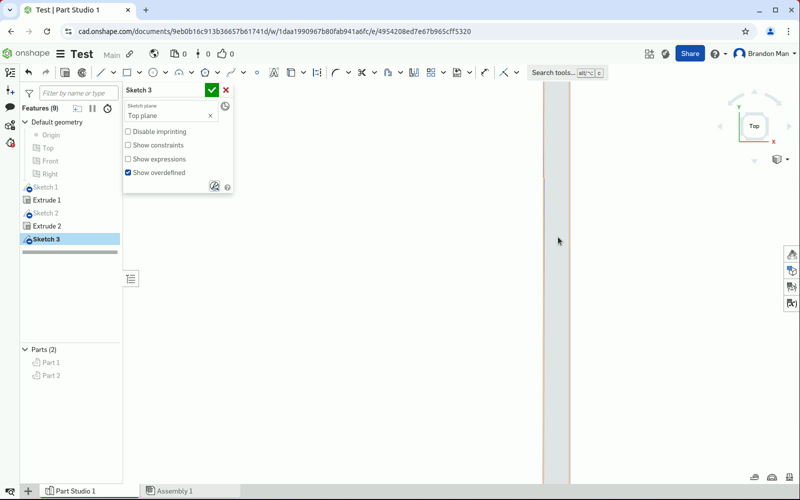
scroll(6)
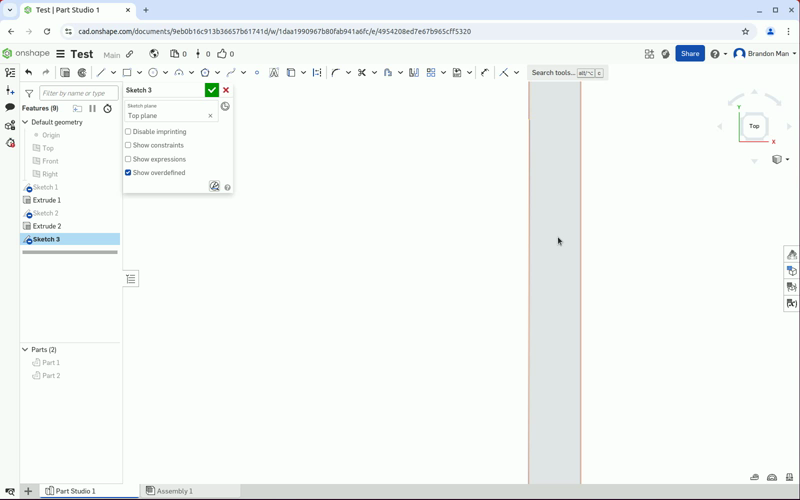
click(558, 236)
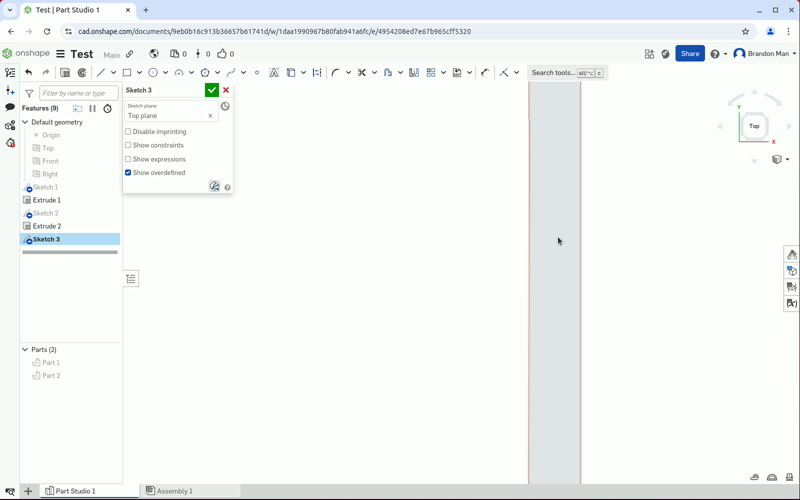
scroll(-6)
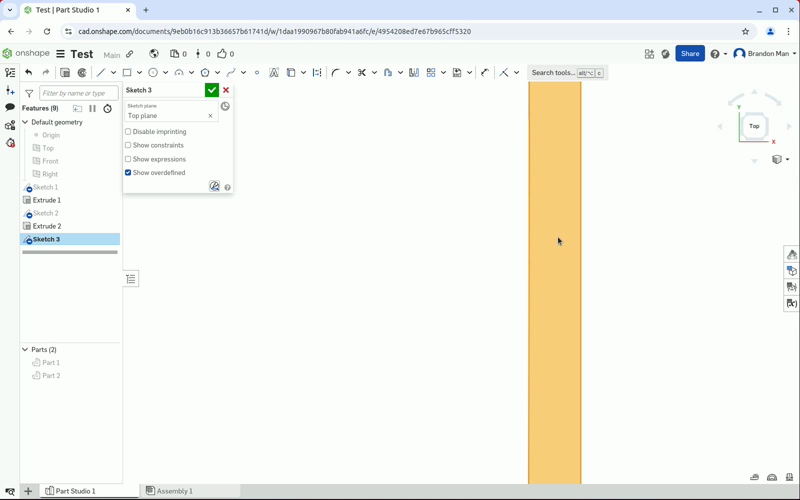
scroll(-6)
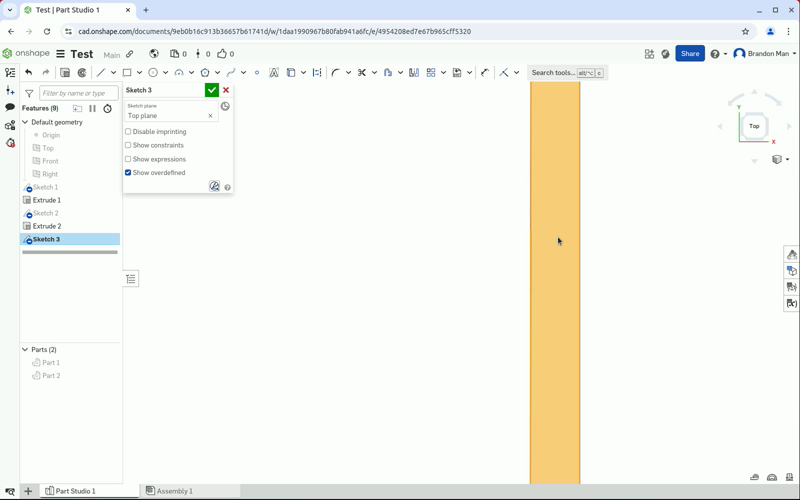
scroll(-6)
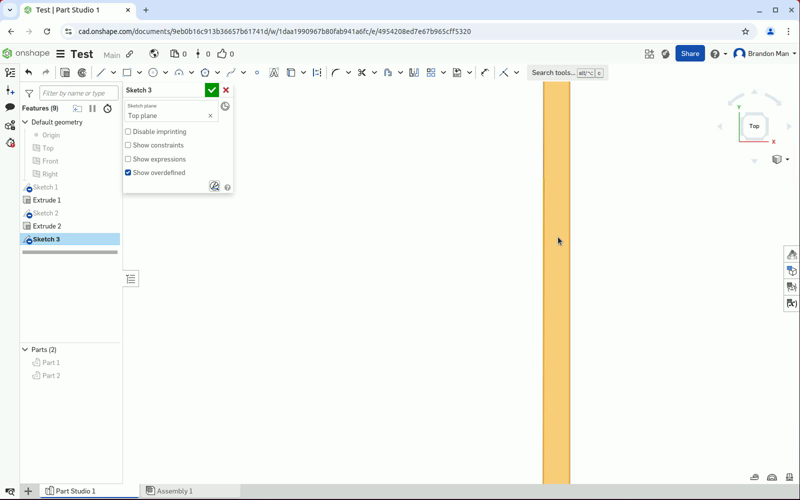
scroll(-6)
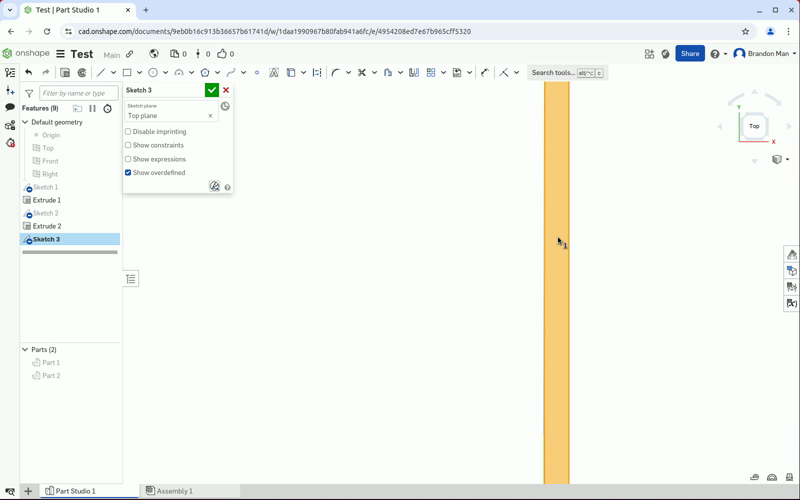
scroll(-6)
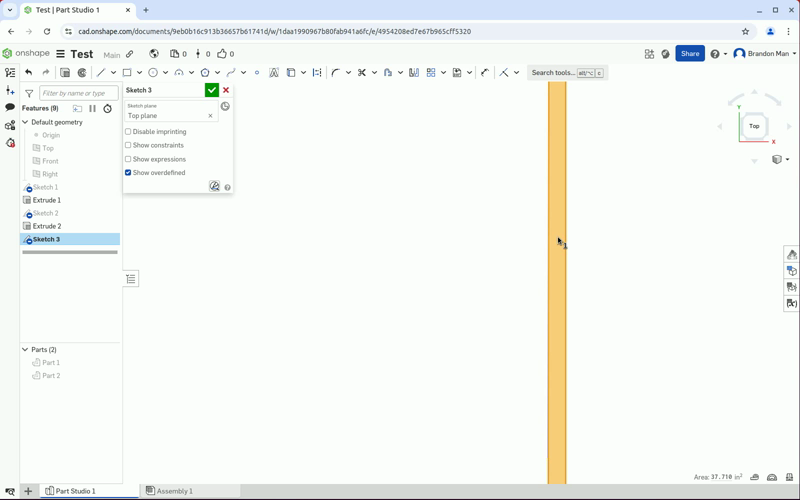
scroll(-6)
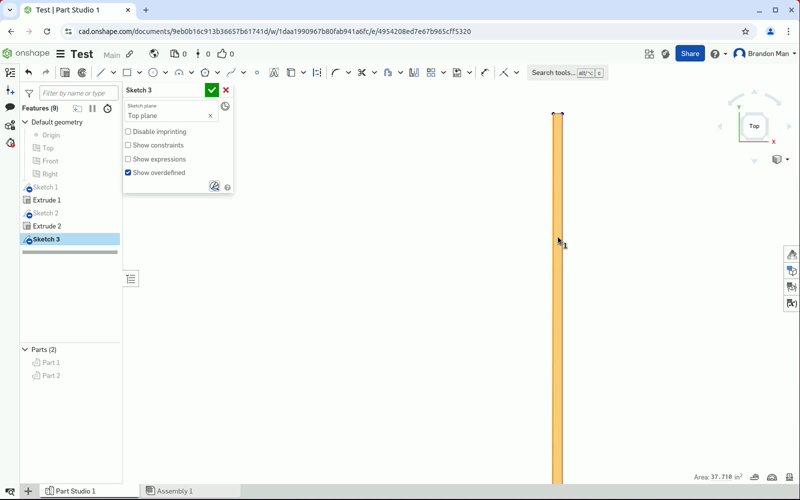
scroll(-6)
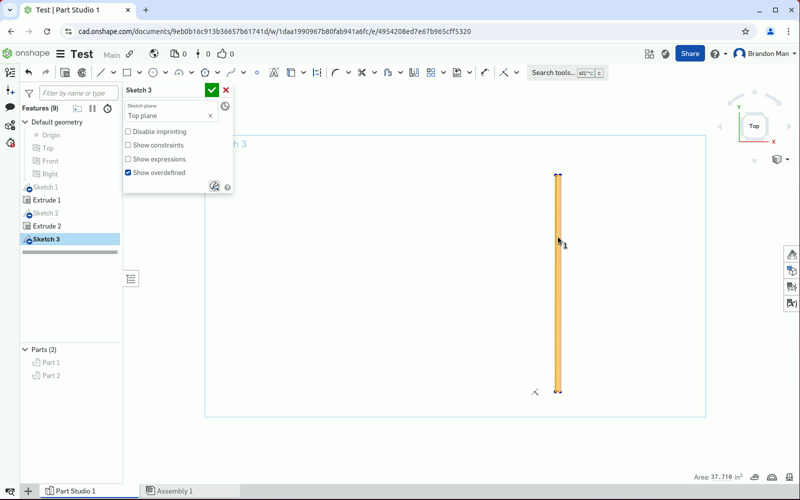
mouse_move(73, 352)
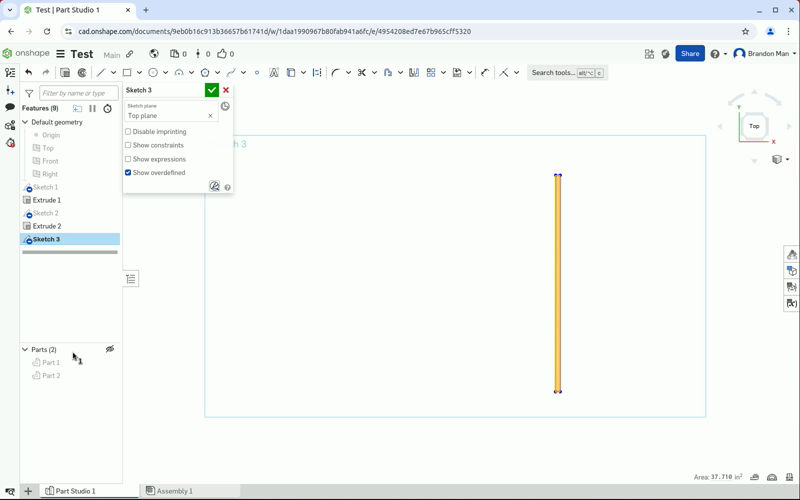
key(shift+y)
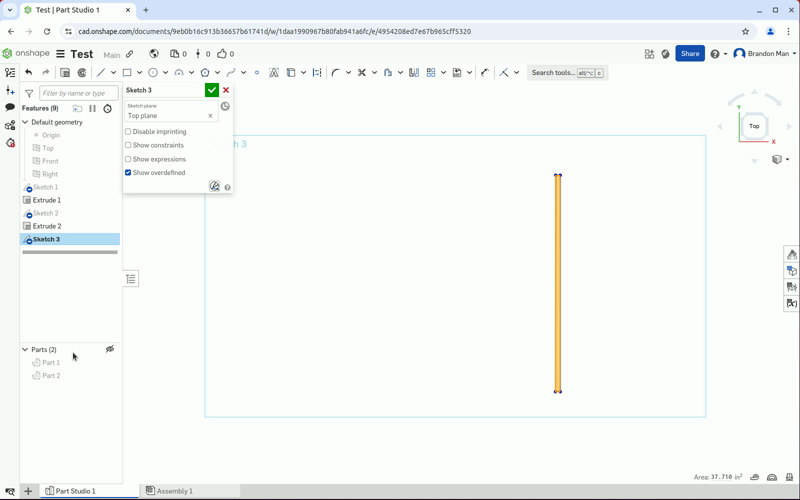
key(shift+e)
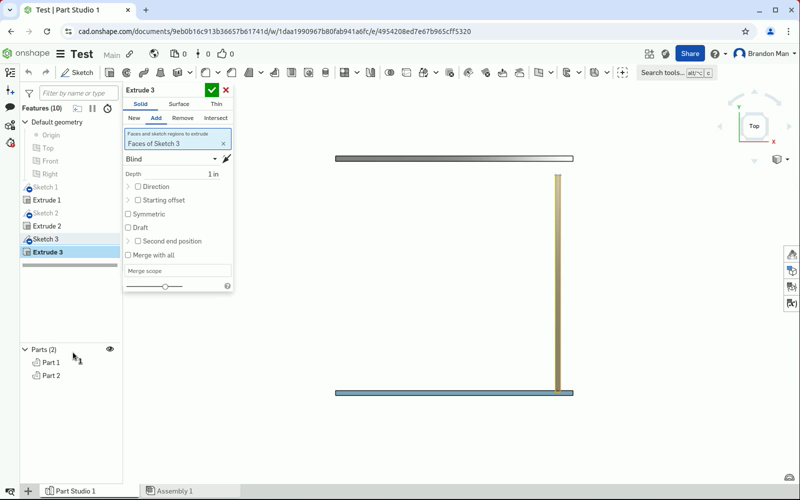
mouse_move(143, 106)
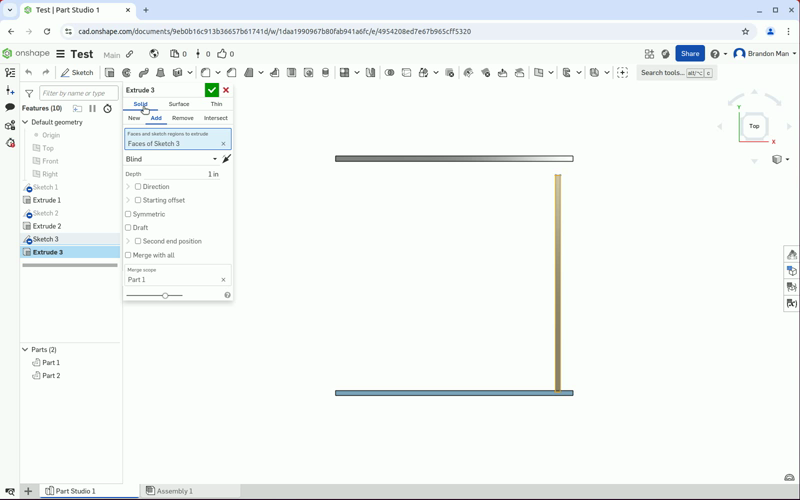
click(143, 106)
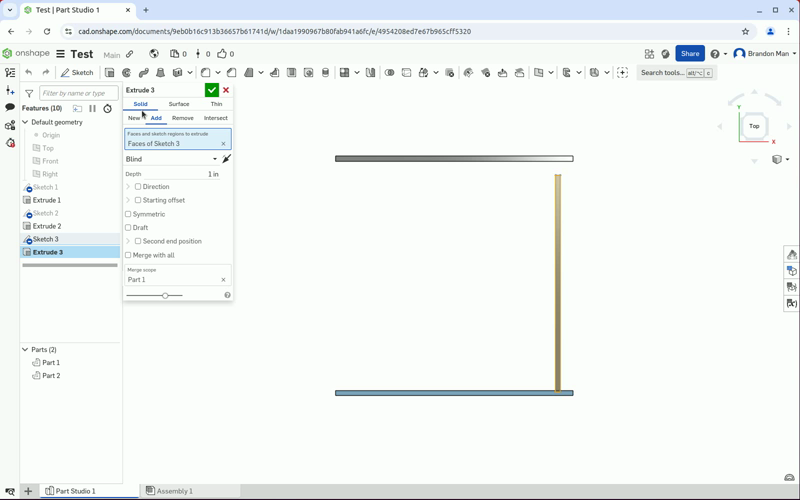
mouse_move(137, 120)
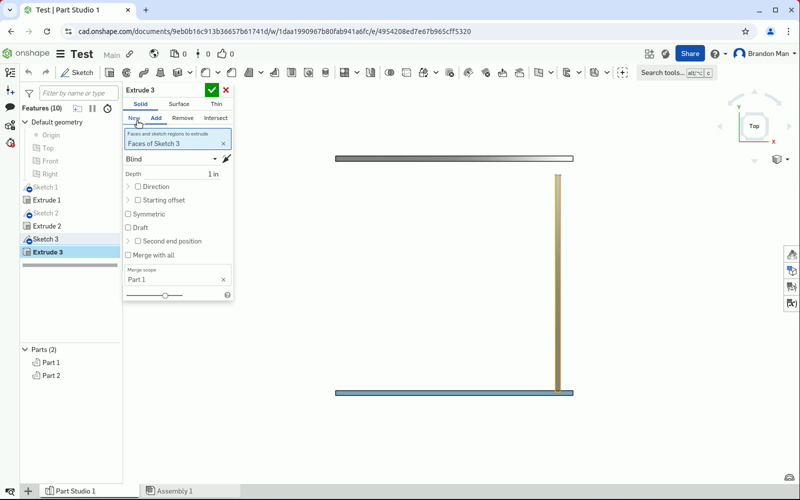
click(137, 120)
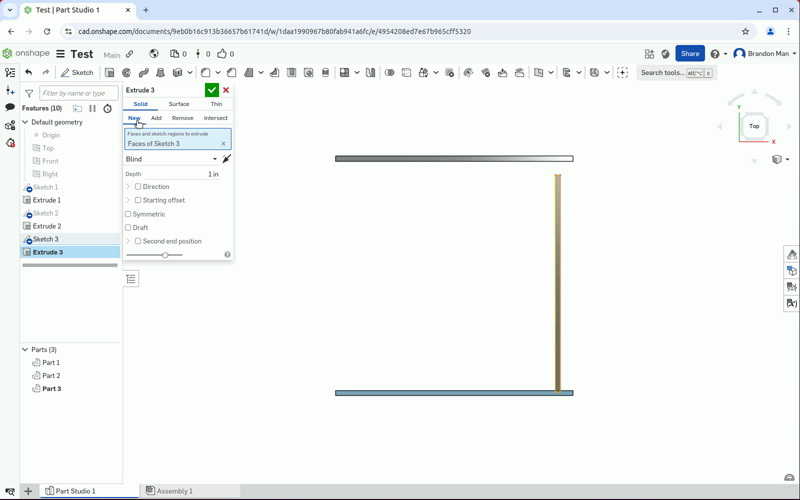
key(tab, 4)
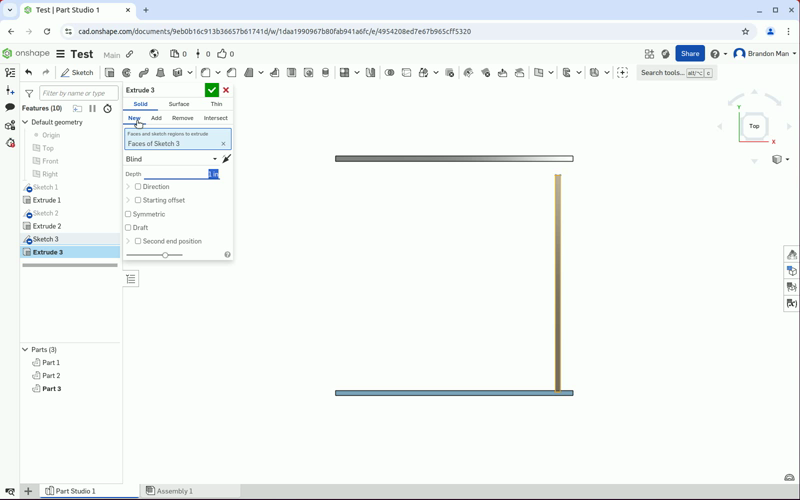
text(7.221)
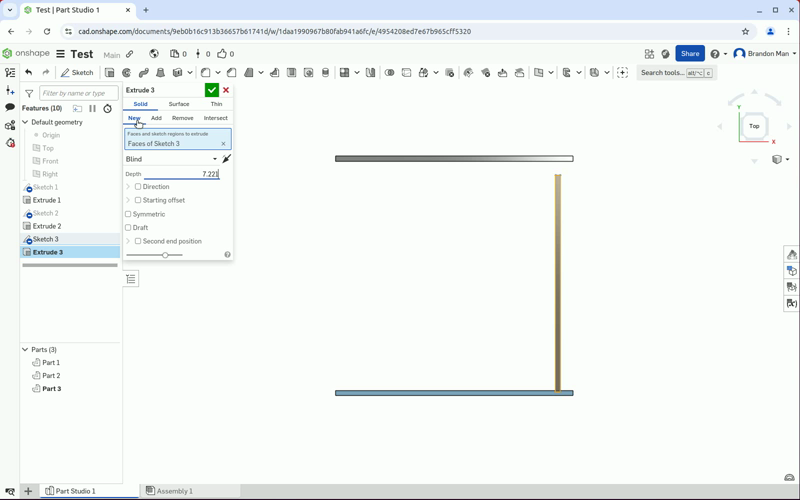
key(enter)
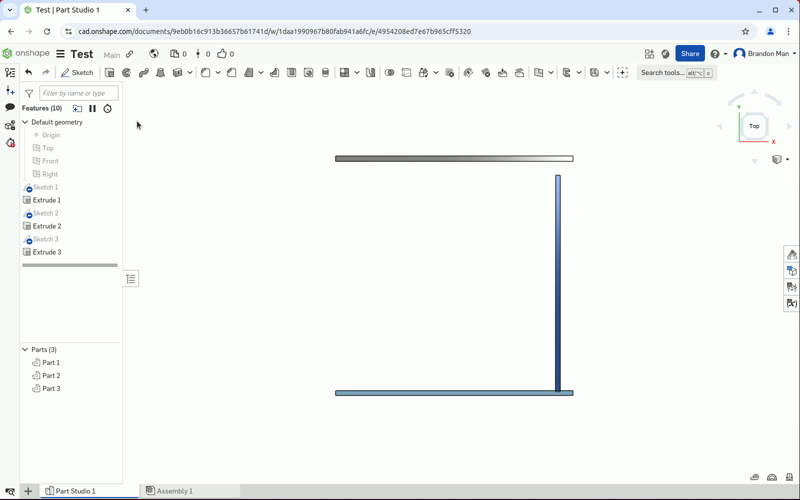
key(shift+h)
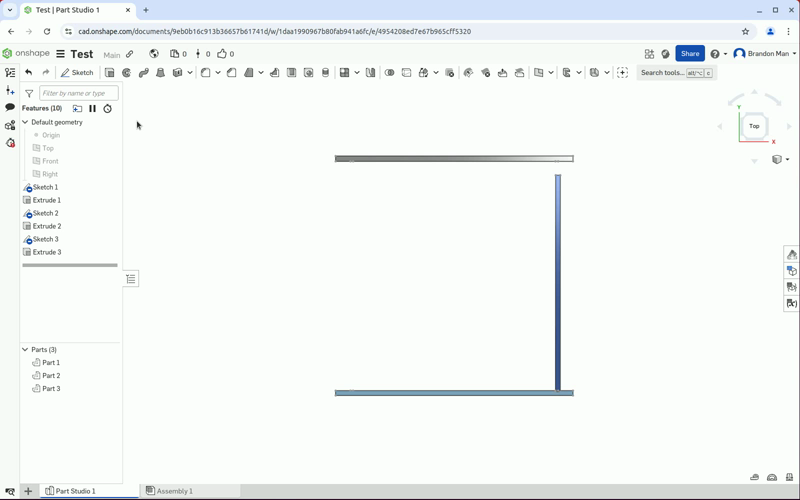
key(shift+h)
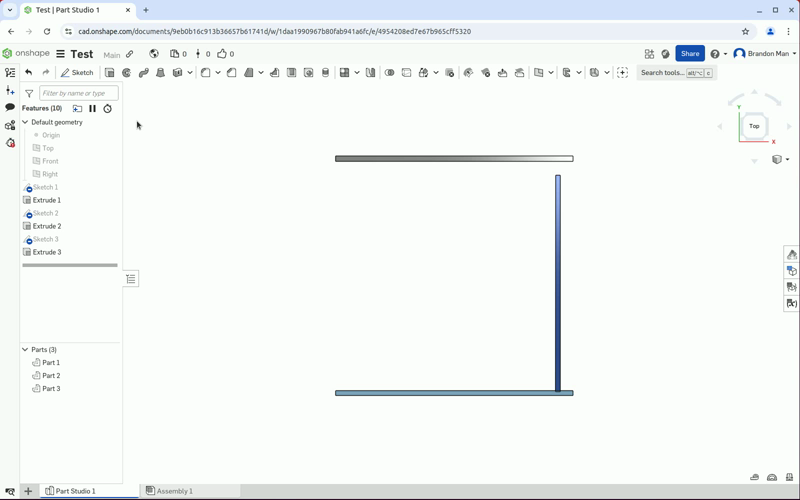
mouse_move(73, 189)
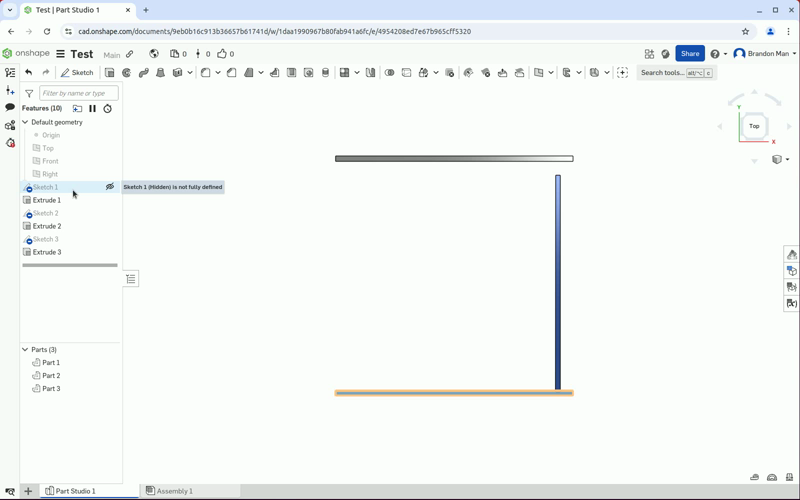
click(73, 189)
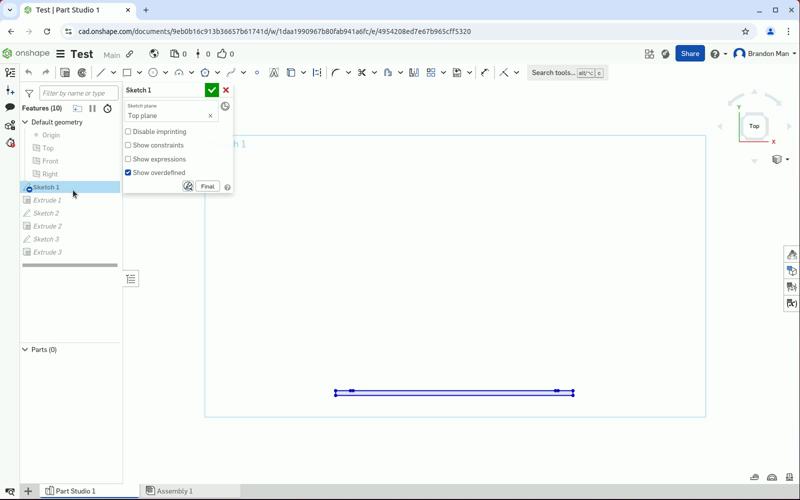
mouse_move(229, 92)
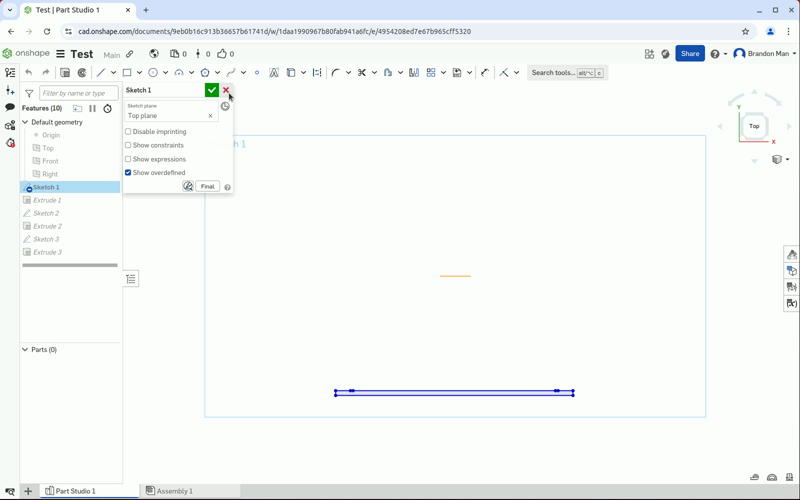
click(229, 92)
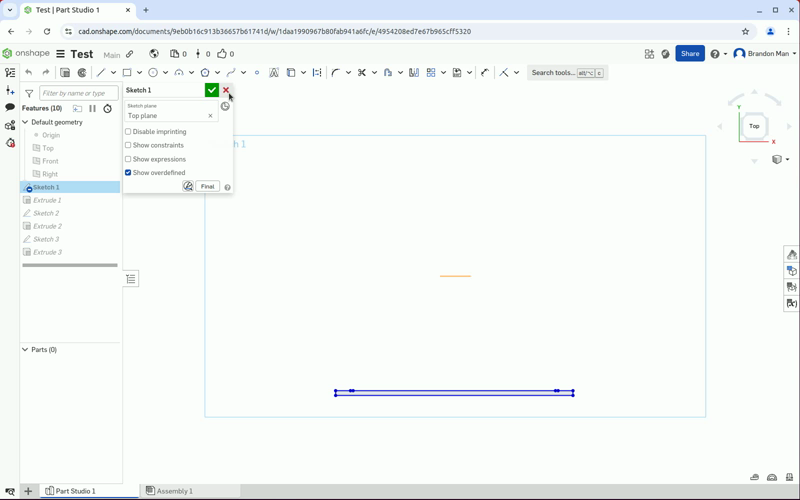
key(shift+s)
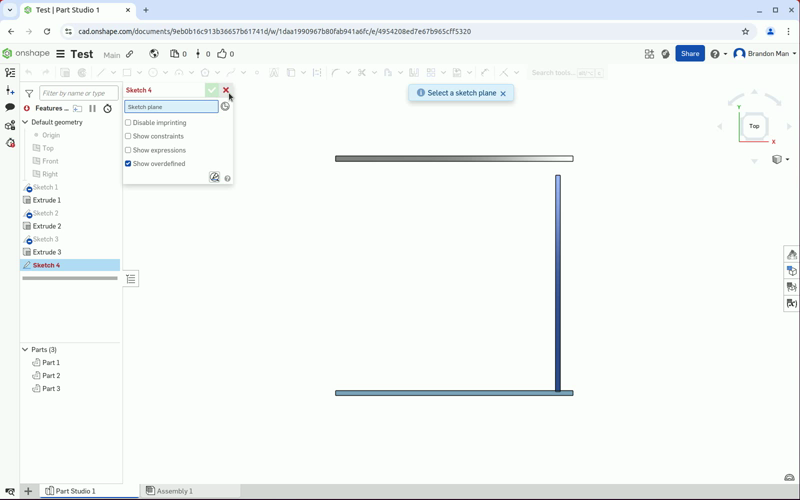
mouse_move(73, 150)
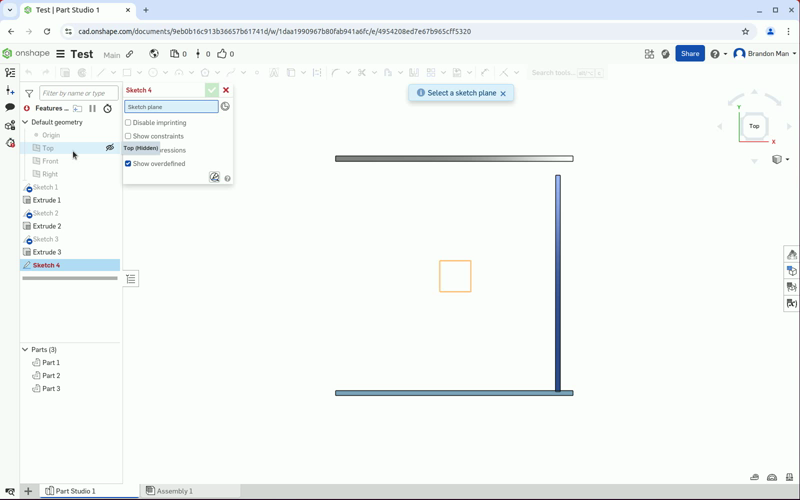
click(73, 150)
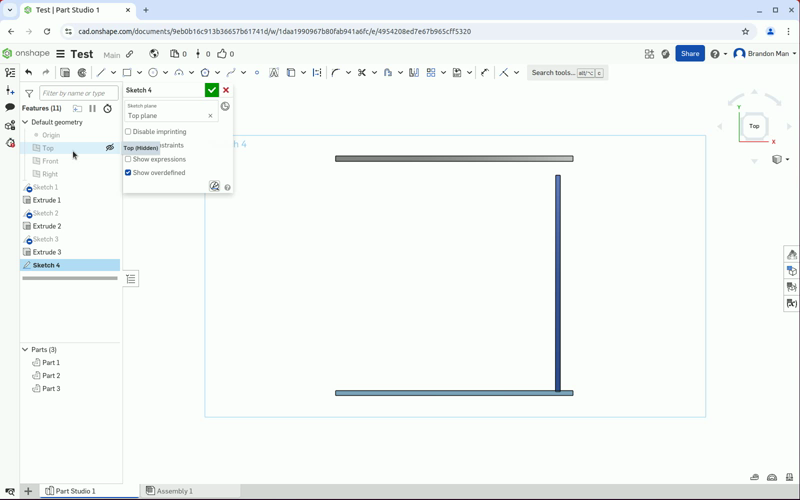
mouse_move(73, 352)
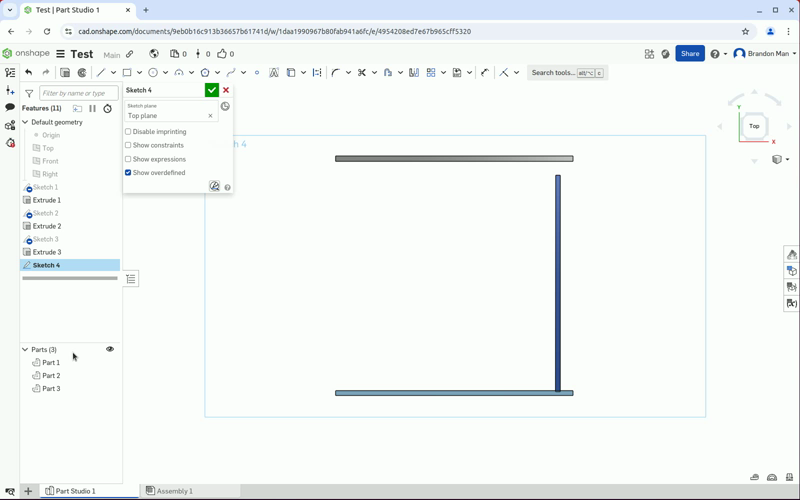
key(y)
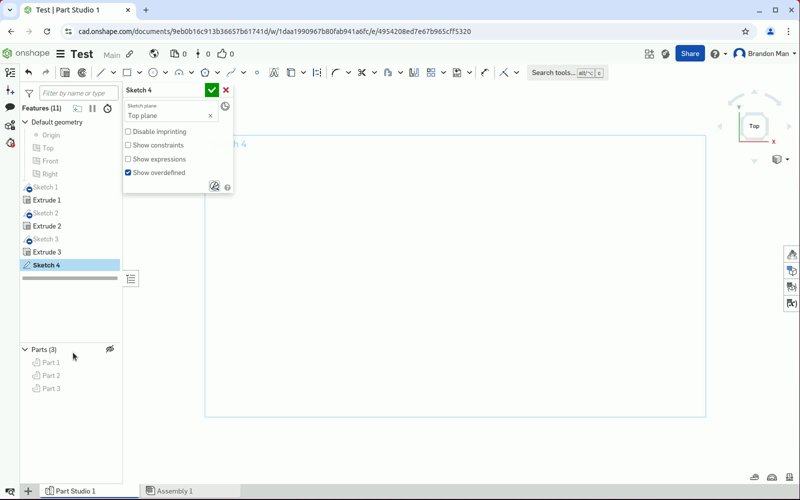
key(l)
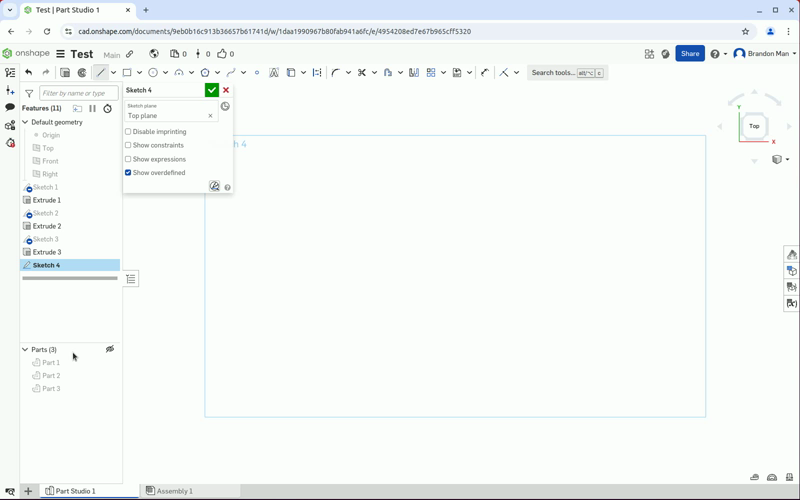
key_down(shift)
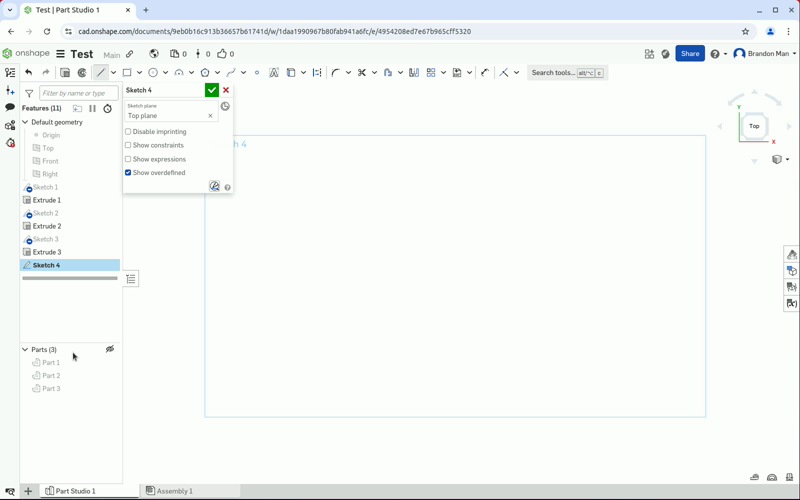
mouse_move(361, 391)
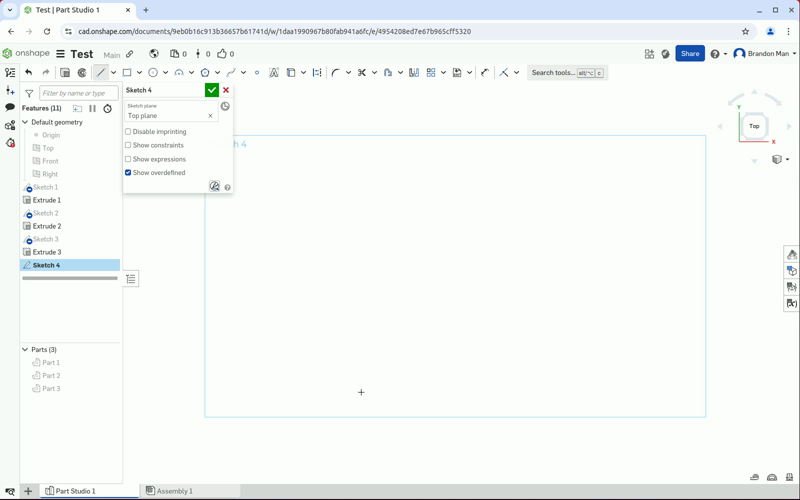
click(361, 391)
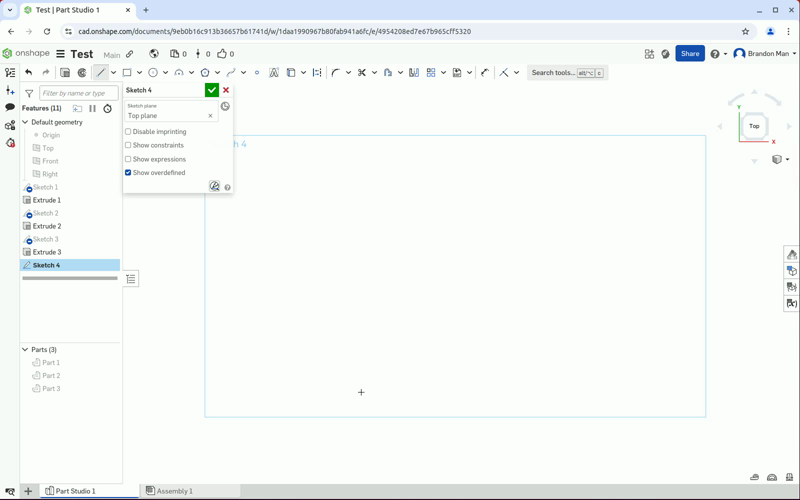
key_up(shift)
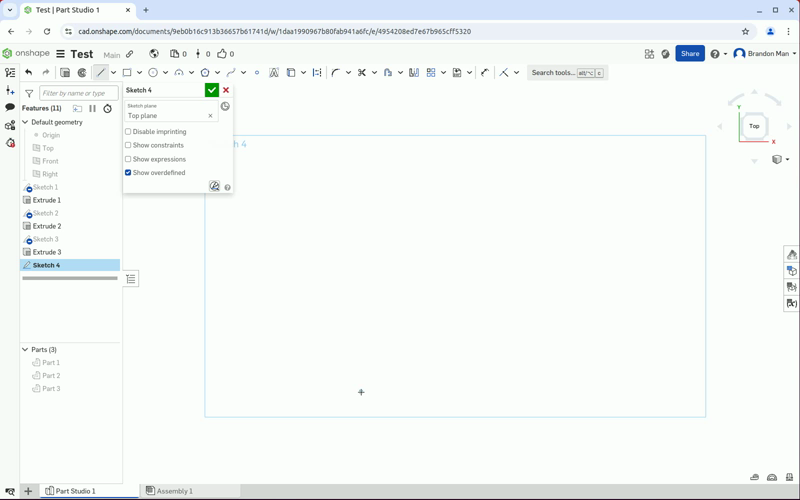
key_down(shift)
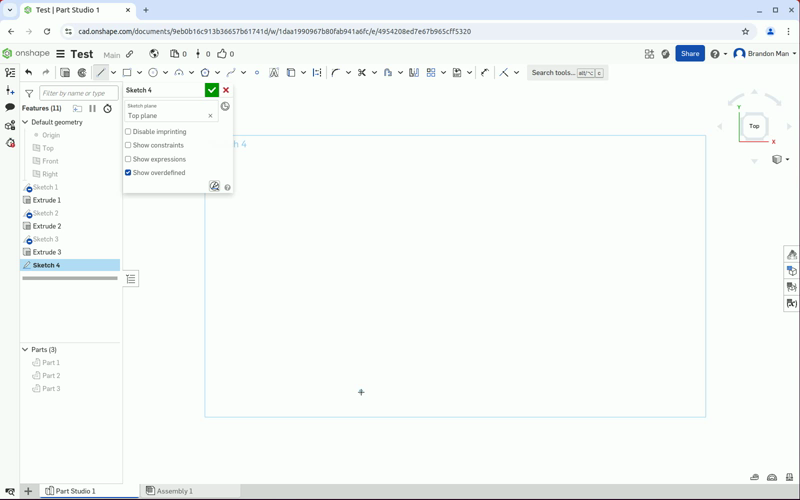
mouse_move(391, 391)
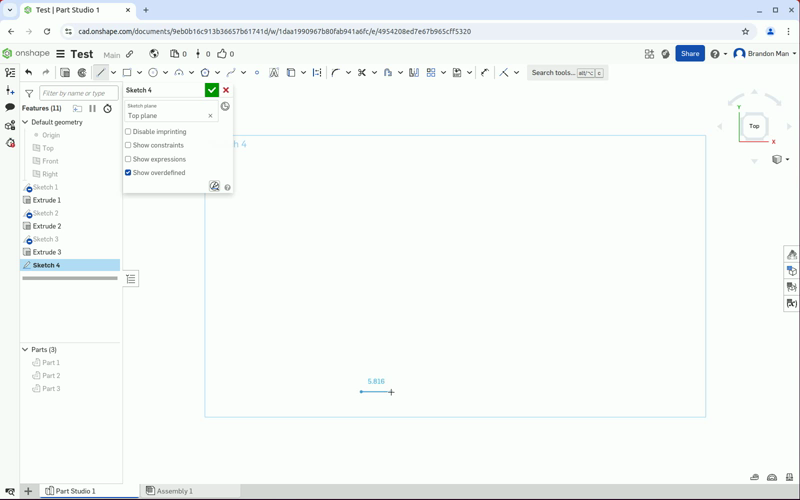
mouse_move(365, 391)
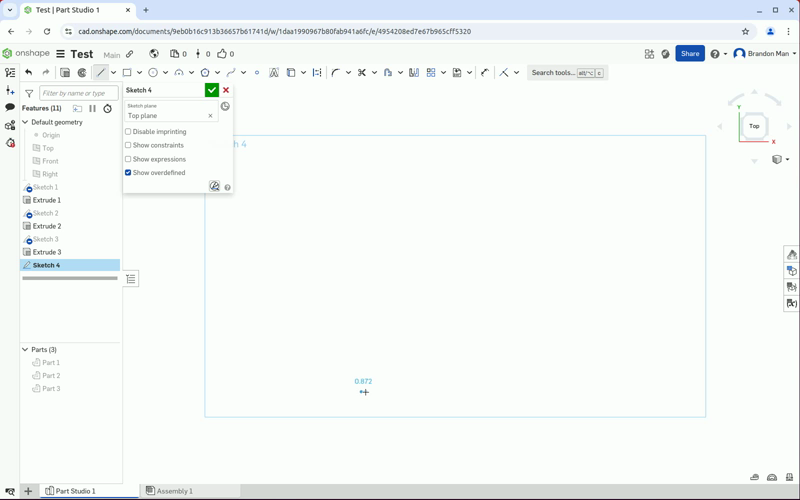
scroll(6)
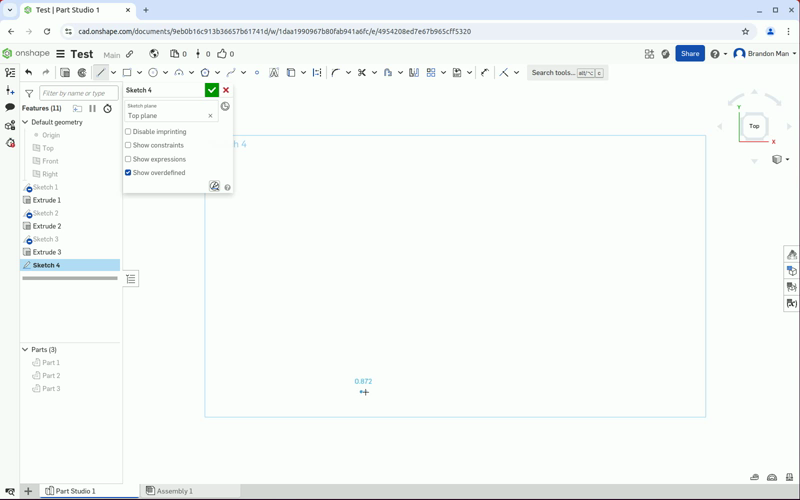
scroll(6)
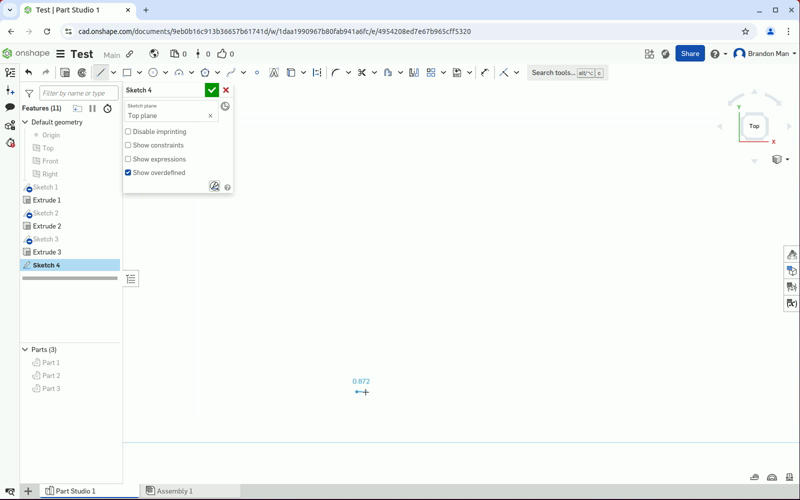
scroll(6)
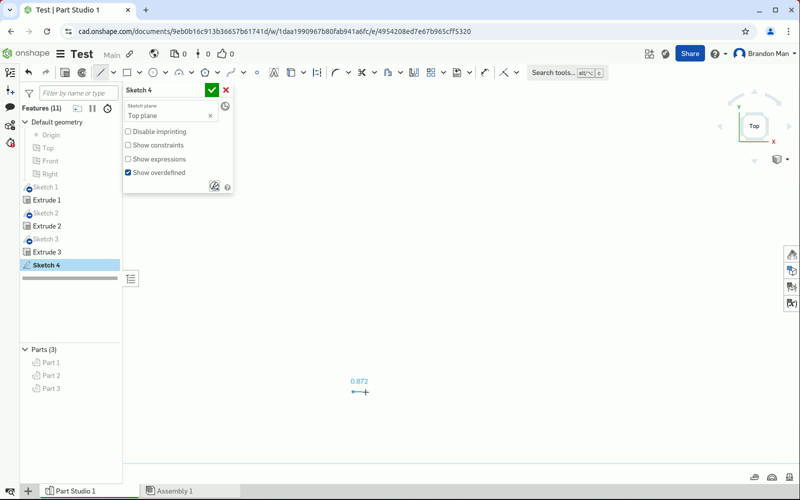
scroll(6)
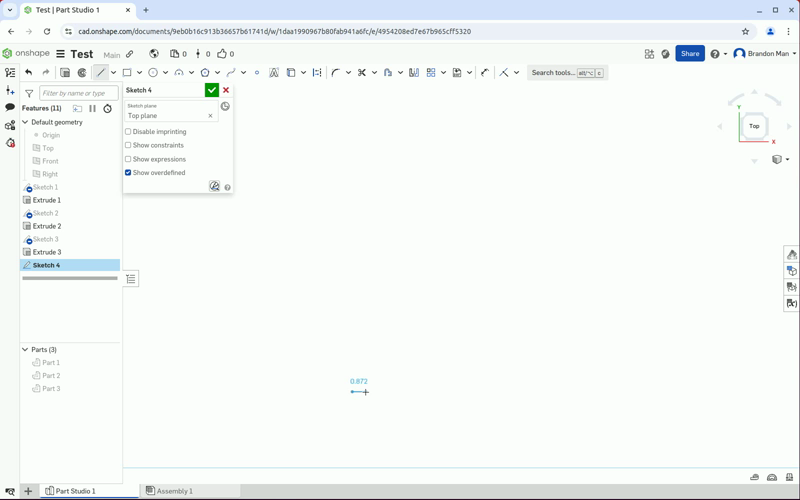
scroll(6)
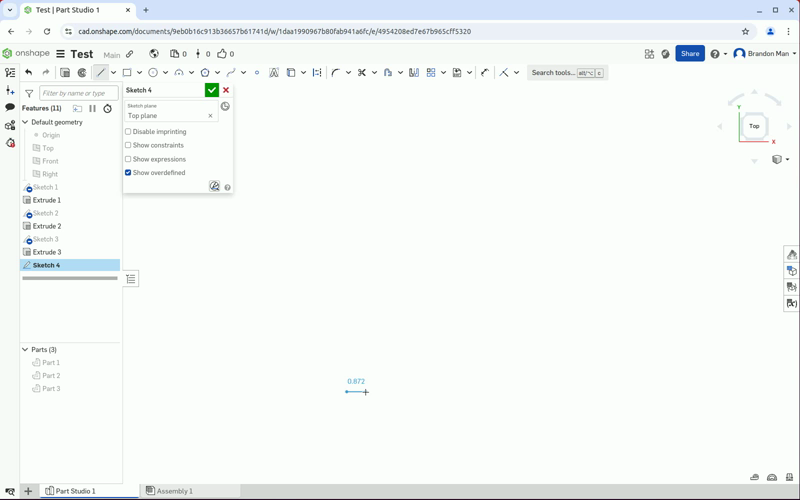
scroll(6)
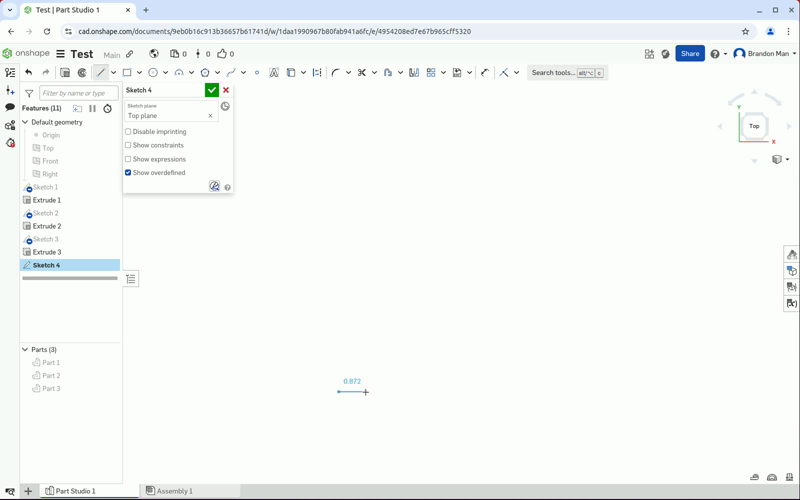
scroll(6)
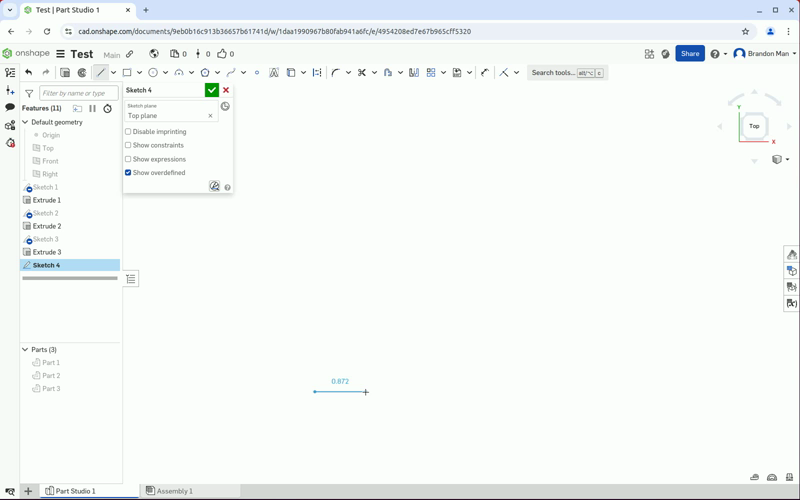
click(365, 391)
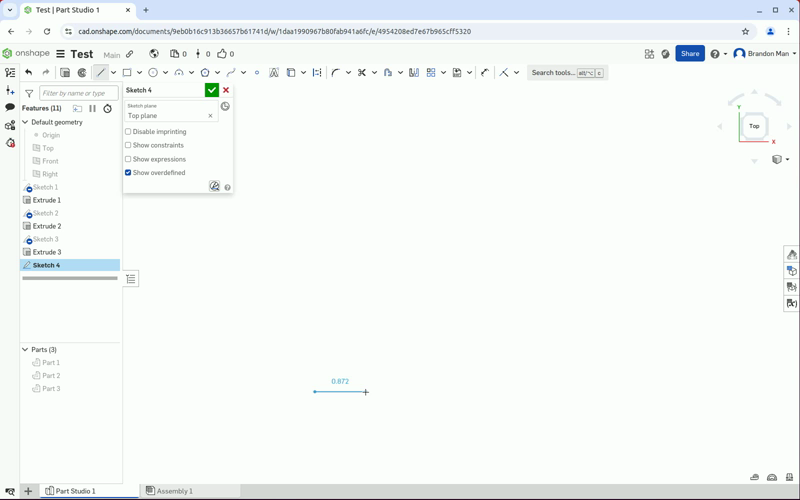
scroll(-6)
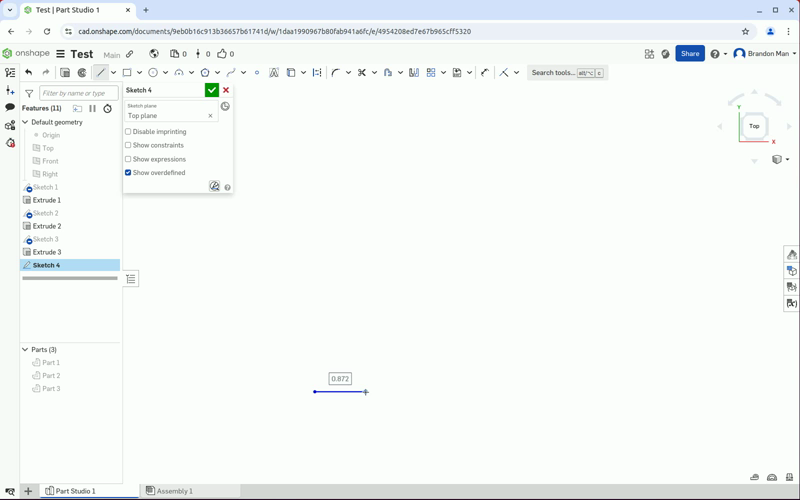
scroll(-6)
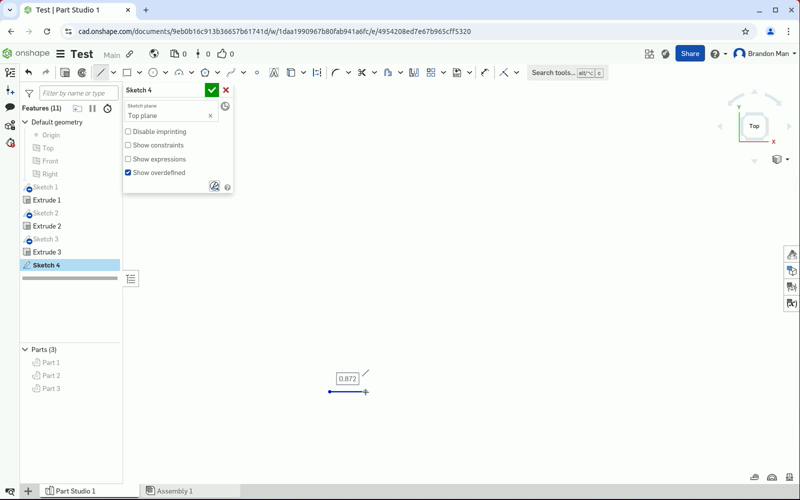
scroll(-6)
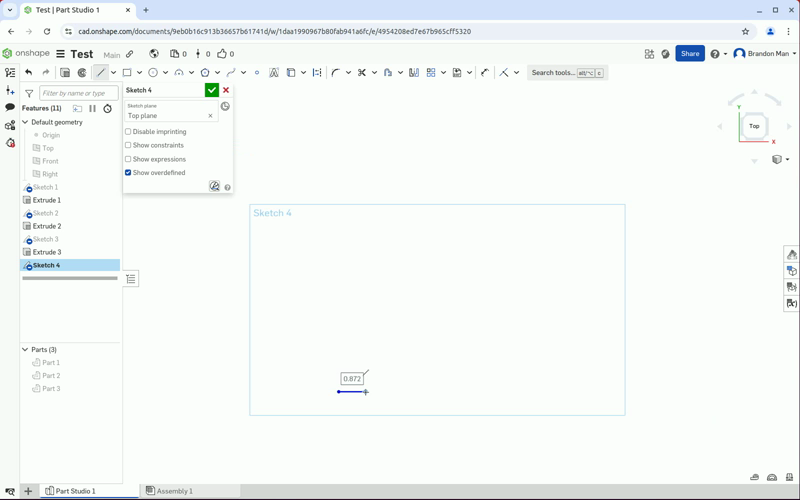
scroll(-6)
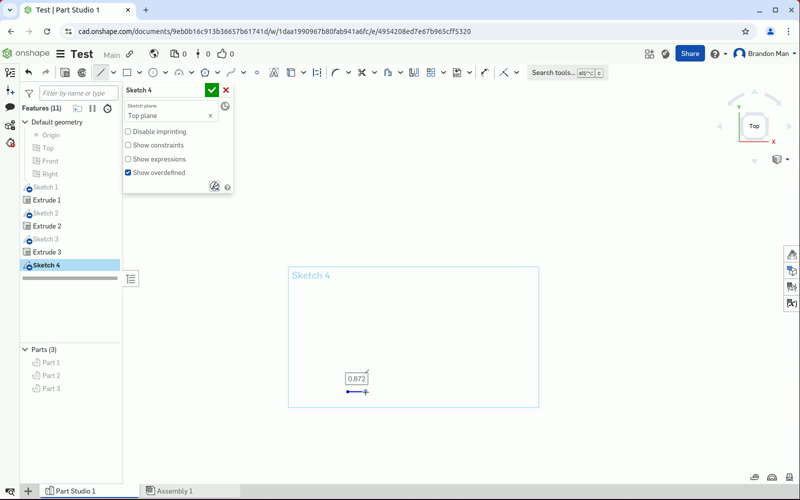
scroll(-6)
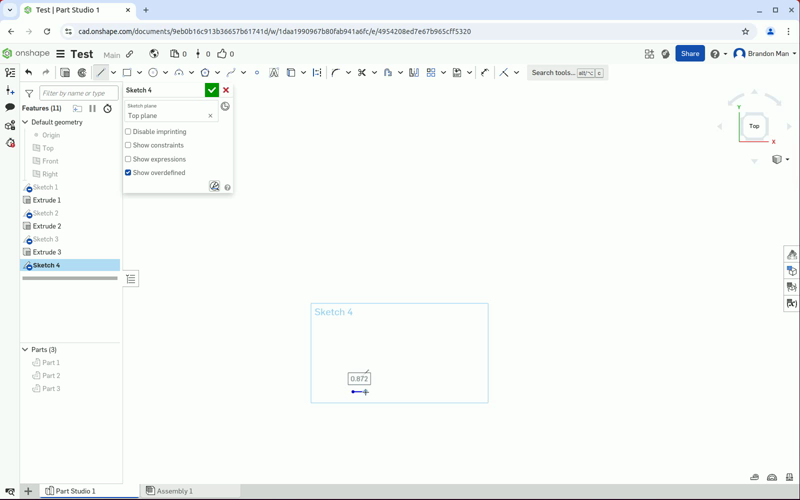
scroll(-6)
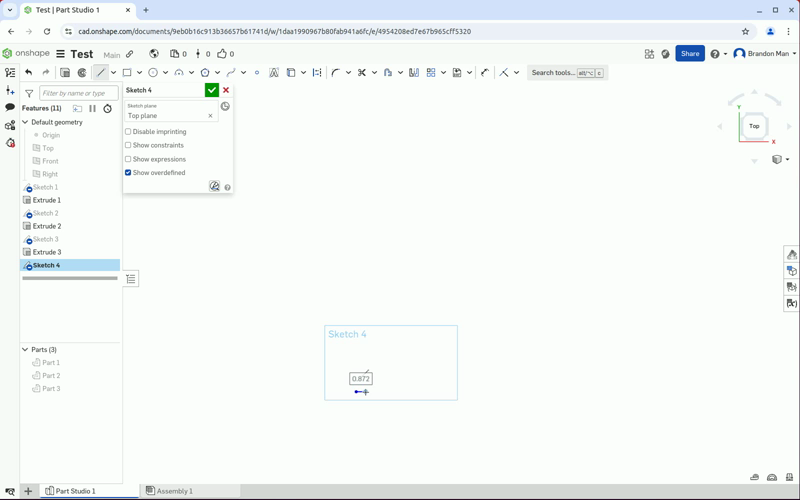
scroll(-6)
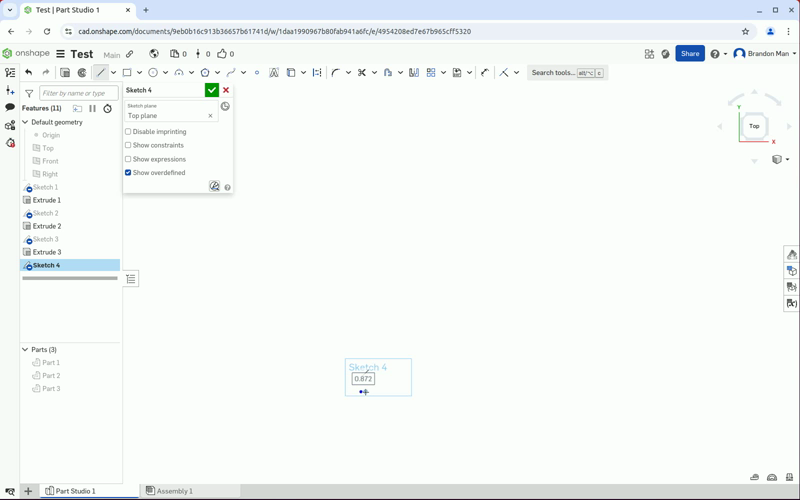
key_up(shift)
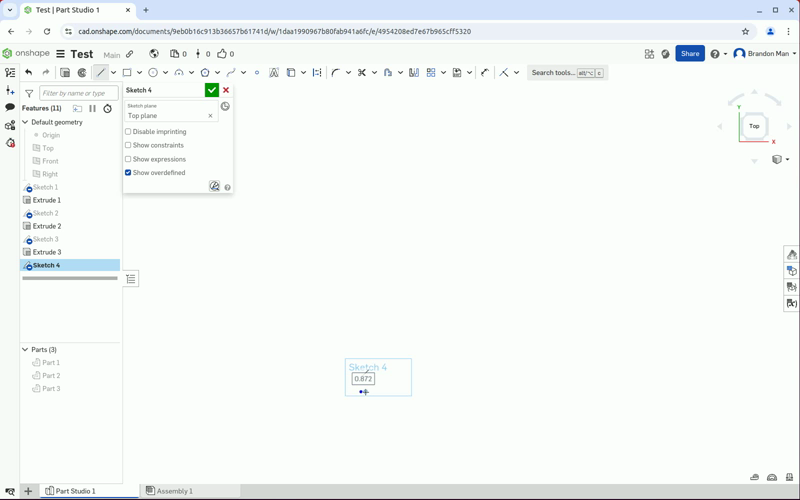
key_down(shift)
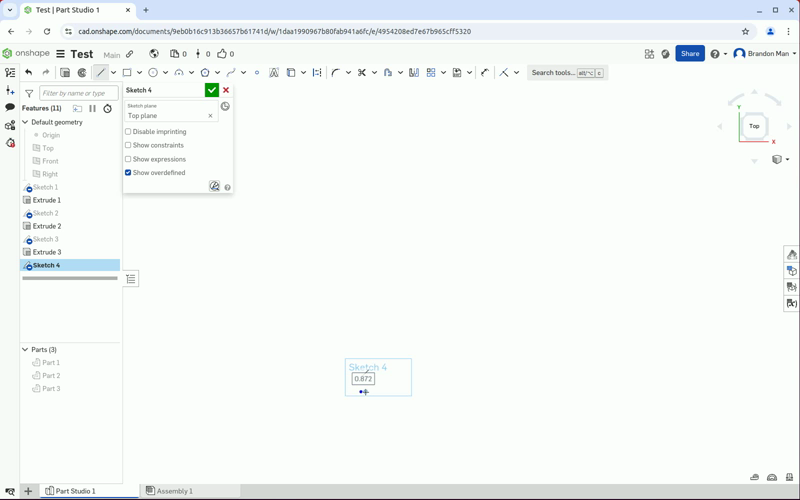
mouse_move(365, 175)
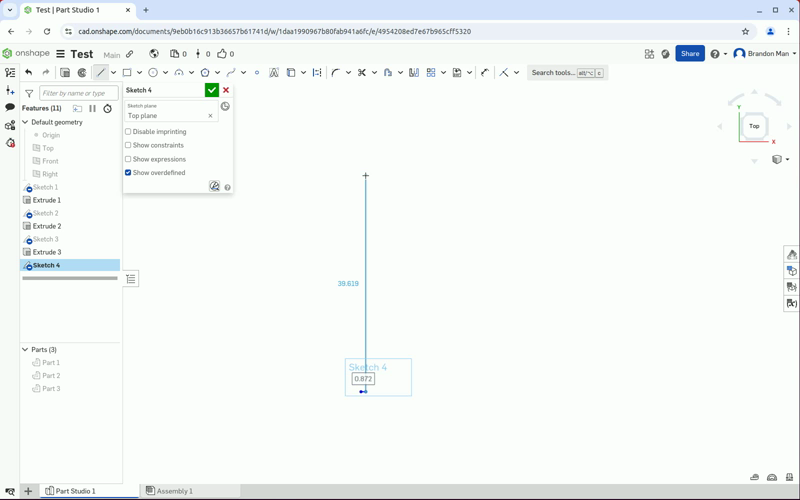
click(365, 175)
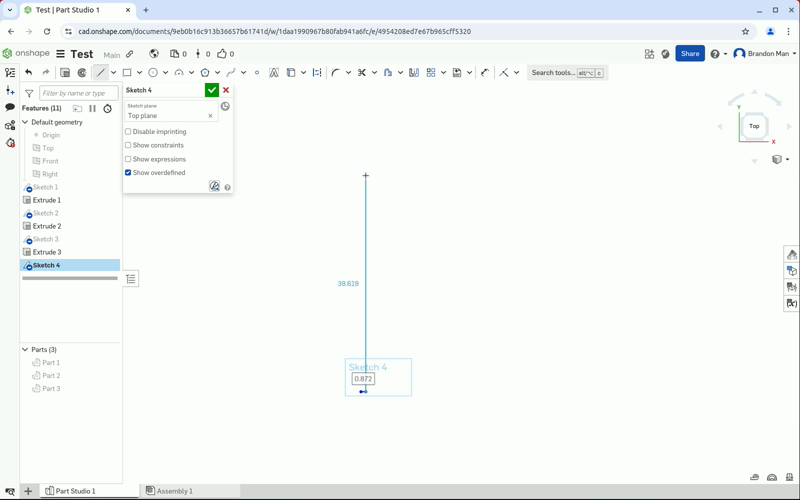
key_up(shift)
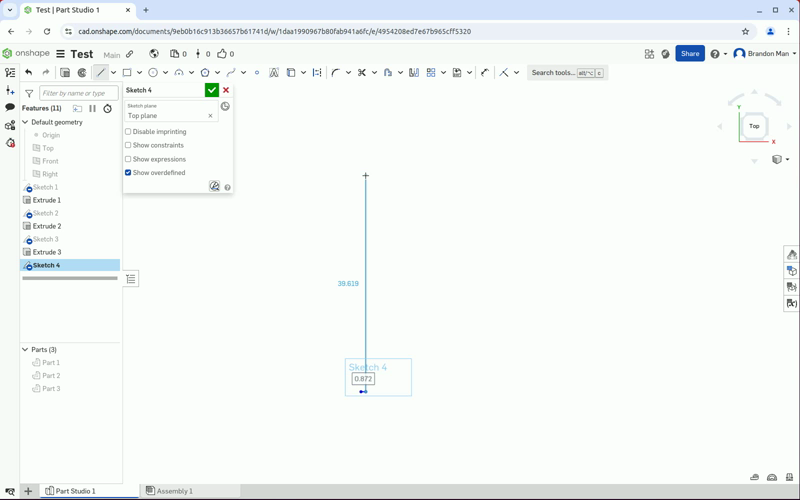
key_down(shift)
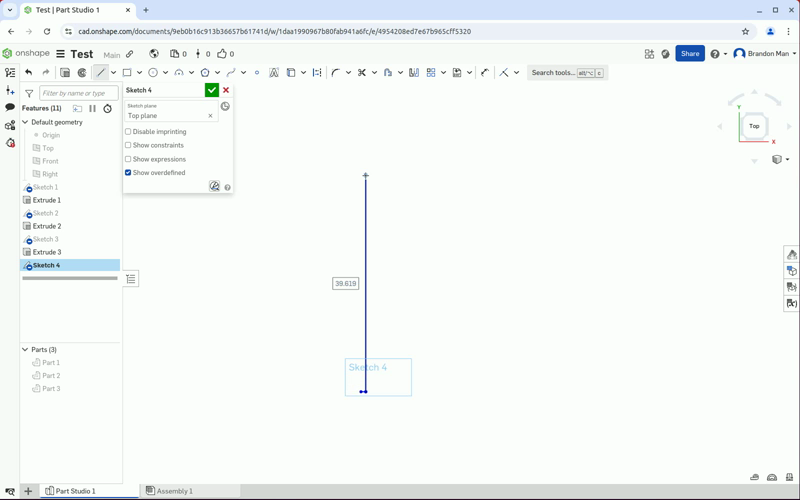
mouse_move(395, 175)
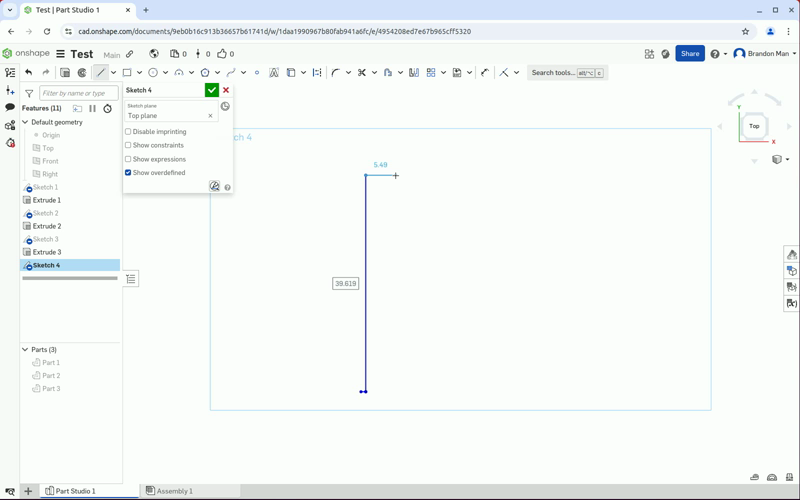
mouse_move(361, 175)
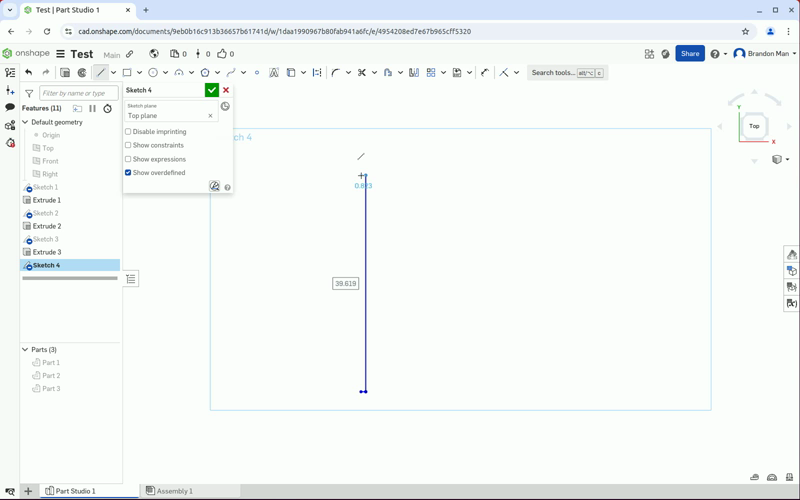
scroll(6)
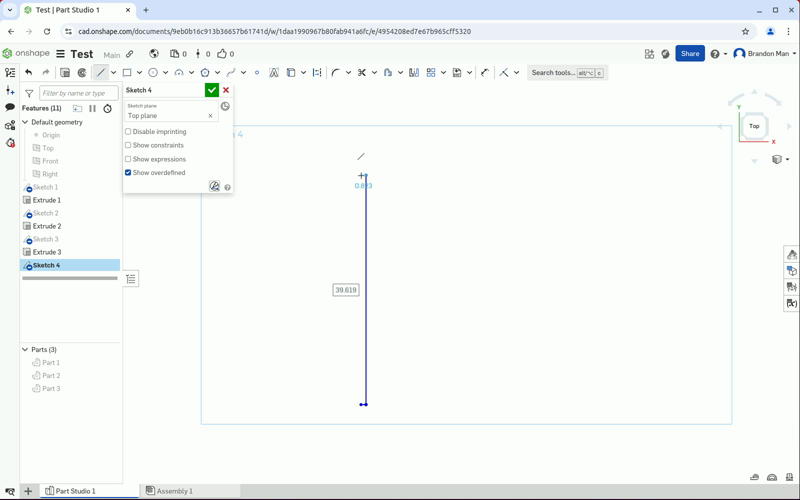
scroll(6)
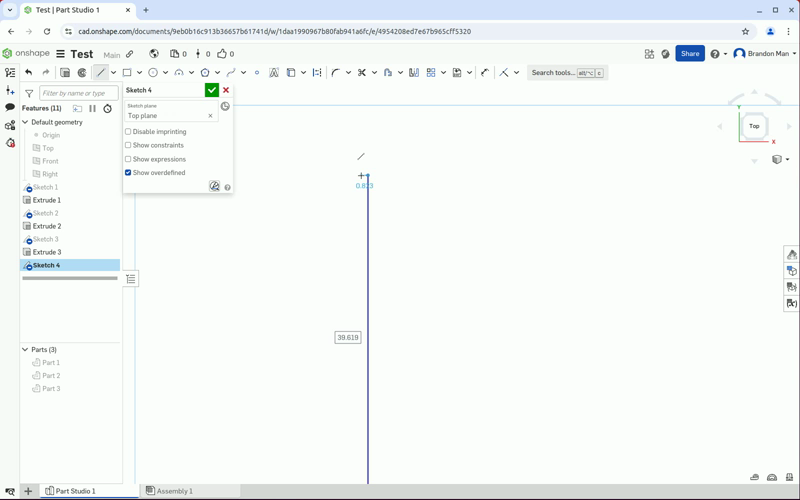
scroll(6)
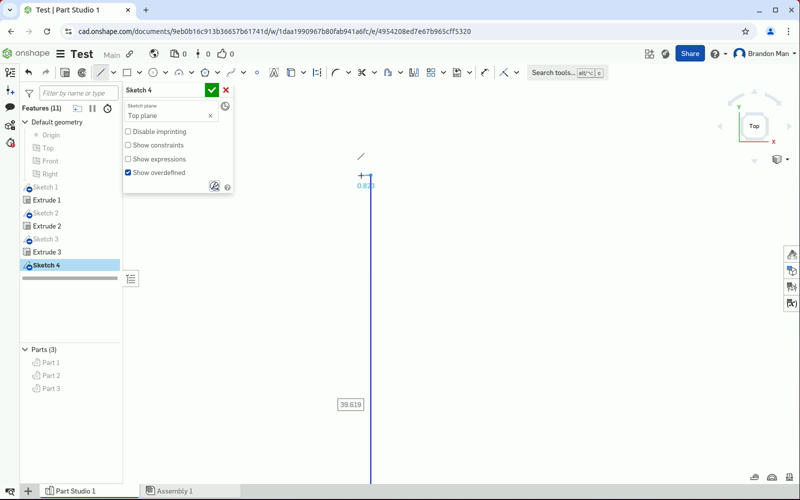
scroll(6)
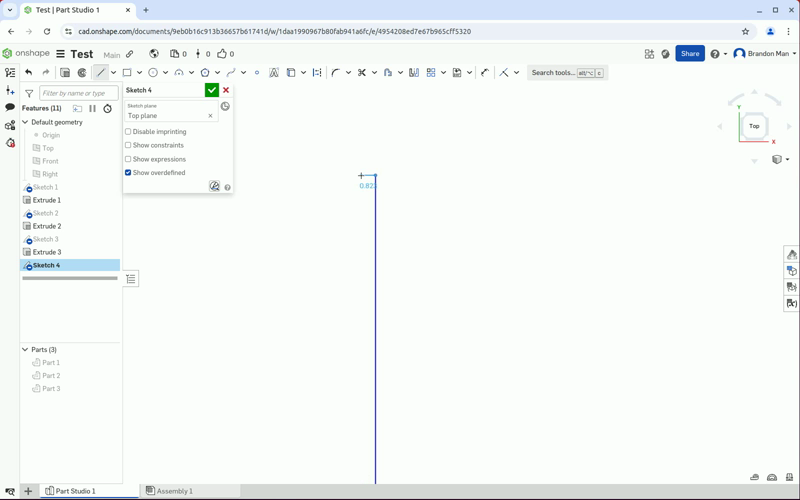
scroll(6)
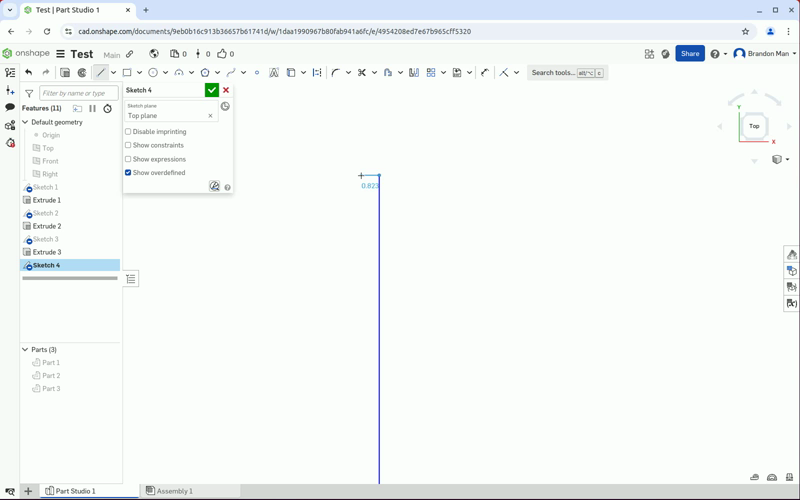
scroll(6)
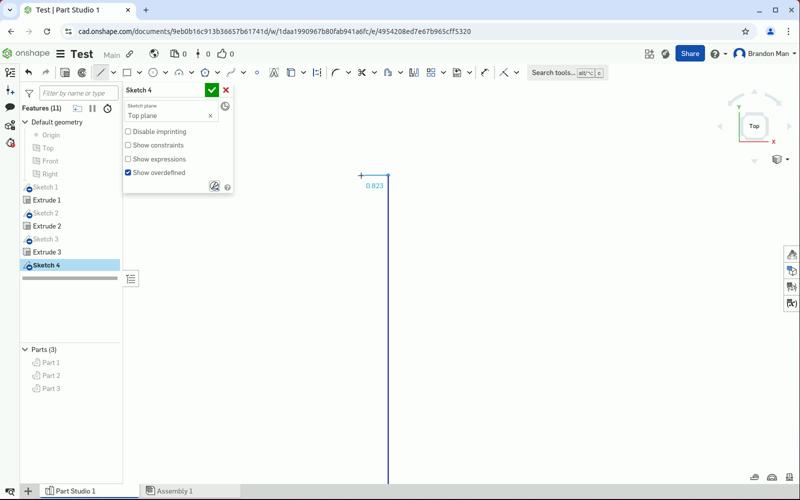
scroll(6)
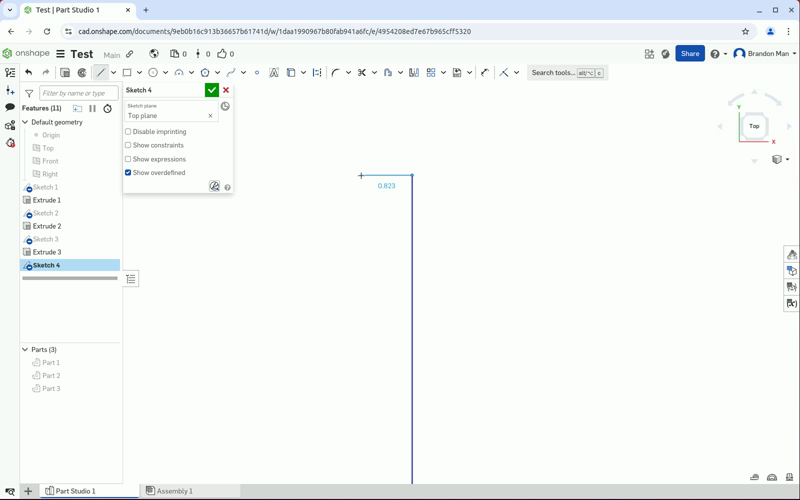
click(361, 175)
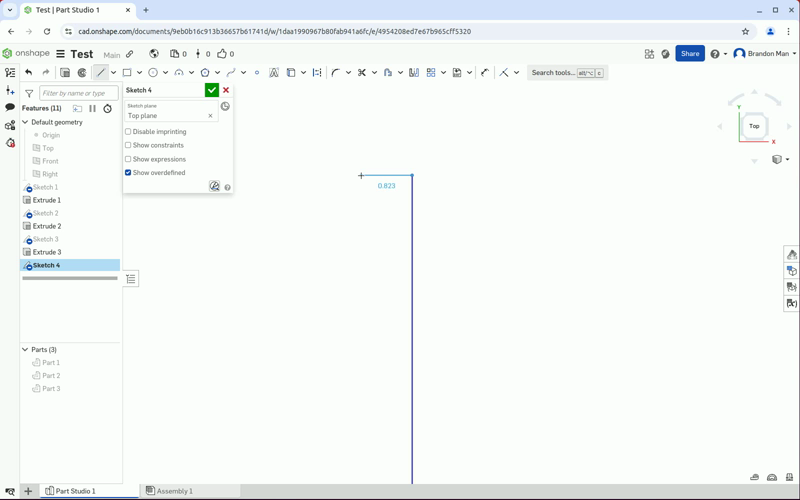
scroll(-6)
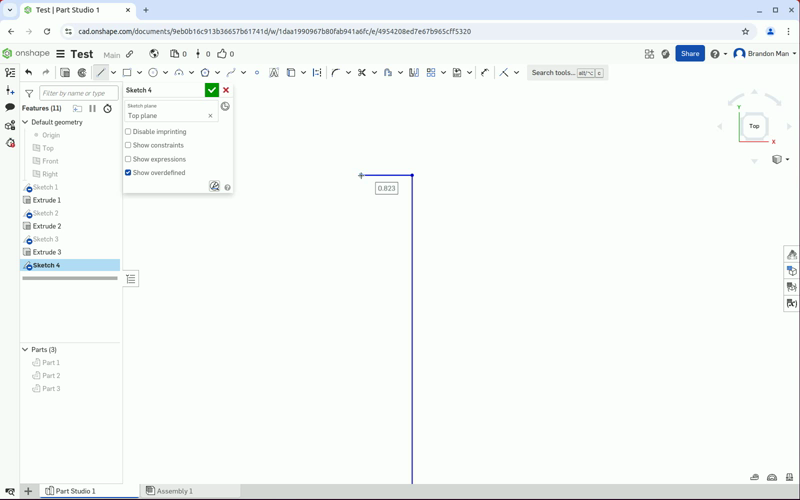
scroll(-6)
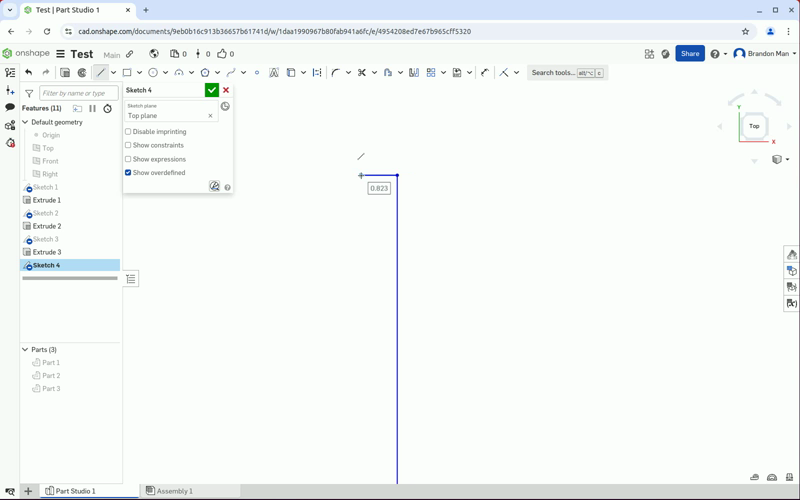
scroll(-6)
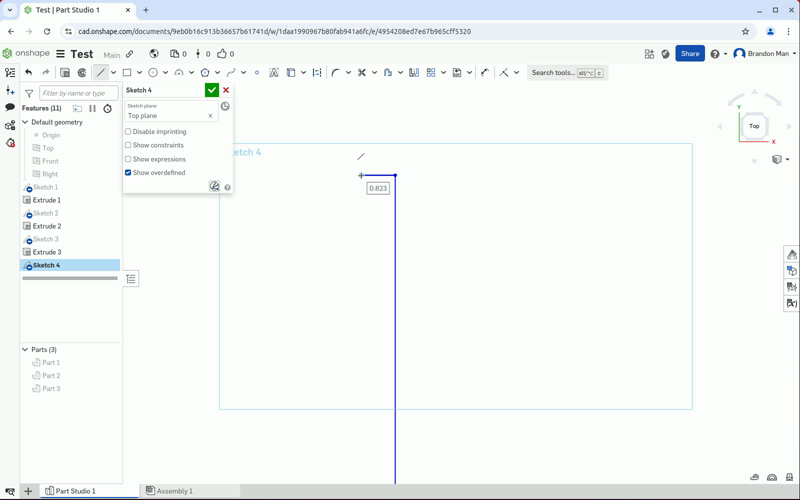
scroll(-6)
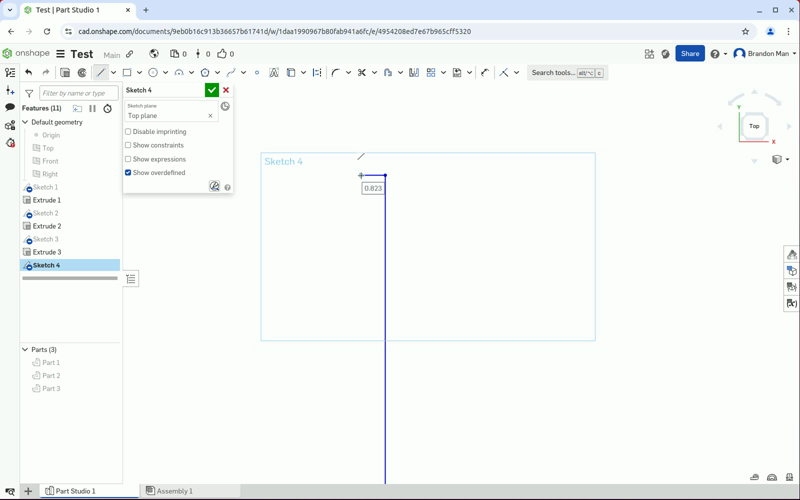
scroll(-6)
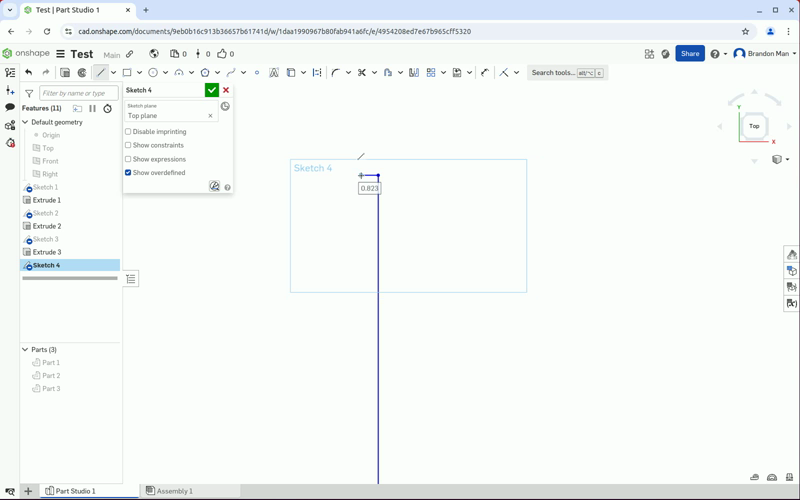
scroll(-6)
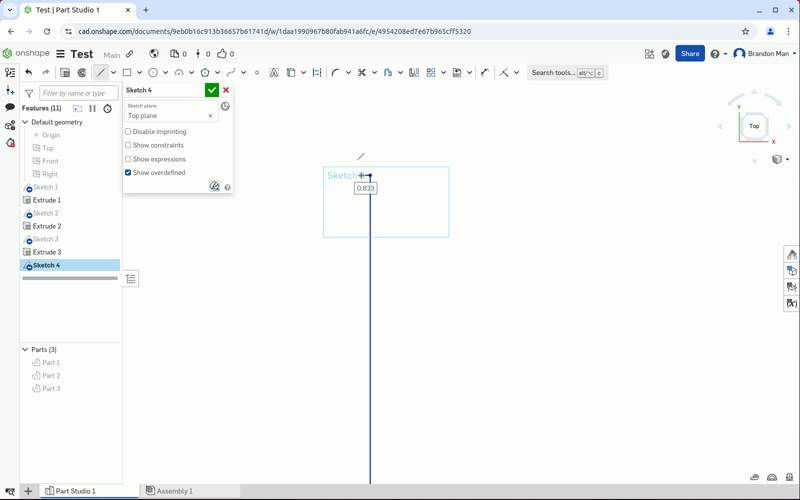
scroll(-6)
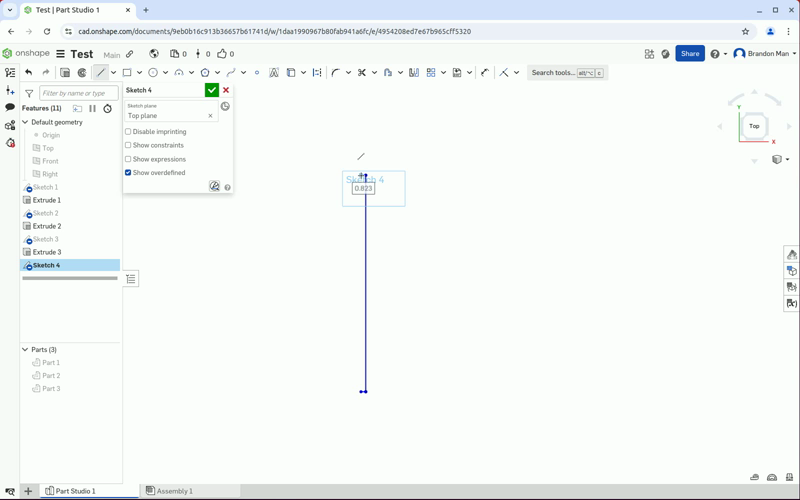
key_up(shift)
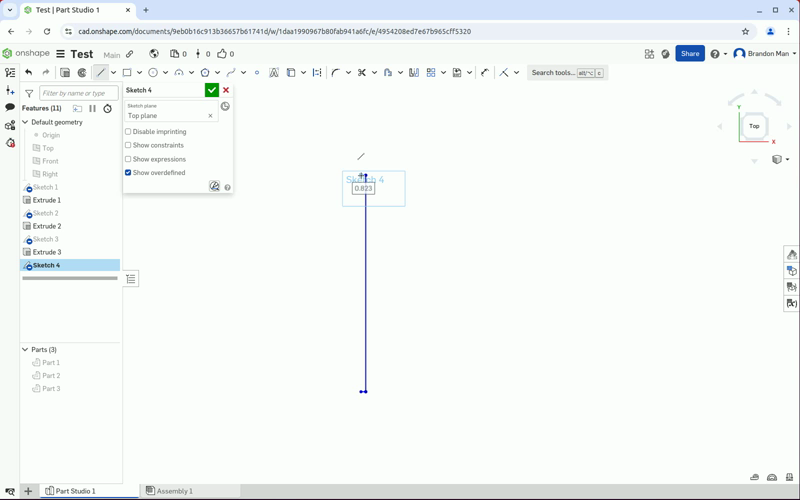
key_down(shift)
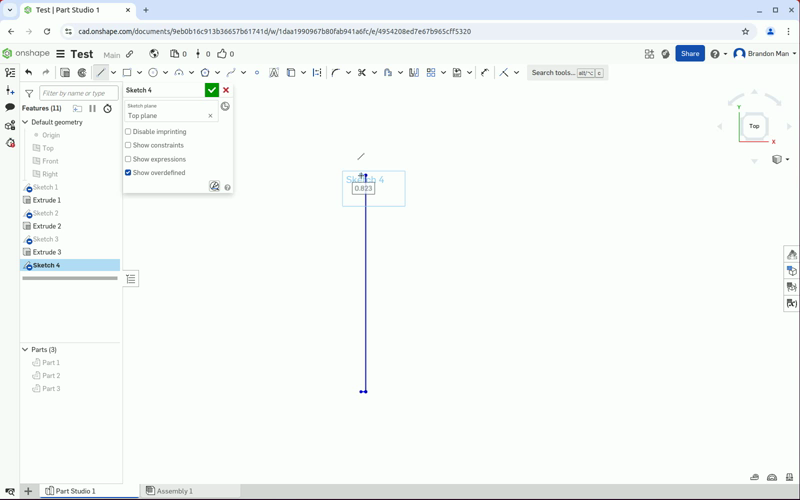
mouse_move(361, 391)
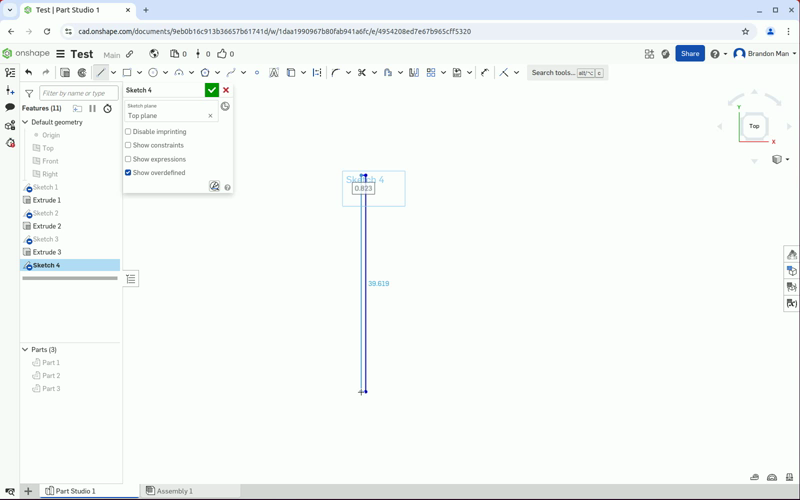
key_up(shift)
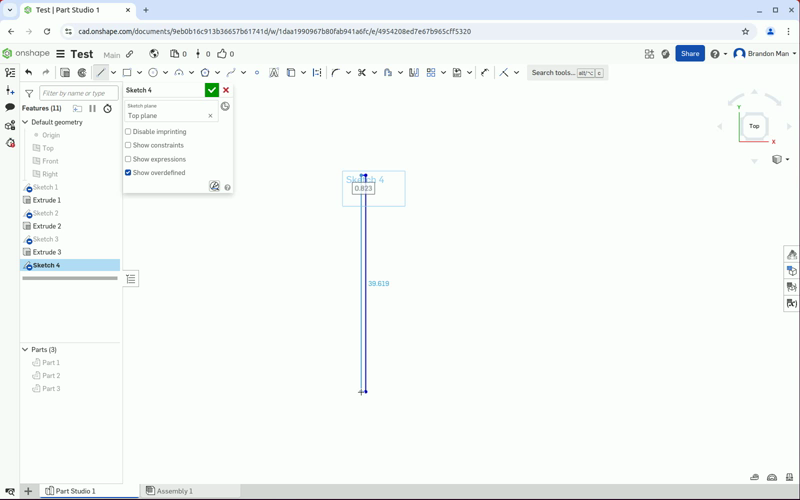
click(361, 391)
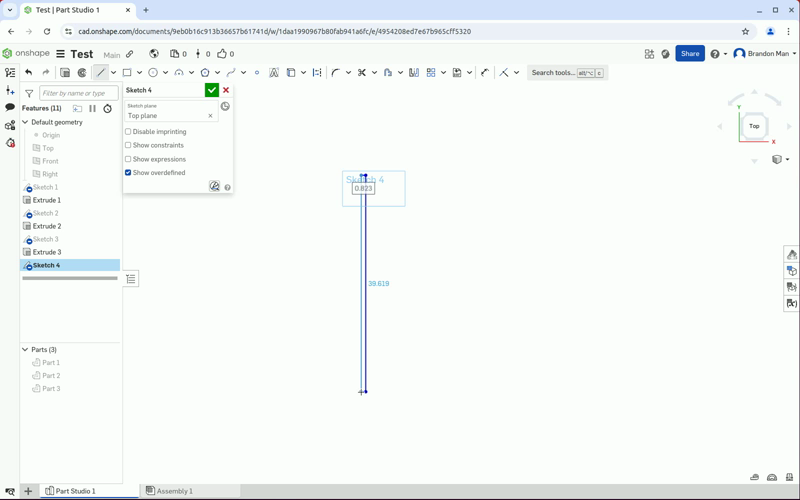
key(esc)
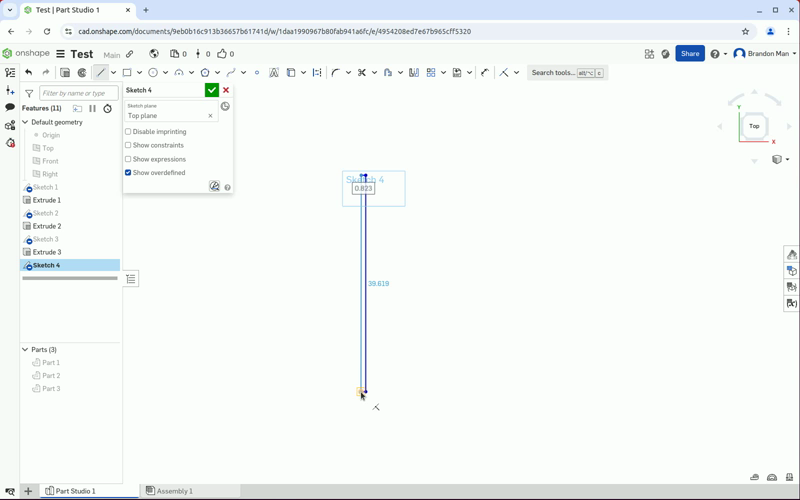
mouse_move(363, 378)
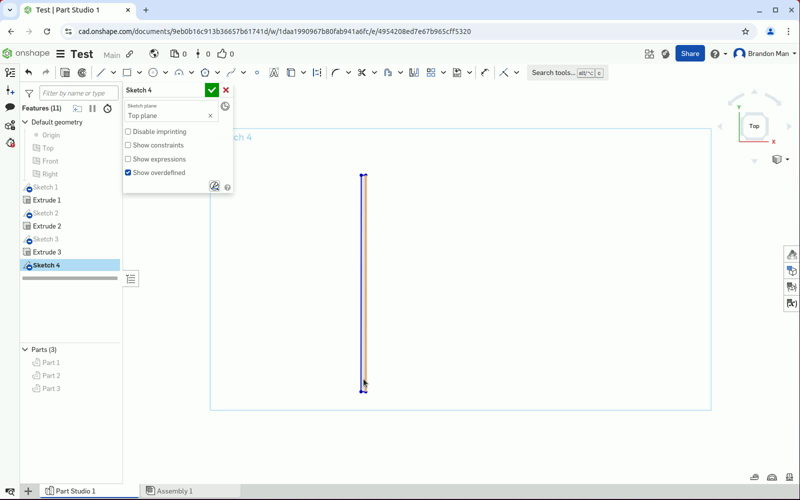
scroll(6)
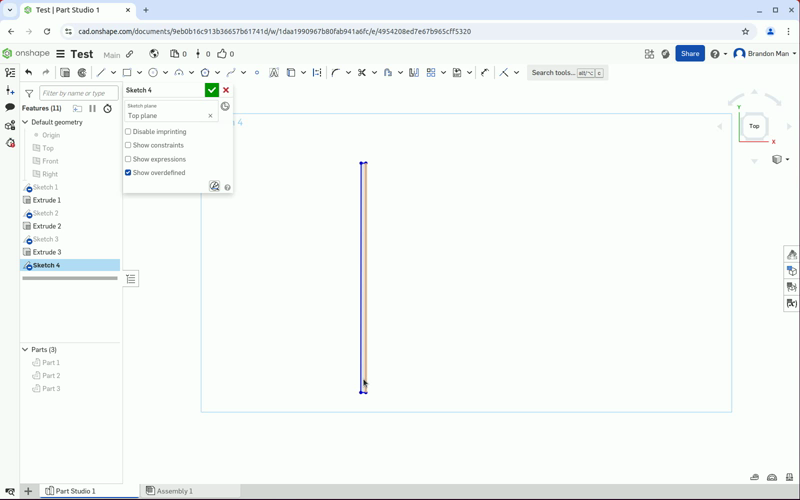
scroll(6)
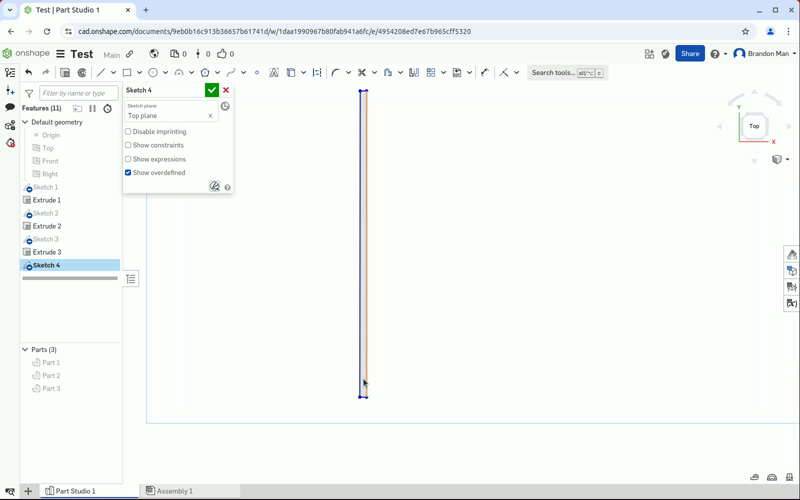
scroll(6)
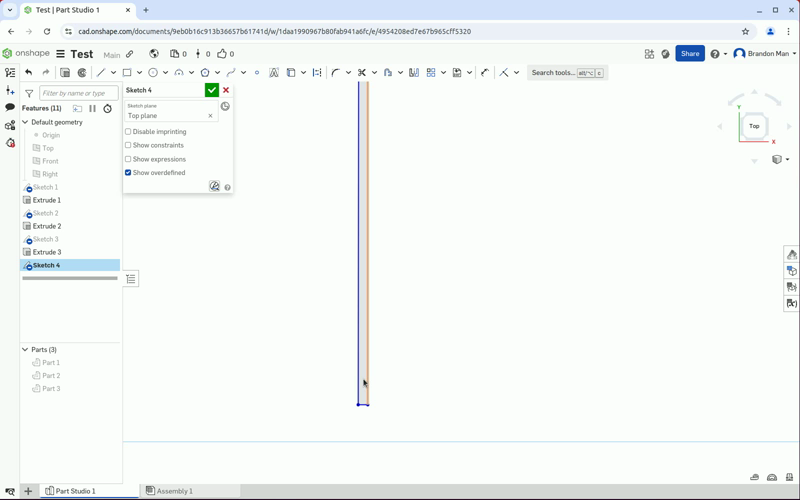
scroll(6)
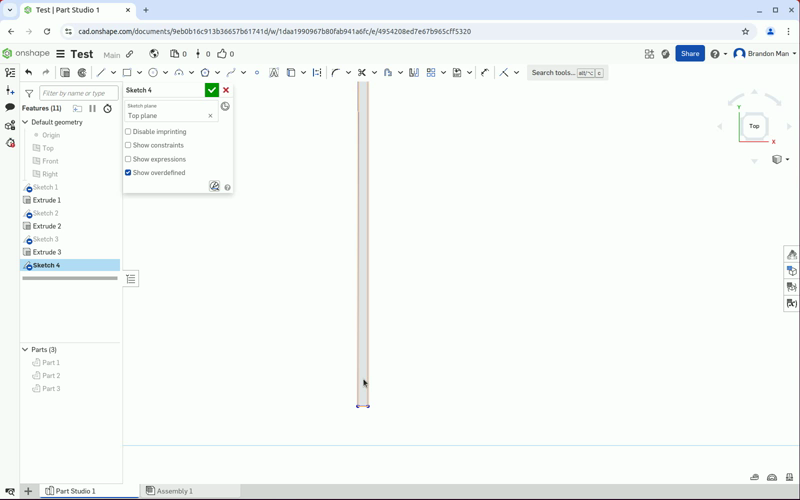
scroll(6)
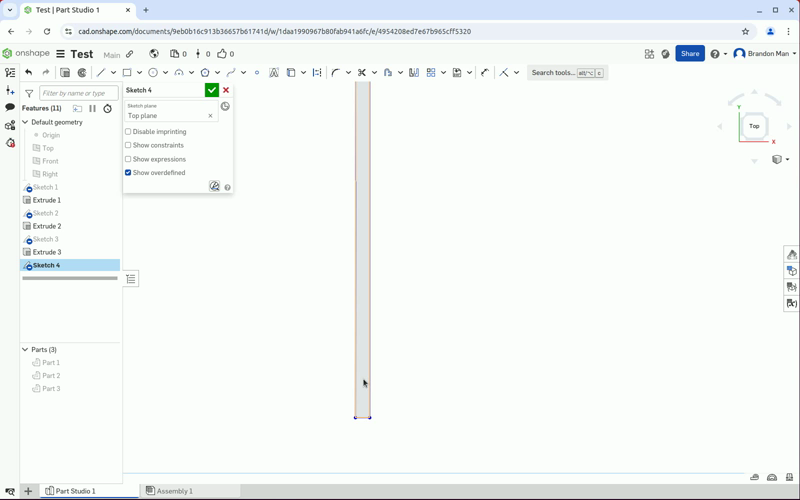
scroll(6)
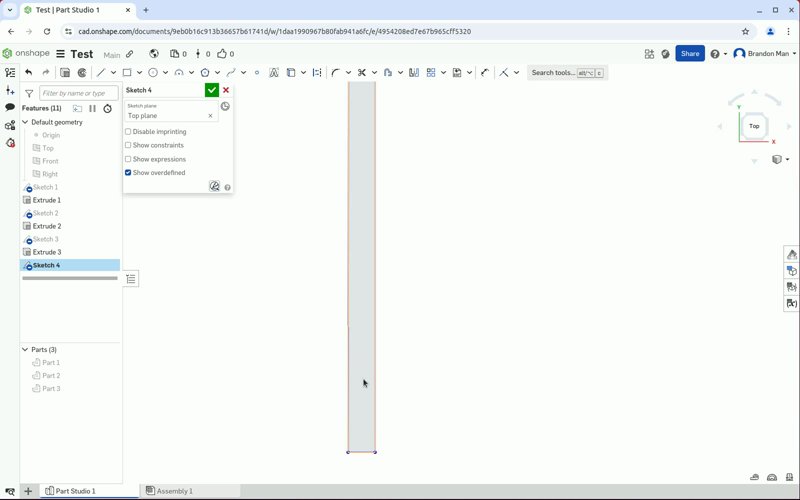
scroll(6)
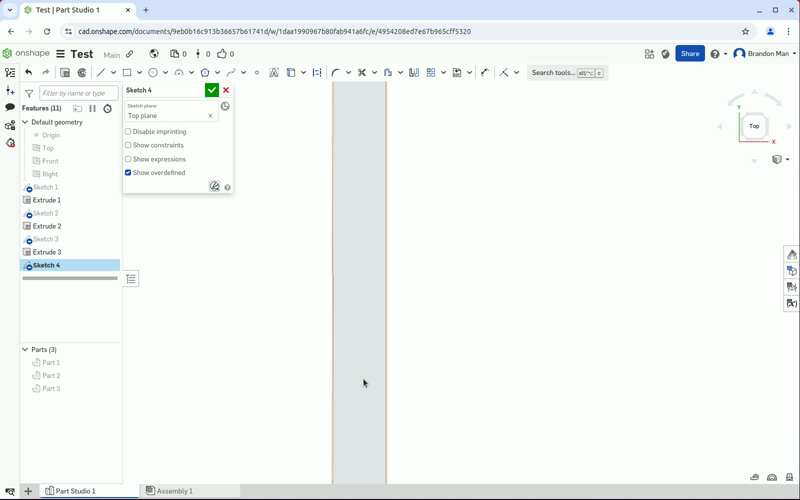
click(363, 378)
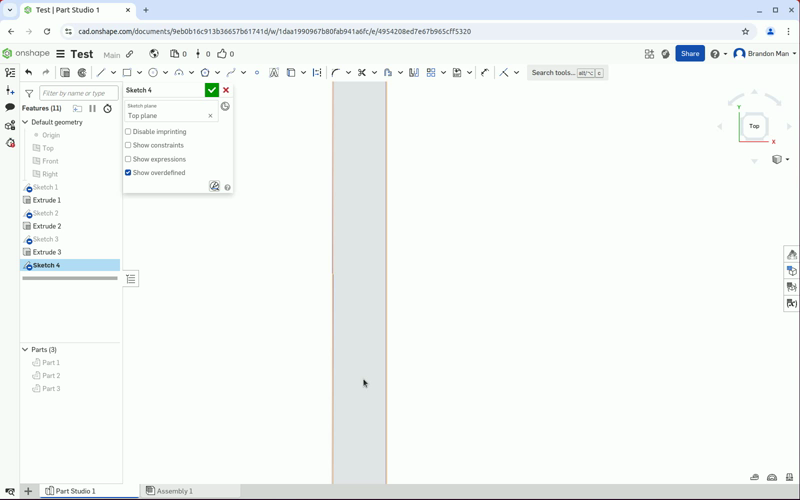
scroll(-6)
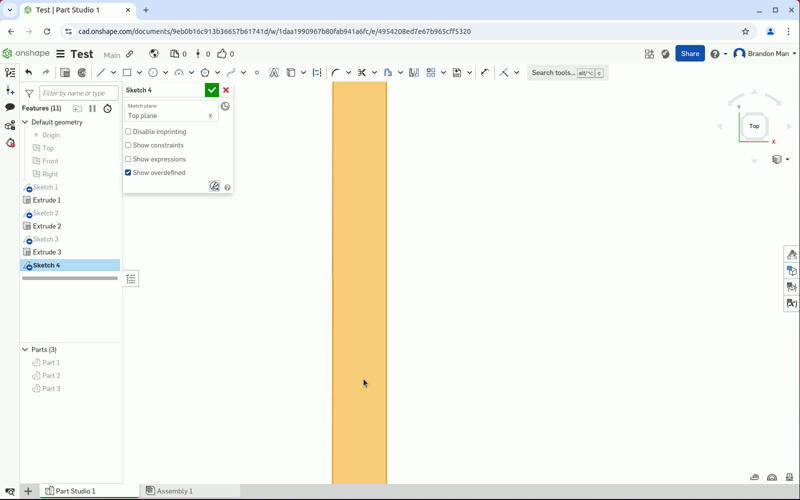
scroll(-6)
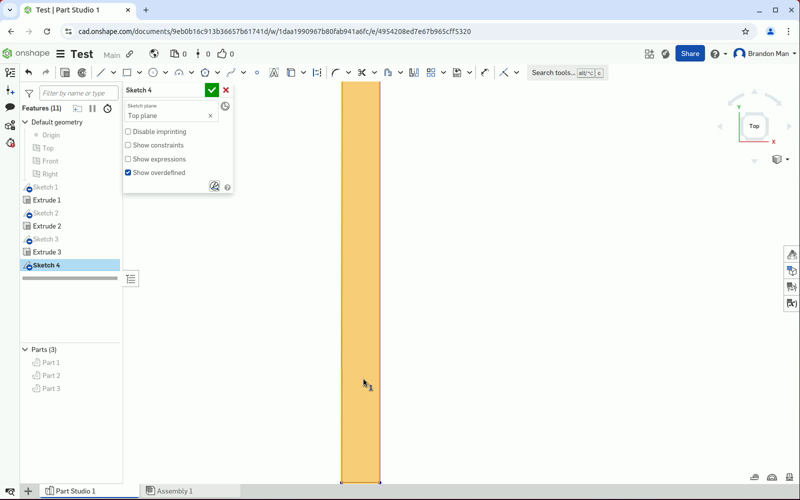
scroll(-6)
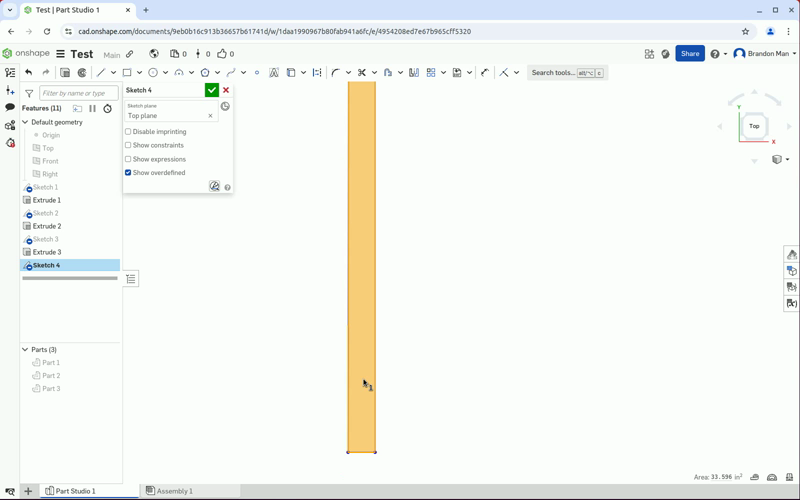
scroll(-6)
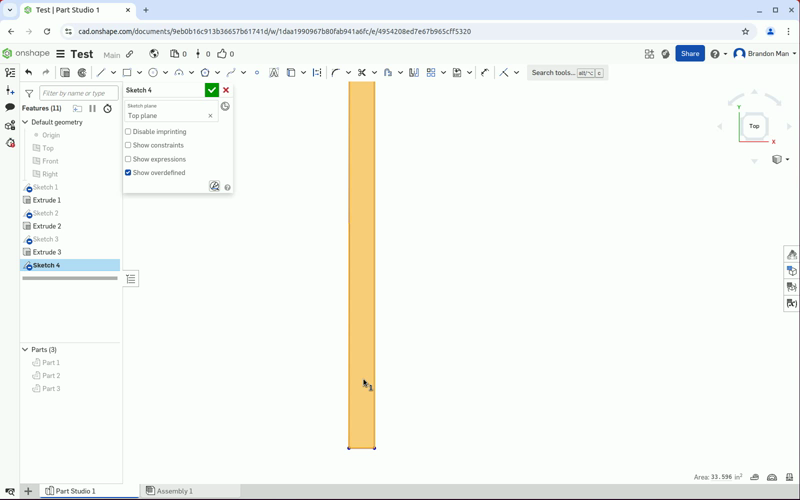
scroll(-6)
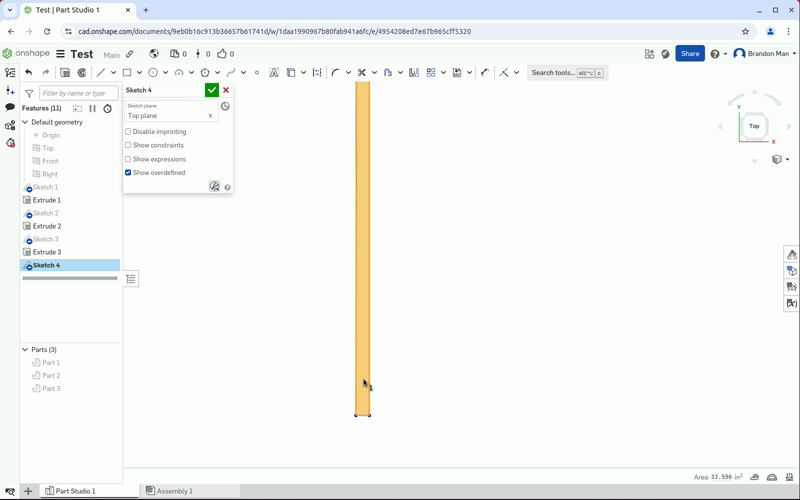
scroll(-6)
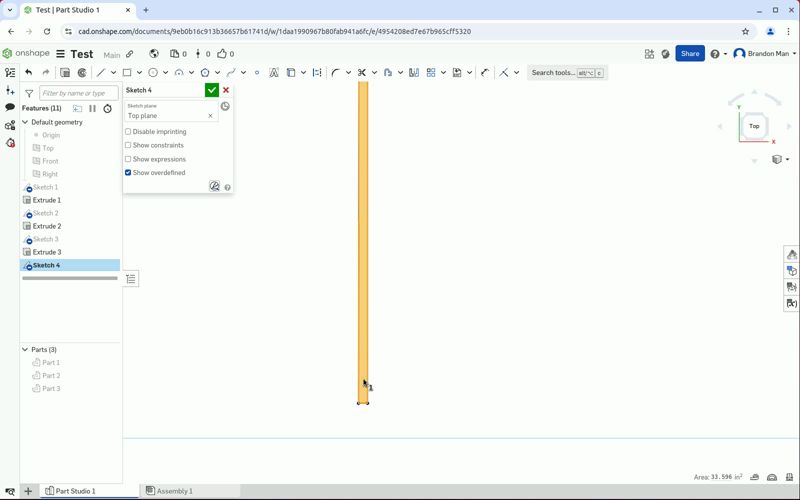
scroll(-6)
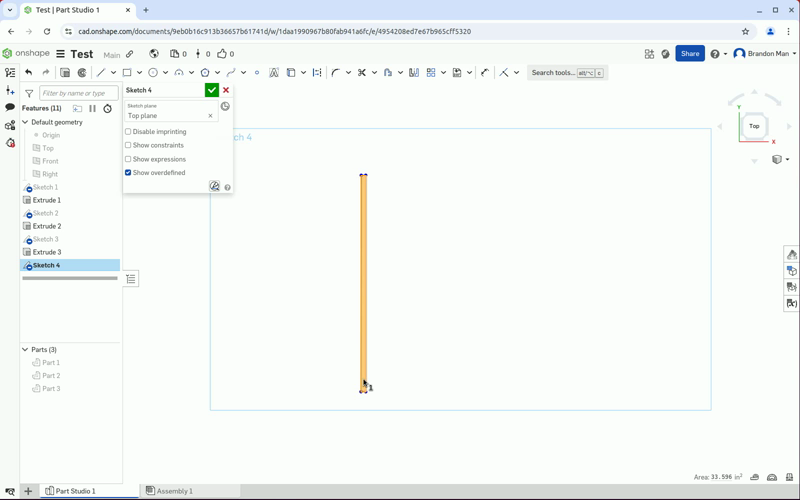
mouse_move(73, 352)
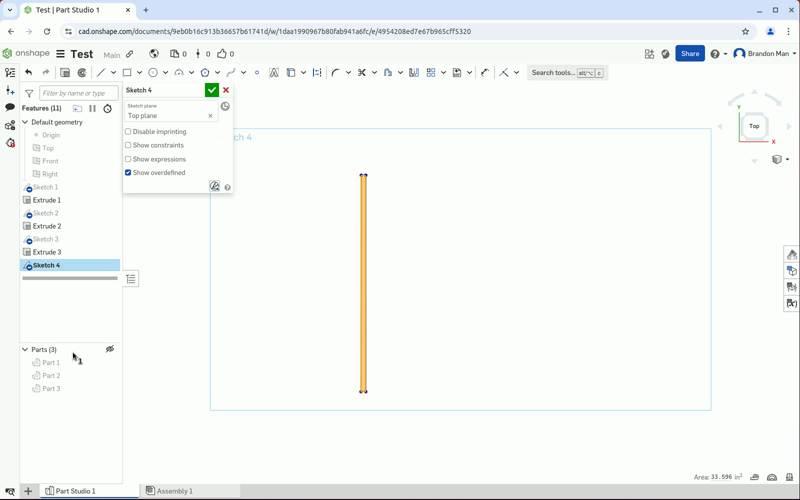
key(shift+y)
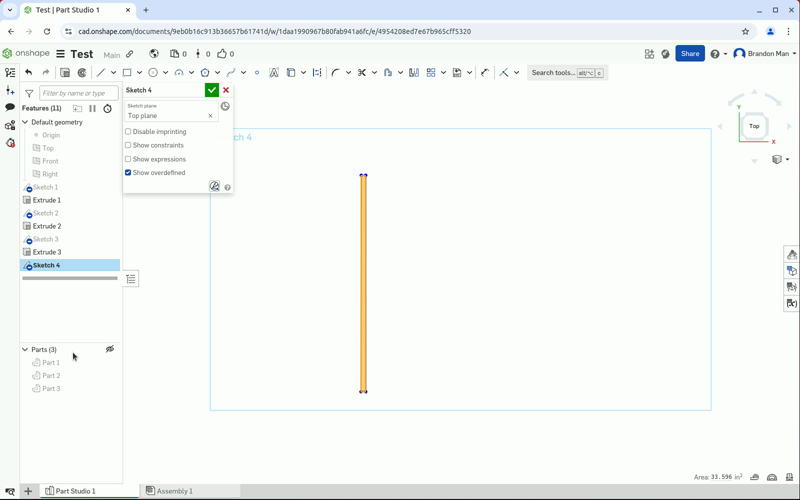
key(shift+e)
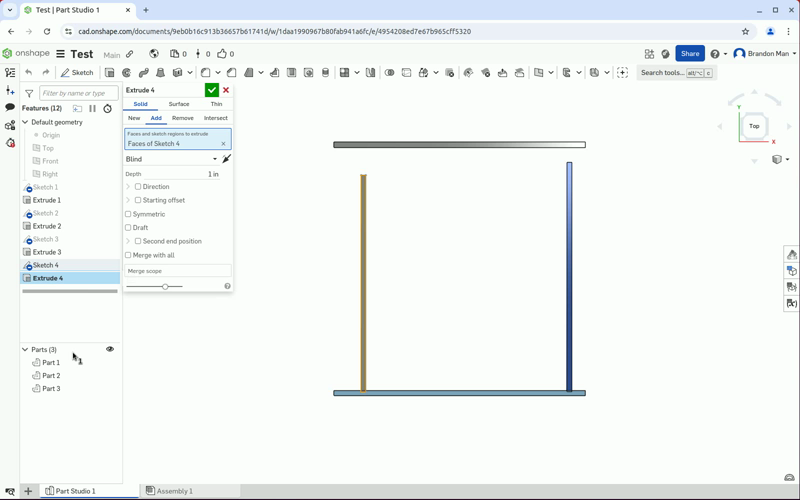
mouse_move(143, 106)
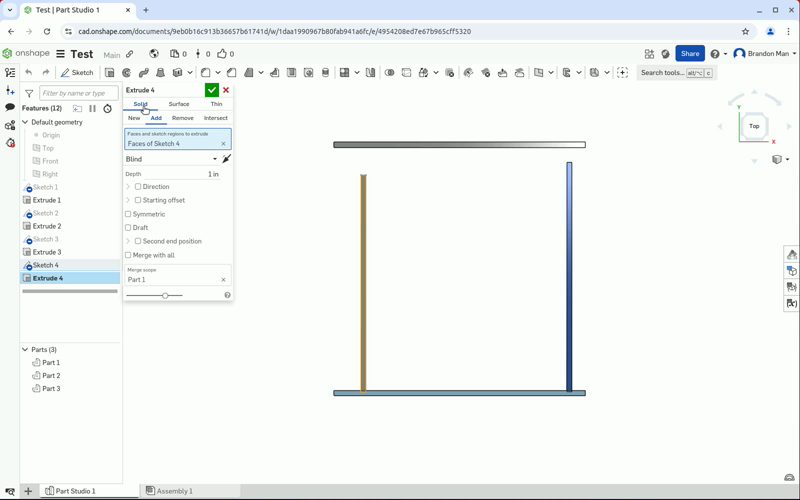
click(143, 106)
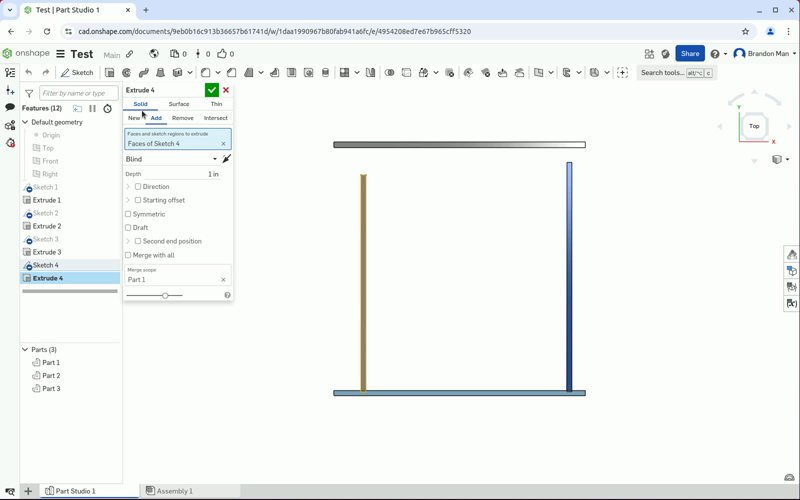
mouse_move(137, 120)
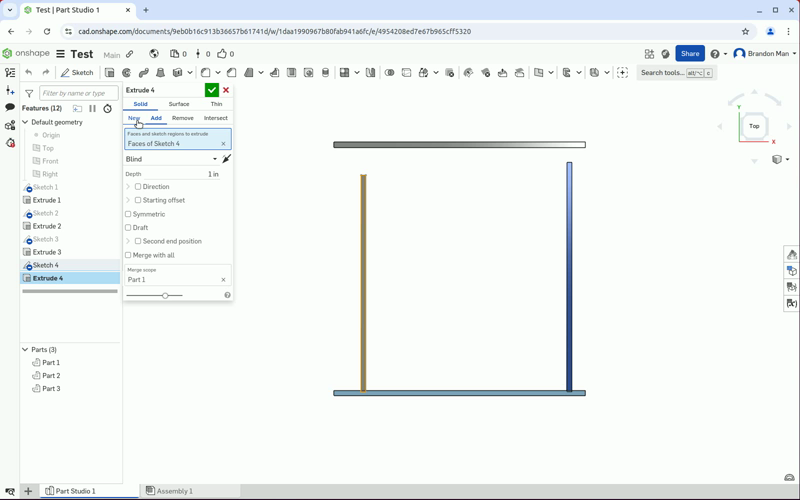
click(137, 120)
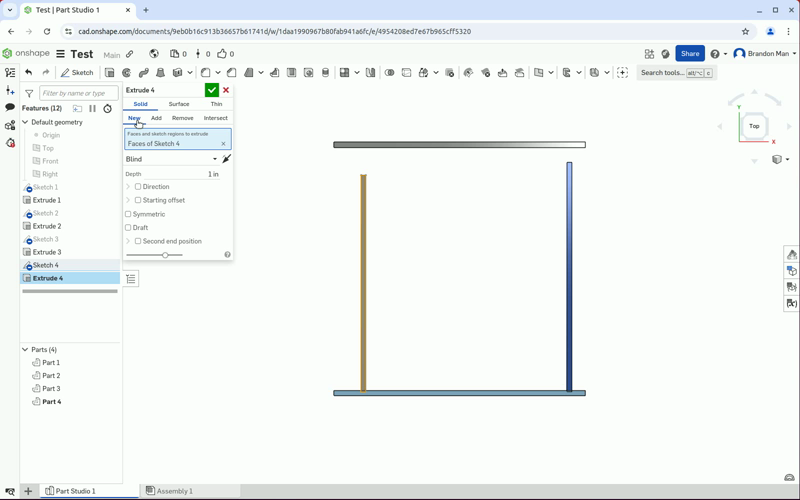
key(tab, 4)
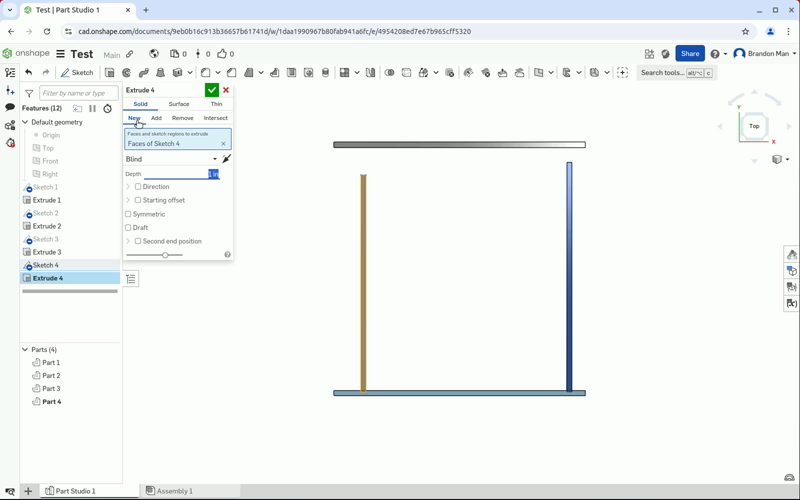
text(7.221)
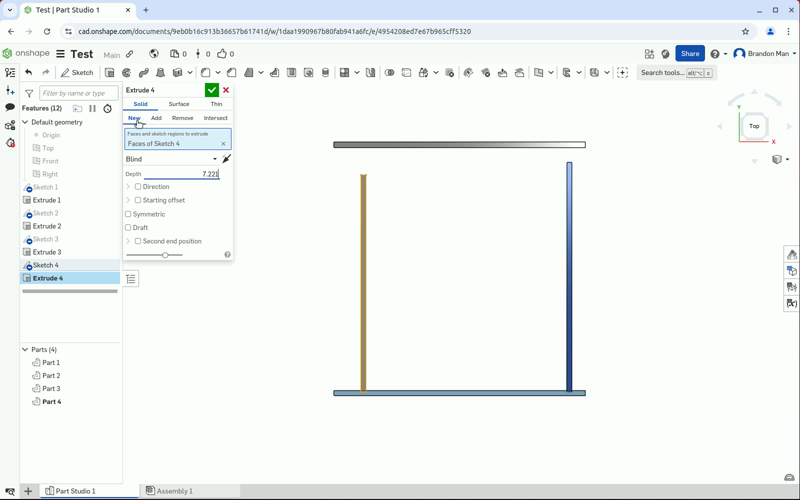
key(enter)
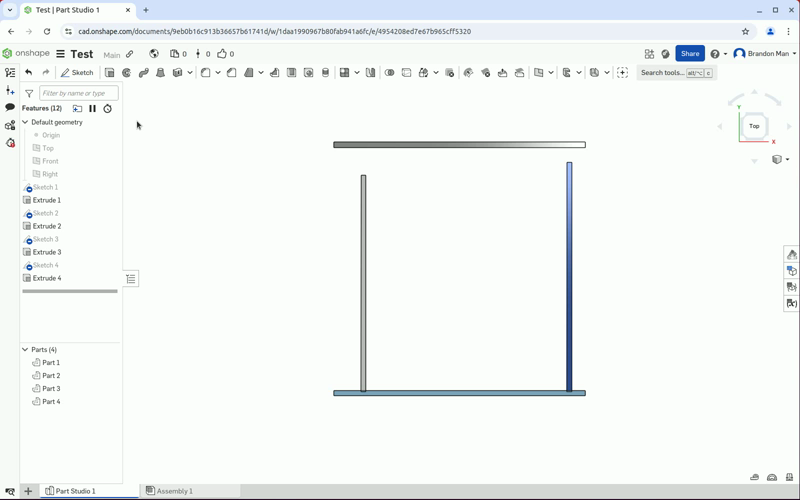
key(shift+h)
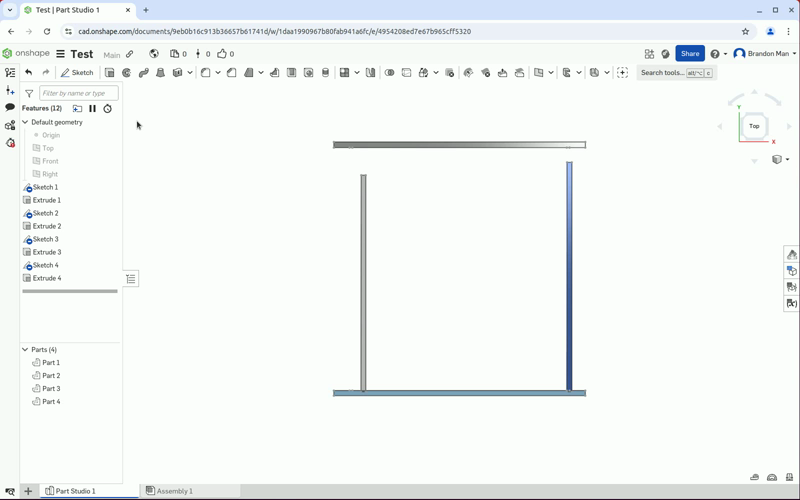
key(shift+h)
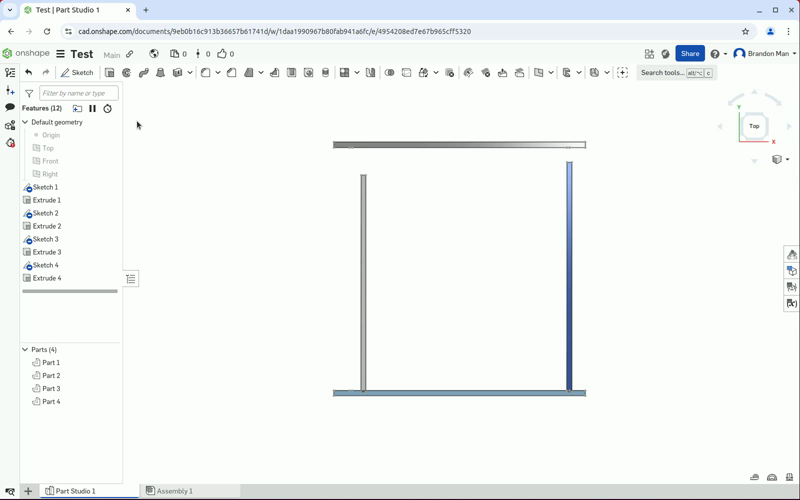
key(shift+7)
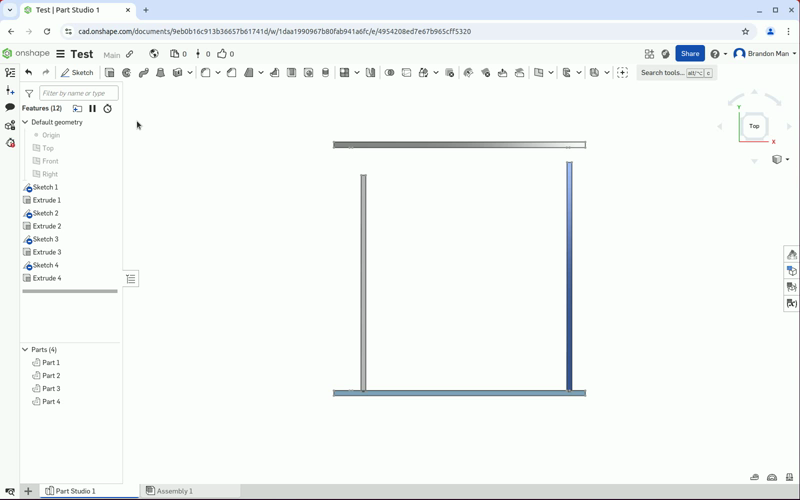
key(up, 3)
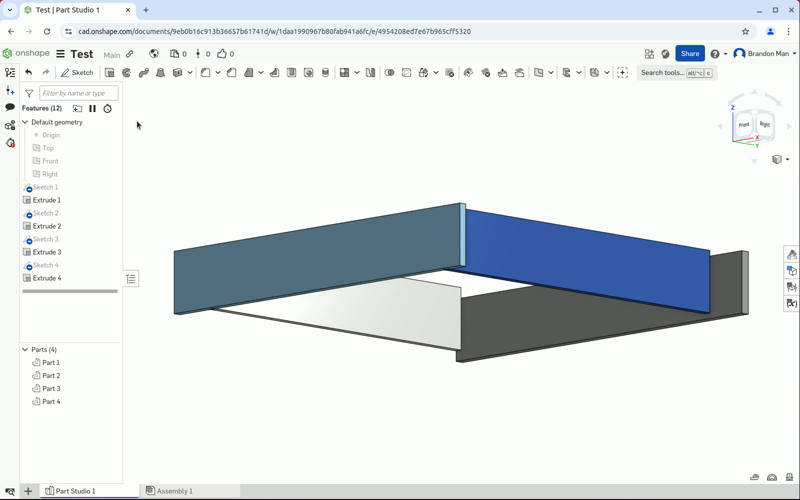
key(left, 3)
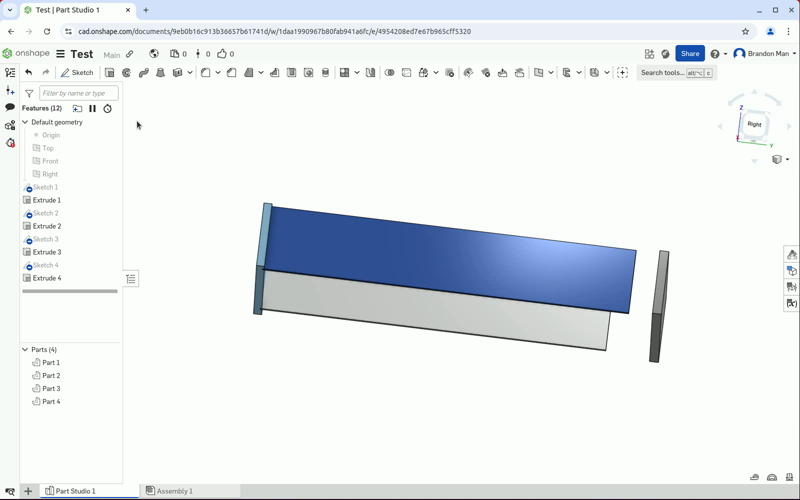
key(right, 3)
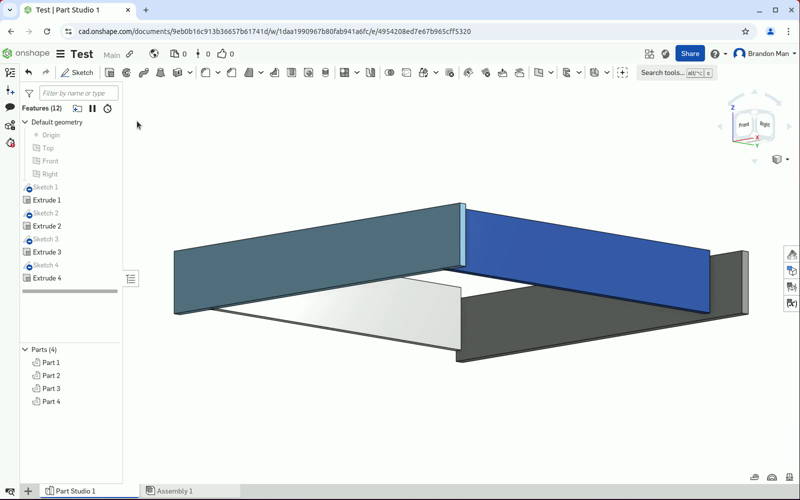
key(down, 3)
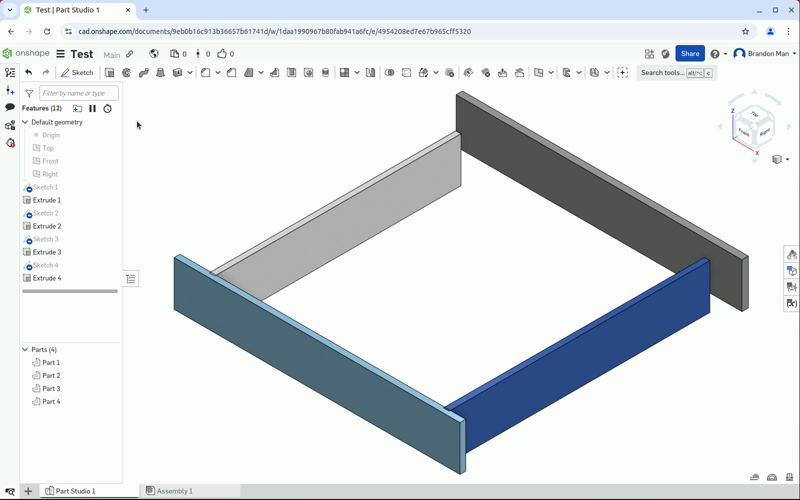
mouse_move(73, 189)
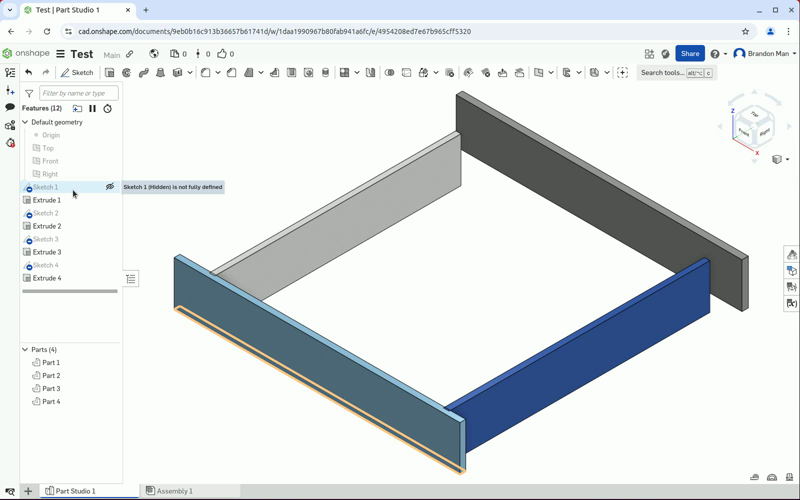
click(73, 189)